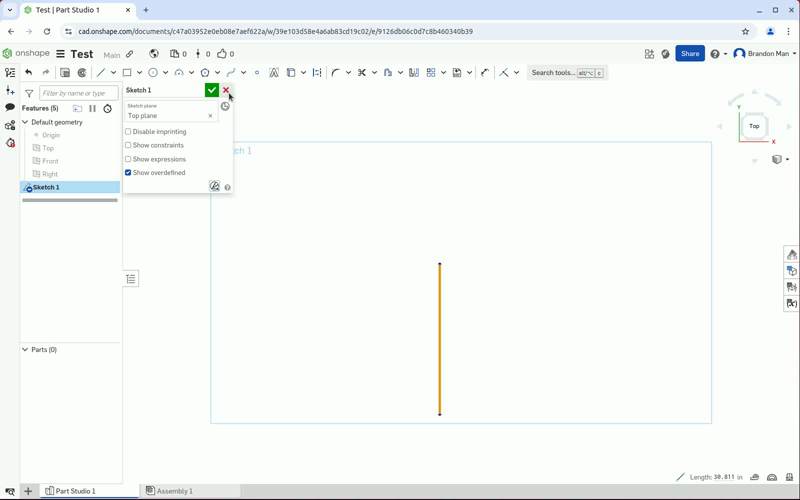
key(shift+h)
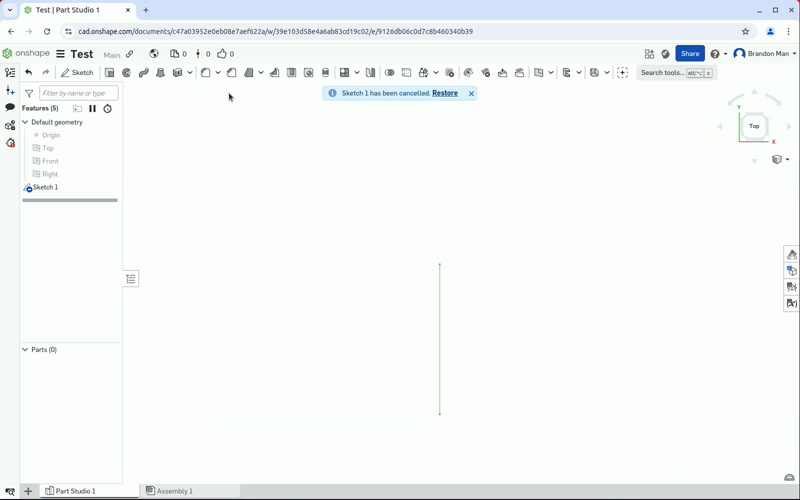
key(shift+s)
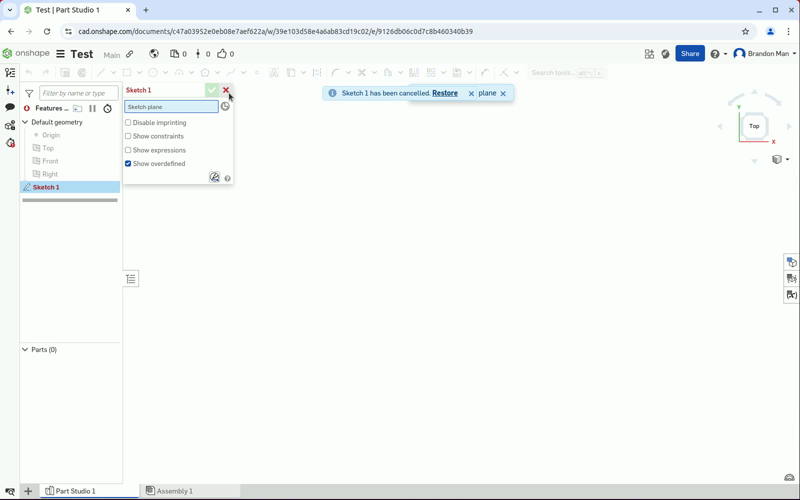
mouse_move(73, 150)
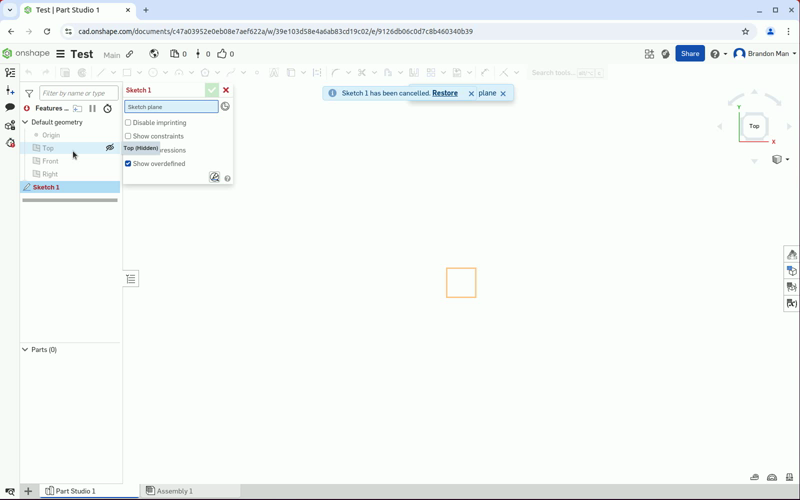
click(73, 150)
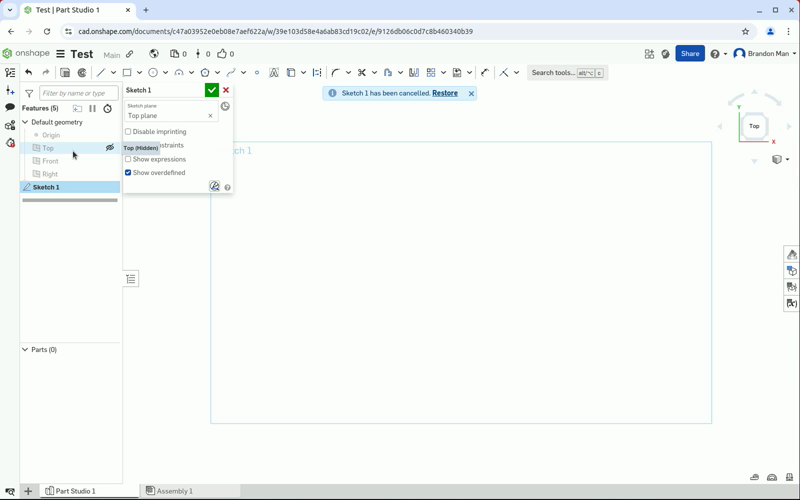
mouse_move(73, 352)
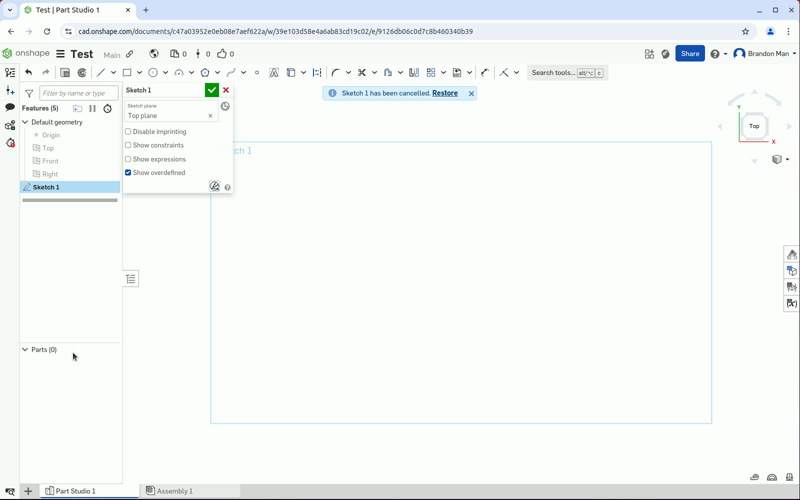
key(y)
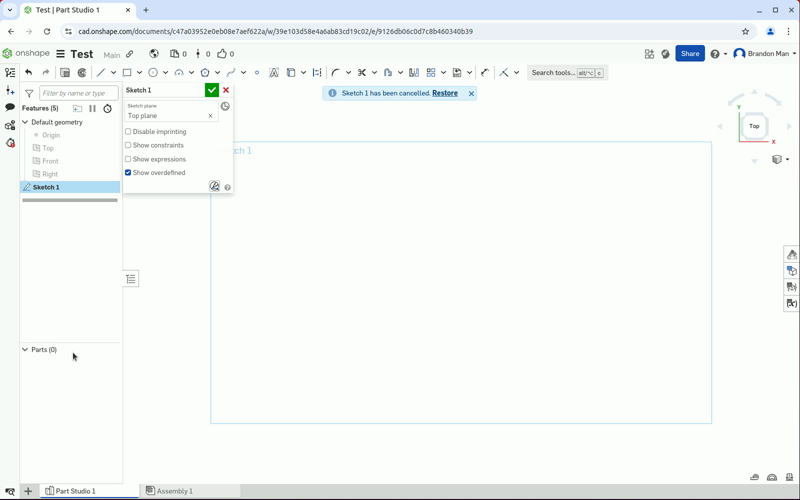
key(l)
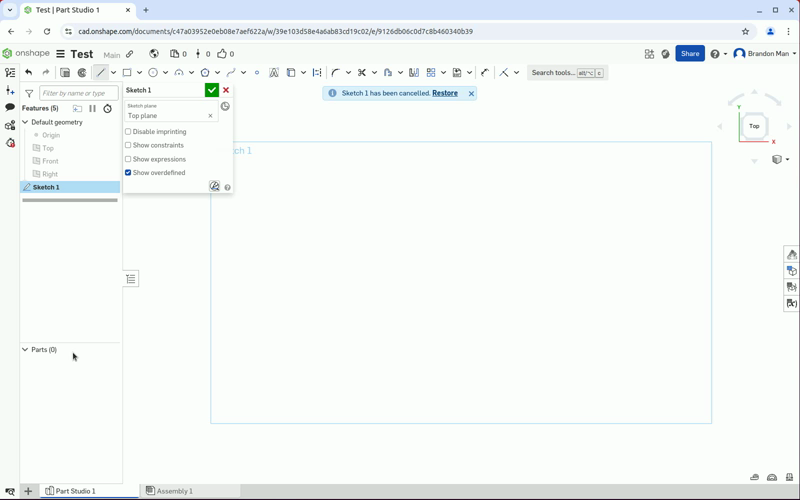
key_down(shift)
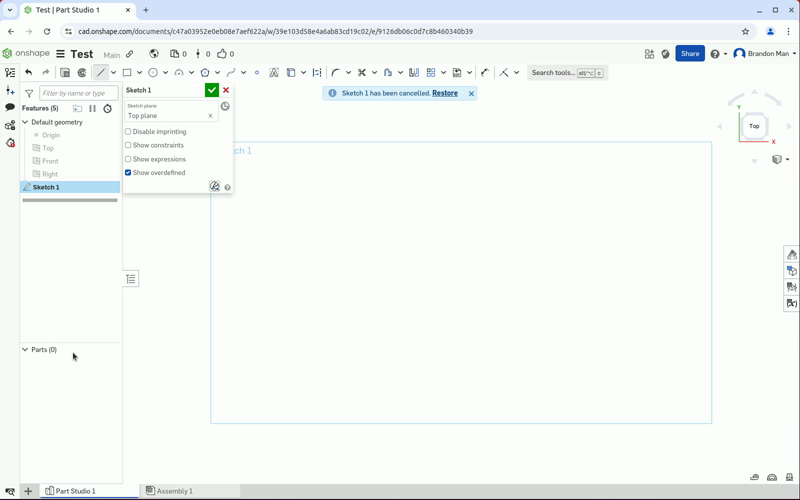
mouse_move(433, 309)
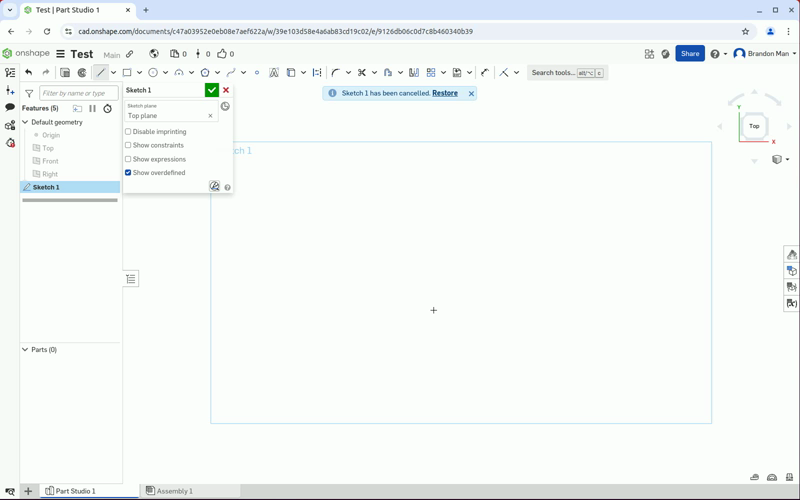
click(433, 309)
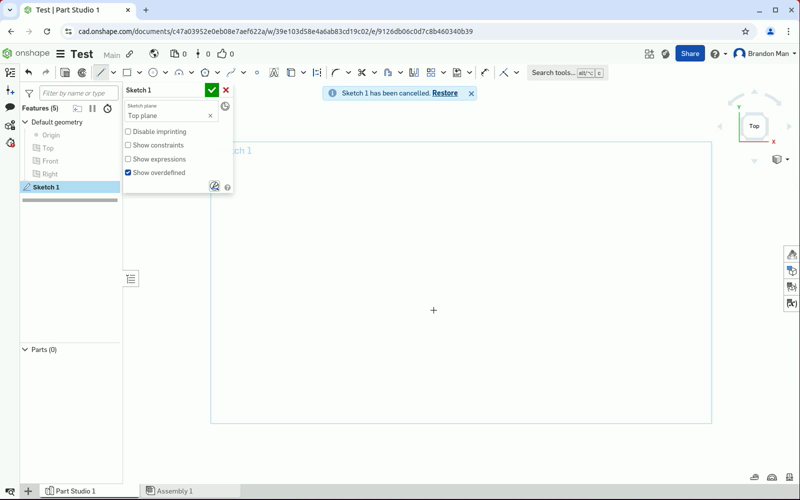
key_up(shift)
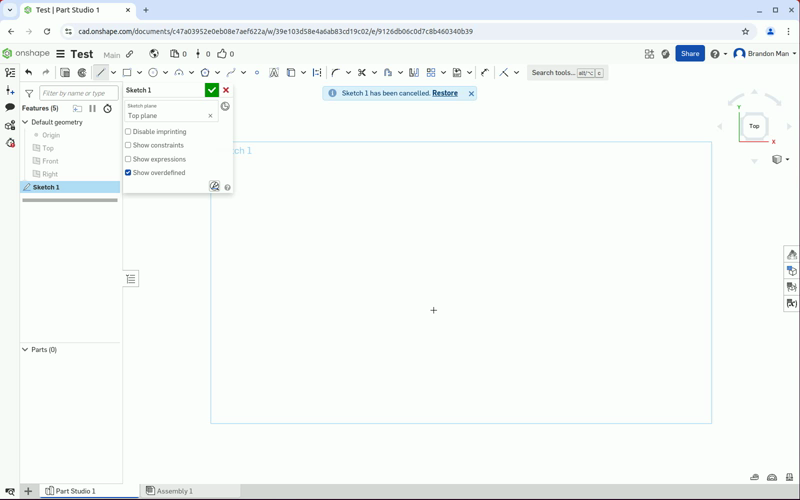
key_down(shift)
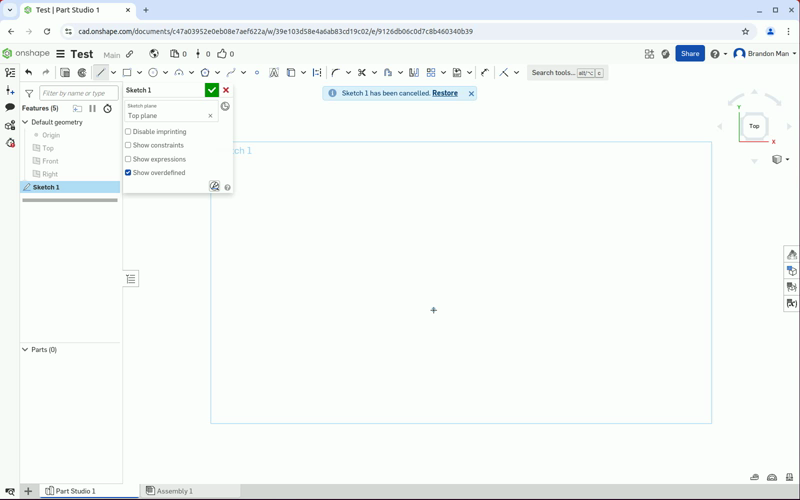
mouse_move(463, 309)
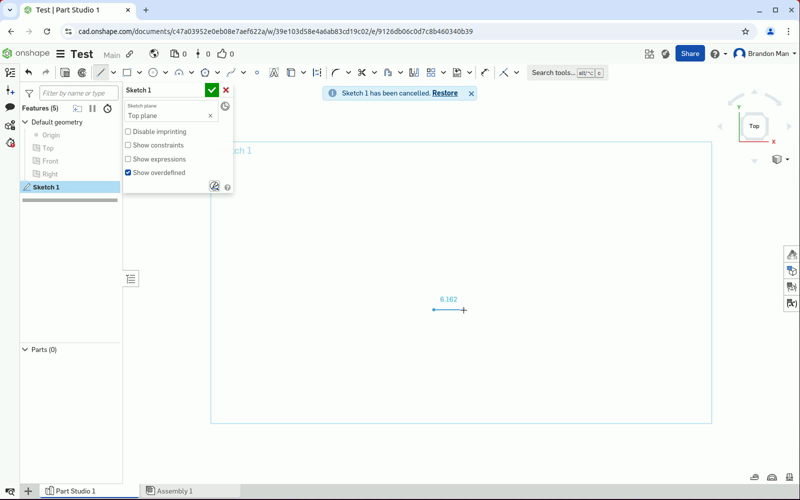
mouse_move(445, 309)
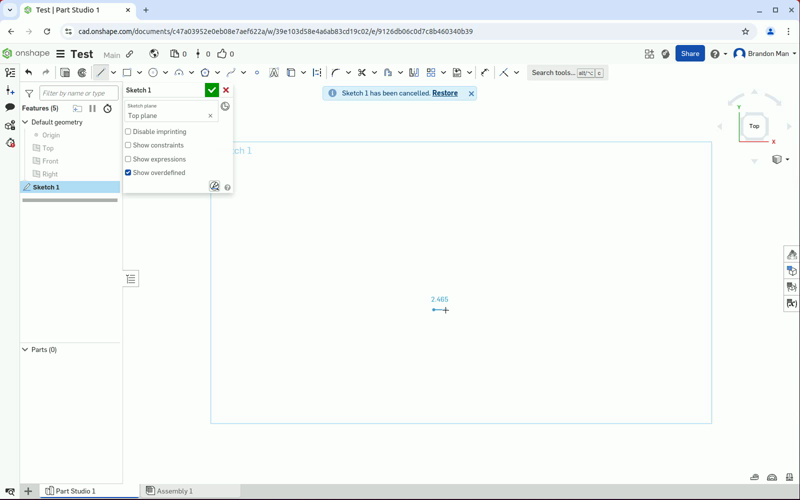
click(445, 309)
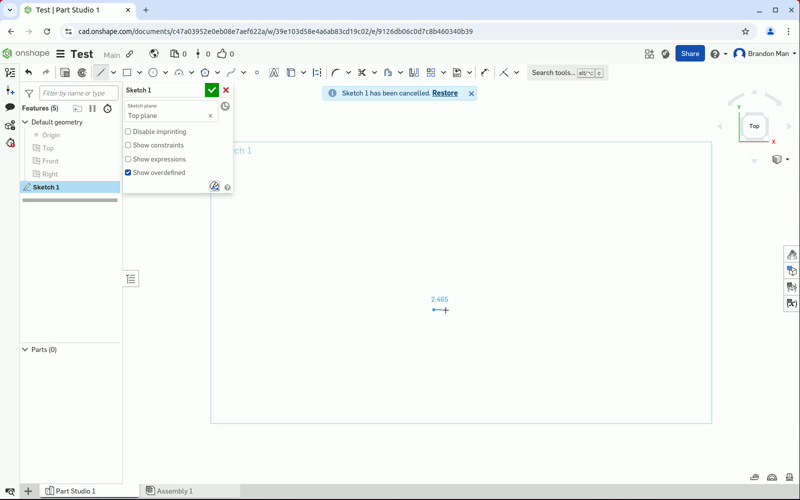
key_up(shift)
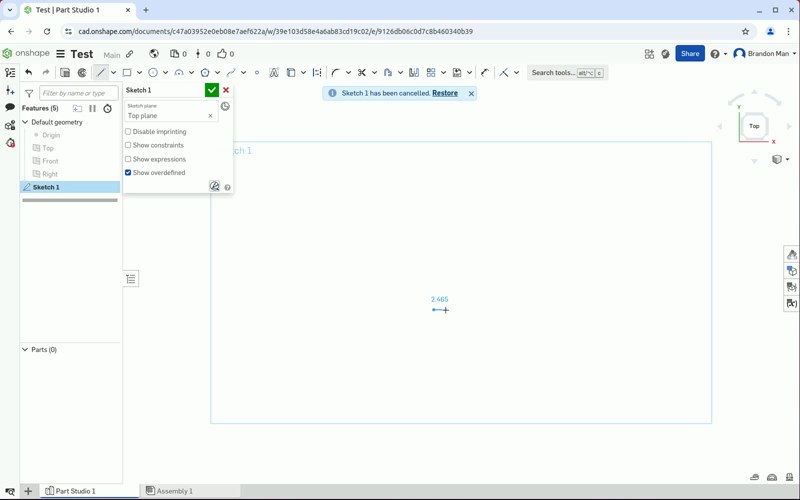
key_down(shift)
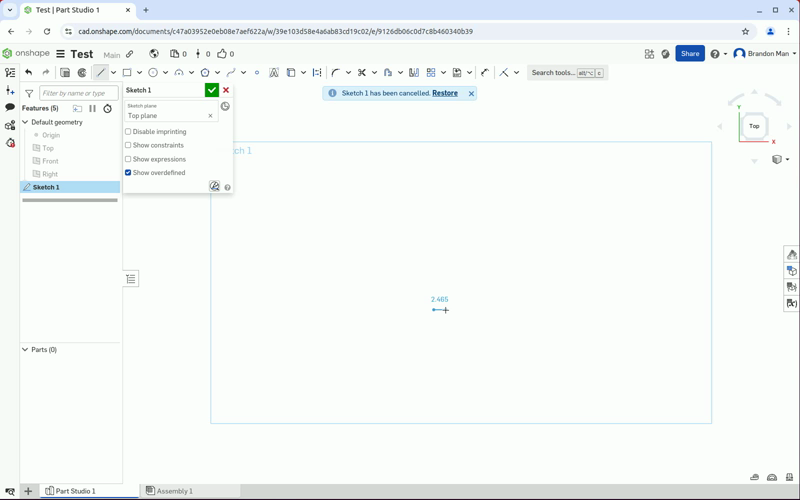
mouse_move(475, 309)
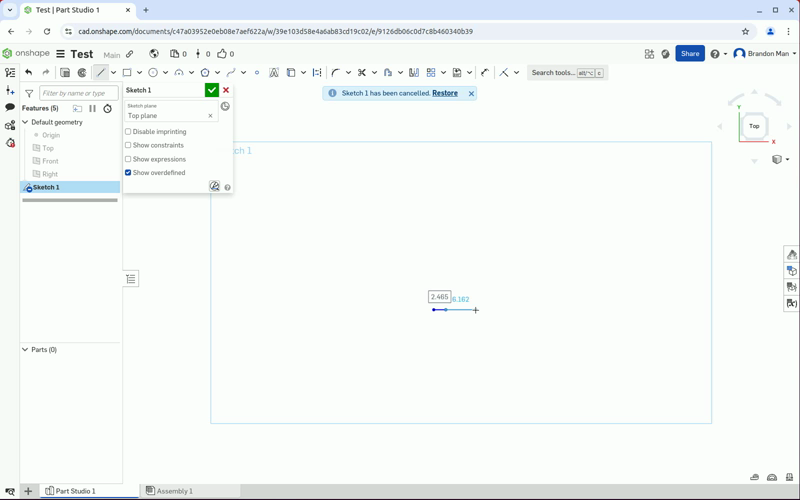
mouse_move(445, 298)
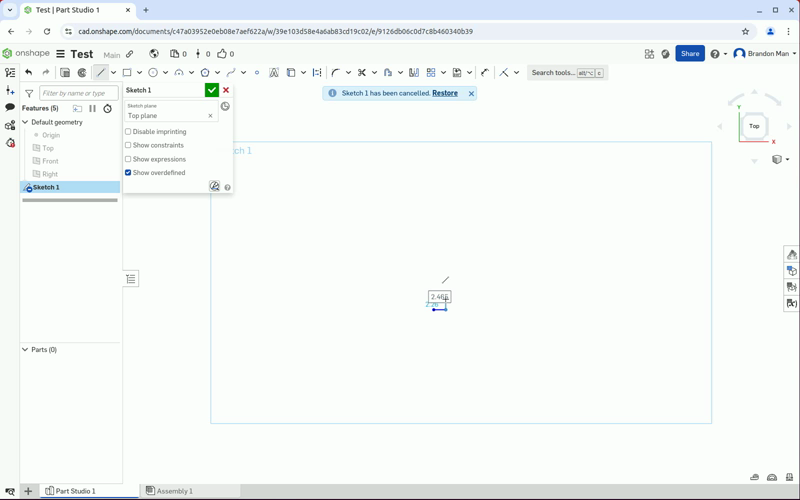
click(445, 298)
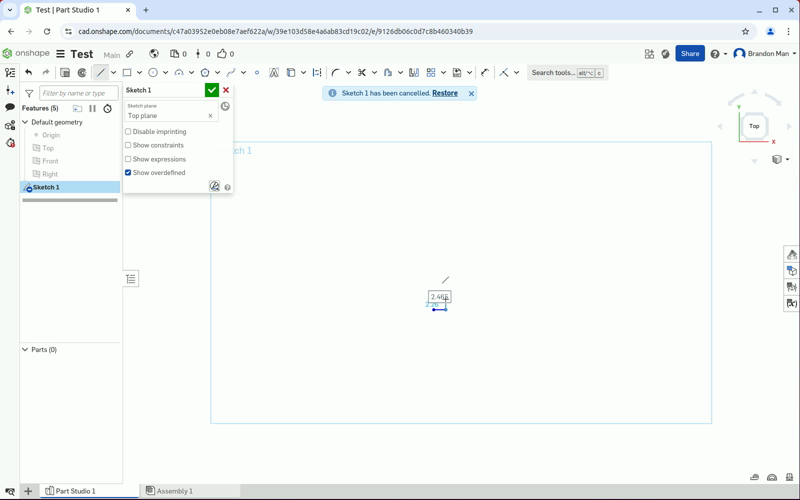
key_up(shift)
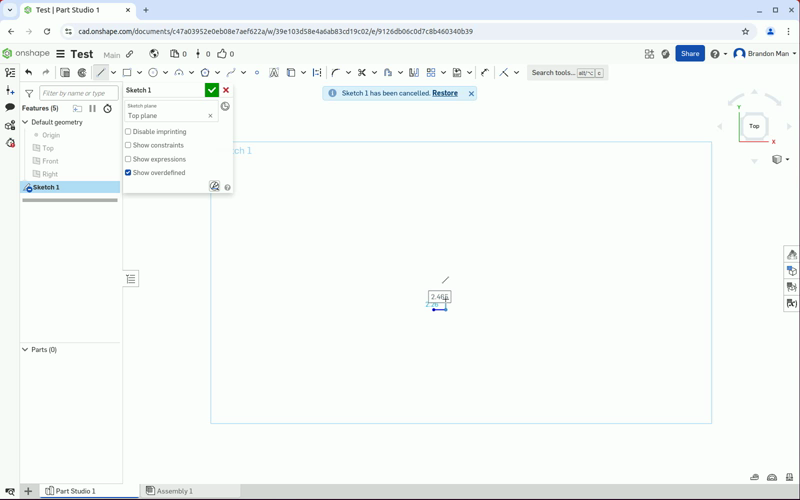
key_down(shift)
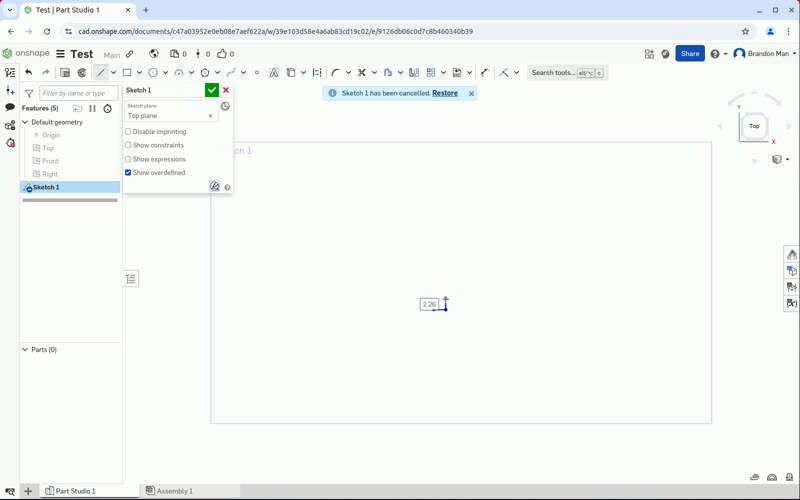
mouse_move(475, 298)
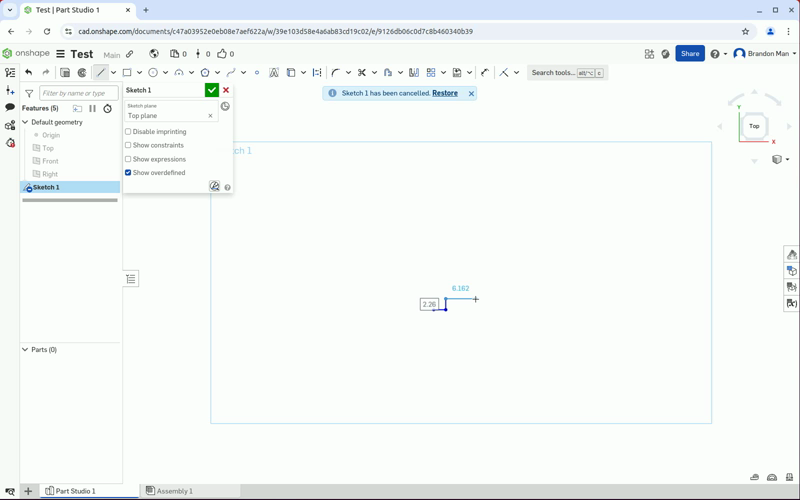
mouse_move(433, 298)
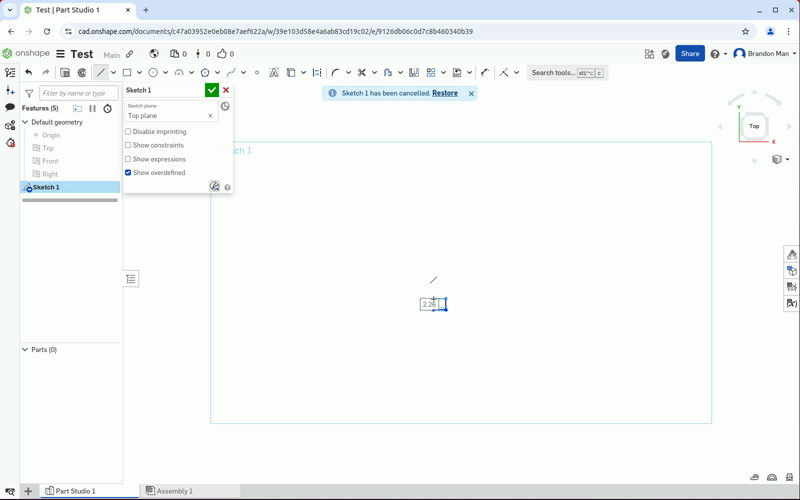
click(433, 298)
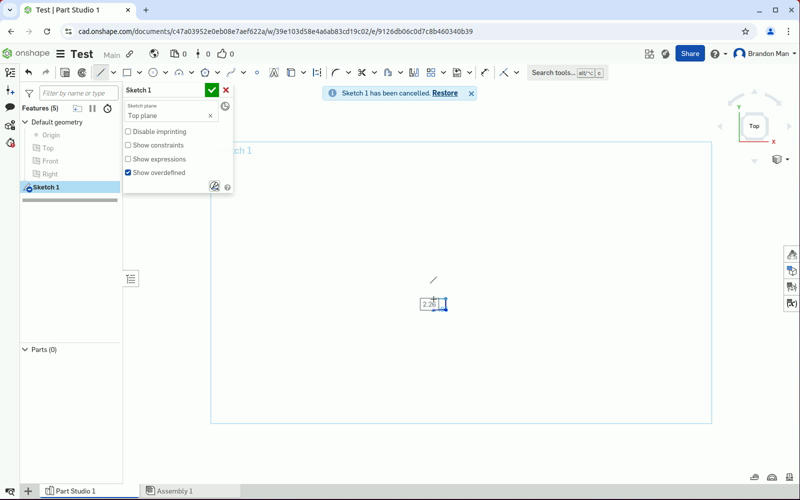
key_up(shift)
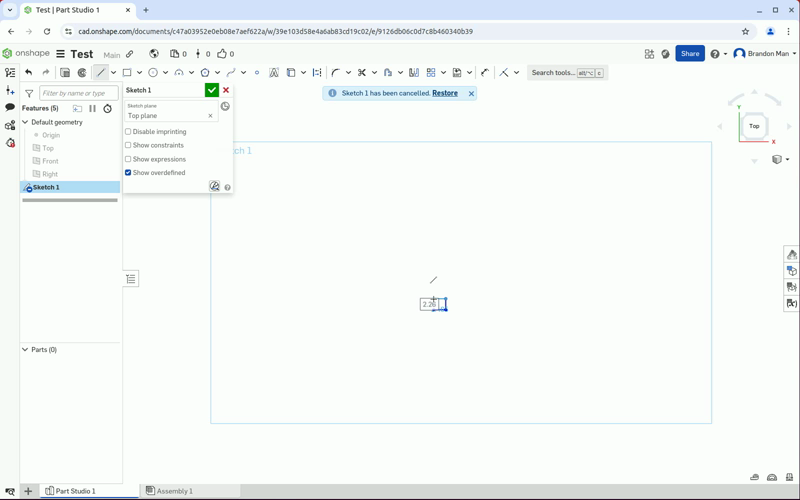
mouse_move(463, 298)
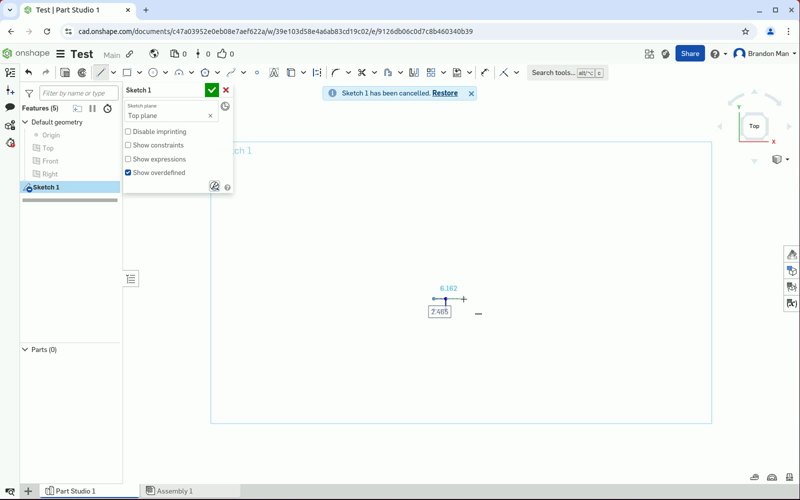
key_down(shift)
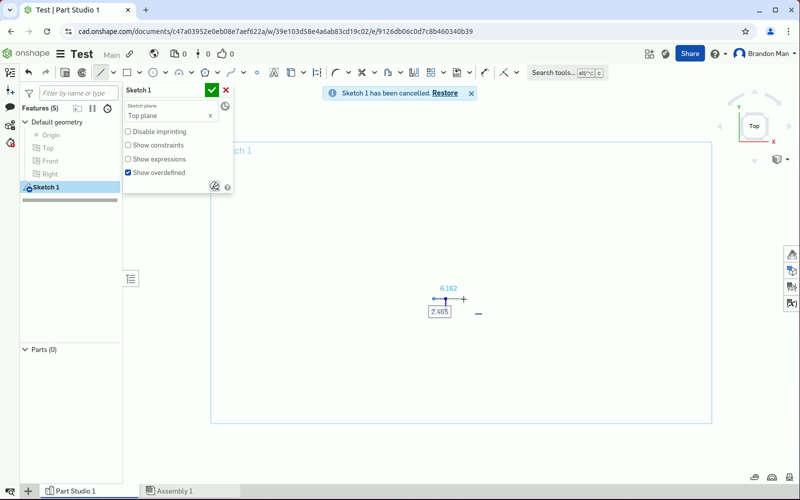
mouse_move(433, 309)
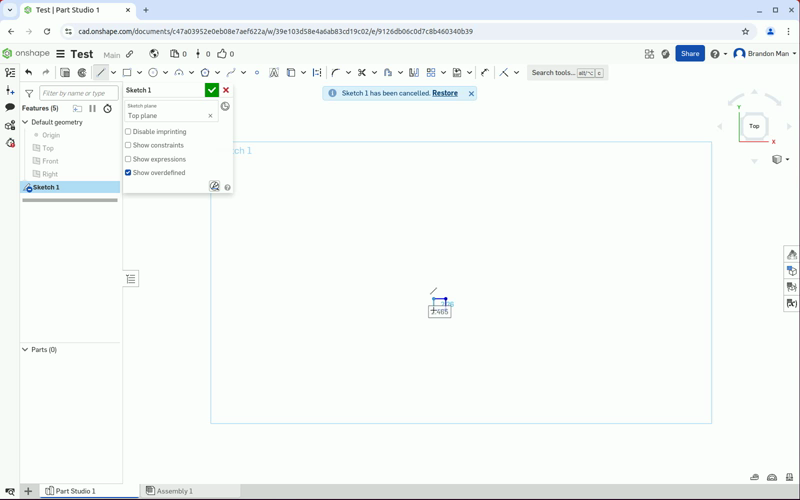
key_up(shift)
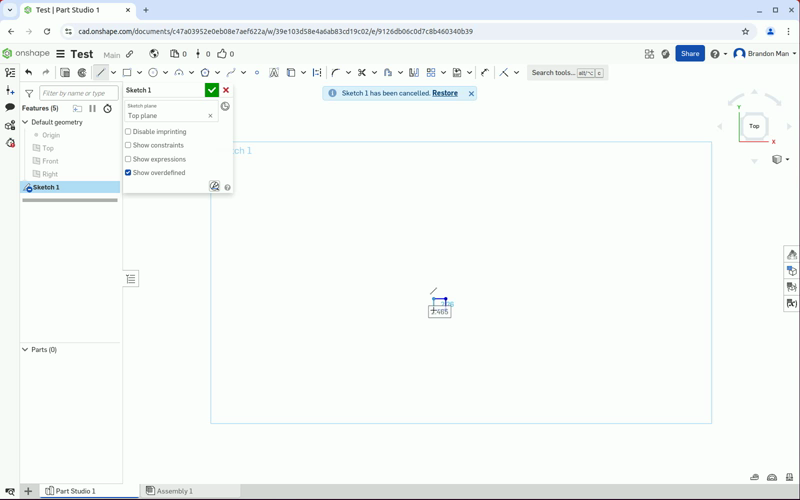
click(433, 309)
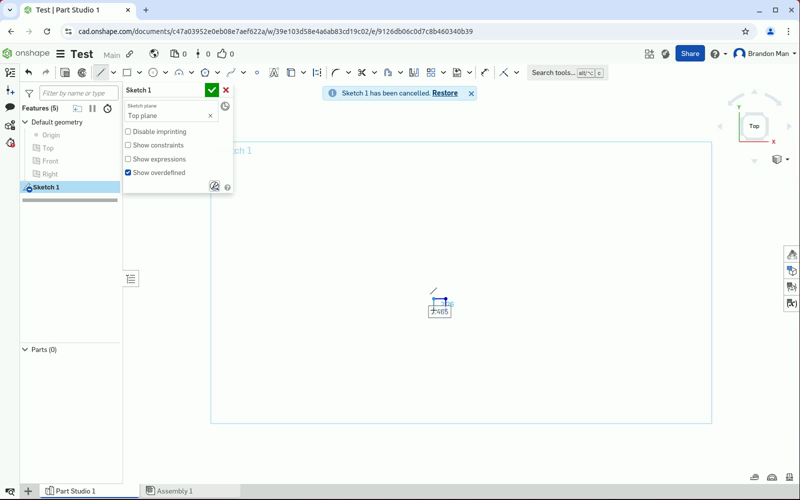
key(esc)
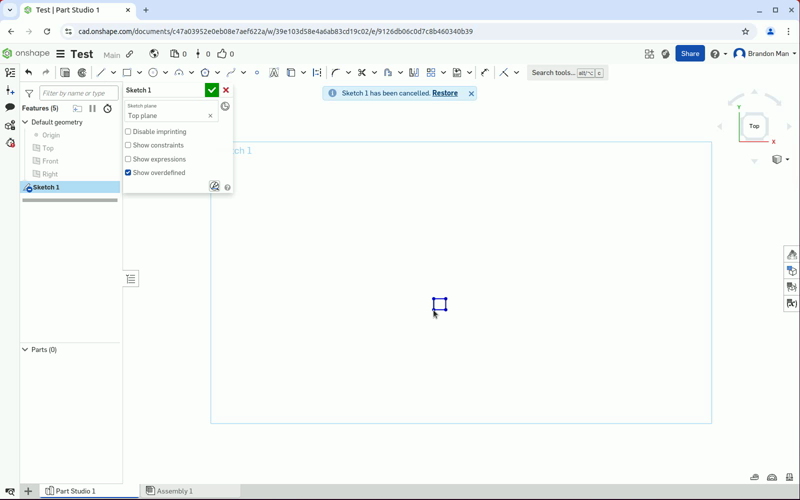
mouse_move(436, 303)
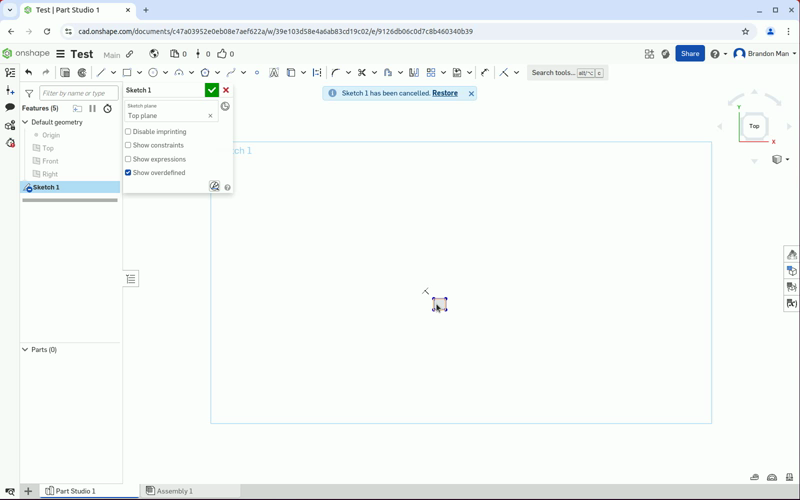
scroll(6)
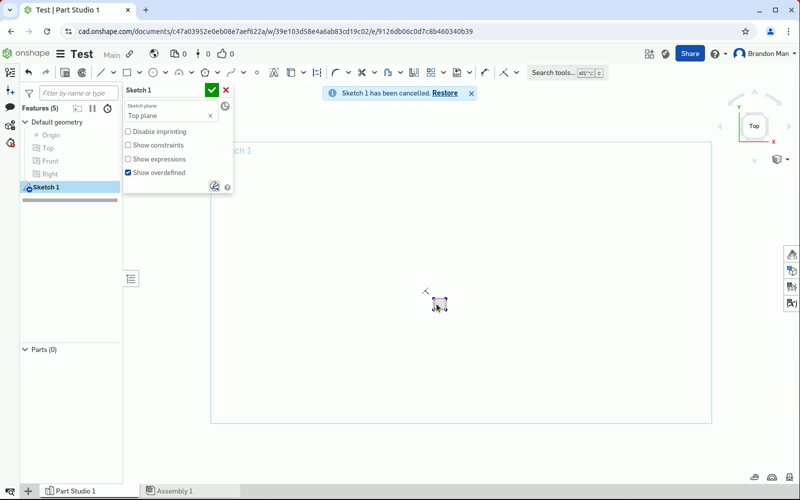
scroll(6)
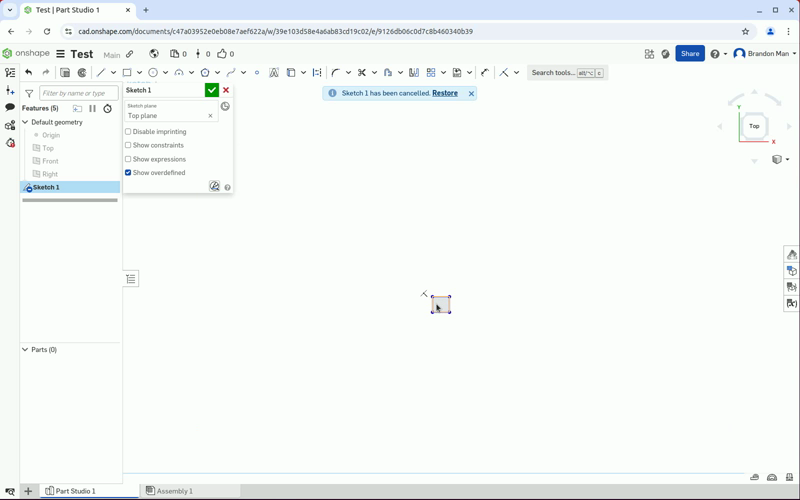
scroll(6)
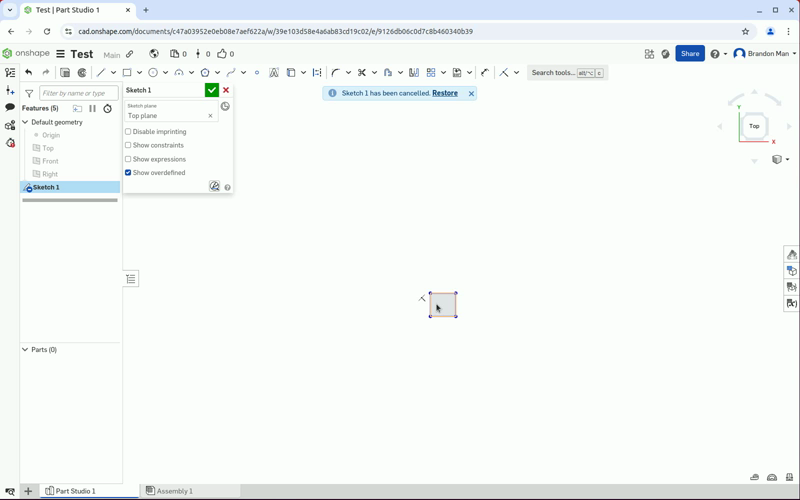
scroll(6)
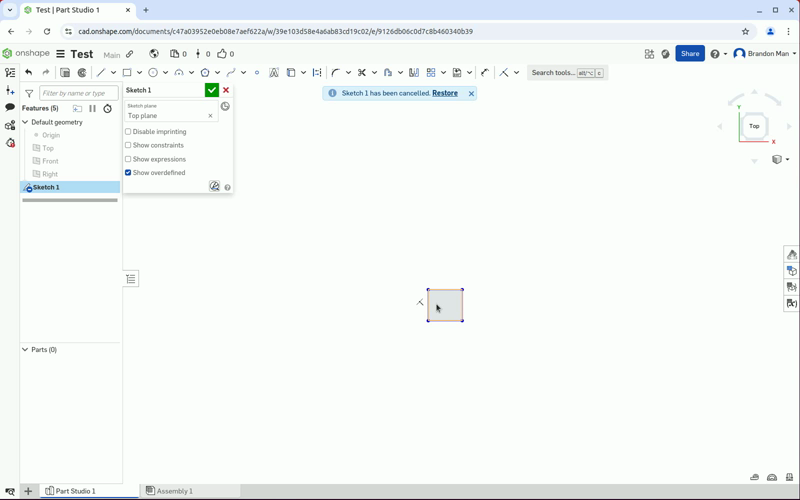
scroll(6)
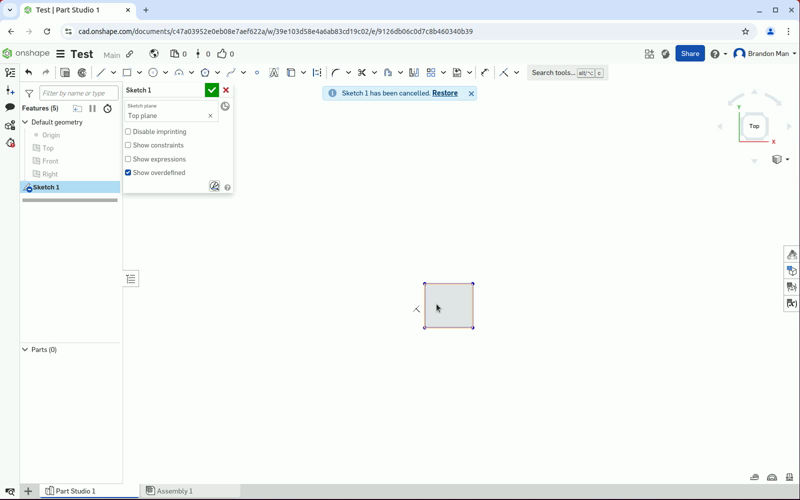
scroll(6)
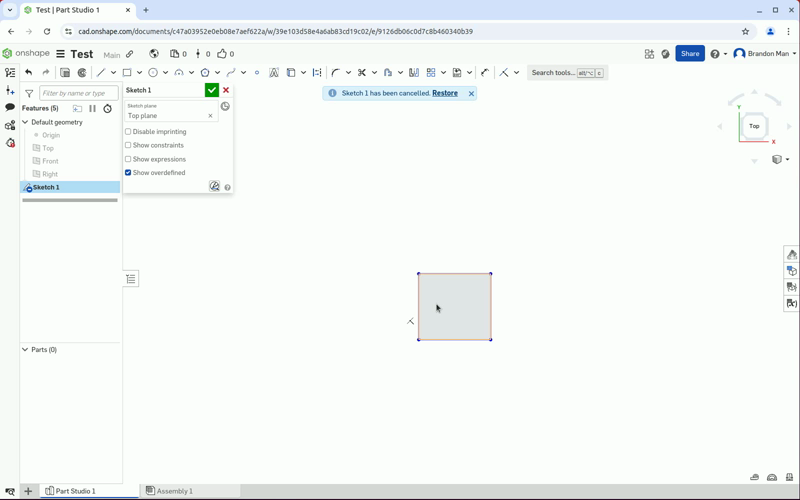
scroll(6)
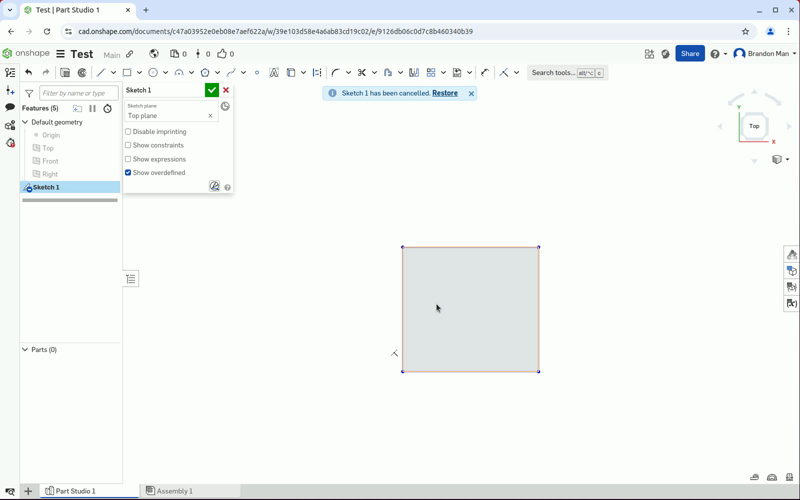
click(436, 303)
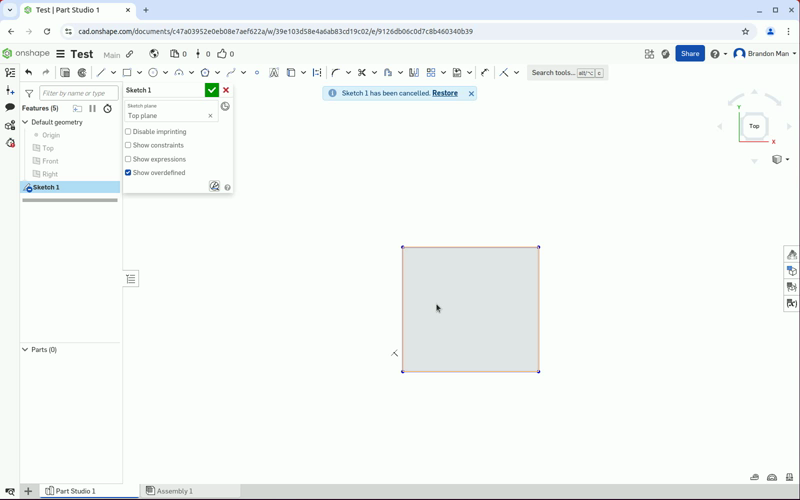
scroll(-6)
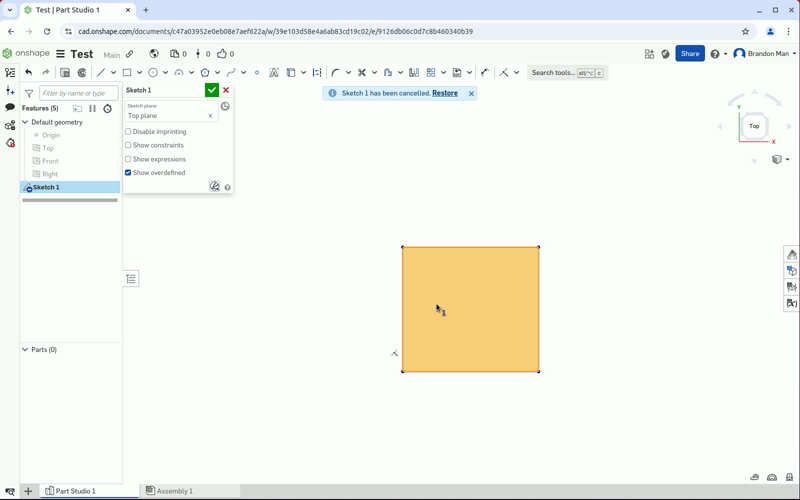
scroll(-6)
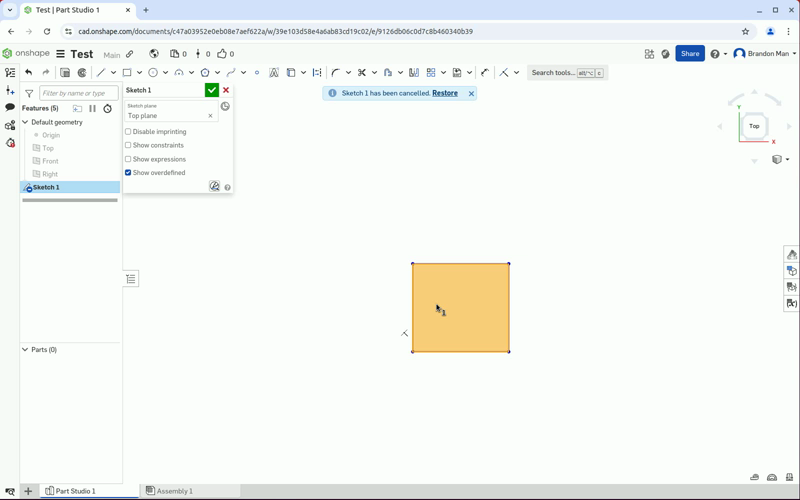
scroll(-6)
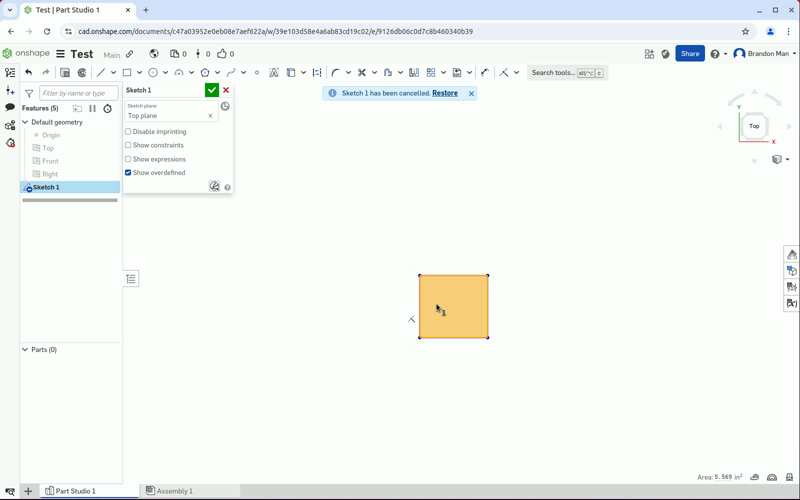
scroll(-6)
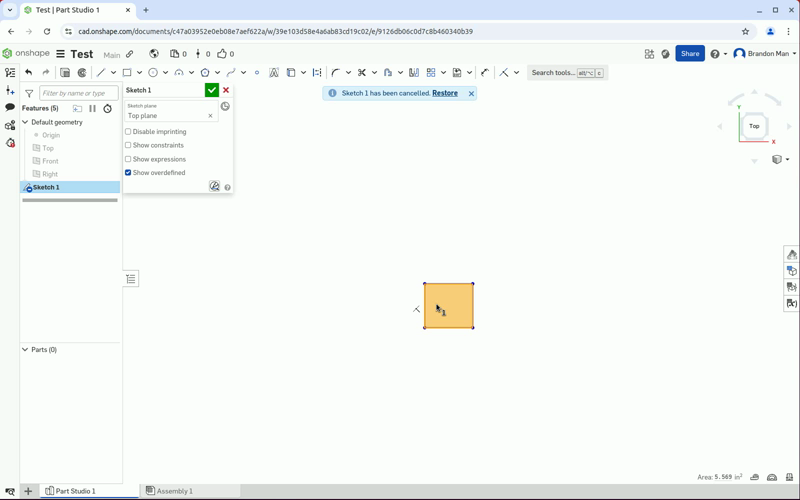
scroll(-6)
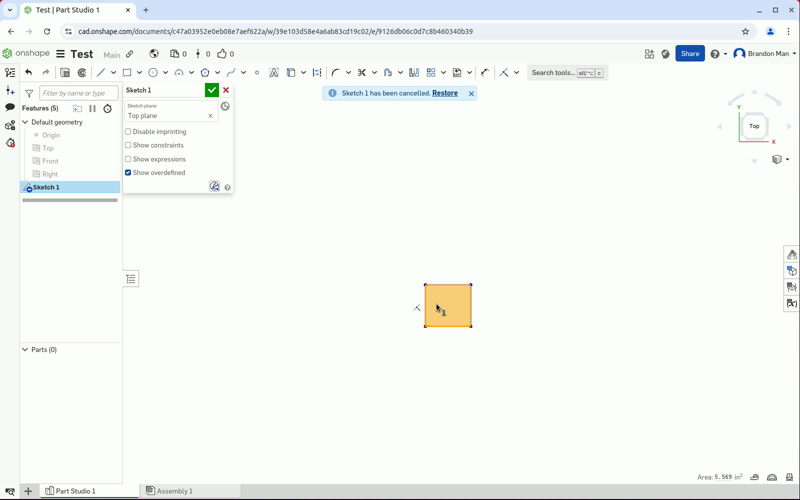
scroll(-6)
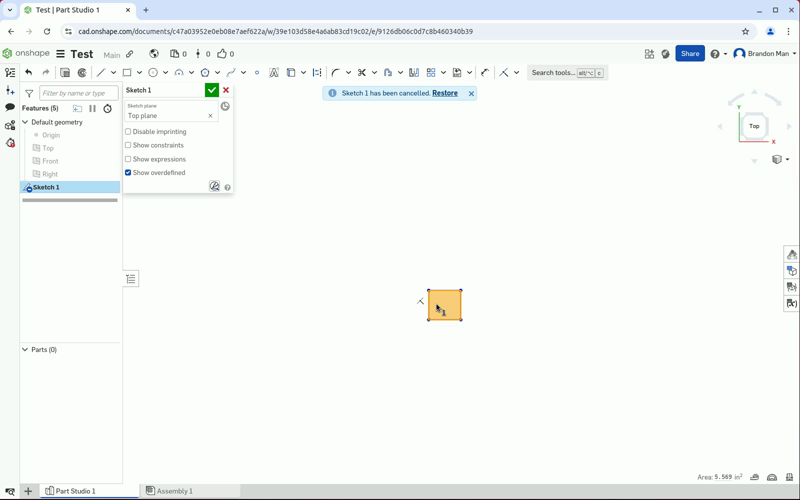
scroll(-6)
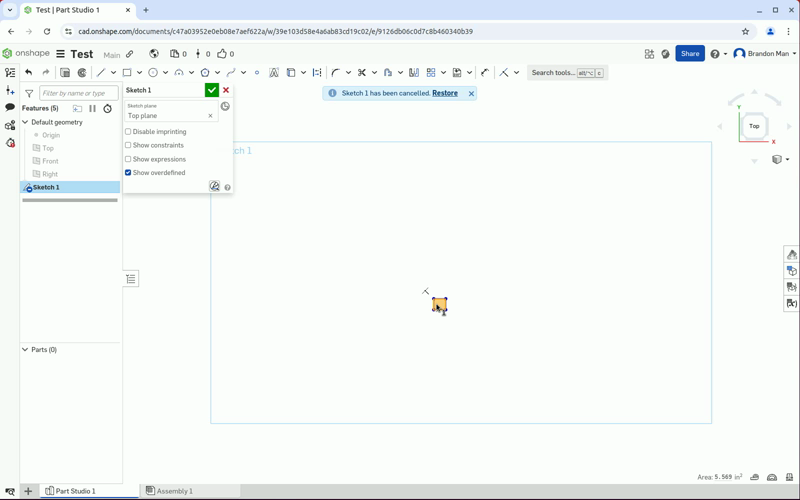
mouse_move(73, 352)
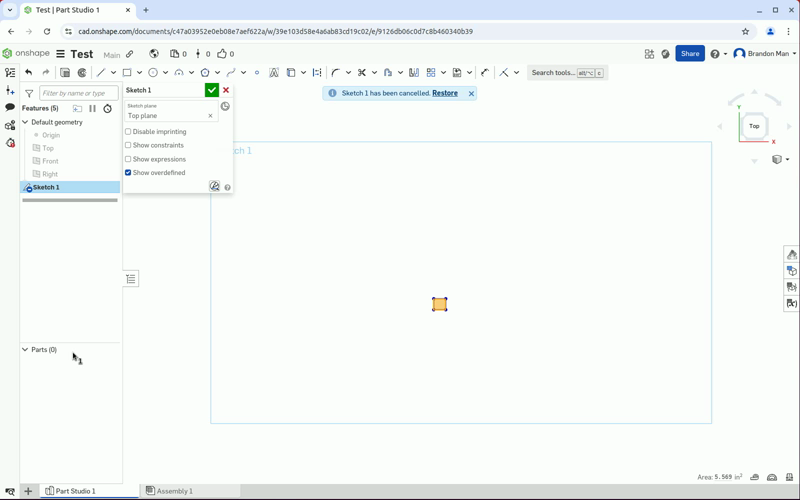
key(shift+y)
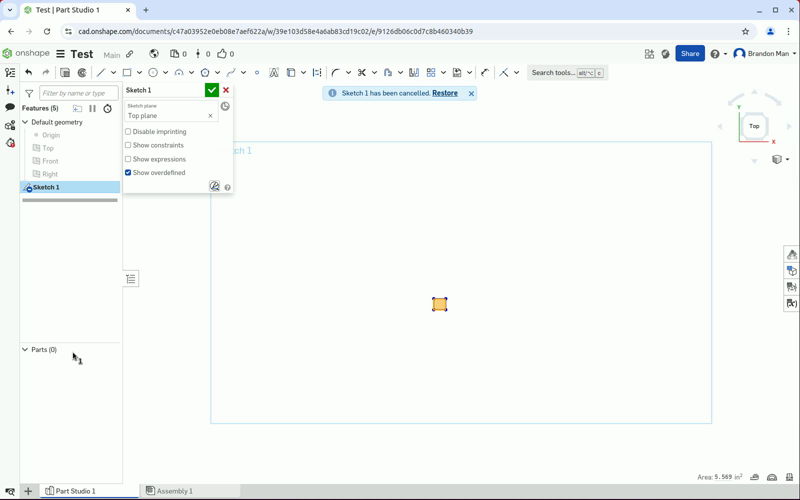
key(shift+e)
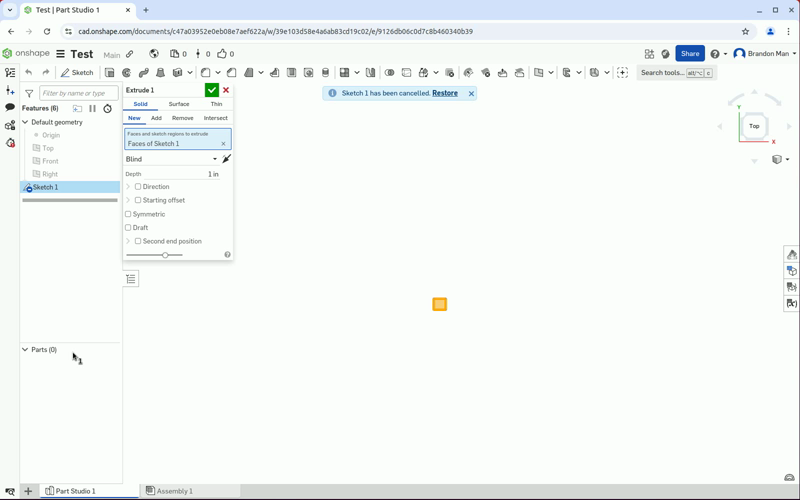
mouse_move(143, 106)
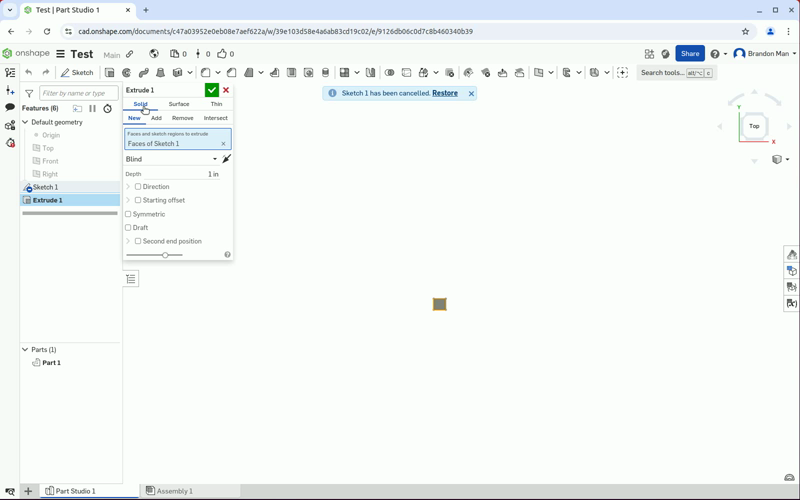
click(143, 106)
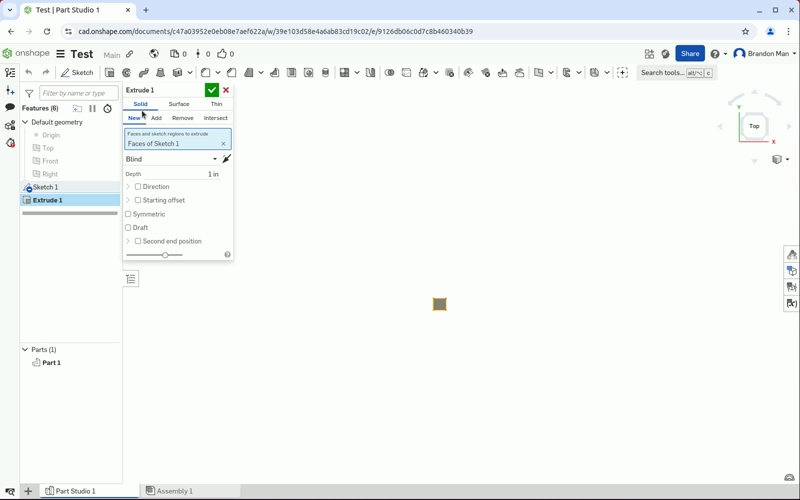
mouse_move(137, 120)
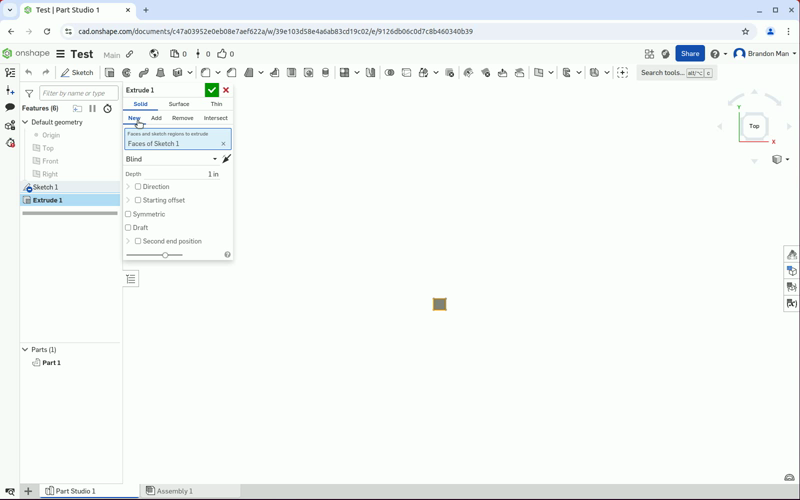
click(137, 120)
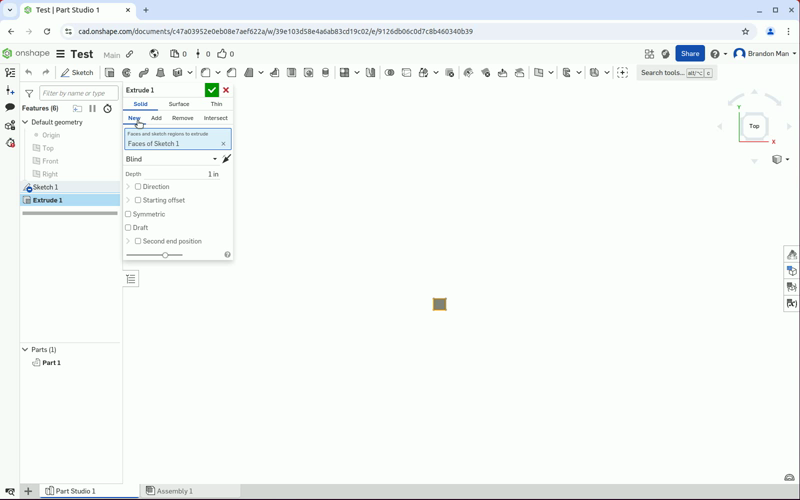
key(tab, 4)
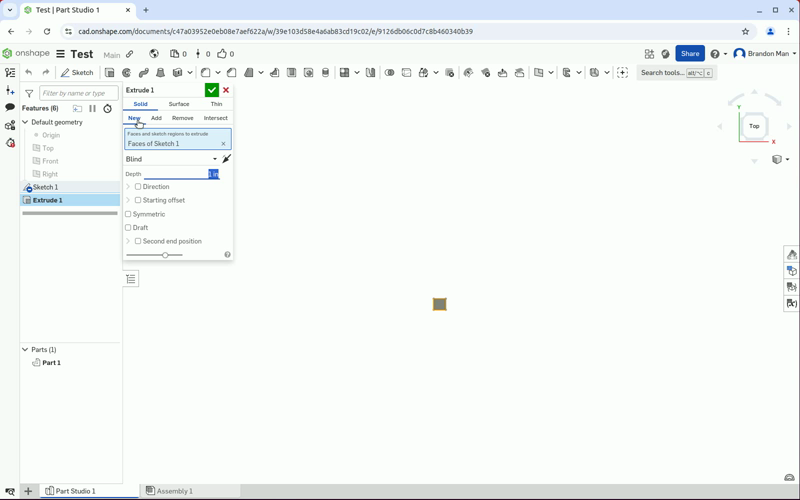
text(9.147)
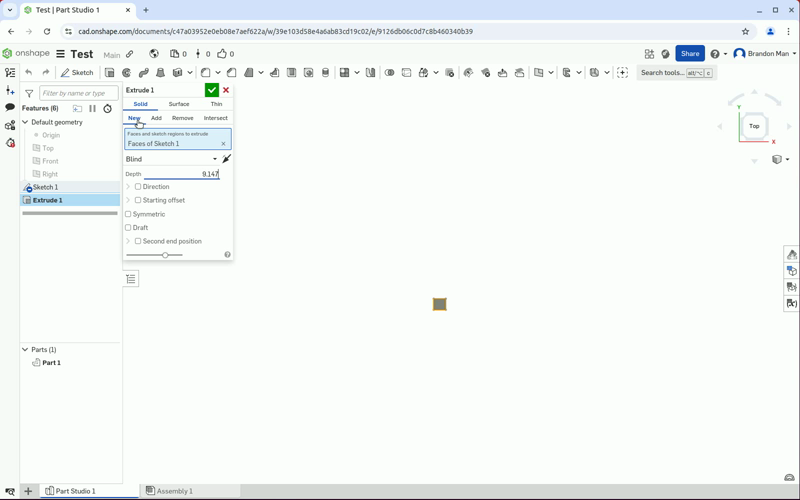
key(enter)
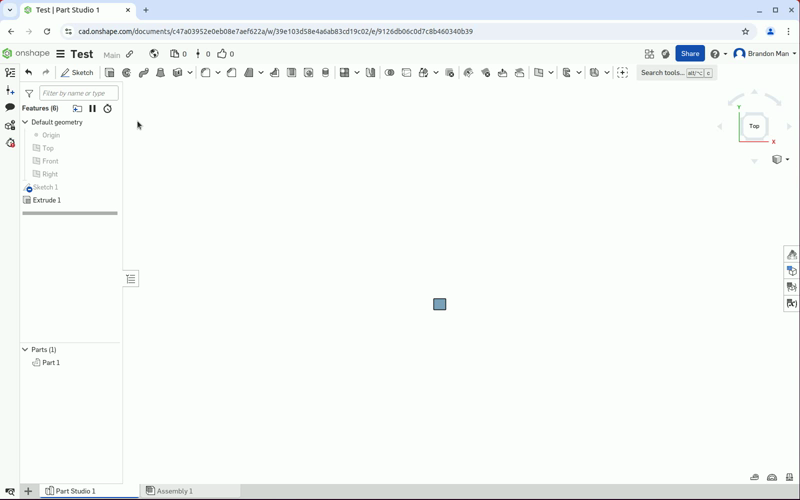
key(shift+h)
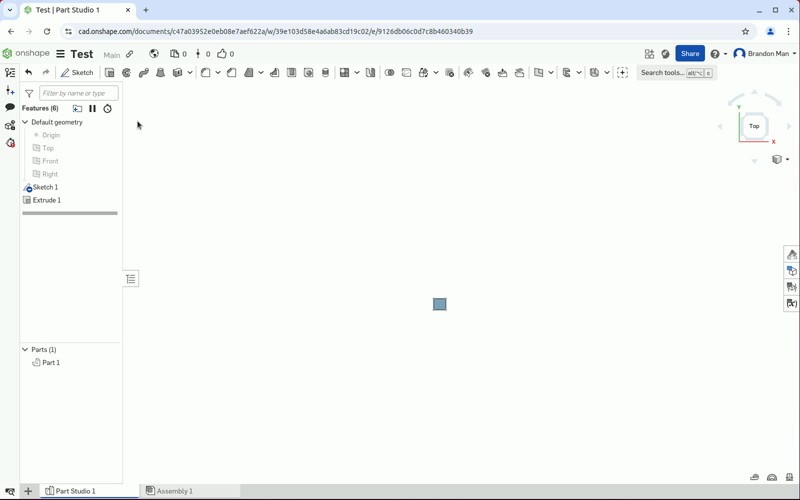
key(shift+h)
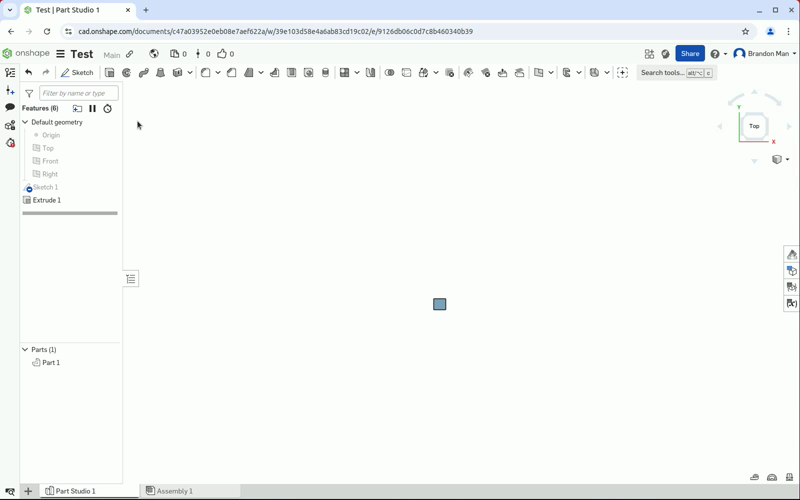
mouse_move(73, 189)
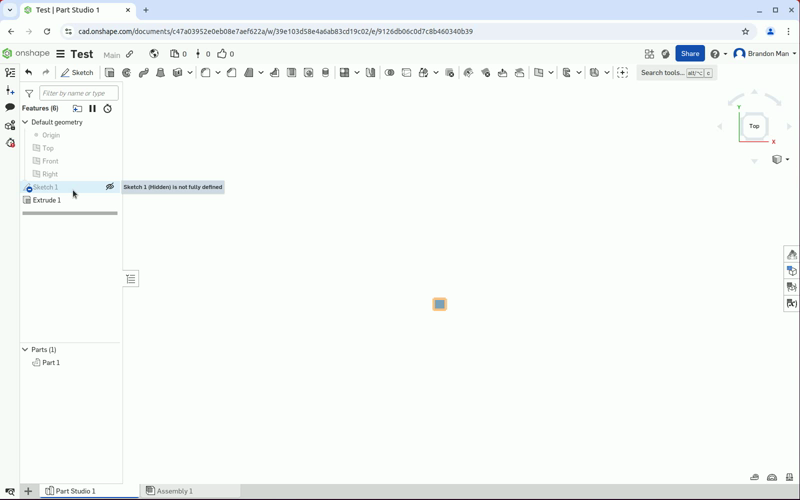
click(73, 189)
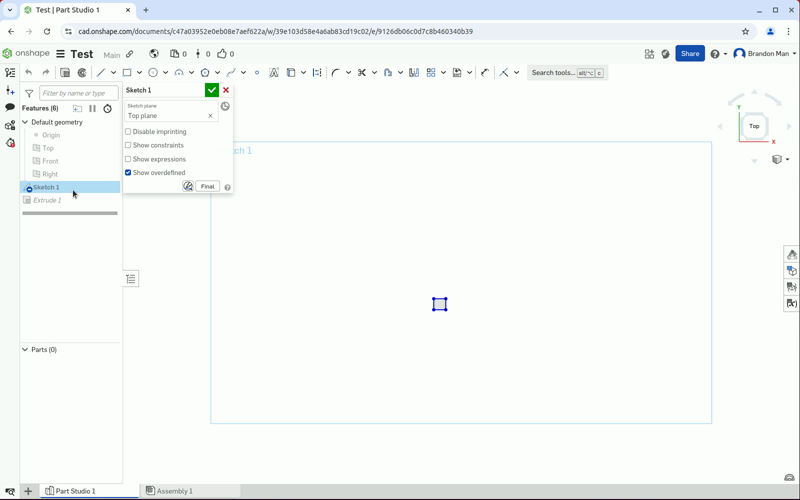
mouse_move(229, 92)
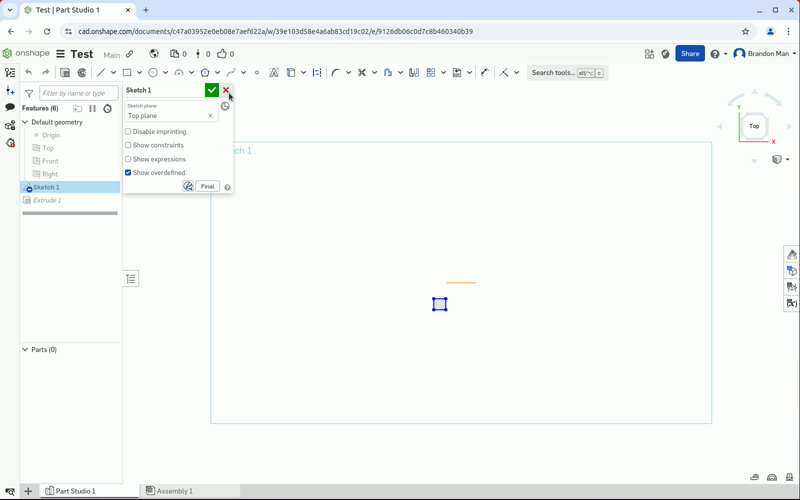
click(229, 92)
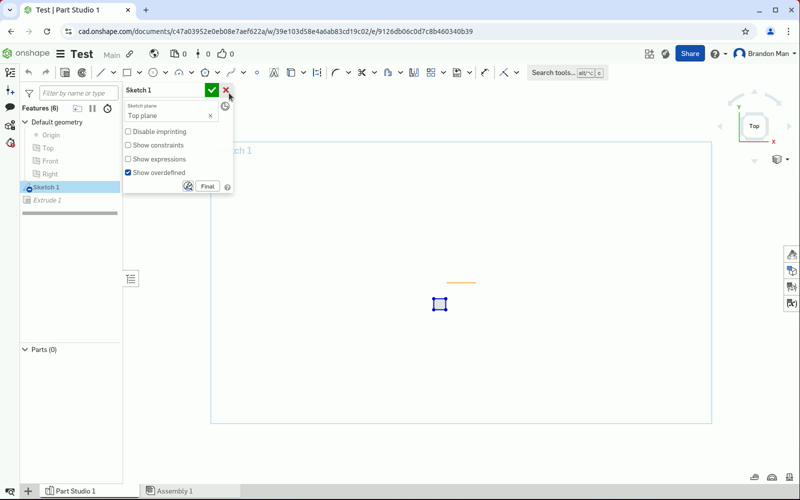
key(shift+s)
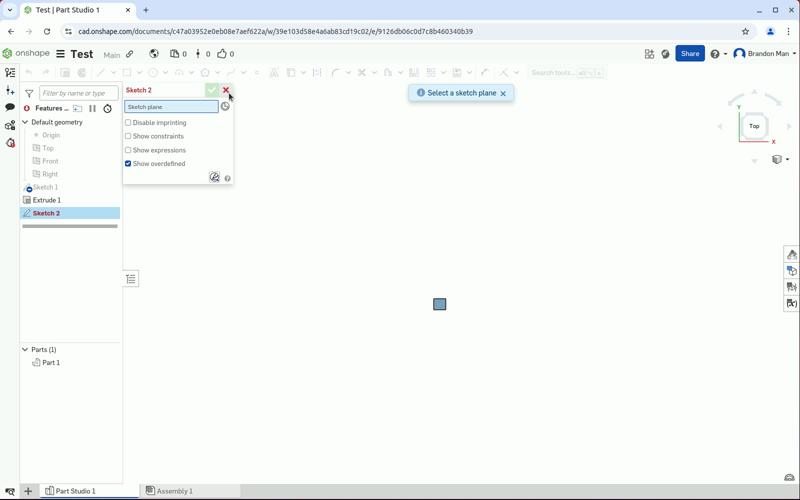
mouse_move(73, 150)
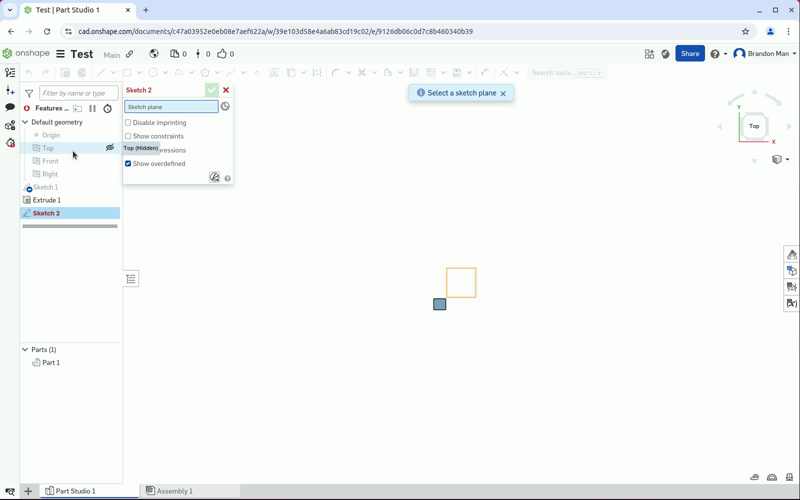
click(73, 150)
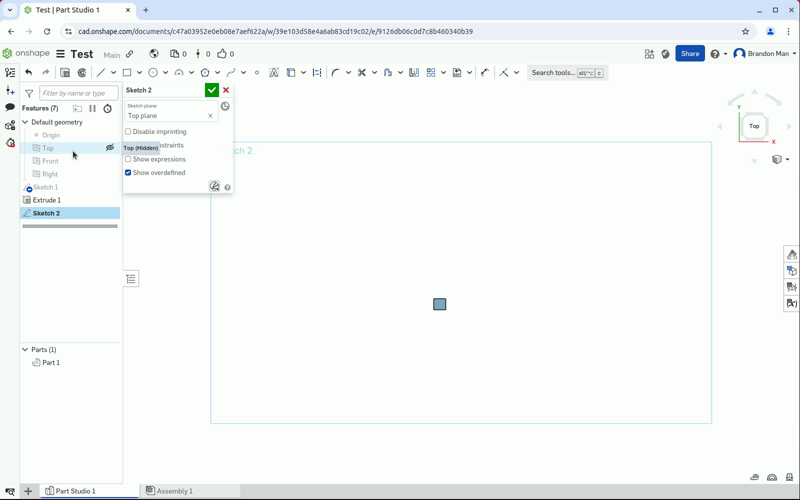
mouse_move(73, 352)
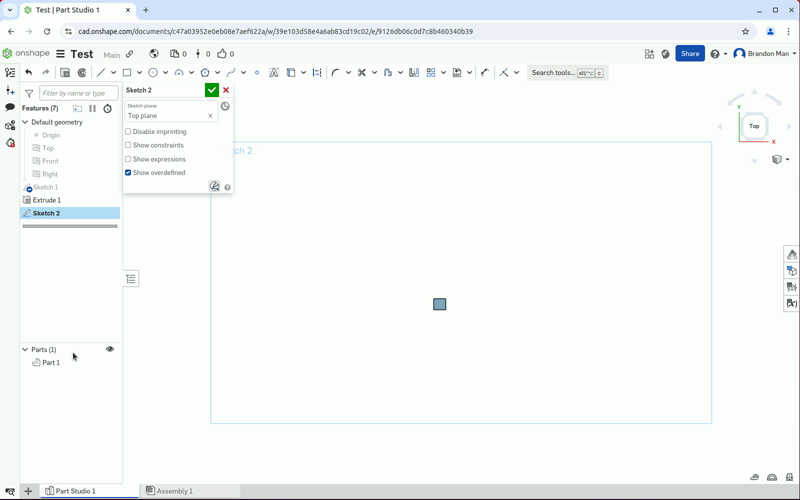
key(y)
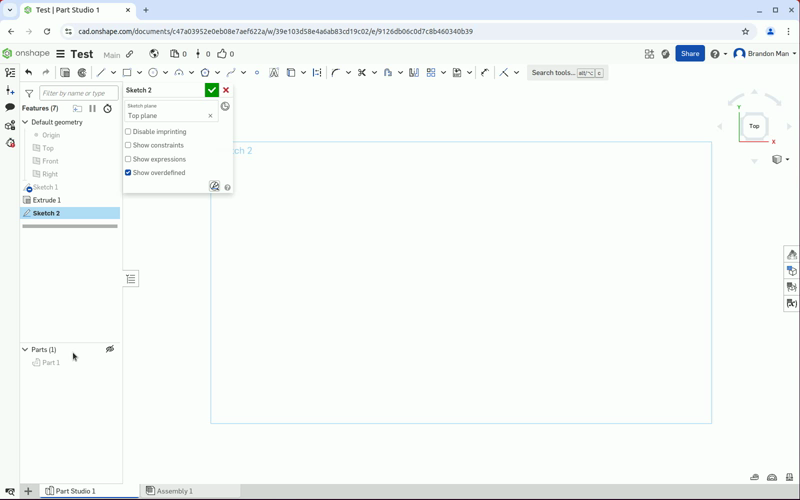
key(l)
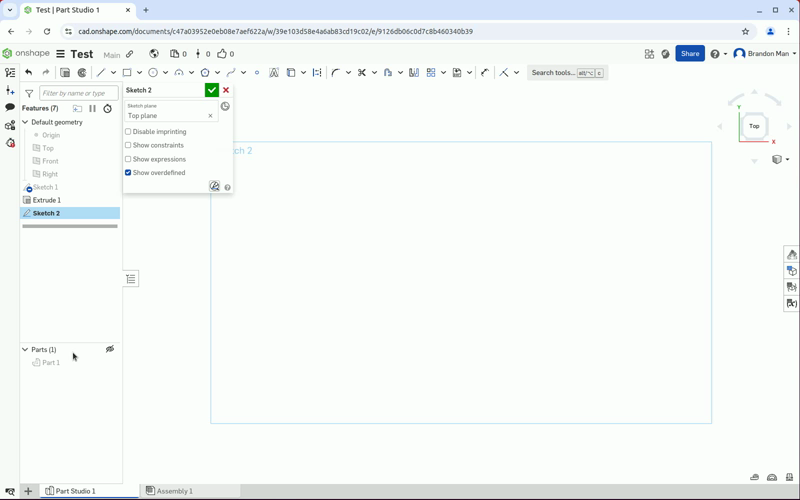
key_down(shift)
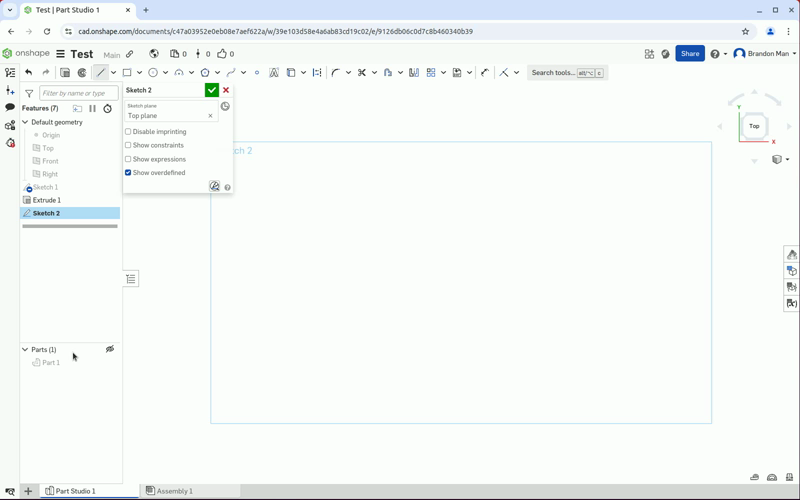
mouse_move(433, 266)
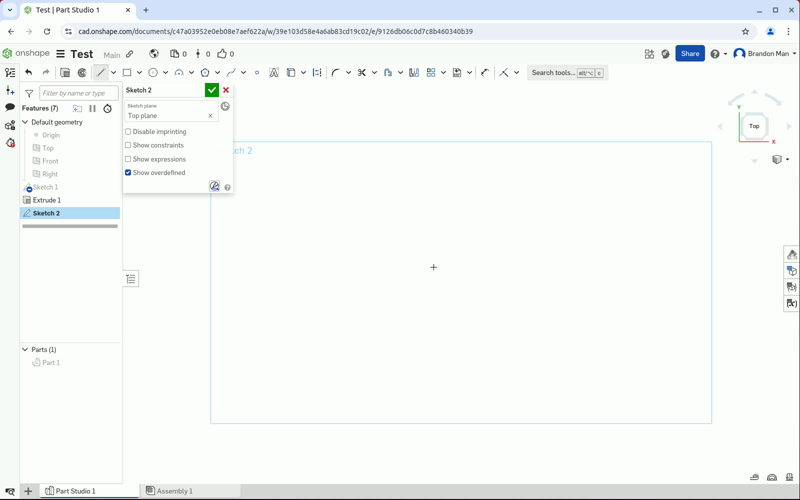
click(433, 266)
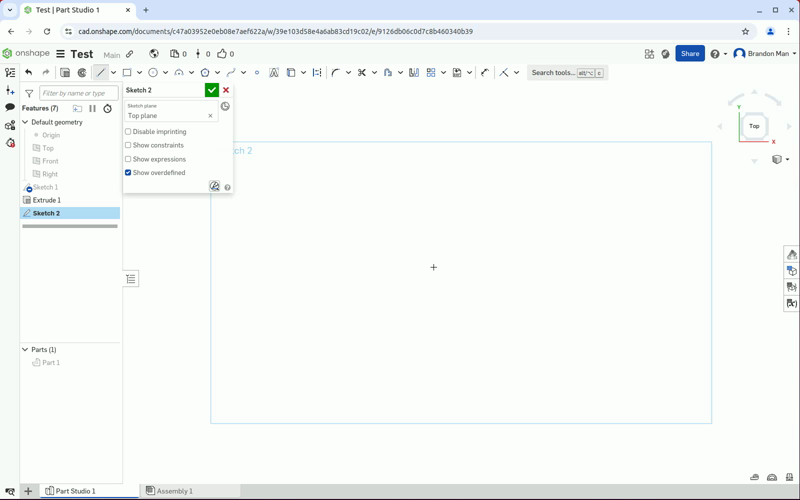
key_up(shift)
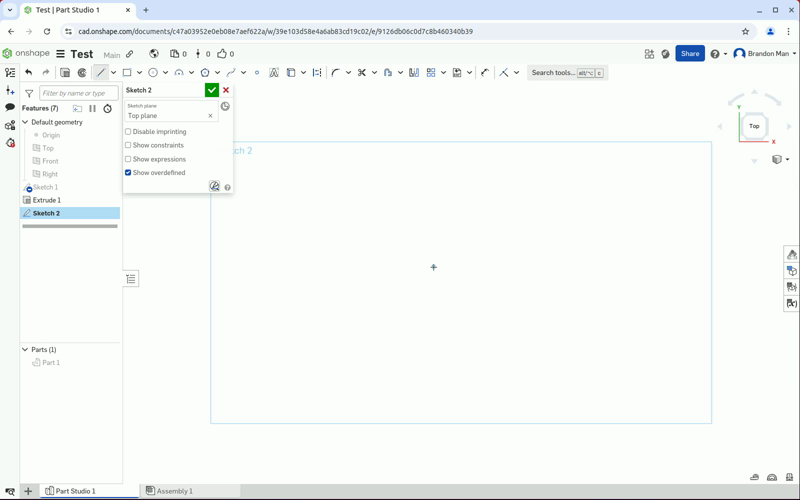
key_down(shift)
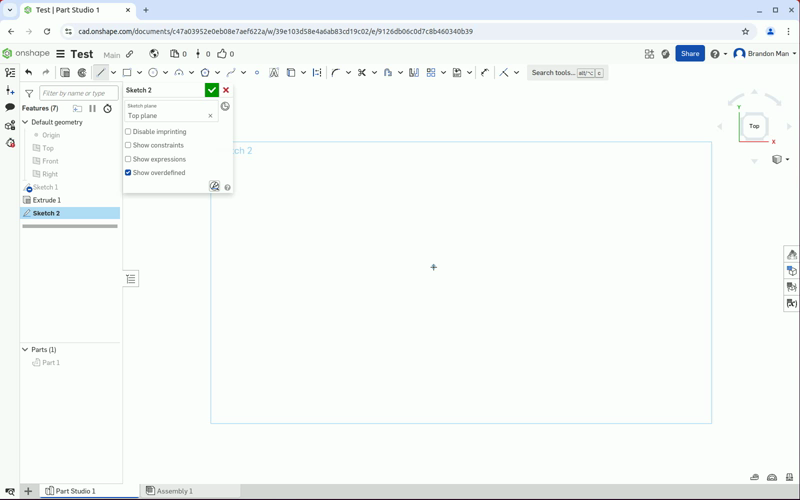
mouse_move(463, 266)
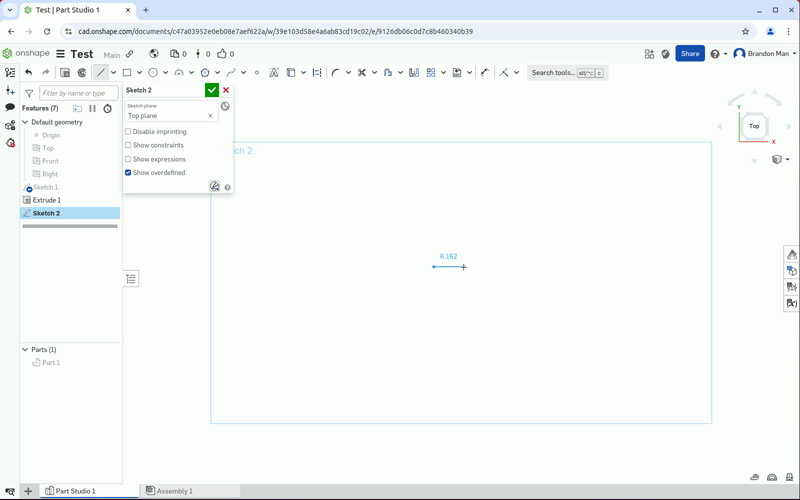
mouse_move(445, 266)
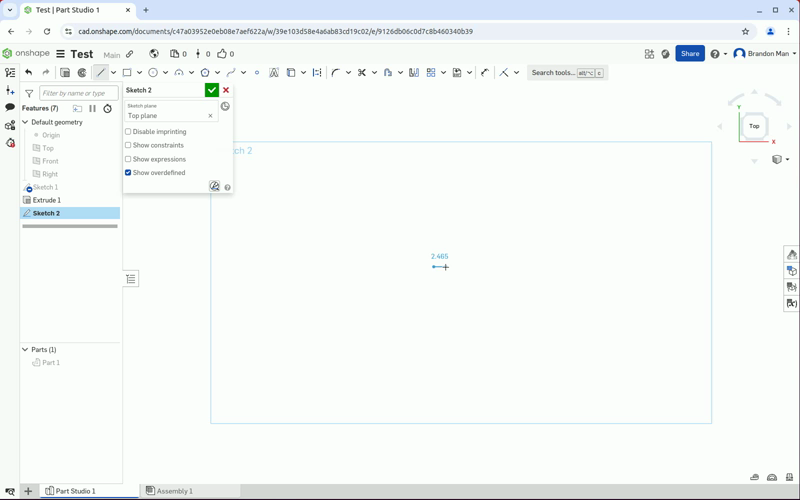
click(445, 266)
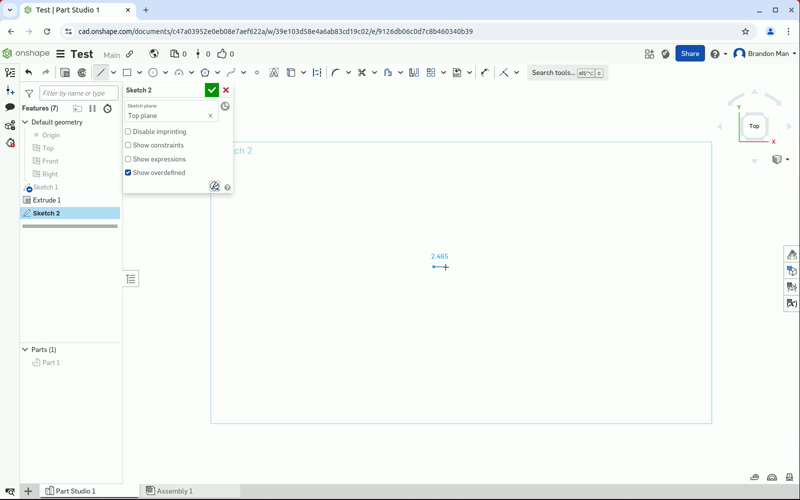
key_up(shift)
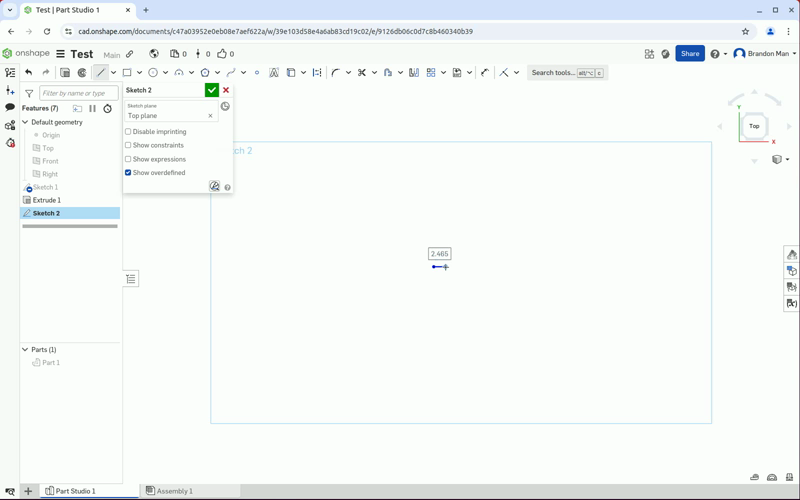
key_down(shift)
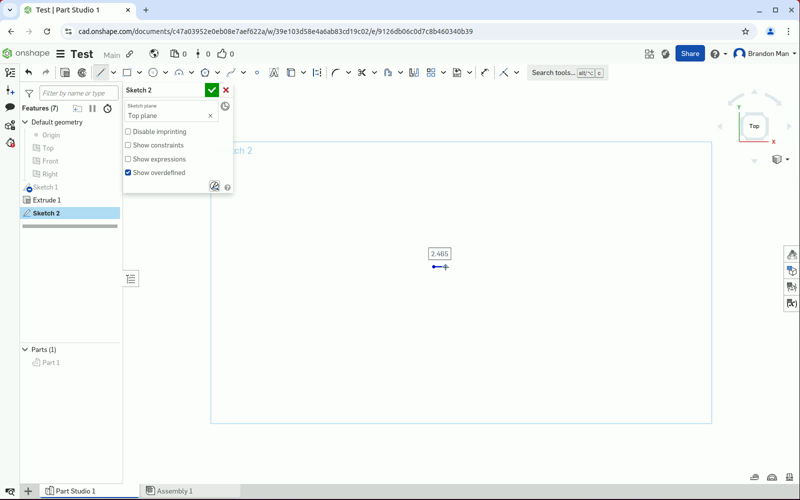
mouse_move(475, 266)
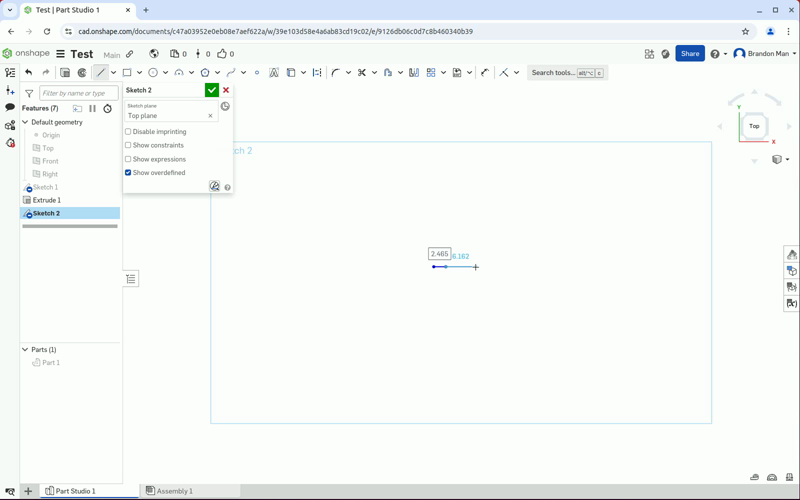
mouse_move(445, 255)
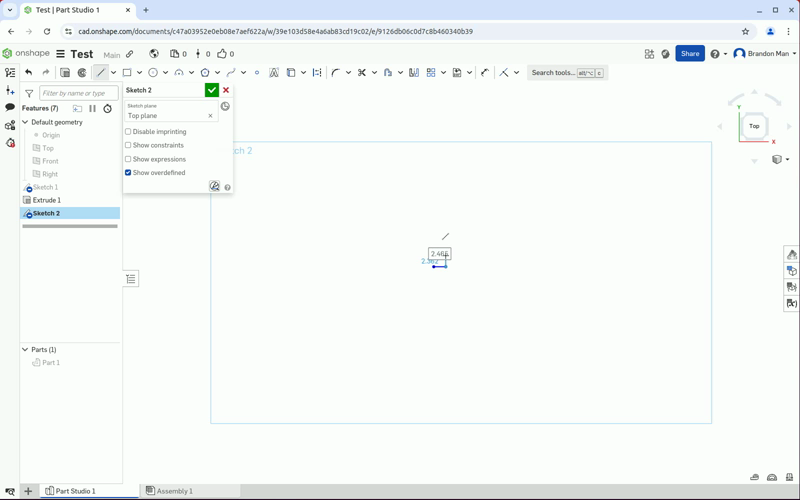
click(445, 255)
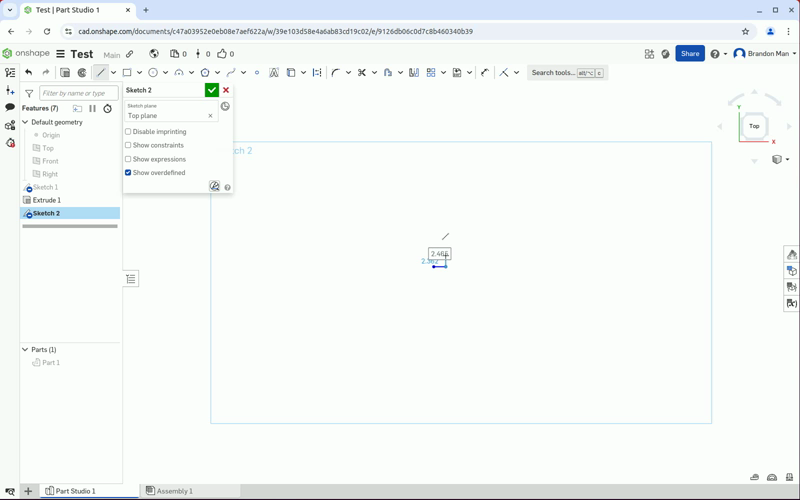
key_up(shift)
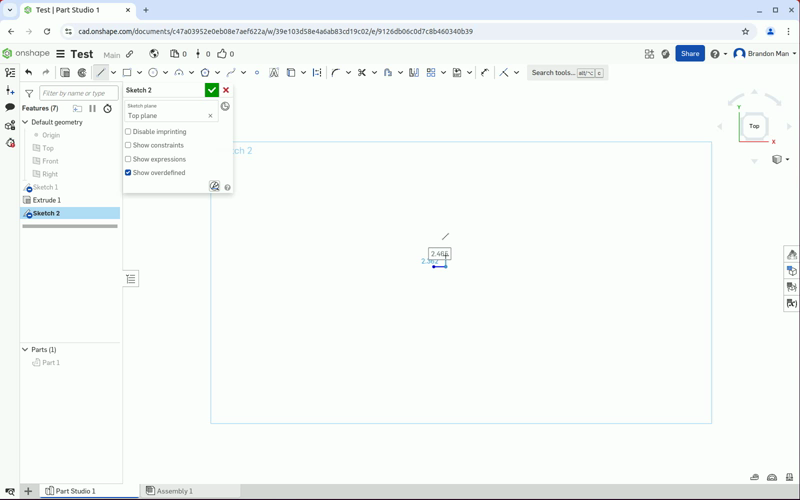
key_down(shift)
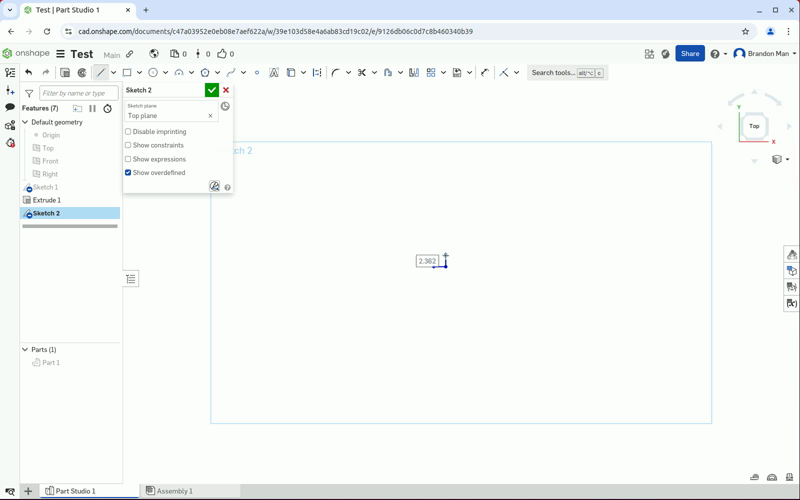
mouse_move(475, 255)
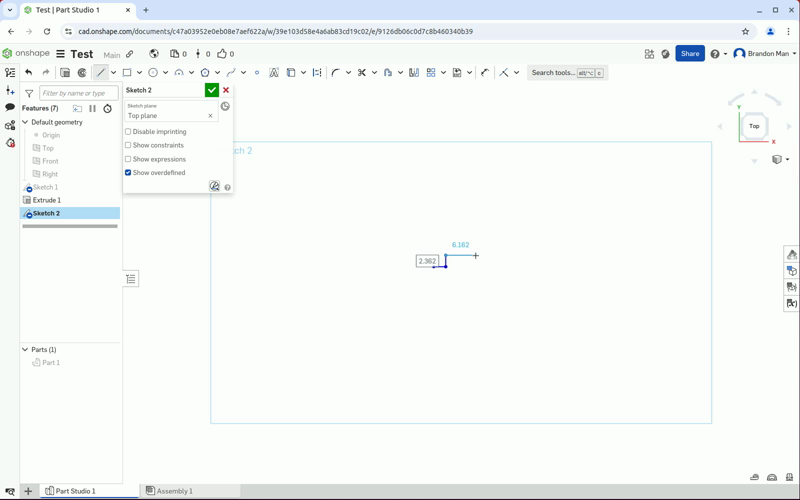
mouse_move(433, 255)
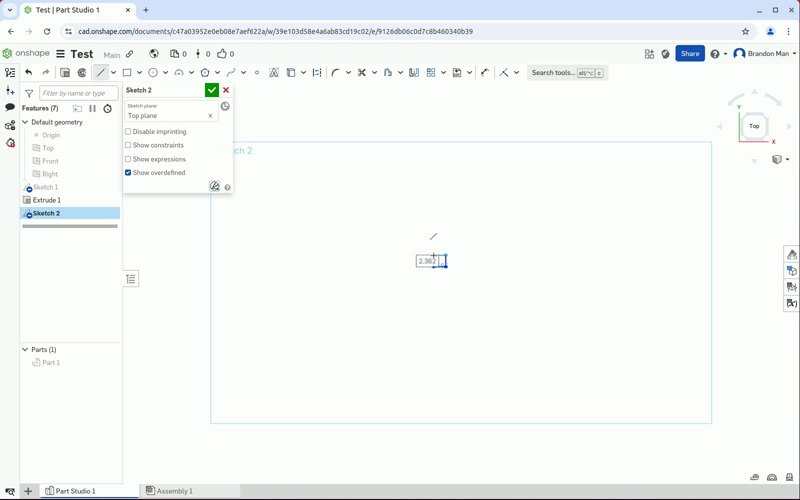
click(433, 255)
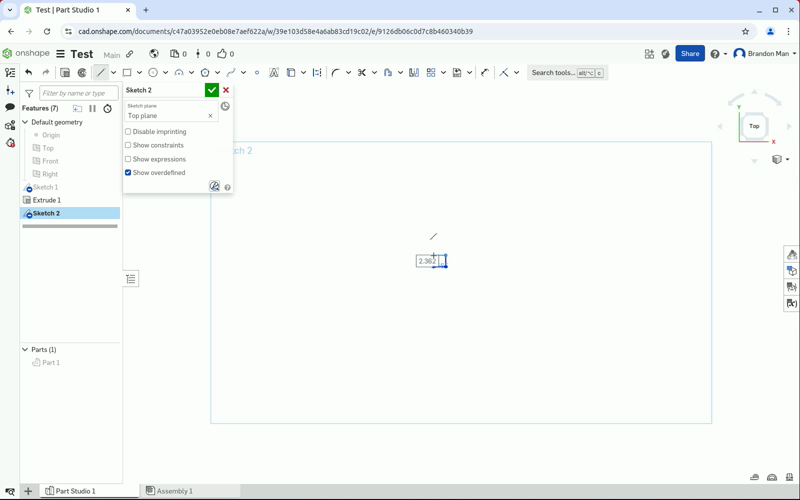
key_up(shift)
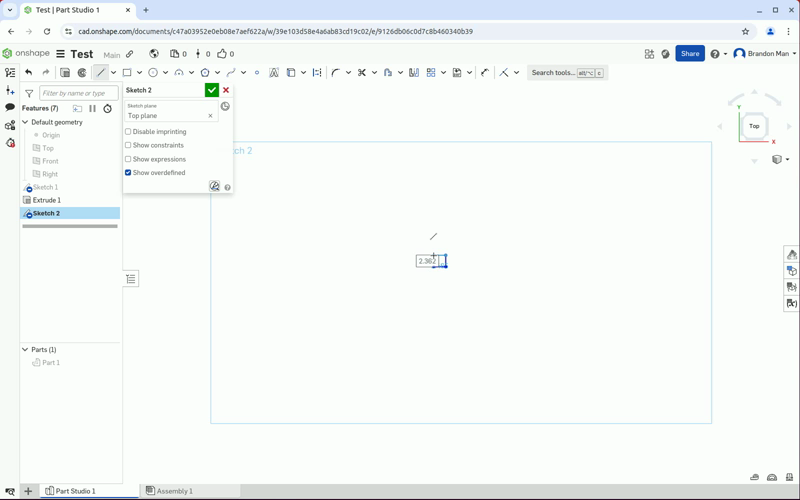
mouse_move(463, 255)
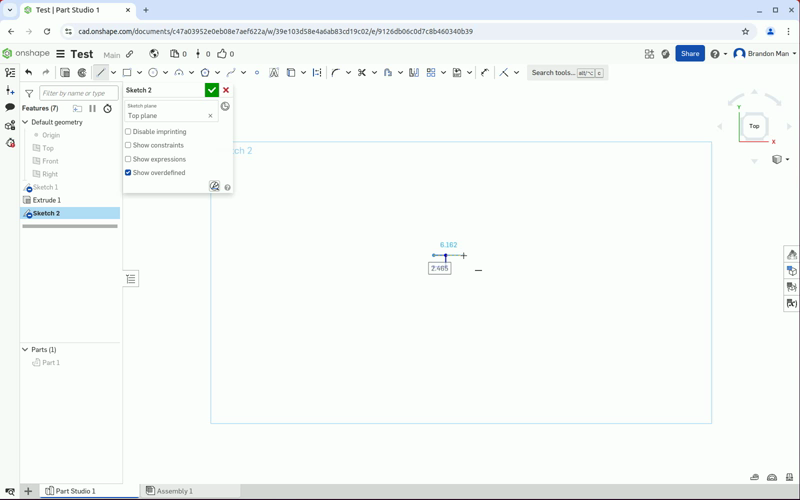
key_down(shift)
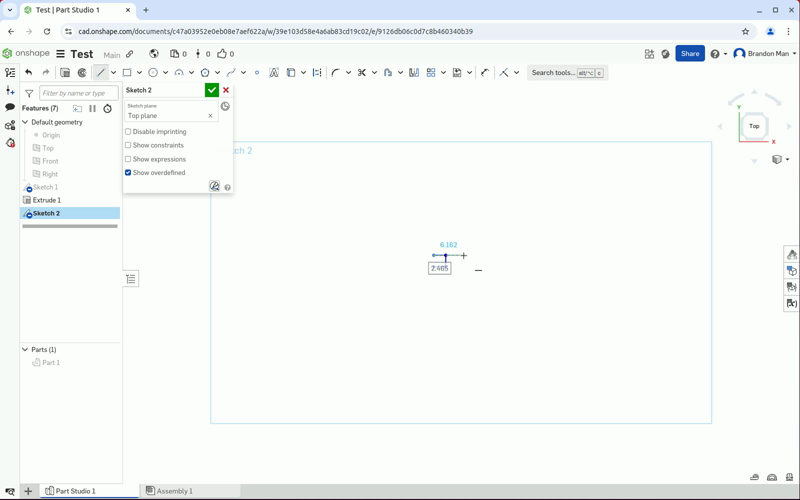
mouse_move(433, 266)
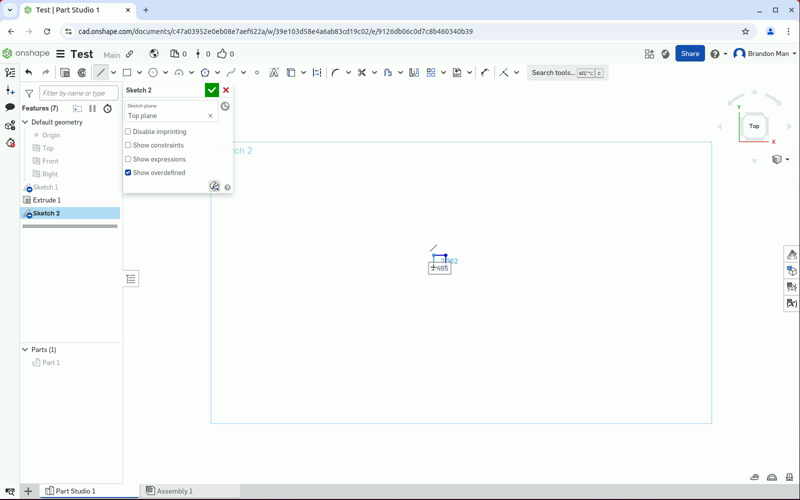
key_up(shift)
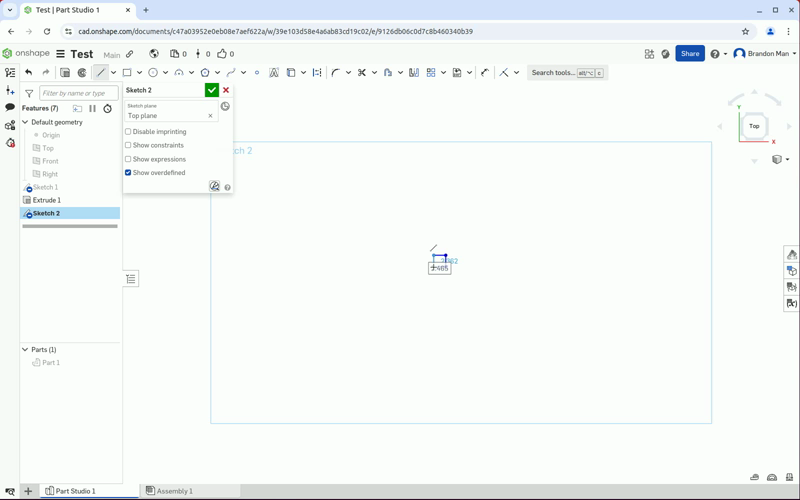
click(433, 266)
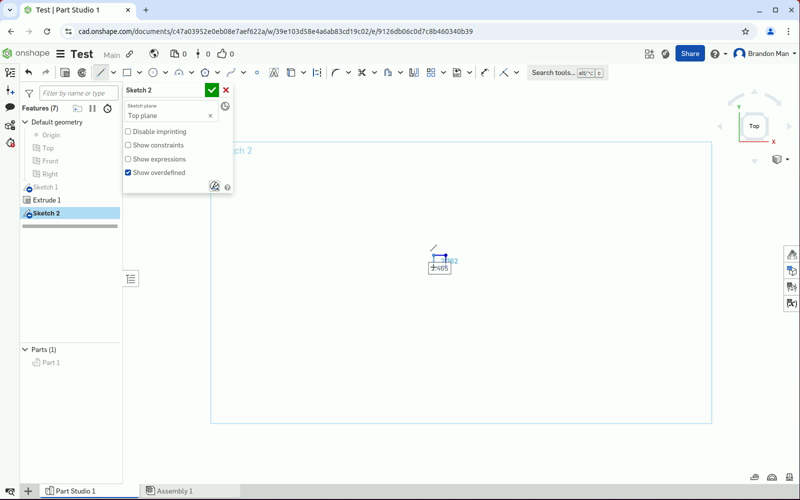
key(esc)
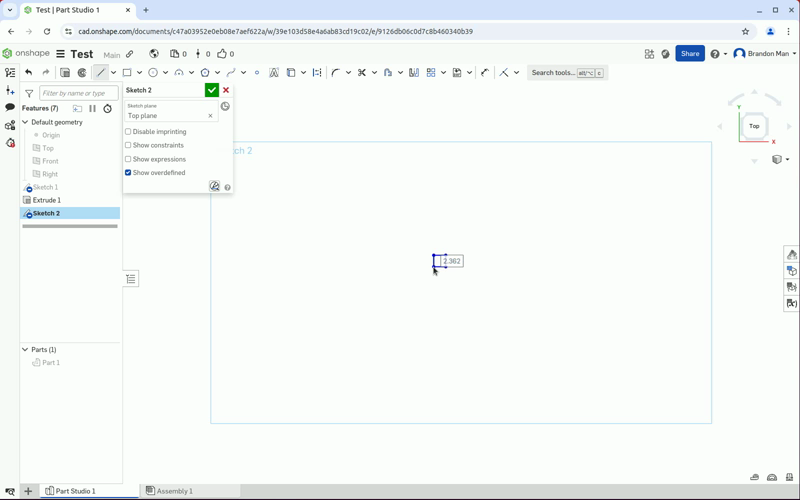
mouse_move(445, 255)
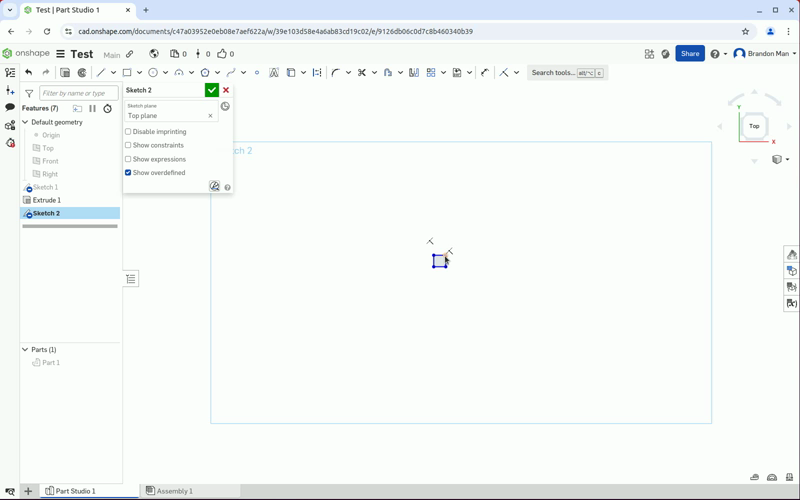
scroll(6)
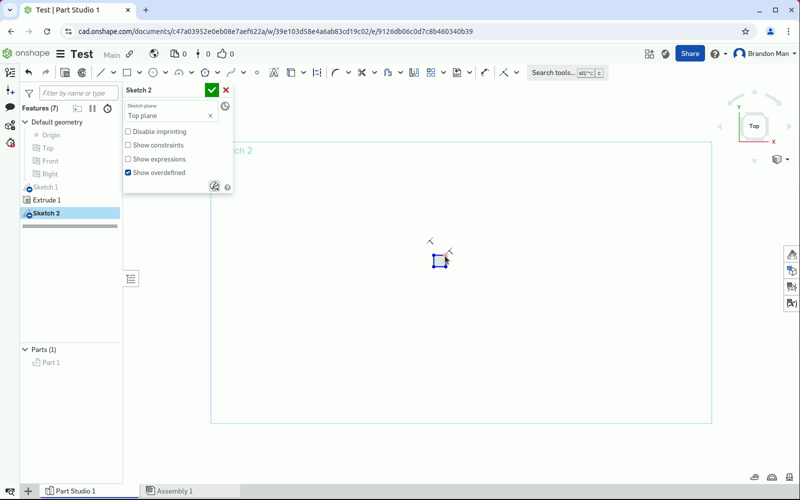
scroll(6)
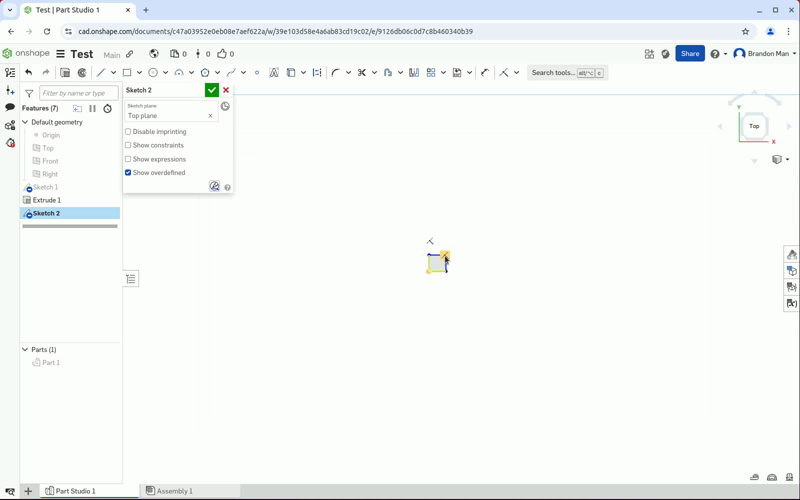
scroll(6)
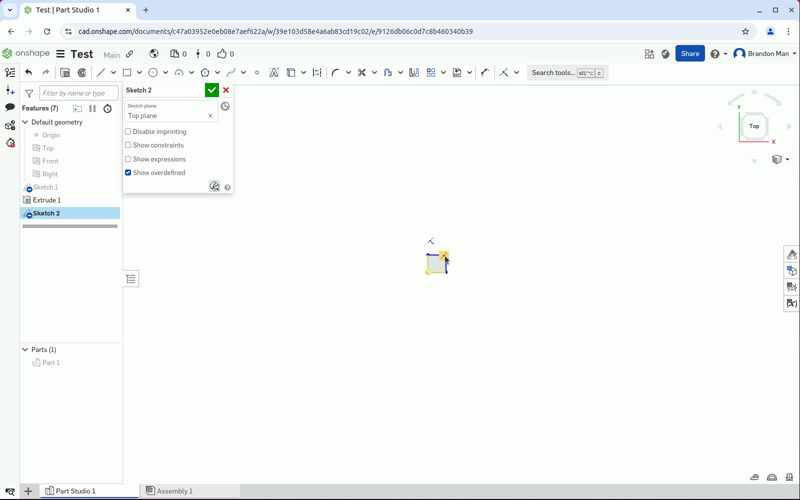
scroll(6)
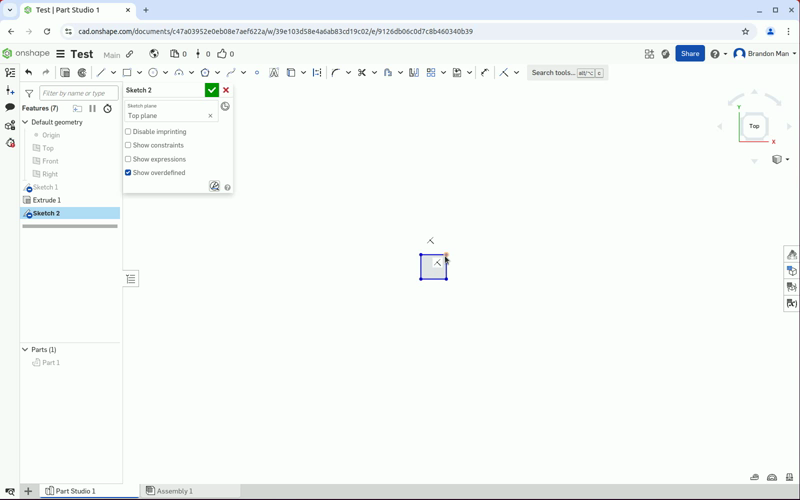
scroll(6)
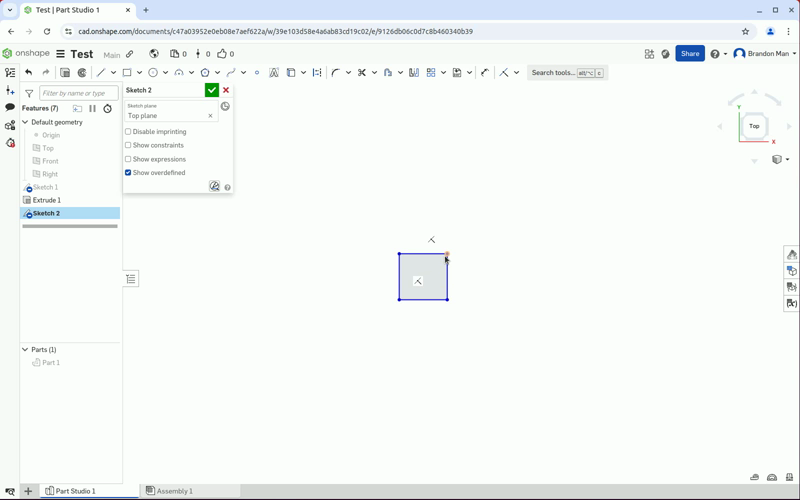
scroll(6)
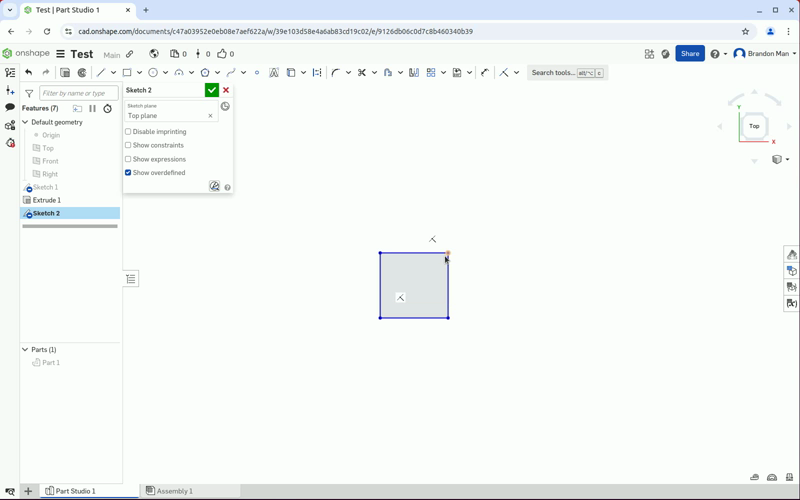
scroll(6)
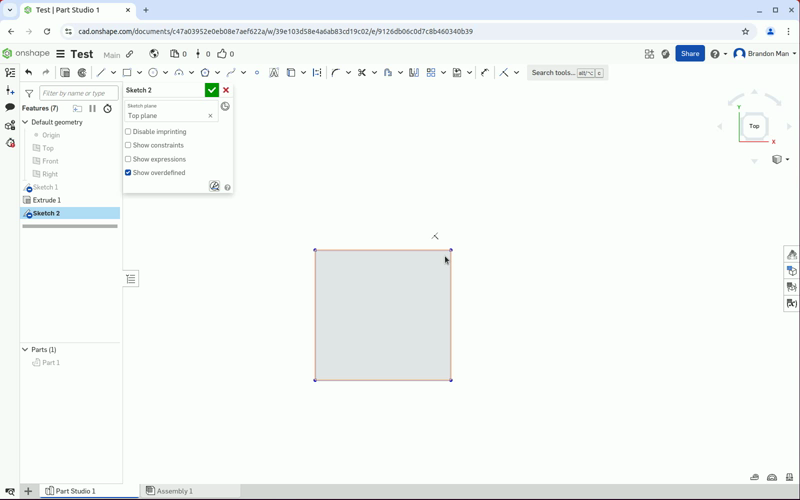
click(445, 255)
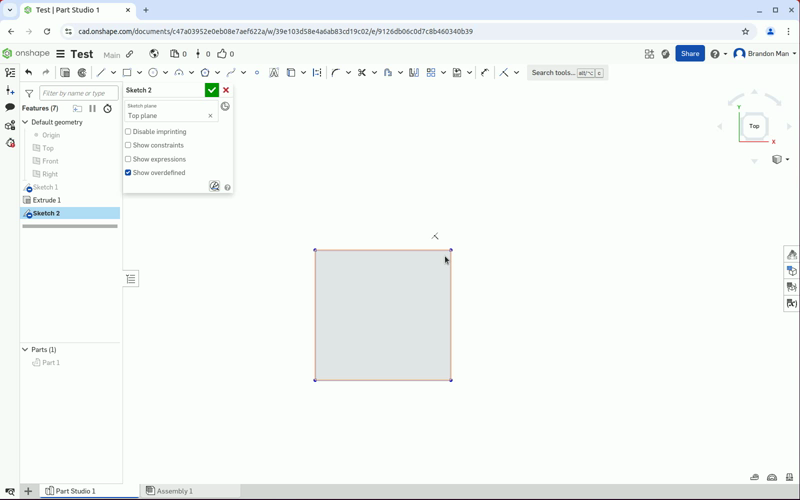
scroll(-6)
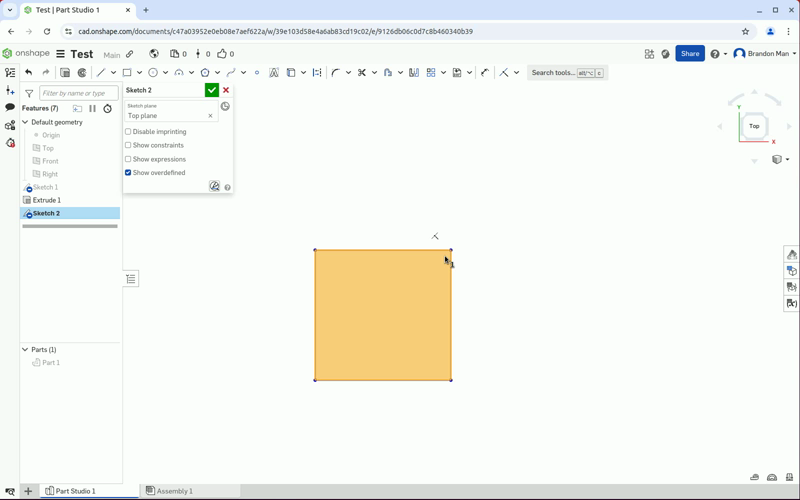
scroll(-6)
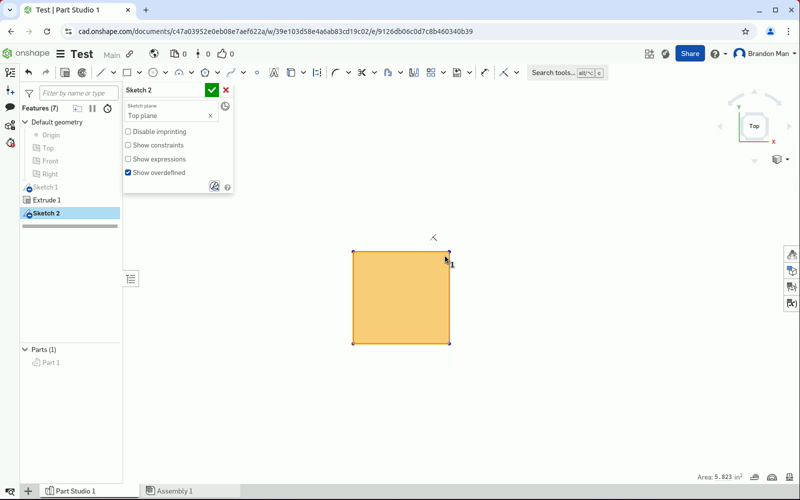
scroll(-6)
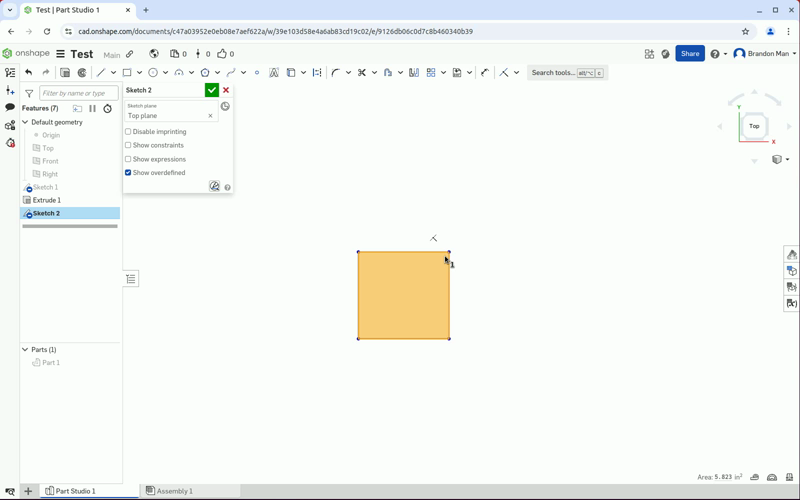
scroll(-6)
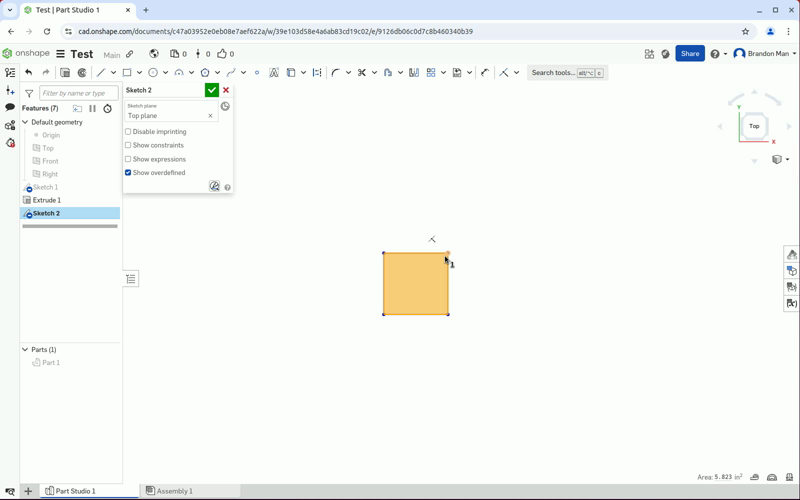
scroll(-6)
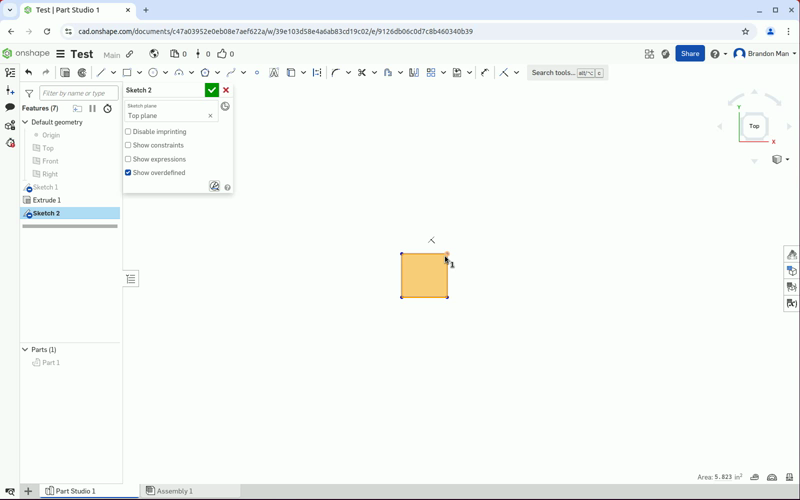
scroll(-6)
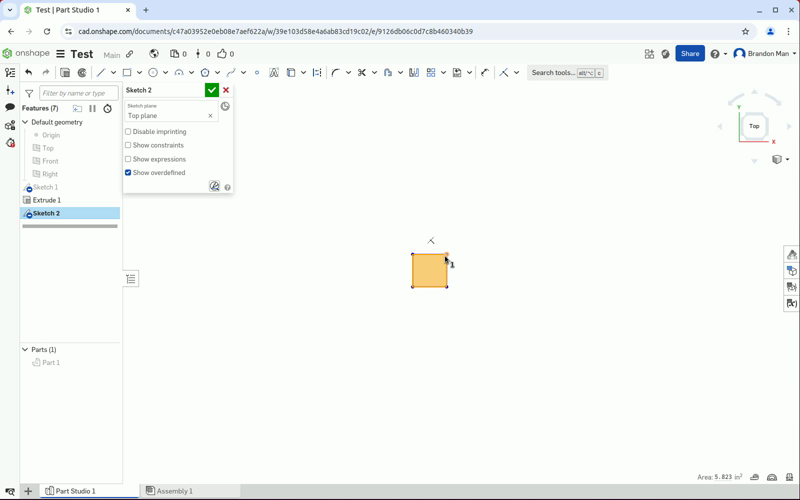
scroll(-6)
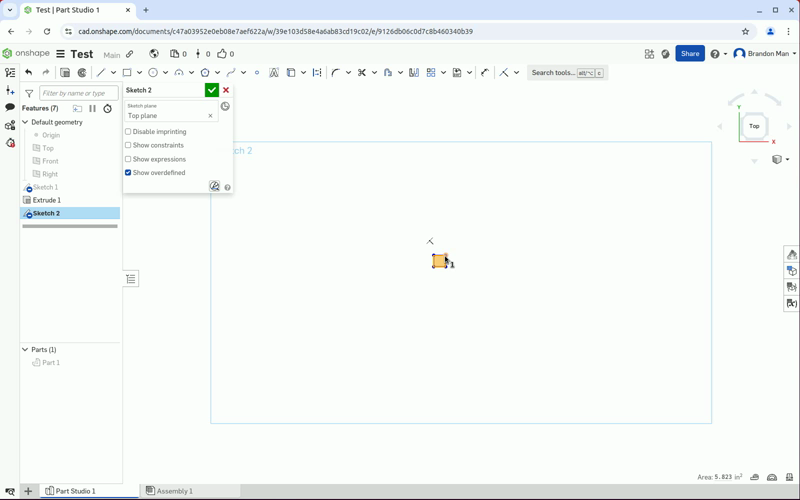
mouse_move(73, 352)
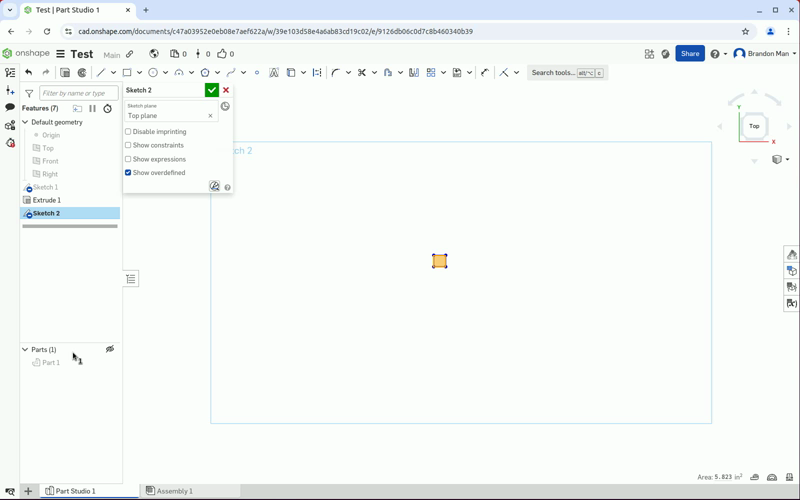
key(shift+y)
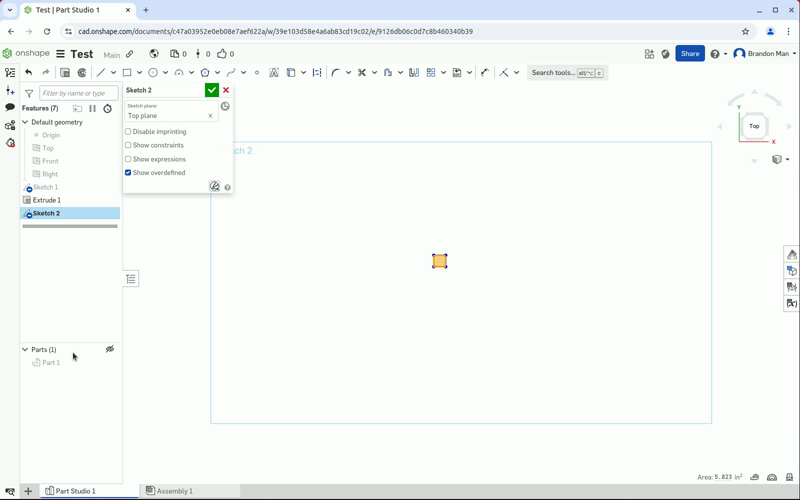
key(shift+e)
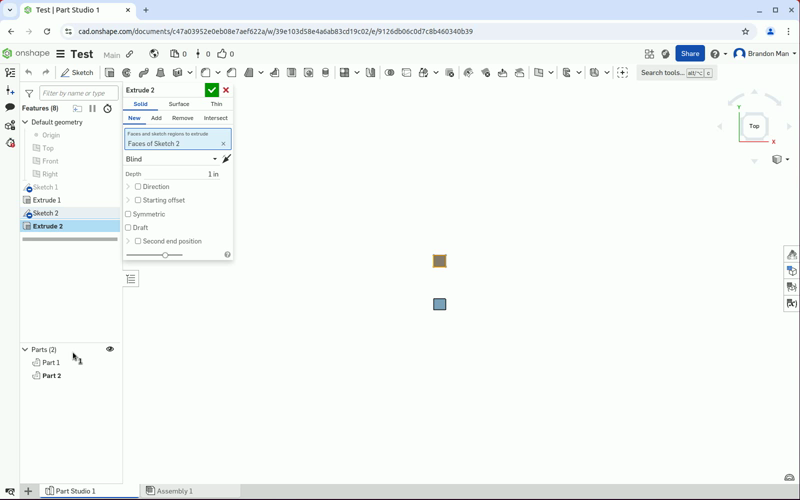
mouse_move(143, 106)
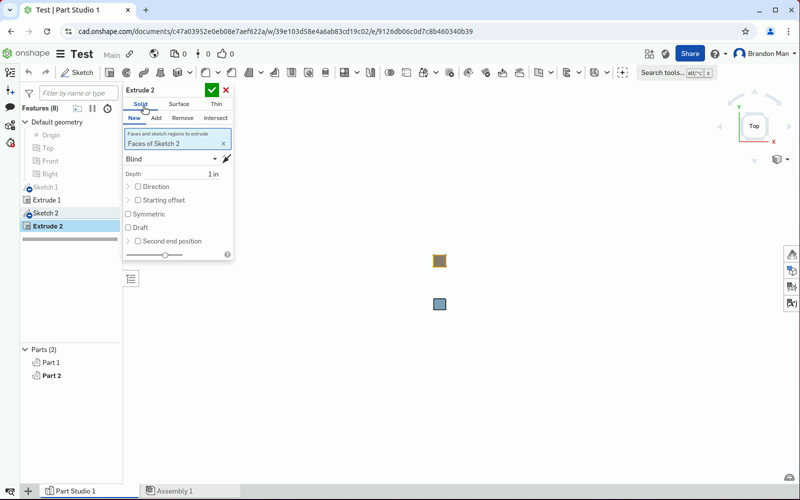
click(143, 106)
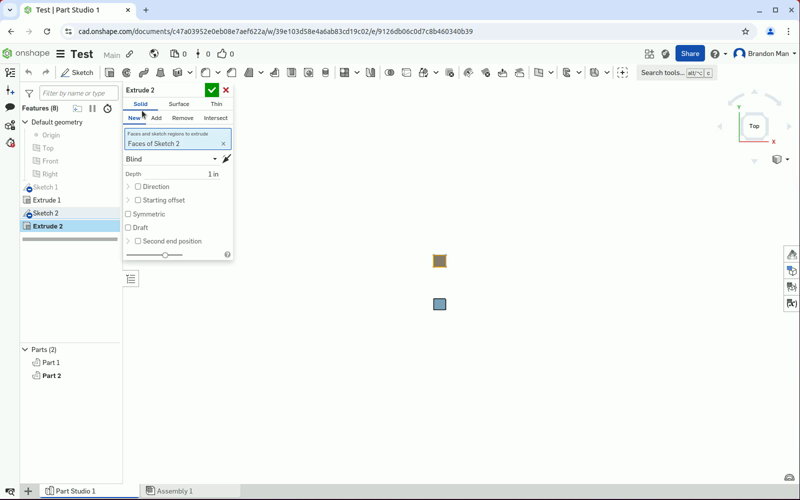
mouse_move(137, 120)
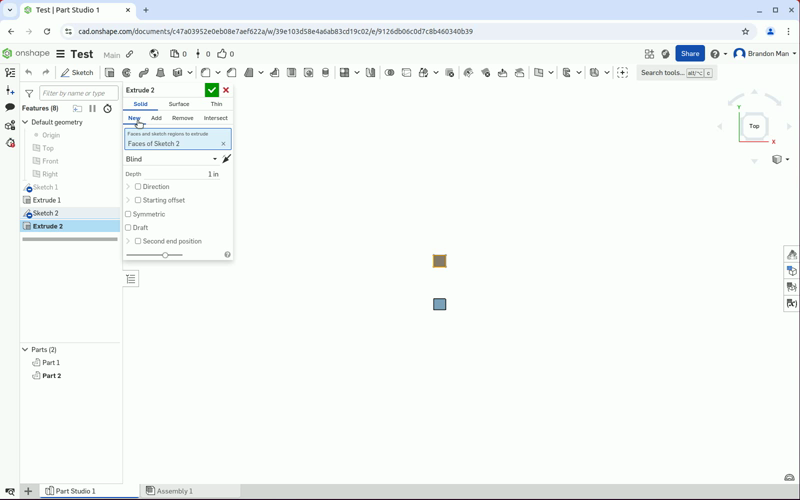
click(137, 120)
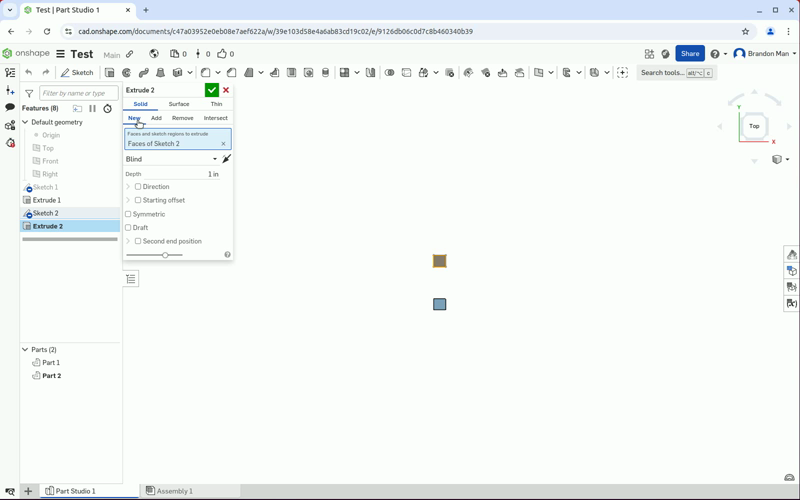
key(tab, 4)
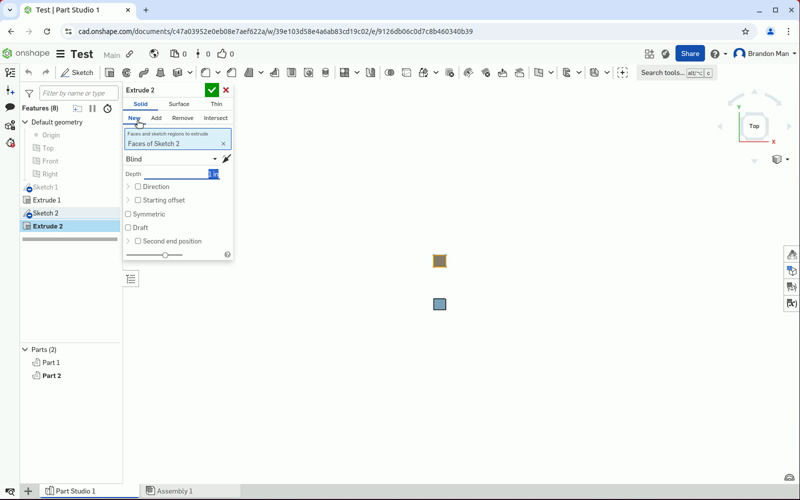
text(9.147)
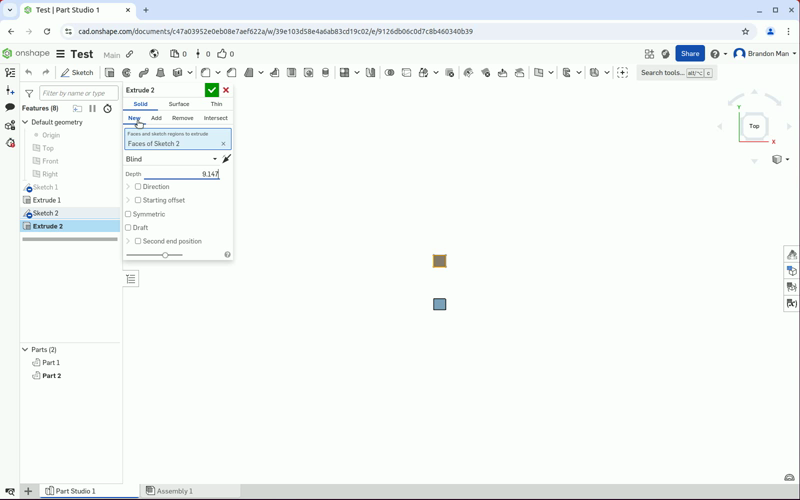
key(enter)
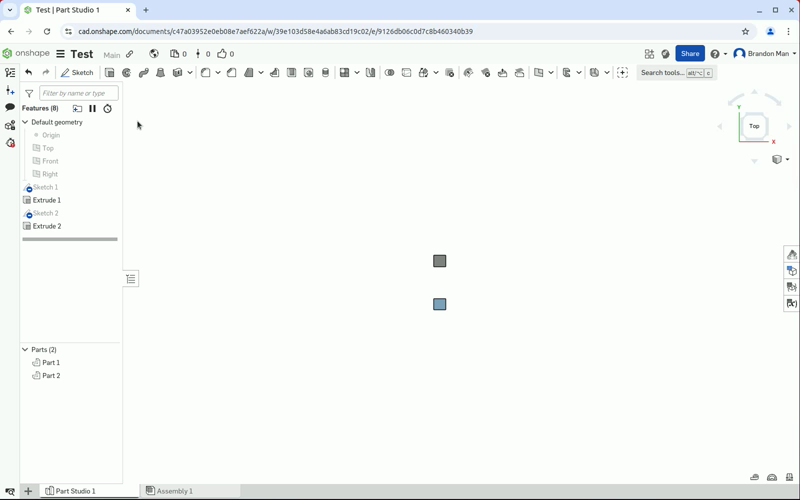
key(shift+h)
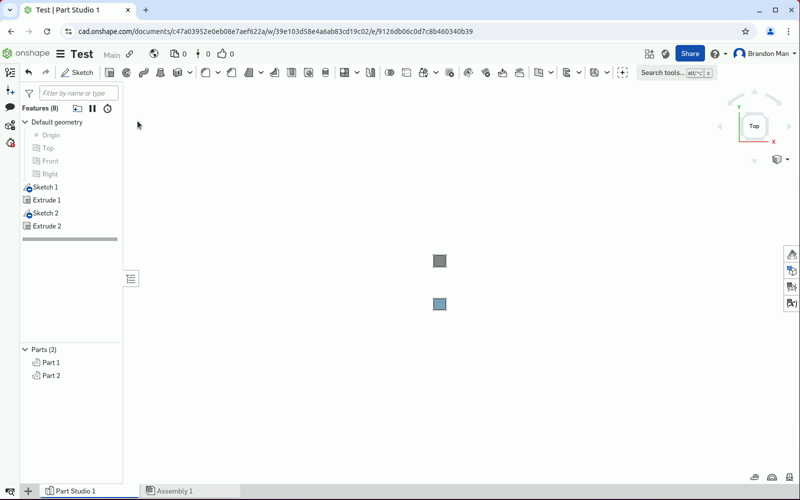
key(shift+h)
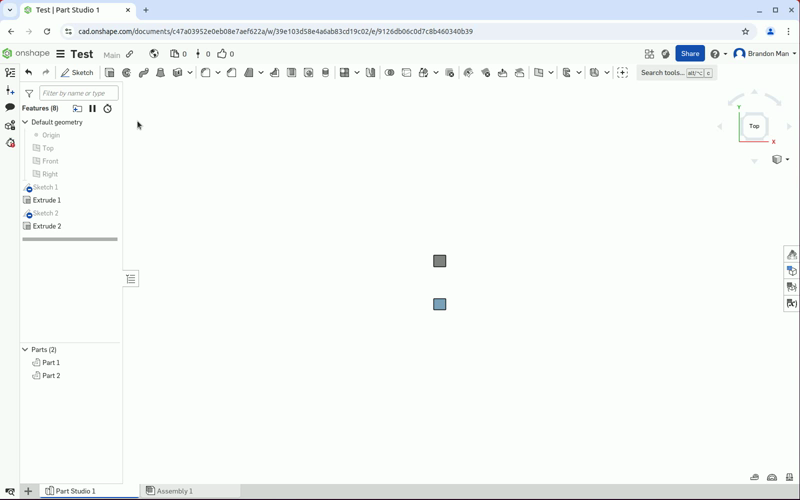
mouse_move(73, 189)
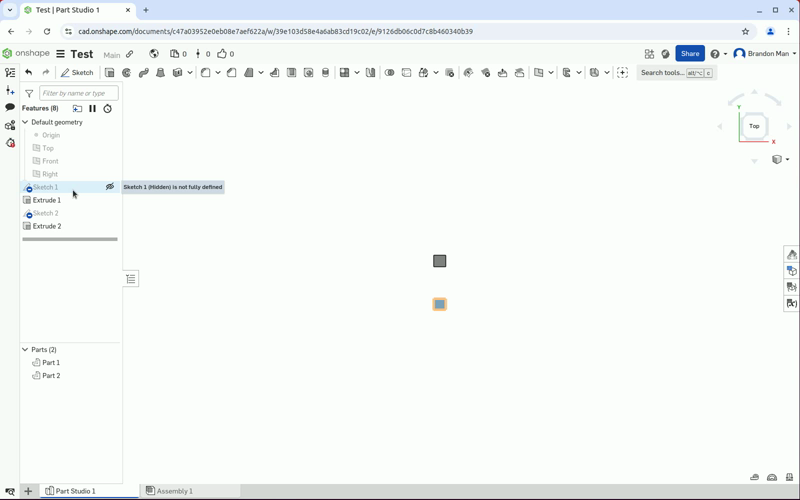
click(73, 189)
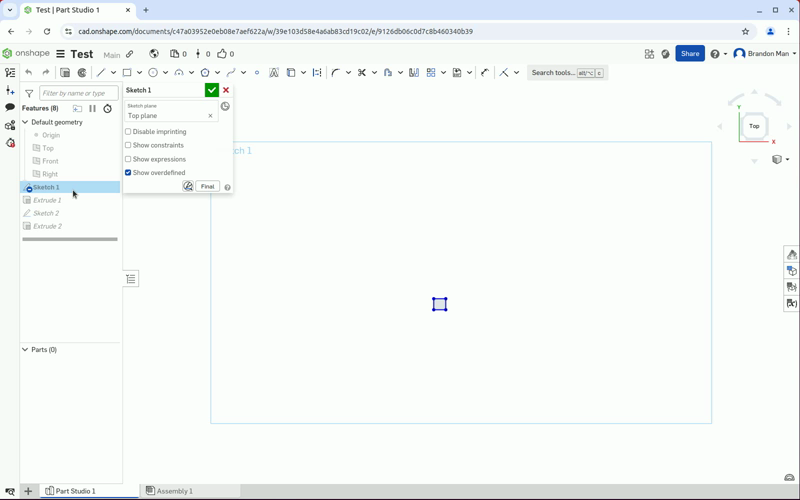
mouse_move(229, 92)
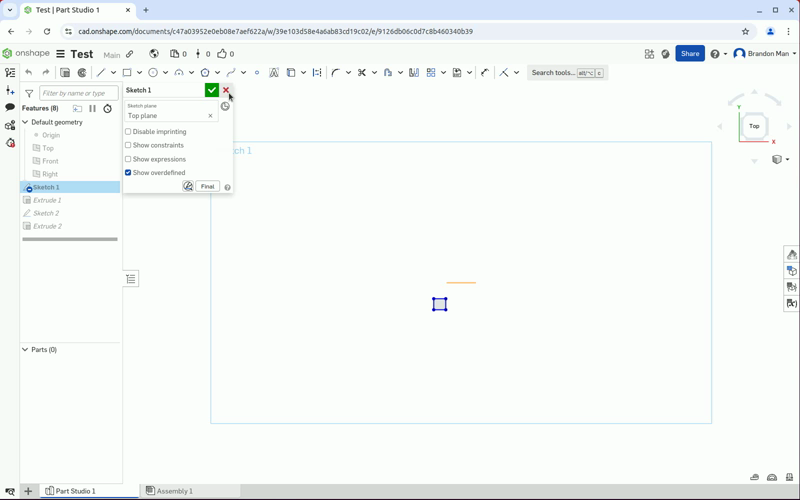
click(229, 92)
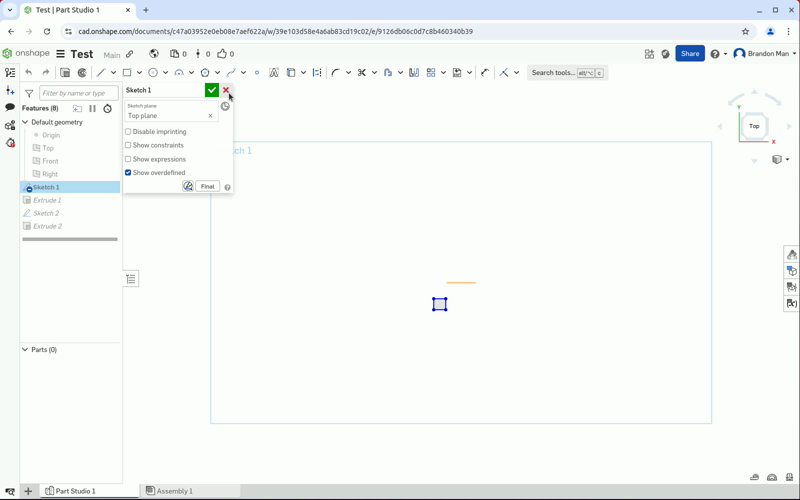
key(shift+s)
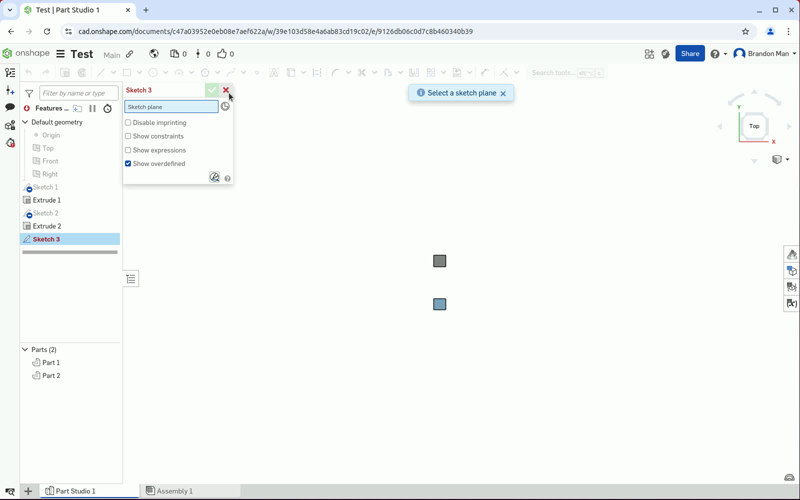
mouse_move(73, 150)
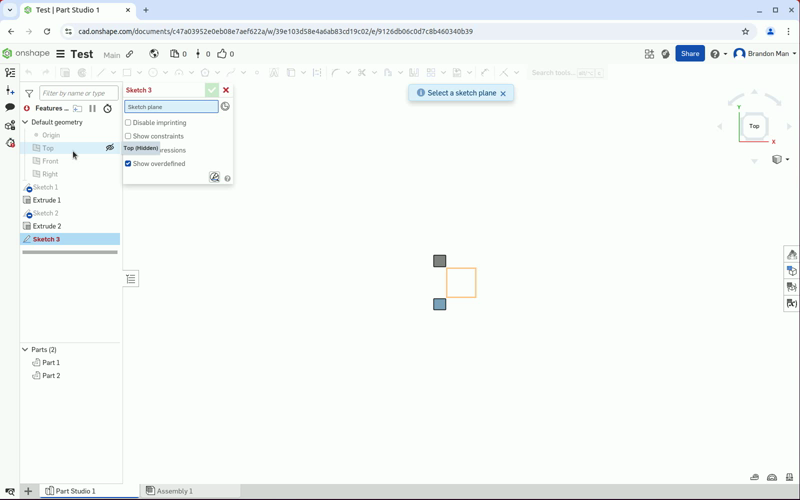
click(73, 150)
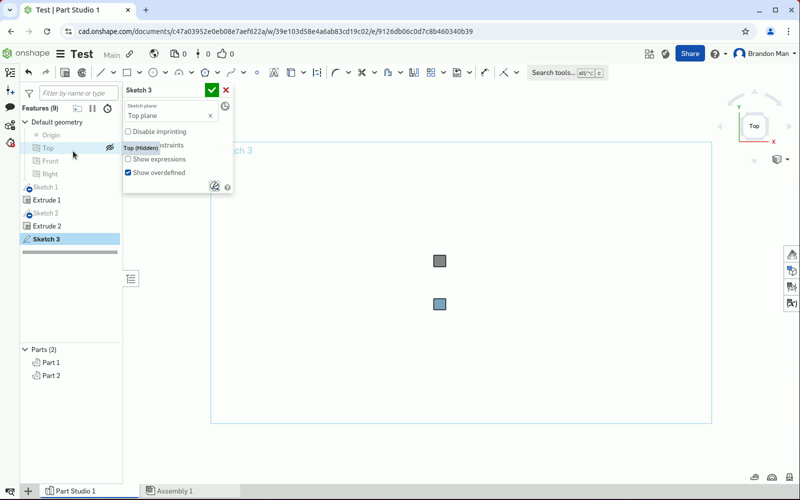
mouse_move(73, 352)
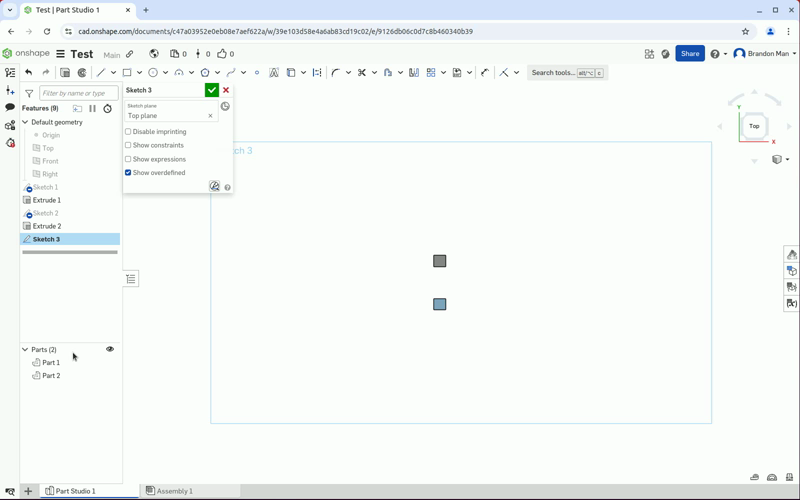
key(y)
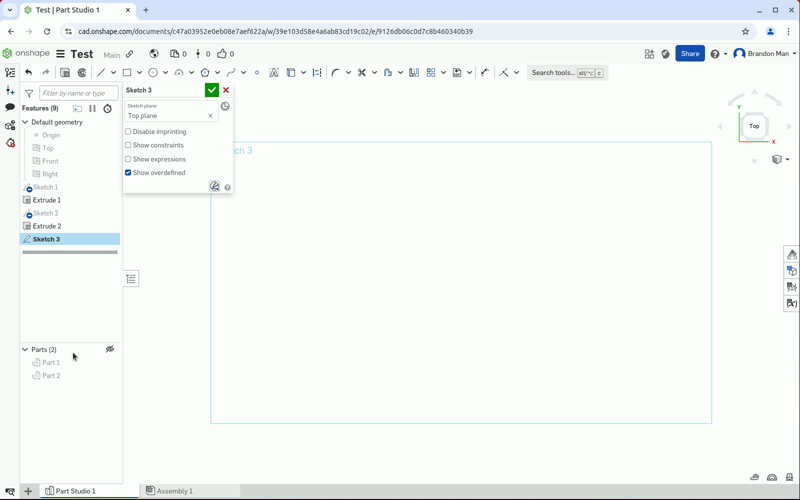
key(l)
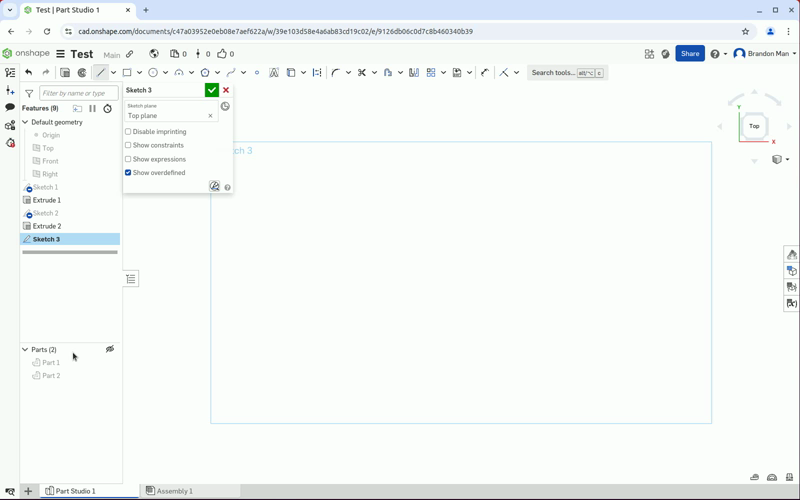
key_down(shift)
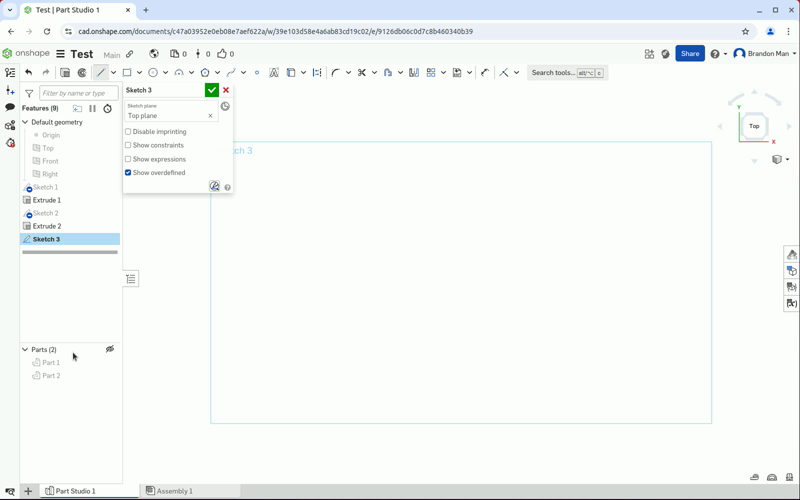
mouse_move(476, 266)
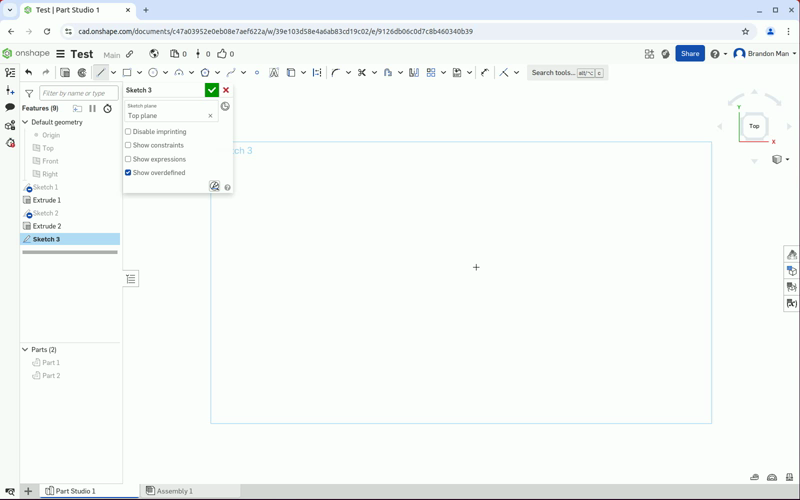
click(476, 266)
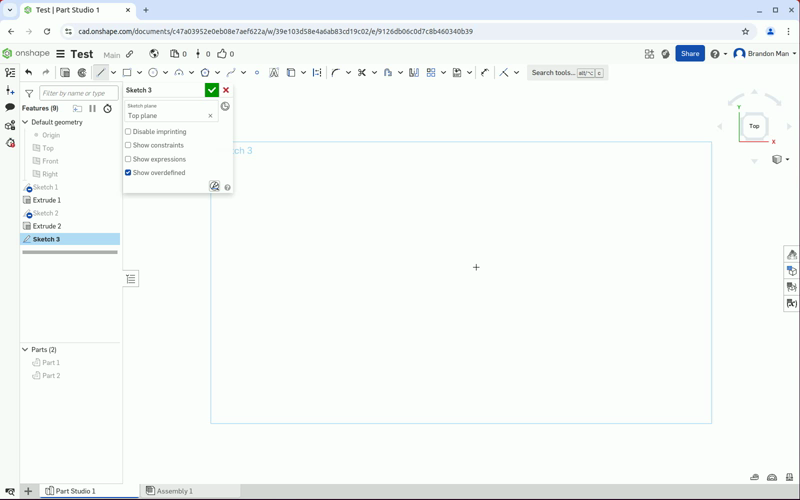
key_up(shift)
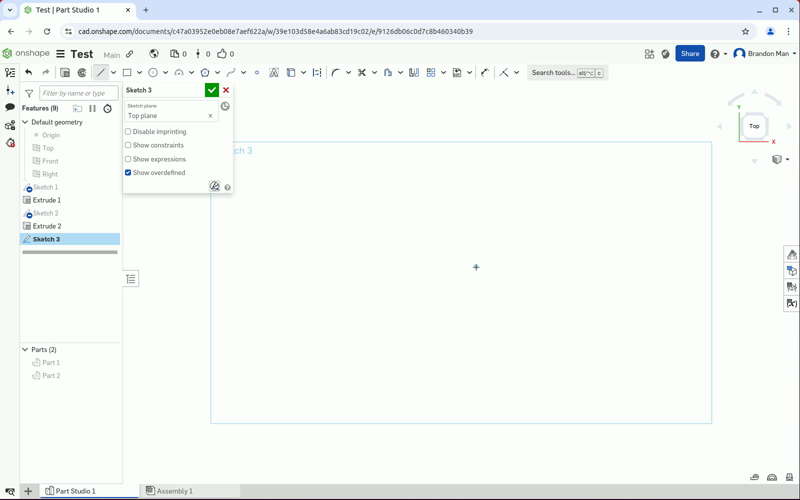
key_down(shift)
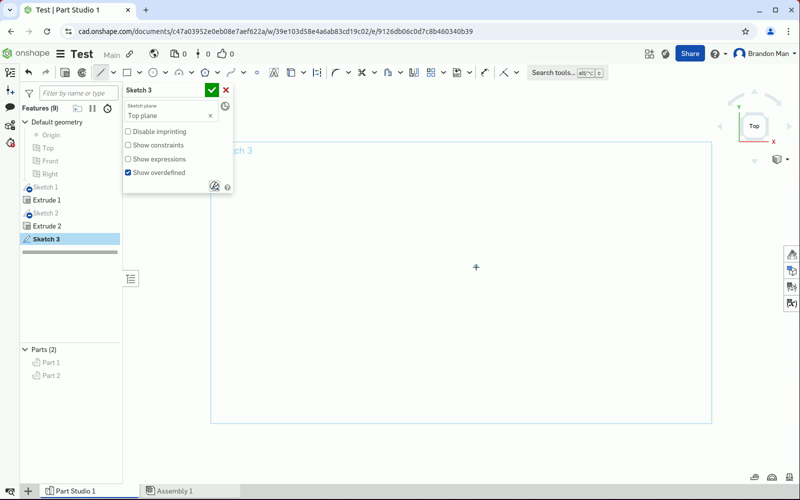
mouse_move(506, 266)
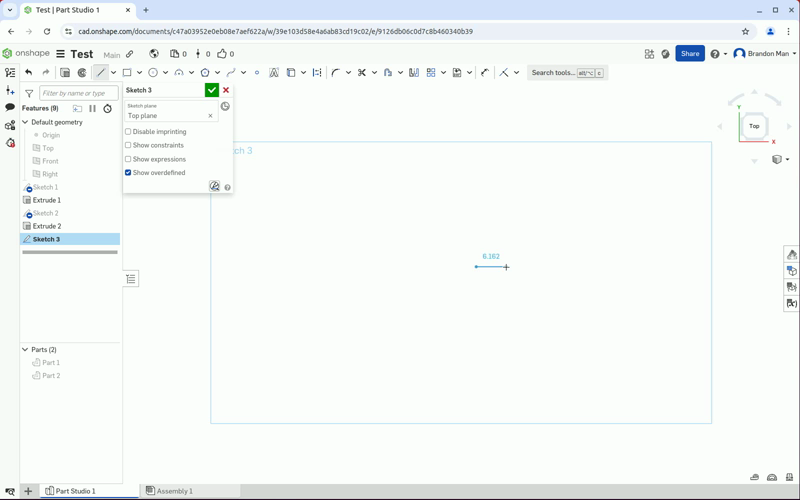
mouse_move(487, 266)
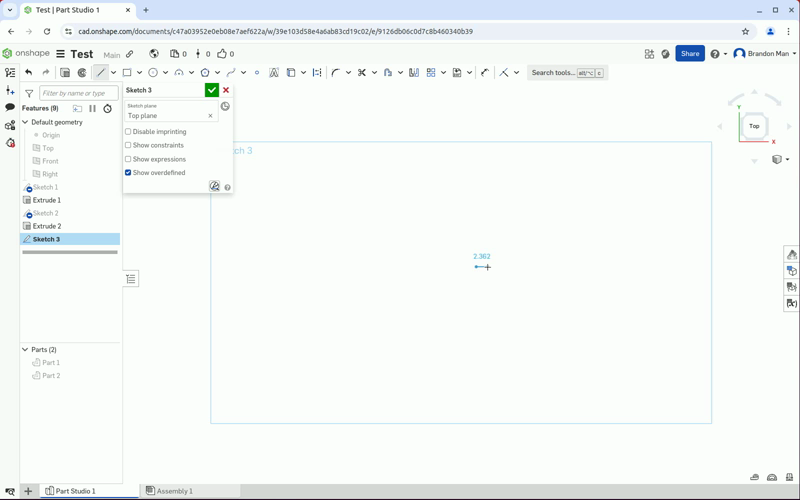
click(487, 266)
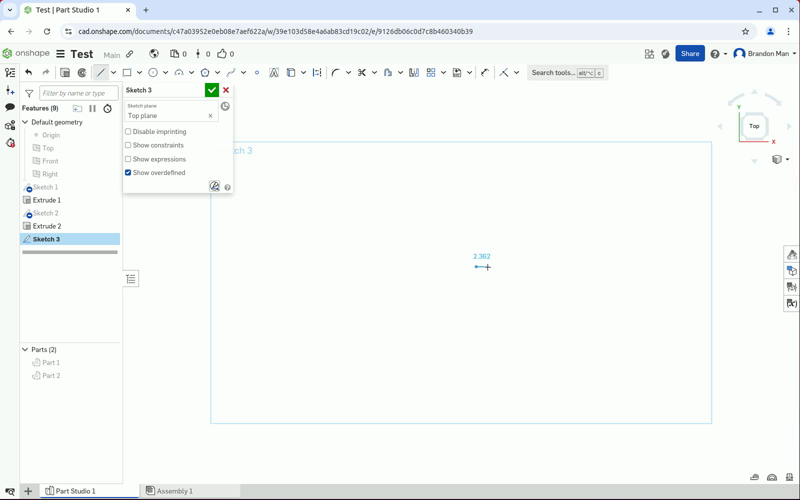
key_up(shift)
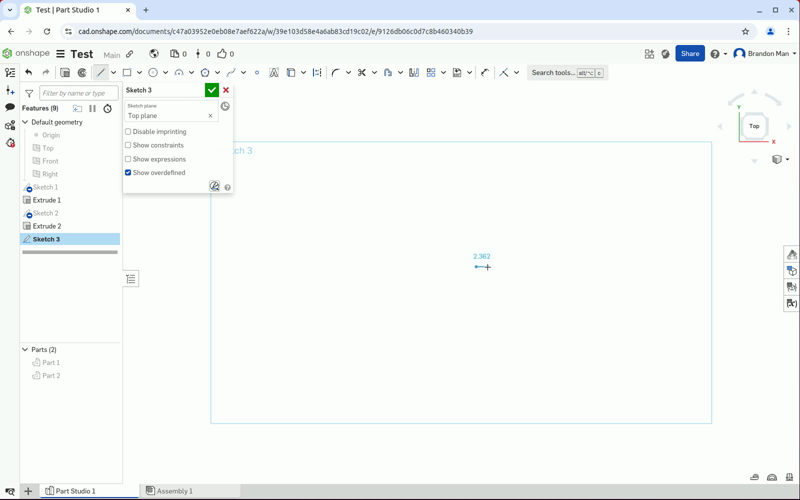
key_down(shift)
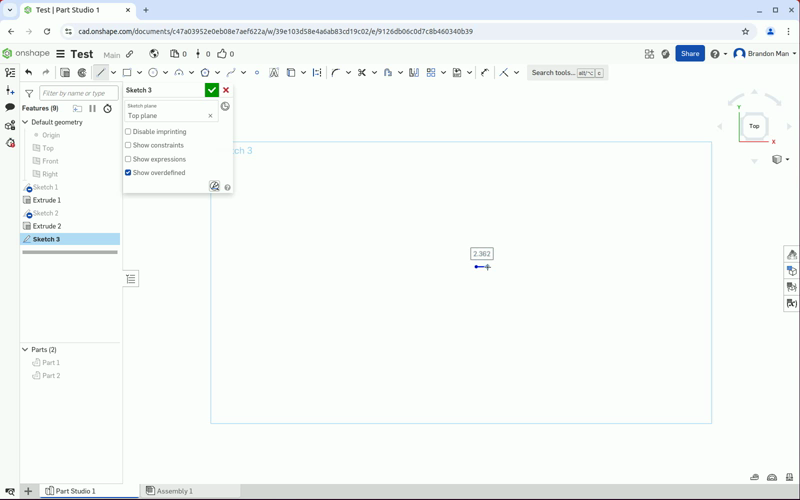
mouse_move(517, 266)
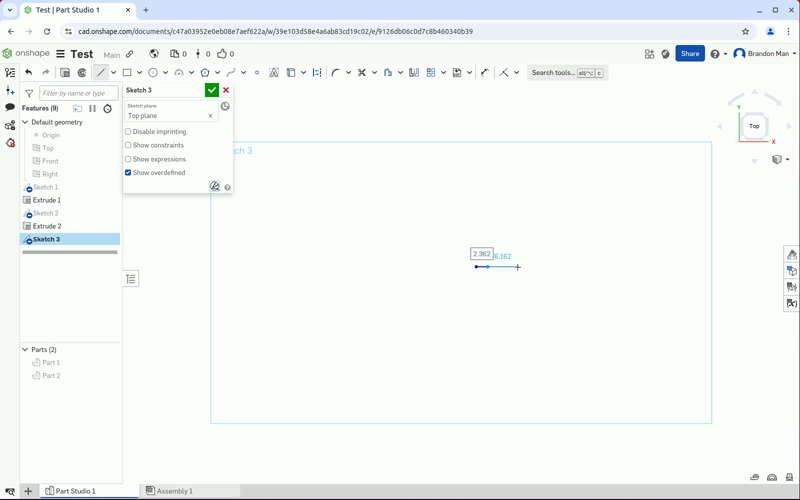
mouse_move(487, 255)
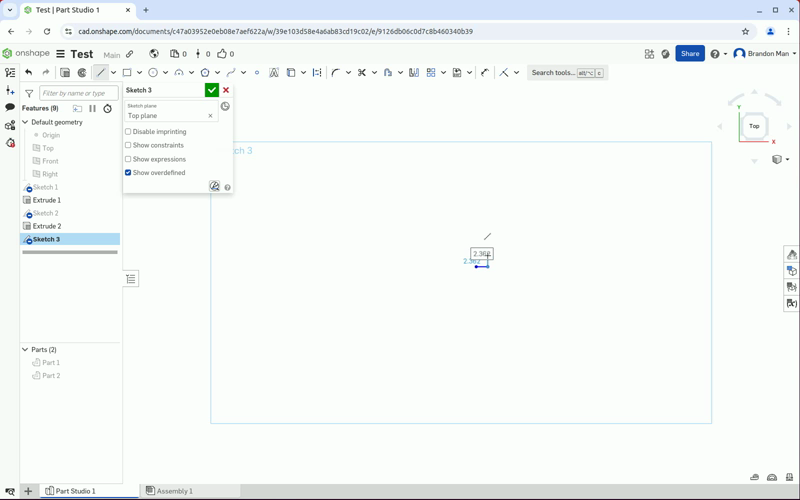
click(487, 255)
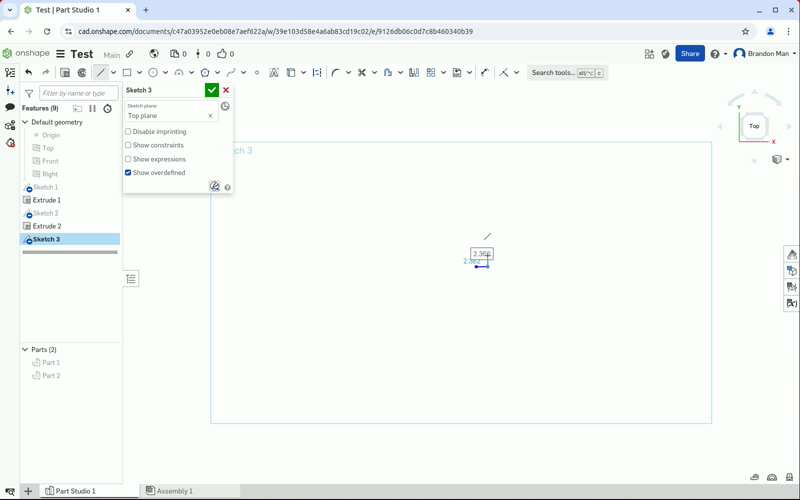
key_up(shift)
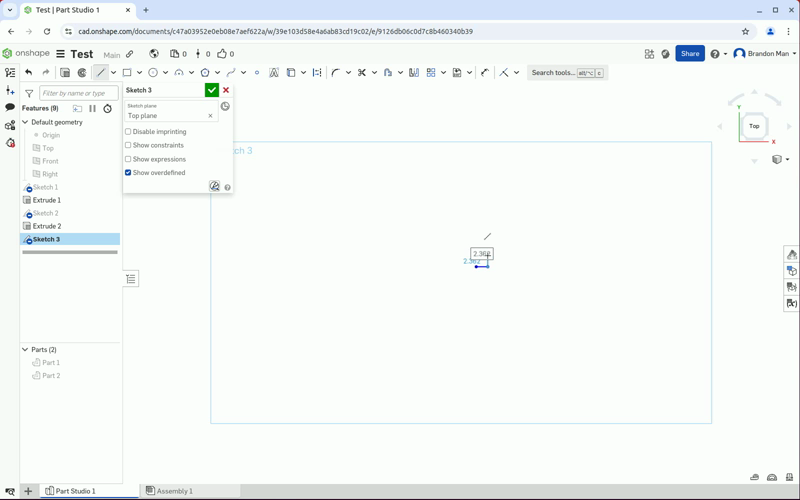
key_down(shift)
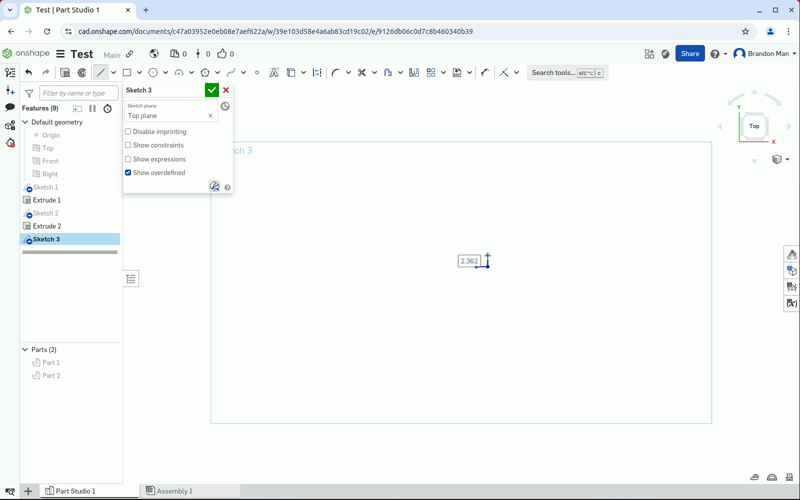
mouse_move(517, 255)
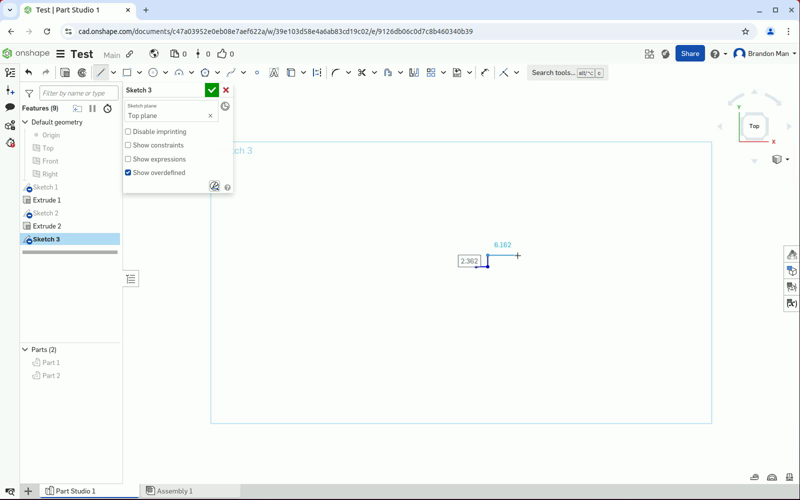
mouse_move(476, 255)
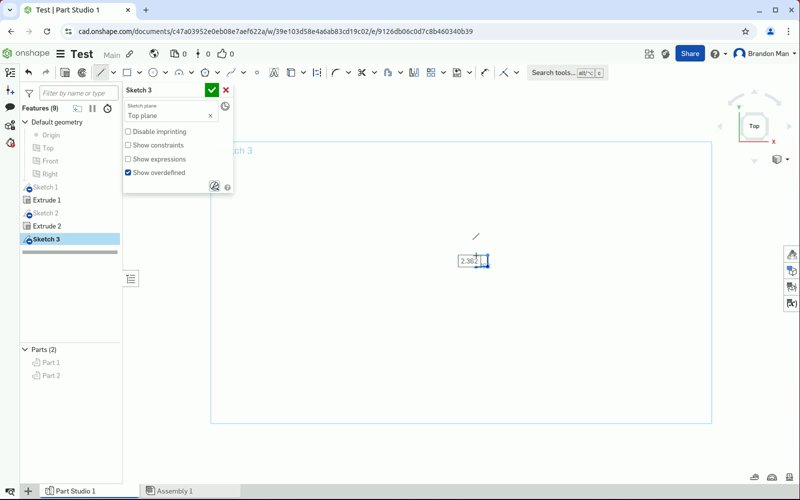
click(476, 255)
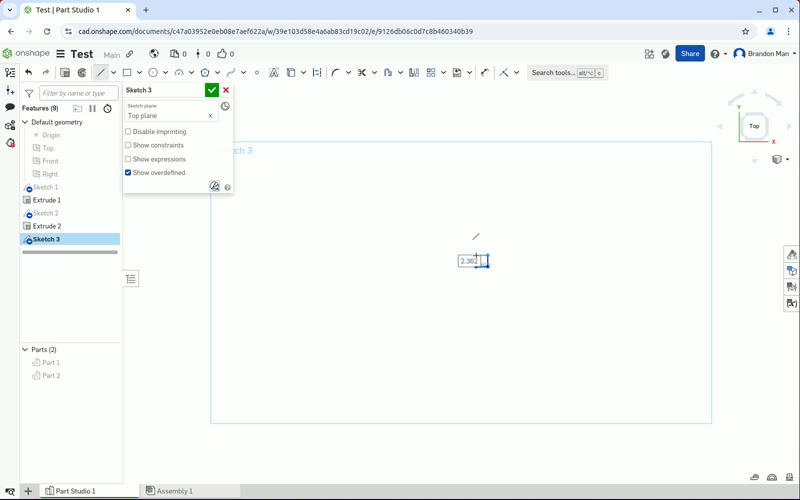
key_up(shift)
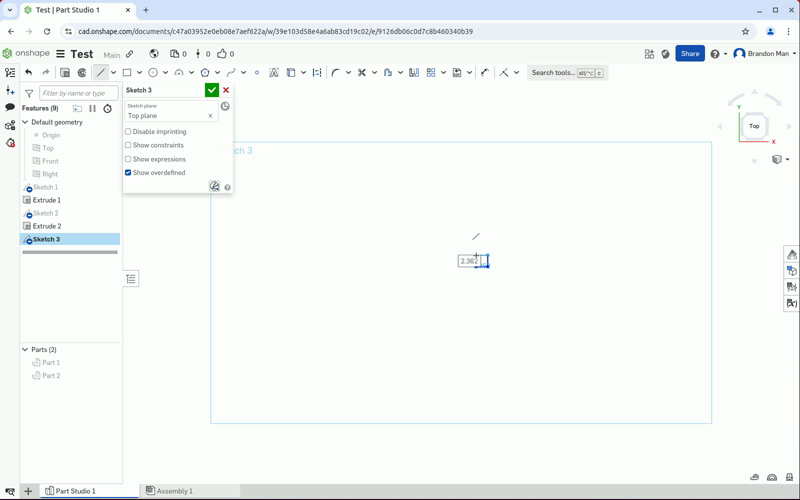
mouse_move(506, 255)
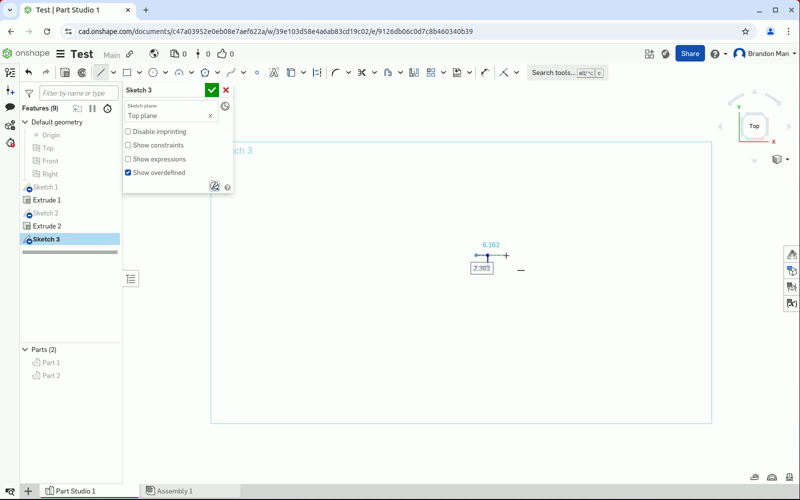
key_down(shift)
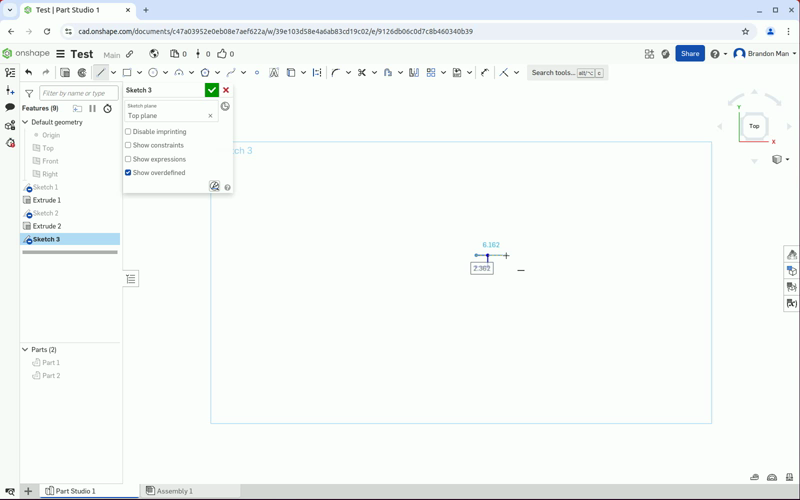
mouse_move(476, 266)
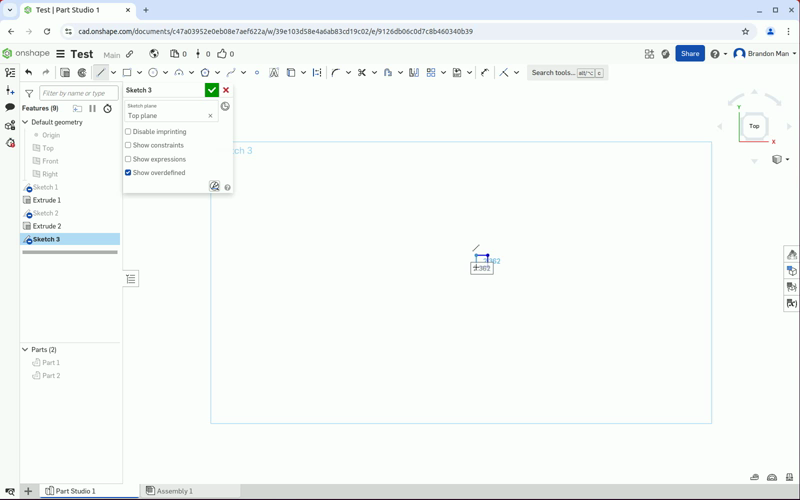
key_up(shift)
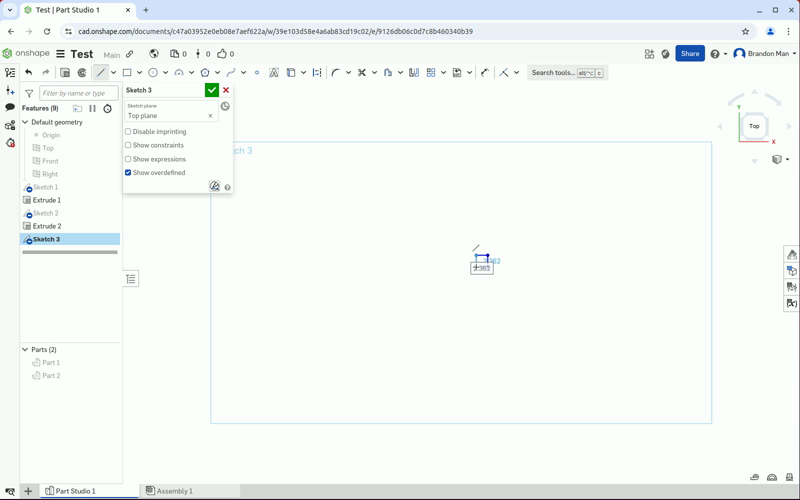
click(476, 266)
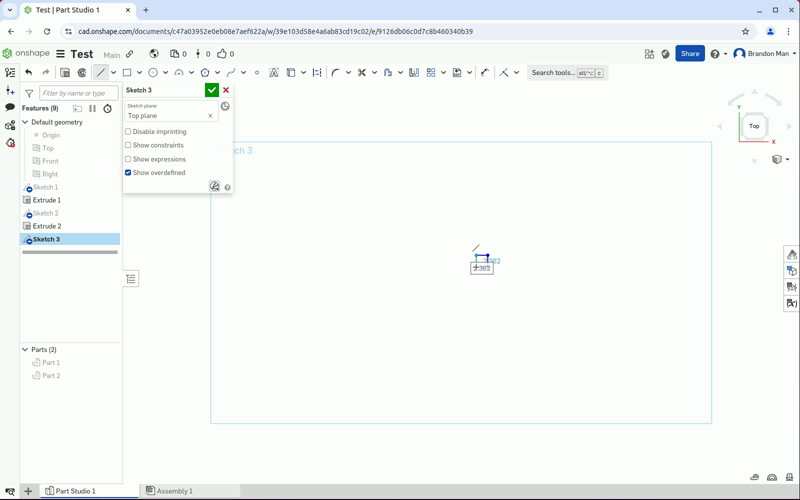
key(esc)
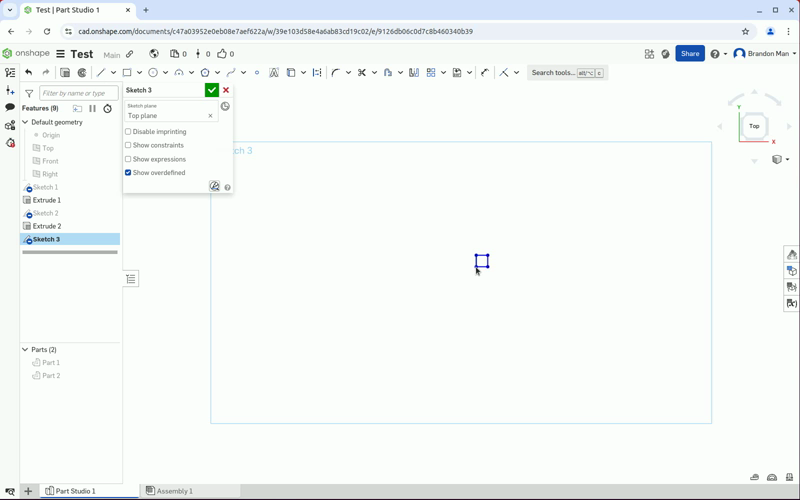
mouse_move(486, 259)
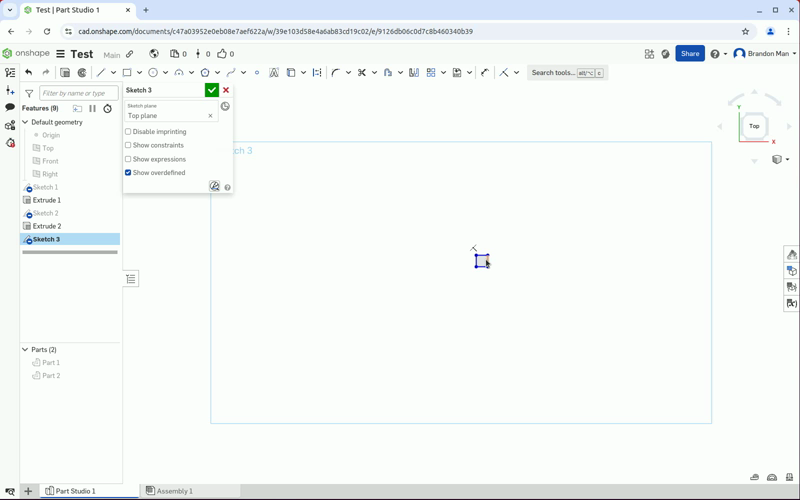
scroll(6)
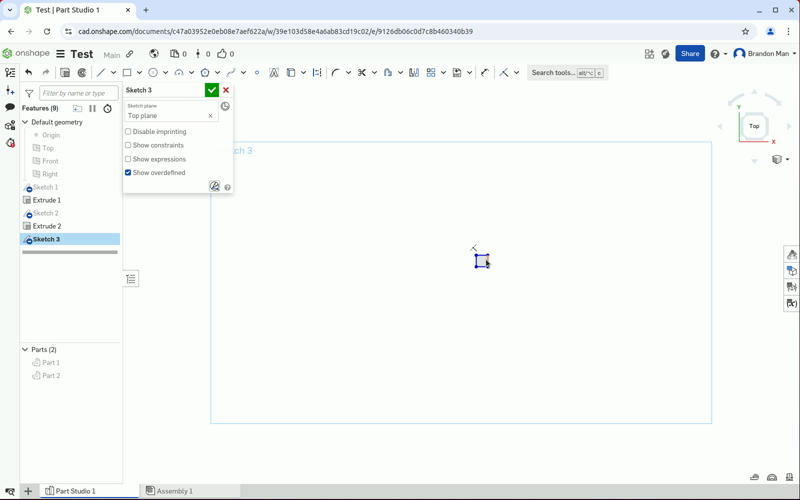
scroll(6)
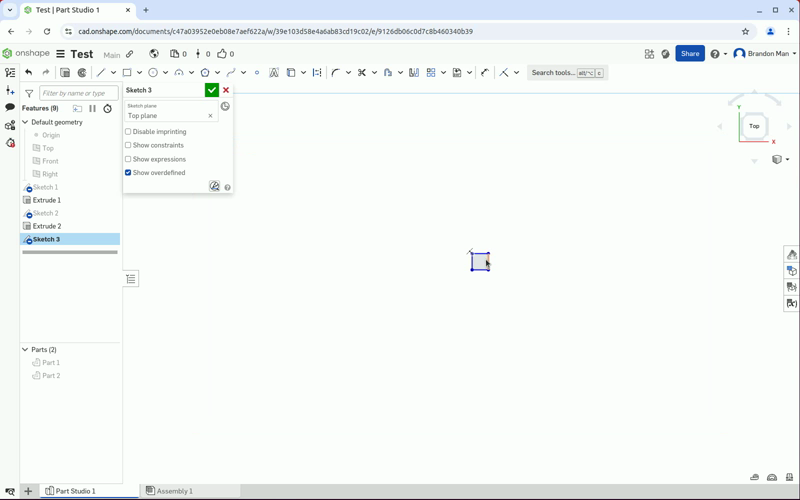
scroll(6)
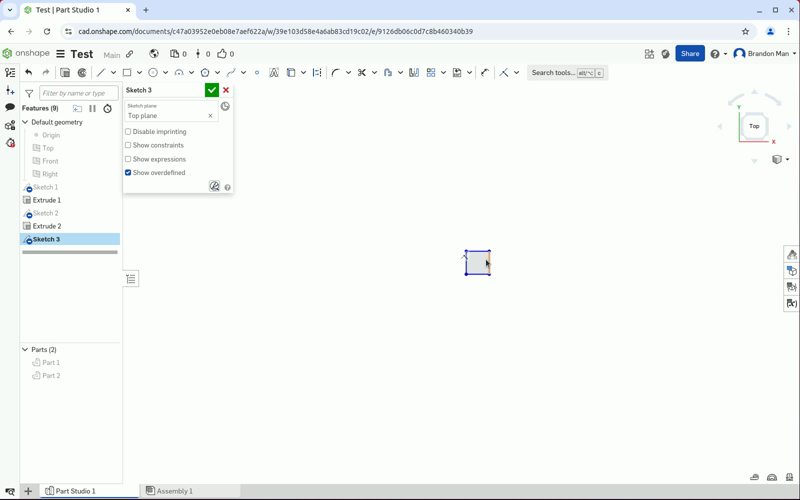
scroll(6)
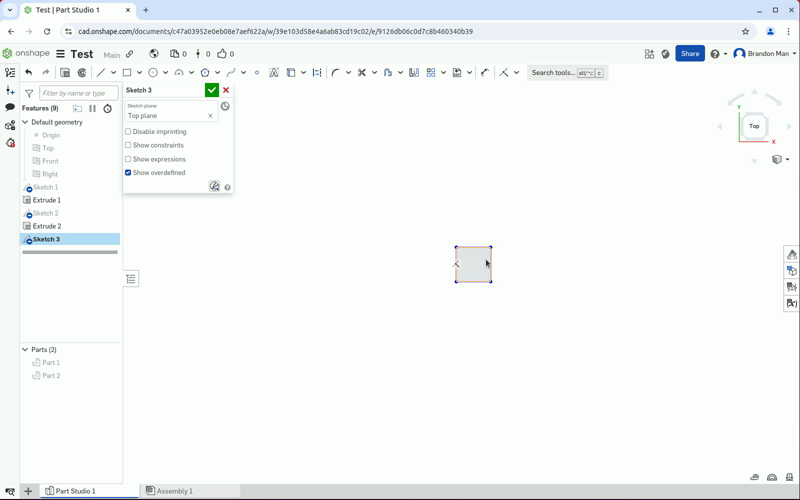
scroll(6)
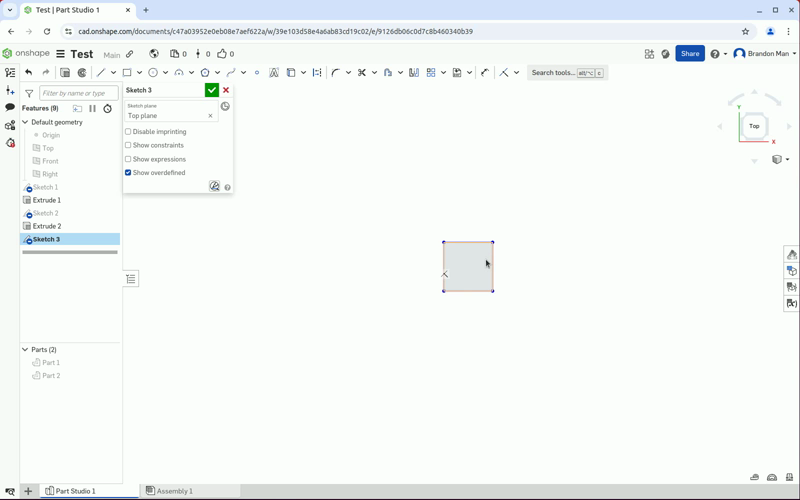
scroll(6)
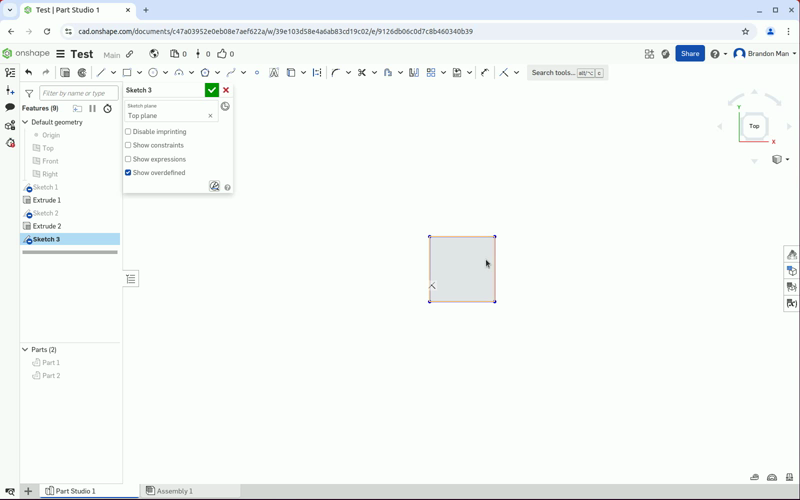
scroll(6)
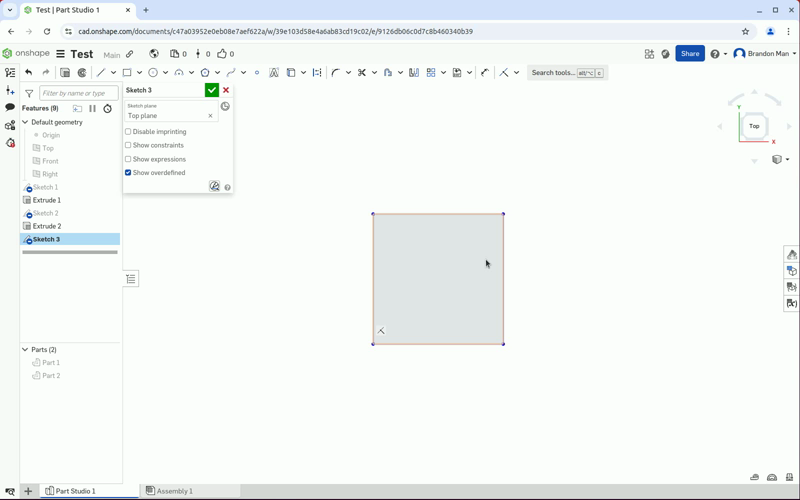
click(486, 259)
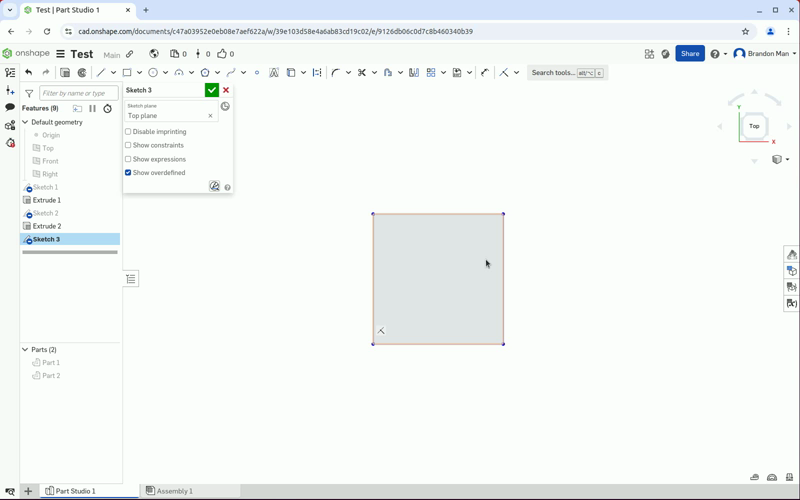
scroll(-6)
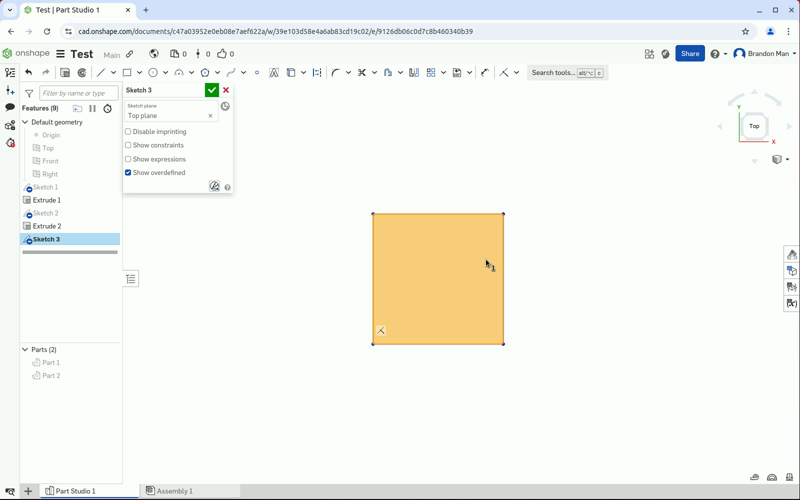
scroll(-6)
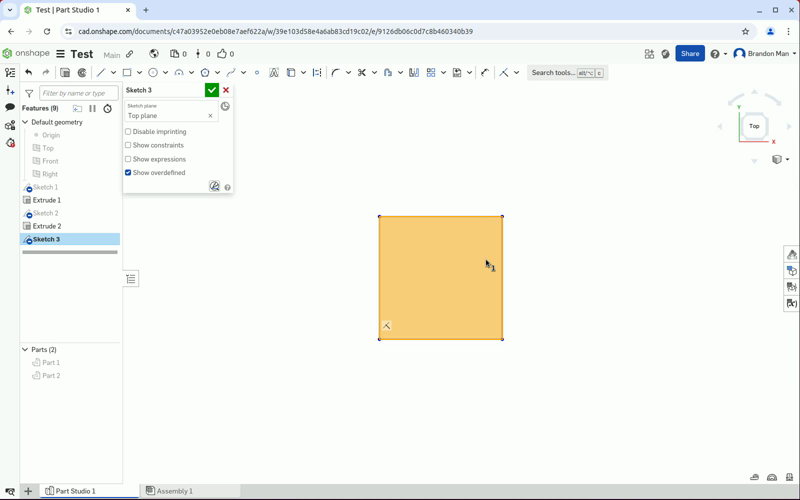
scroll(-6)
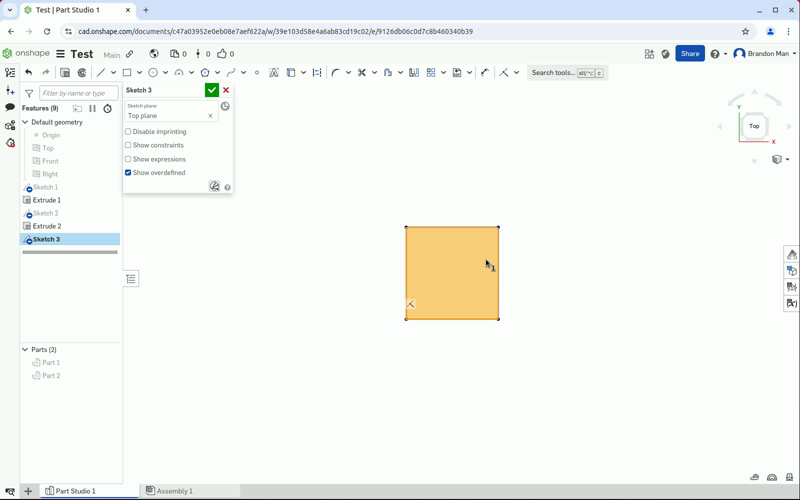
scroll(-6)
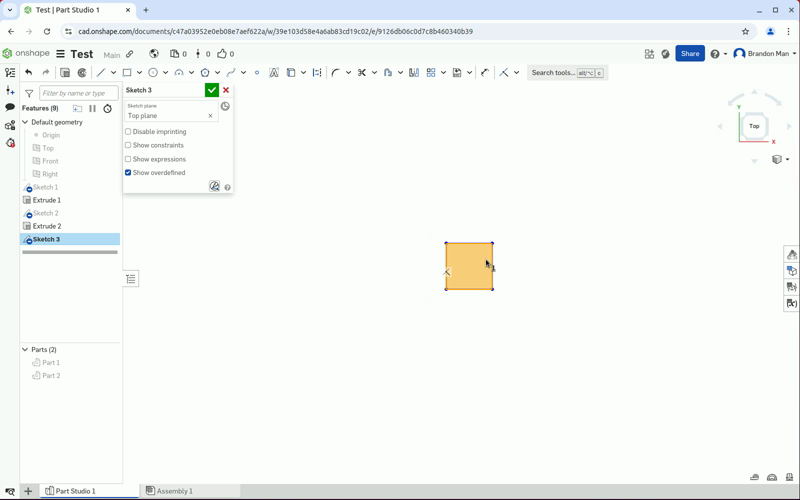
scroll(-6)
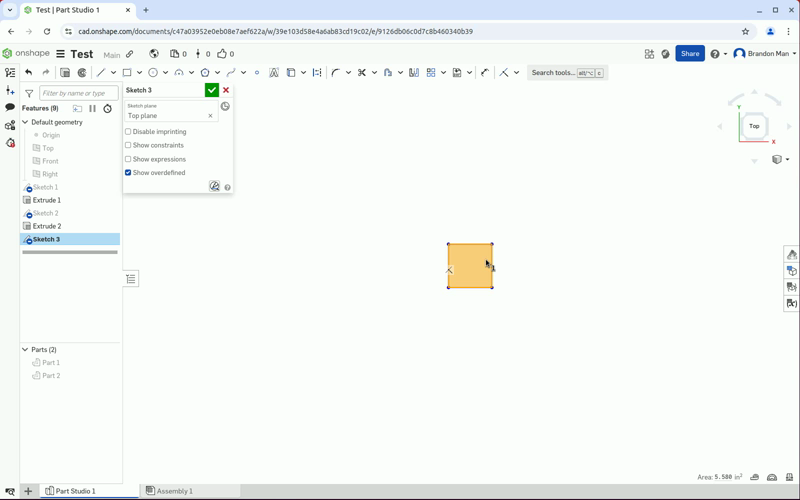
scroll(-6)
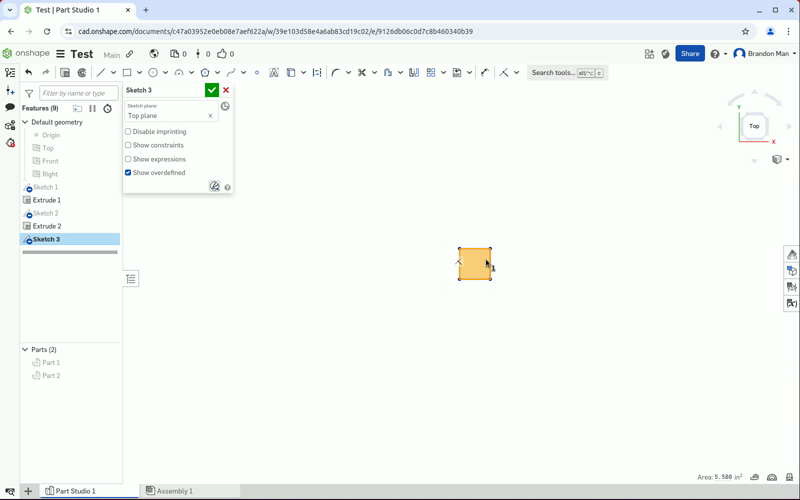
scroll(-6)
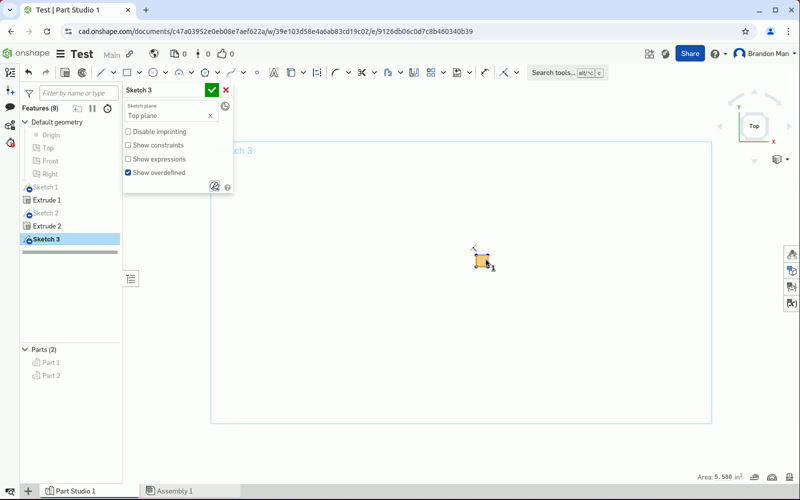
mouse_move(73, 352)
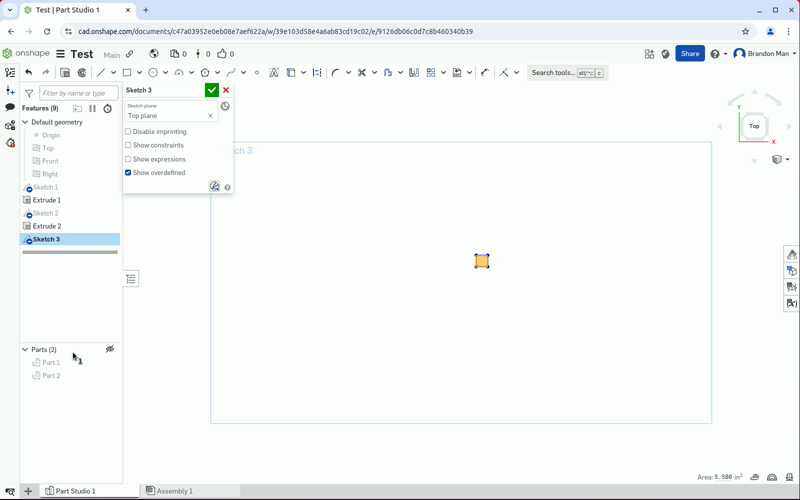
key(shift+y)
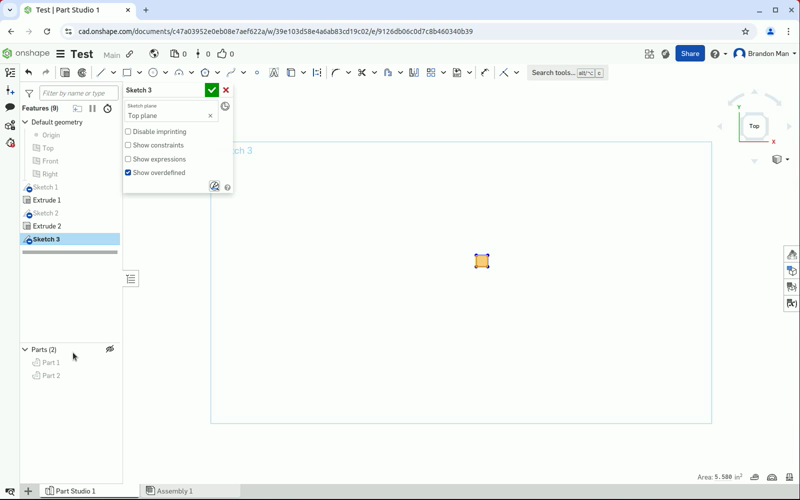
key(shift+e)
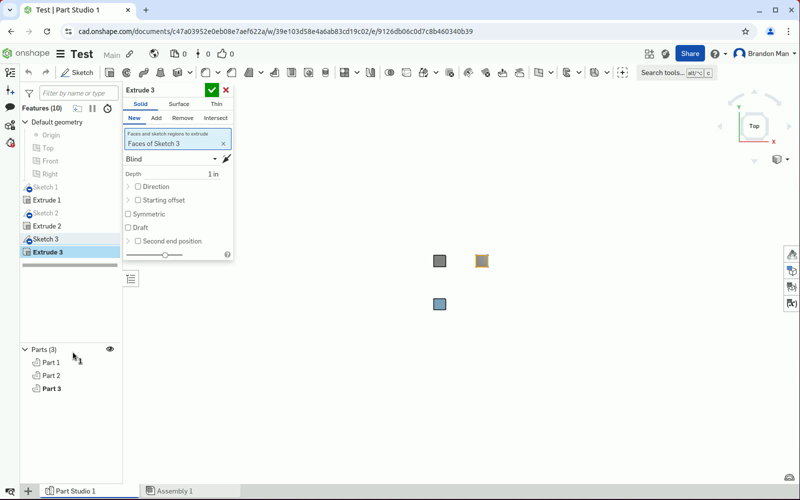
mouse_move(143, 106)
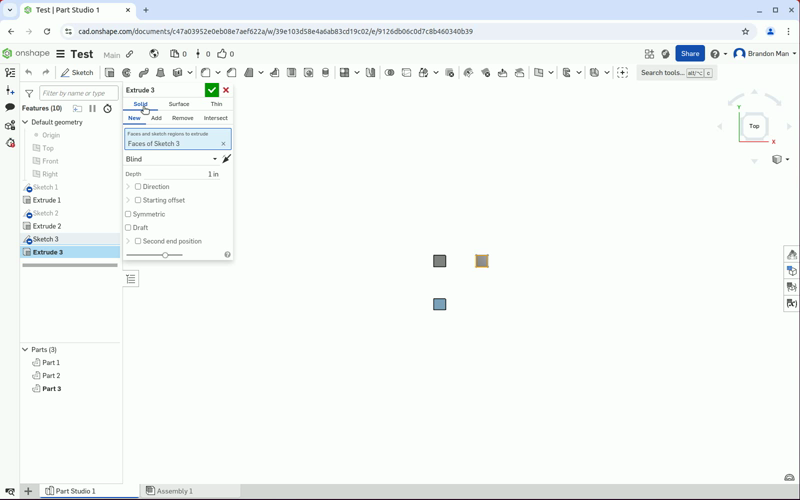
click(143, 106)
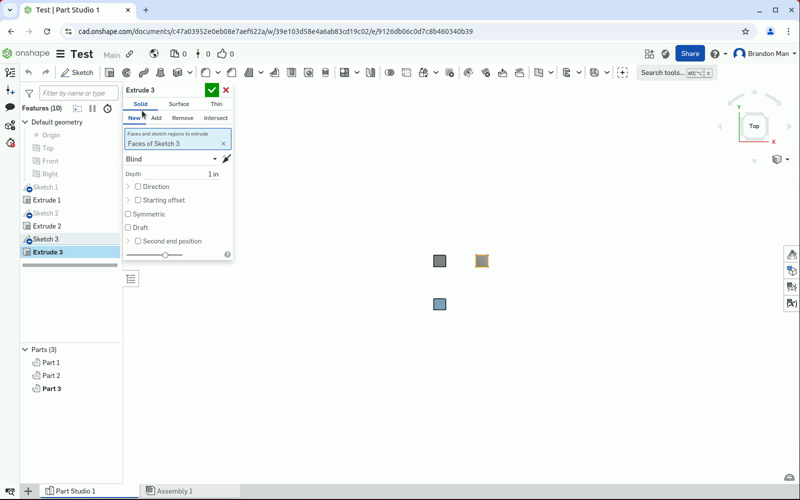
mouse_move(137, 120)
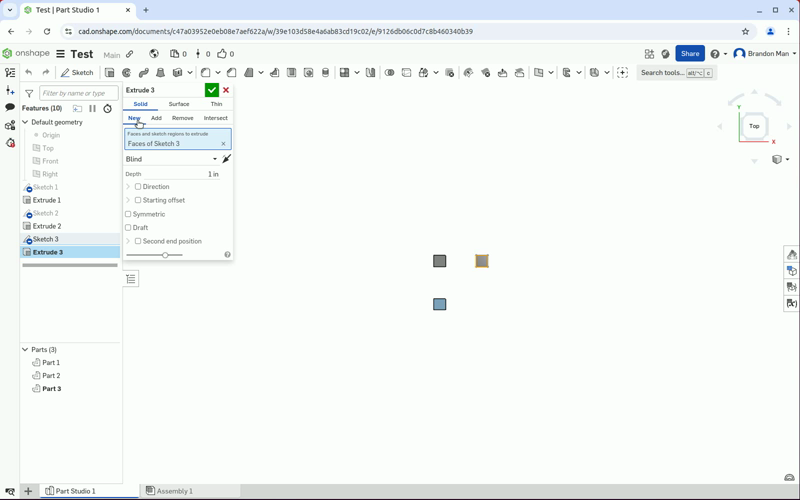
click(137, 120)
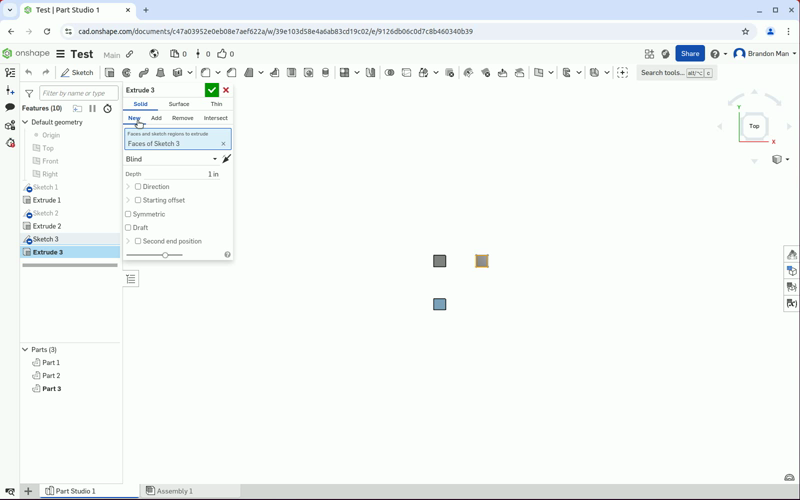
key(tab, 4)
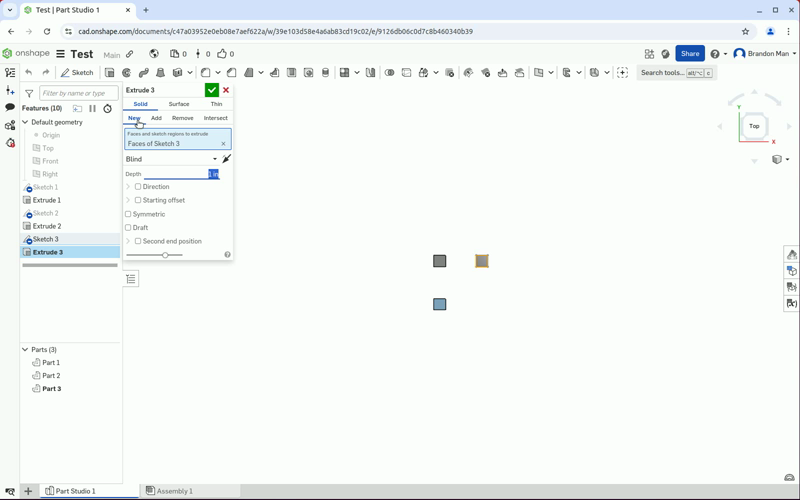
text(9.147)
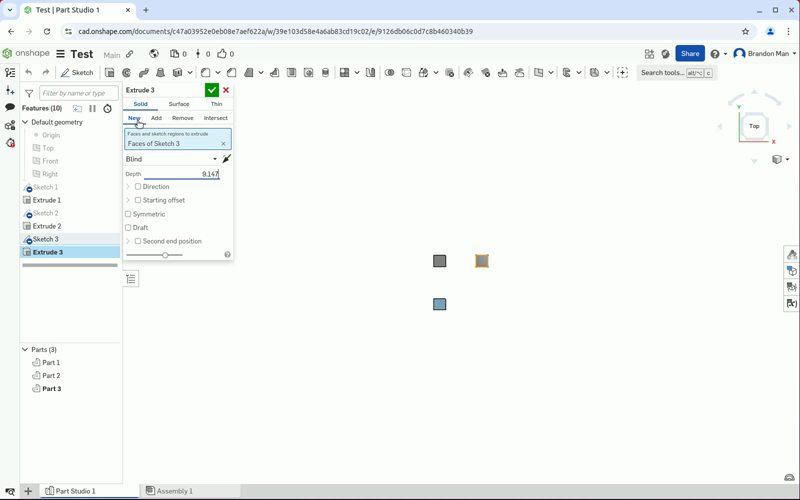
key(enter)
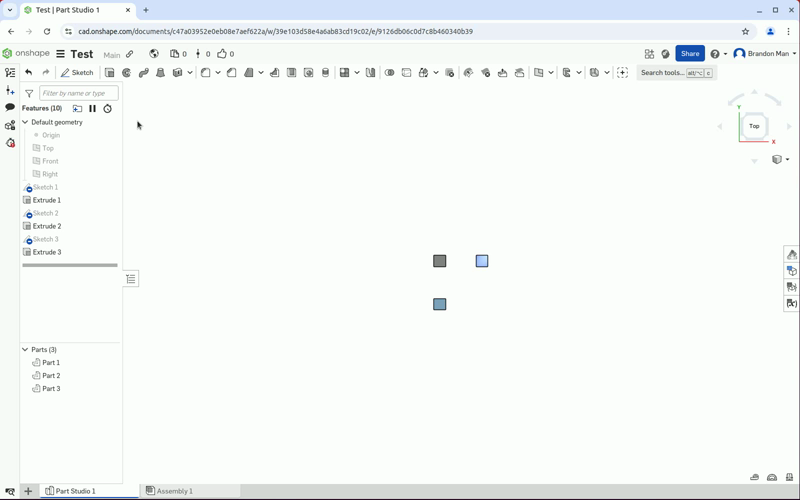
key(shift+h)
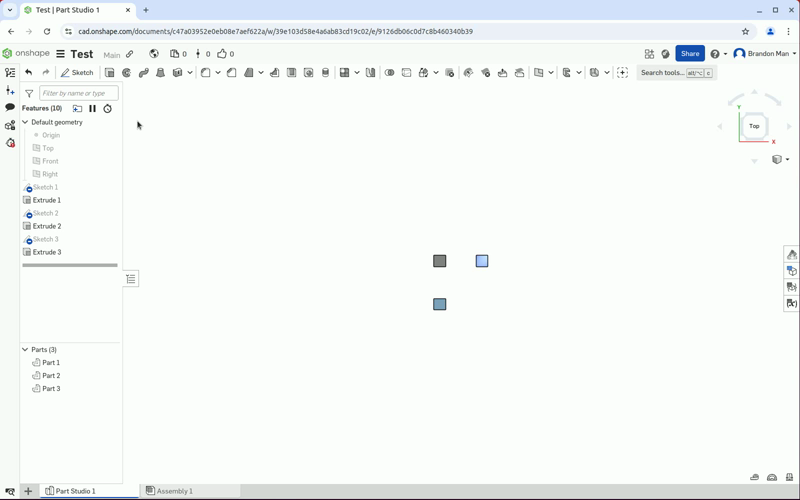
key(shift+h)
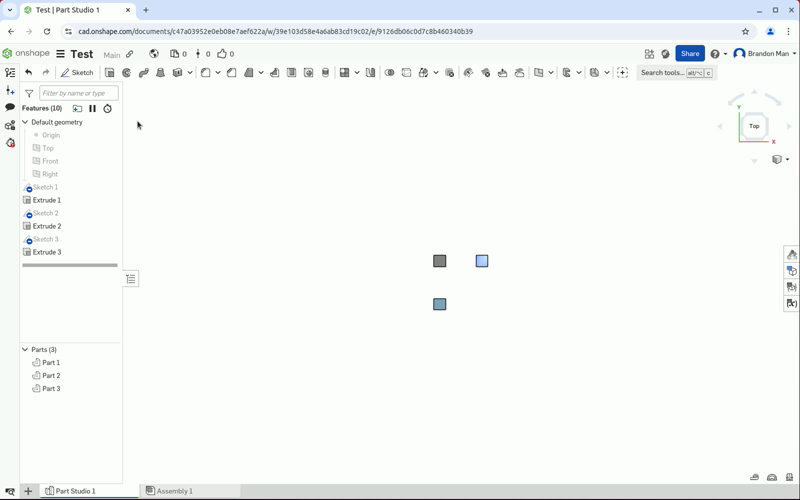
mouse_move(73, 189)
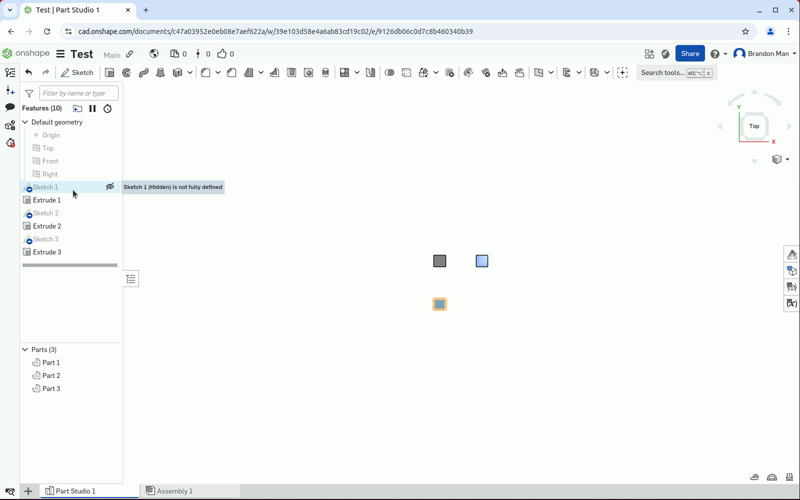
click(73, 189)
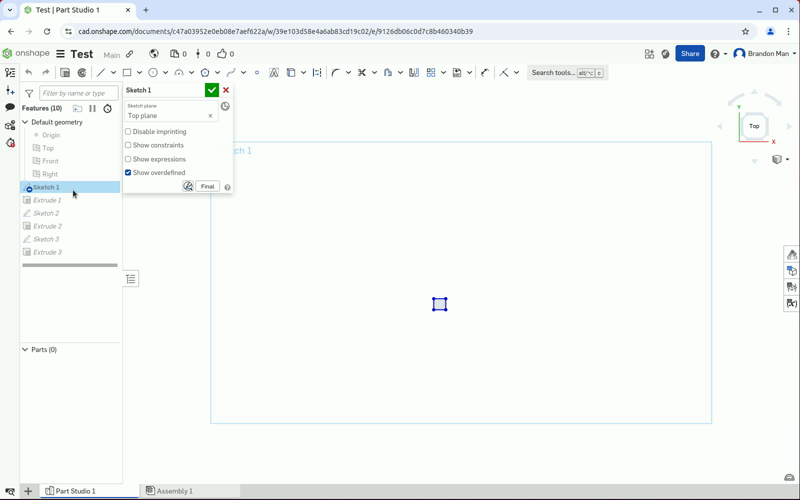
mouse_move(229, 92)
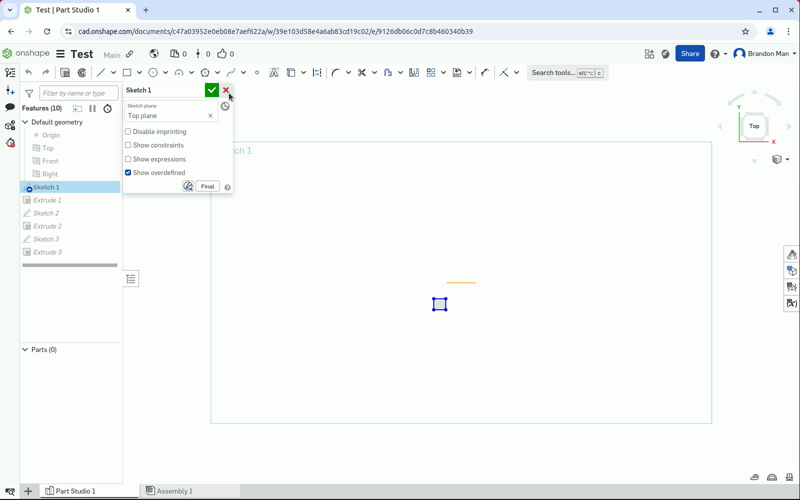
click(229, 92)
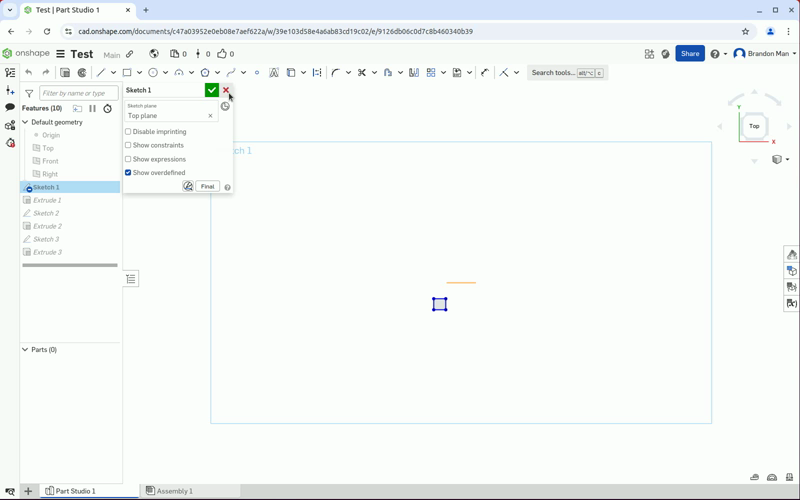
key(shift+s)
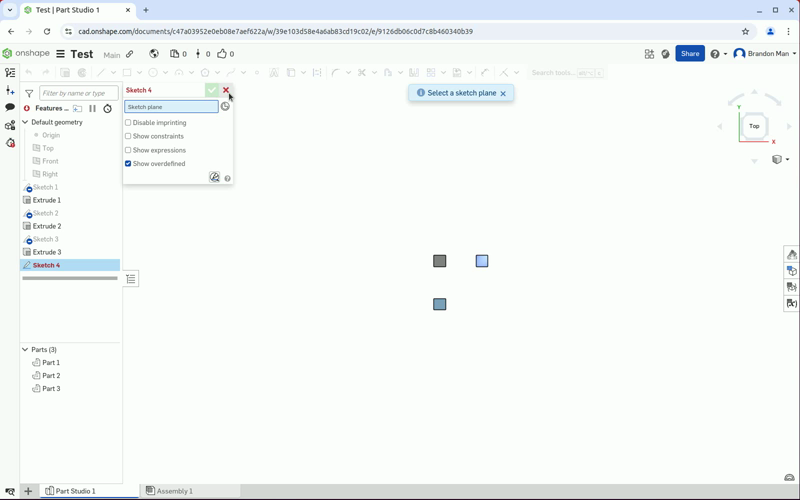
mouse_move(73, 150)
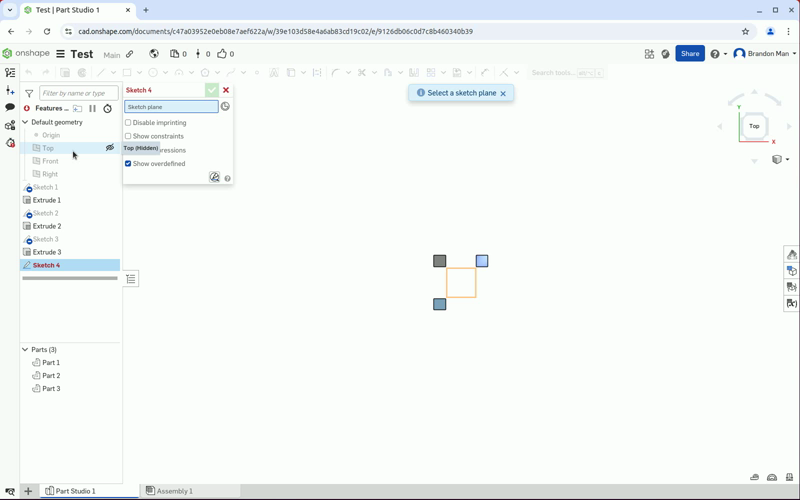
click(73, 150)
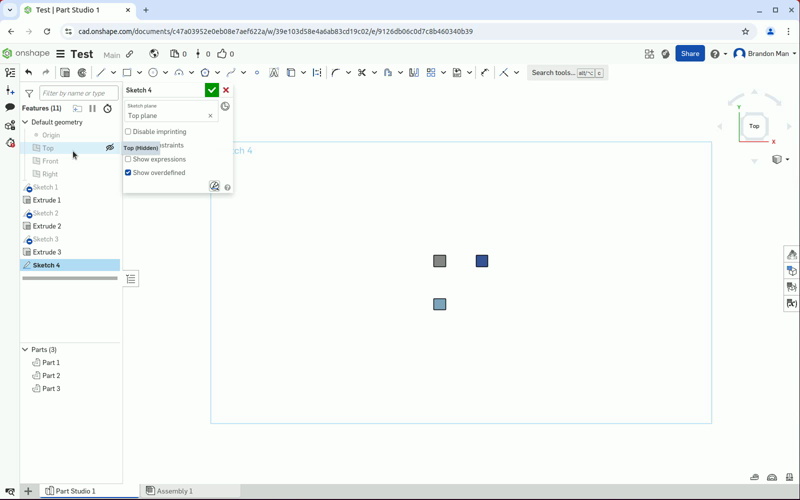
mouse_move(73, 352)
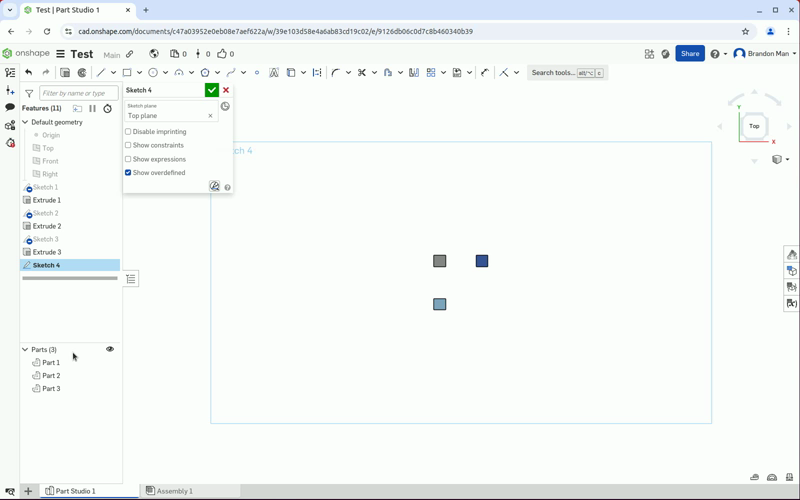
key(y)
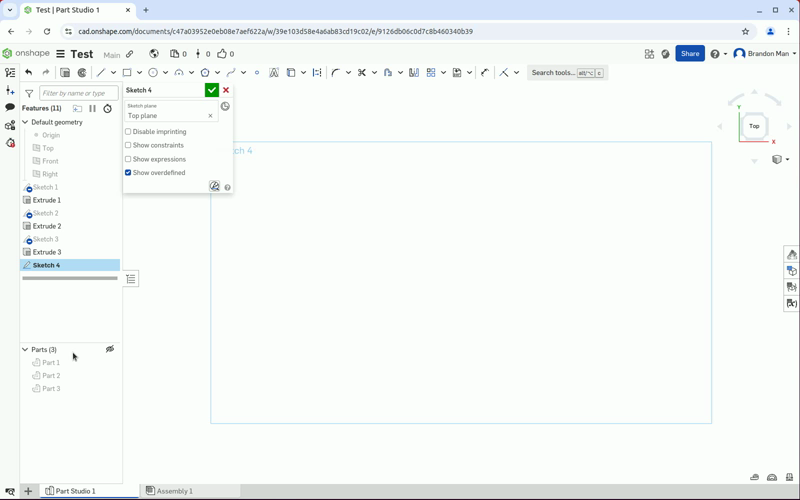
key(l)
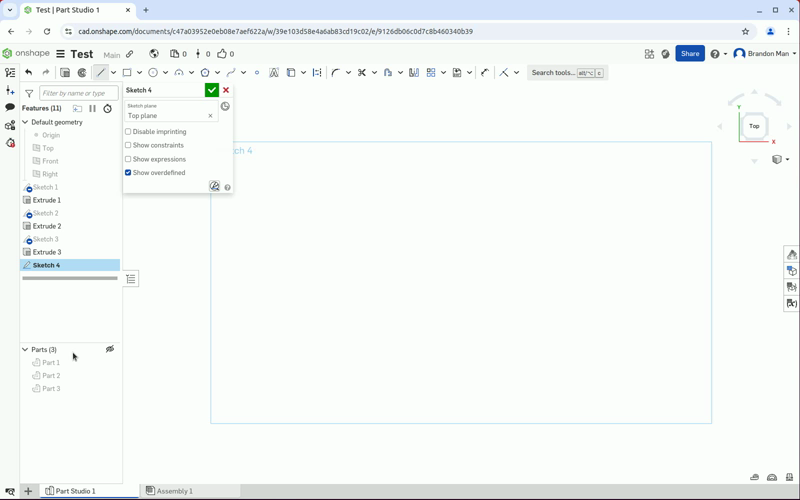
key_down(shift)
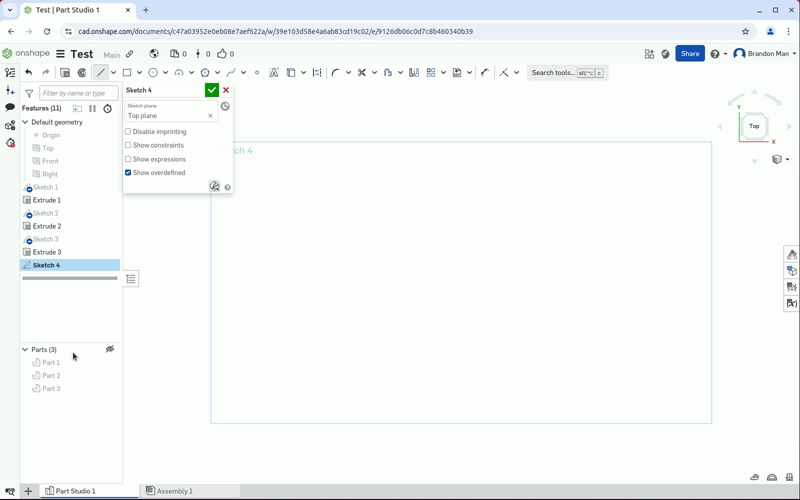
mouse_move(476, 309)
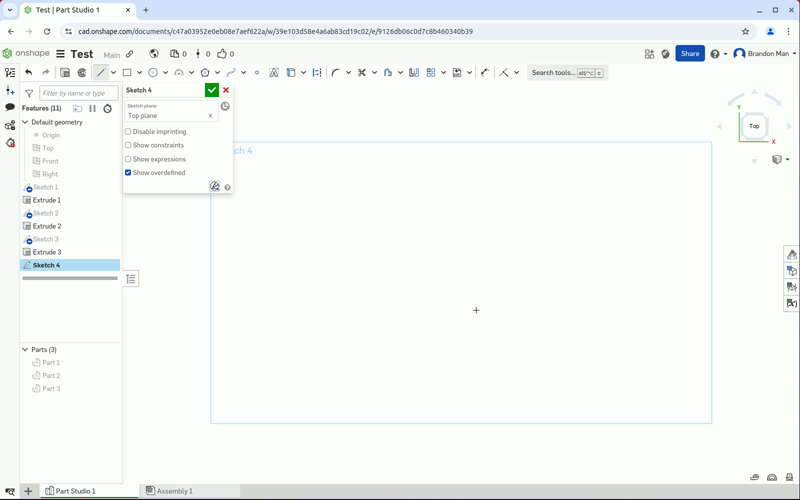
click(476, 309)
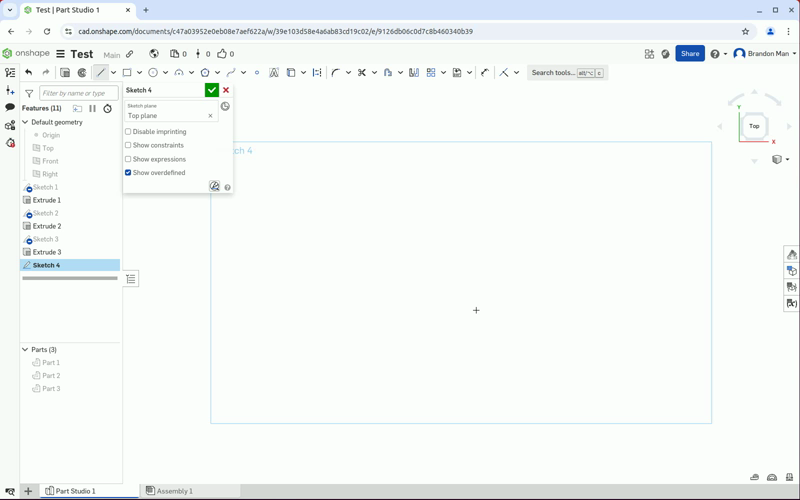
key_up(shift)
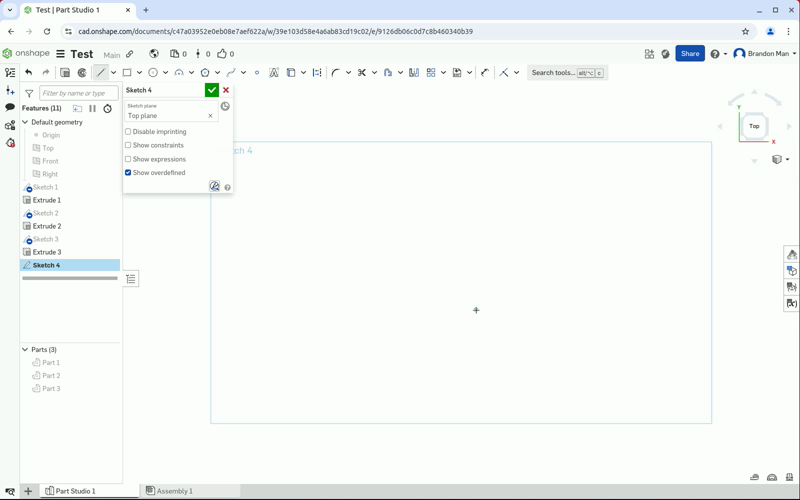
key_down(shift)
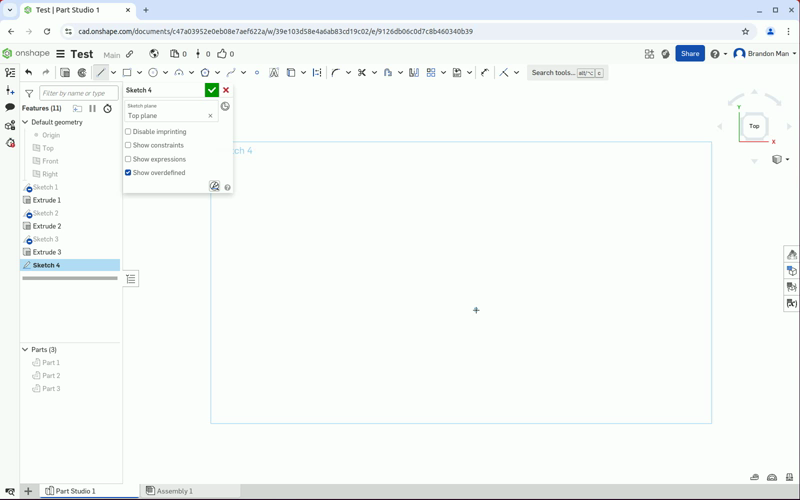
mouse_move(506, 309)
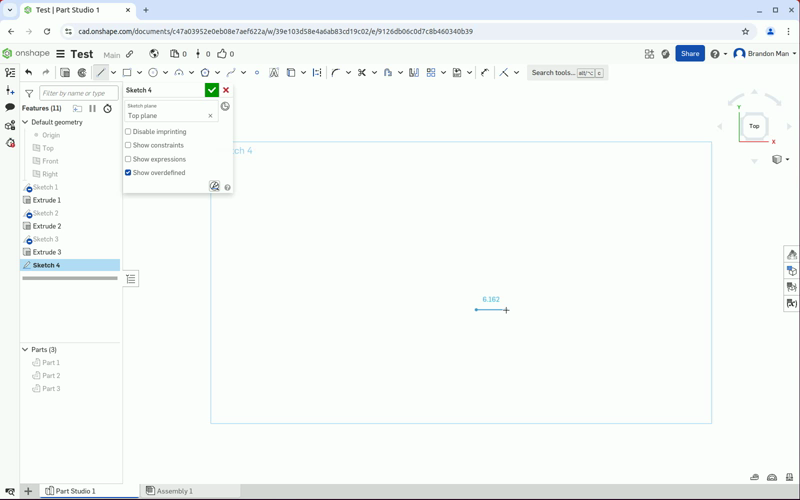
mouse_move(487, 309)
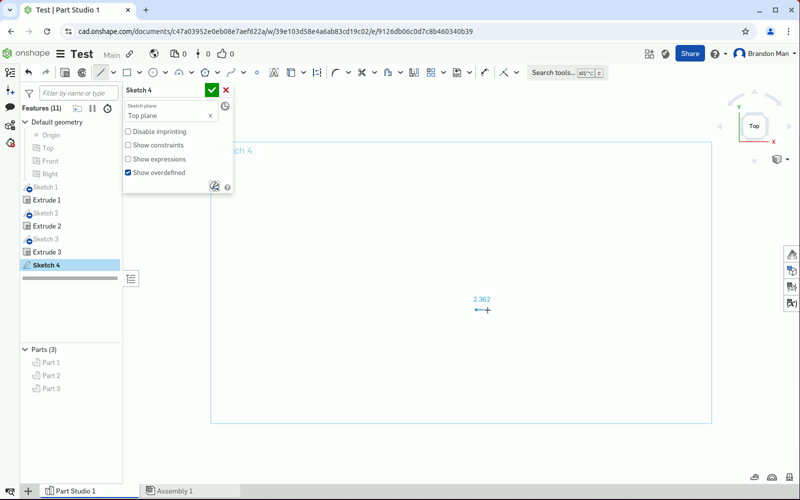
click(487, 309)
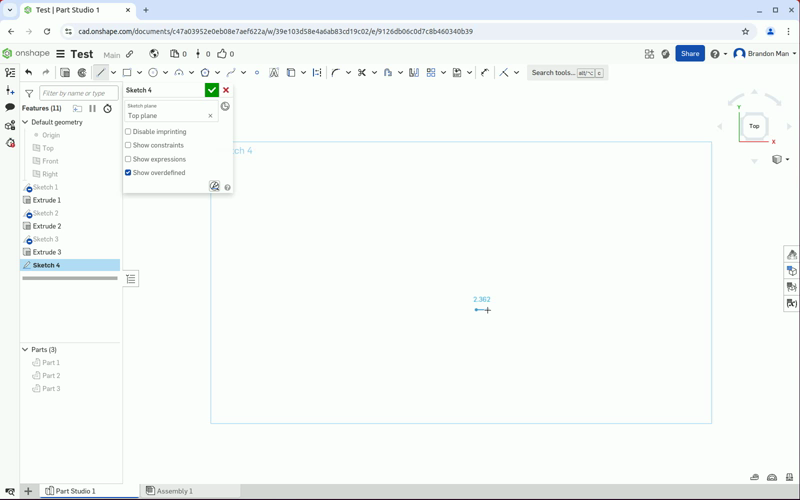
key_up(shift)
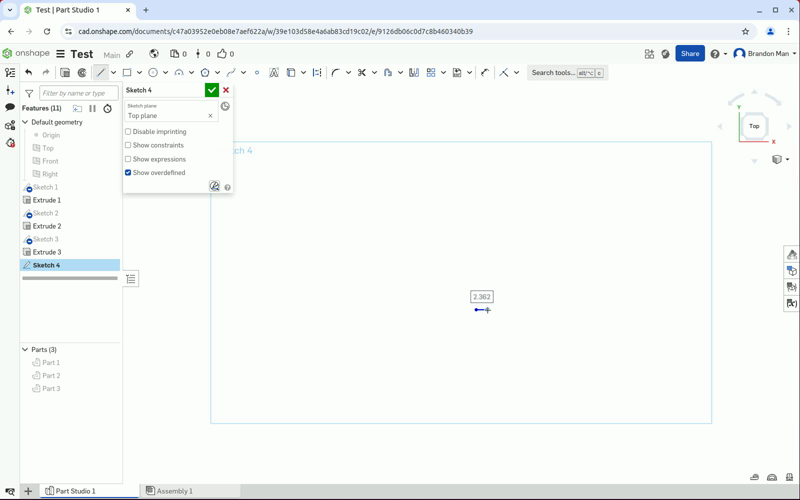
key_down(shift)
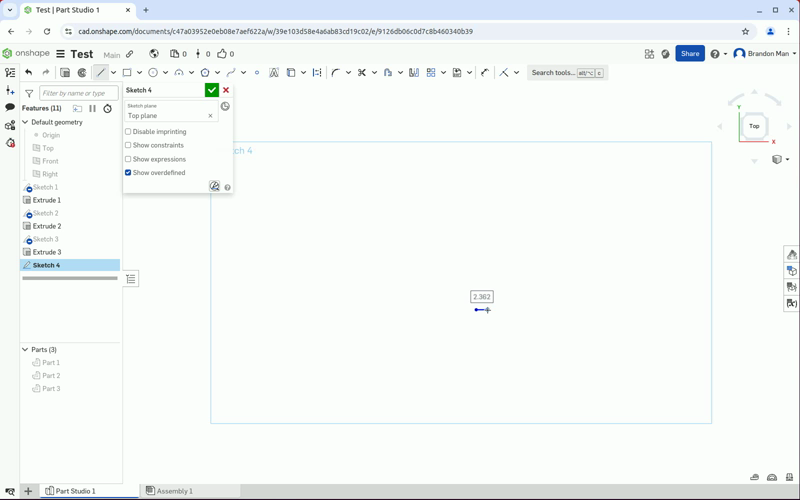
mouse_move(517, 309)
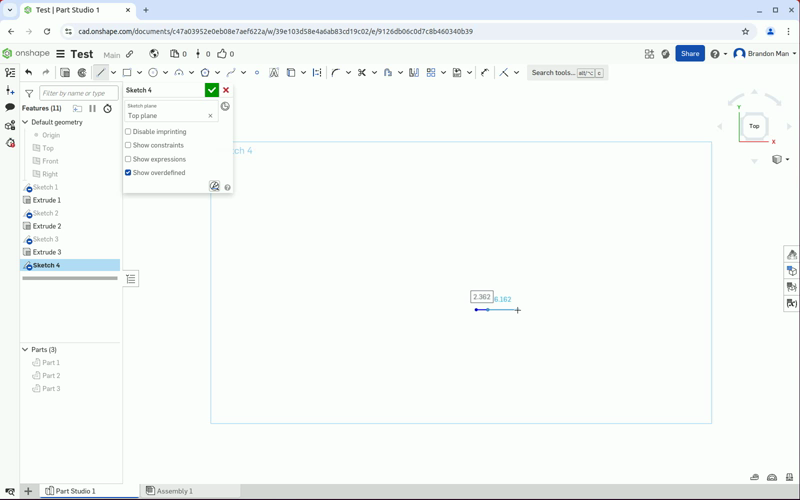
mouse_move(487, 298)
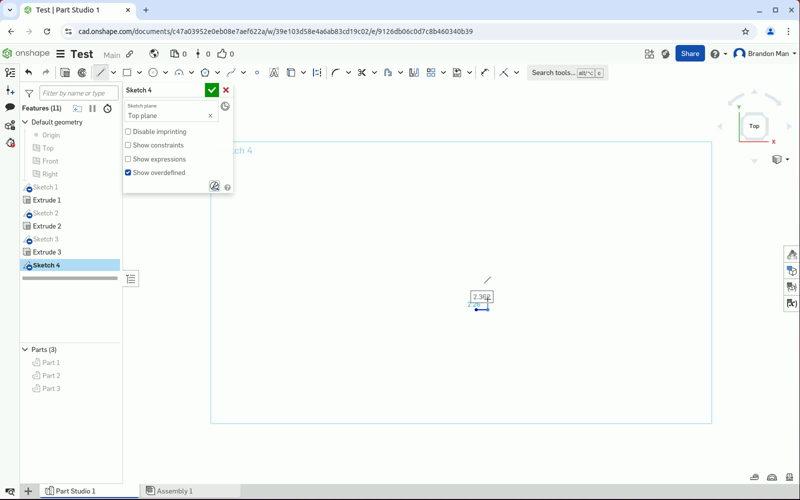
click(487, 298)
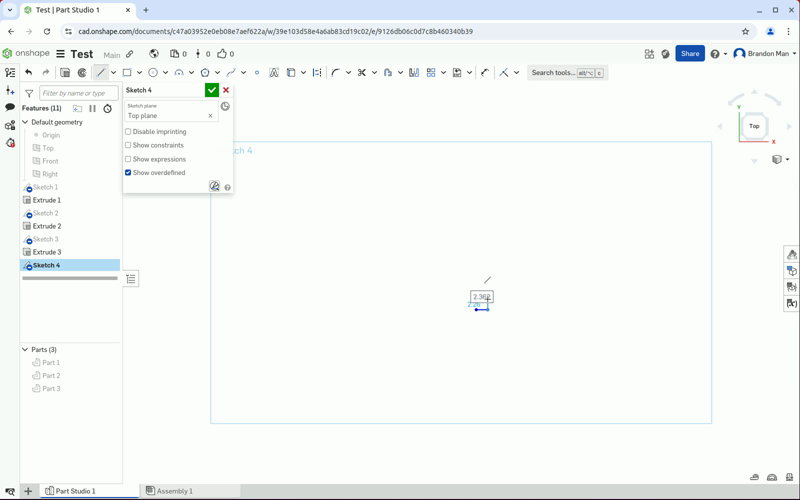
key_up(shift)
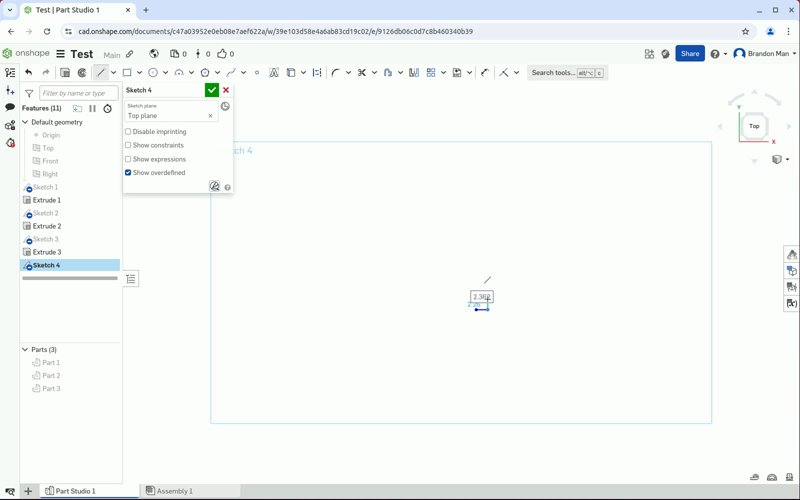
key_down(shift)
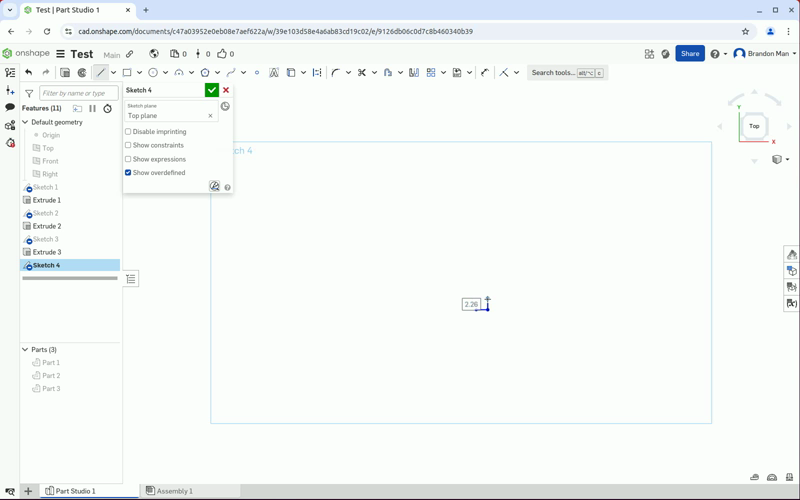
mouse_move(517, 298)
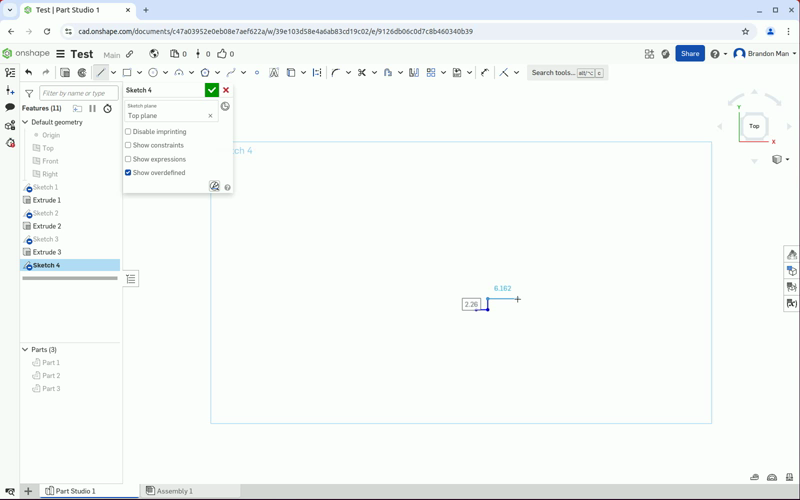
mouse_move(476, 298)
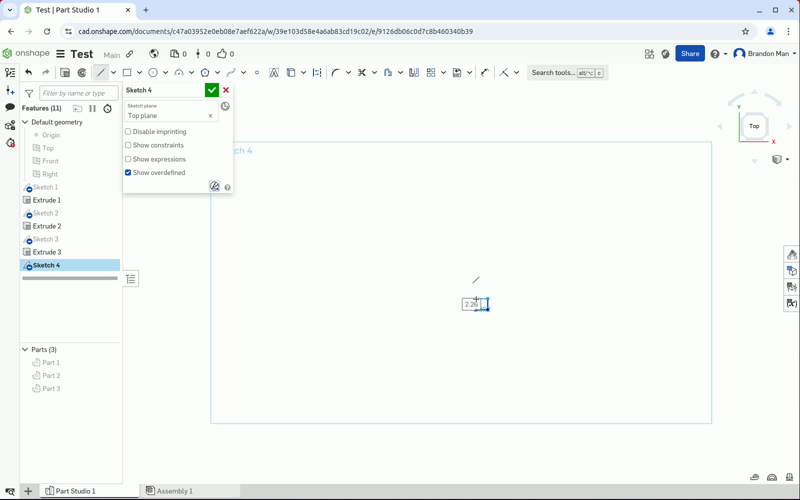
click(476, 298)
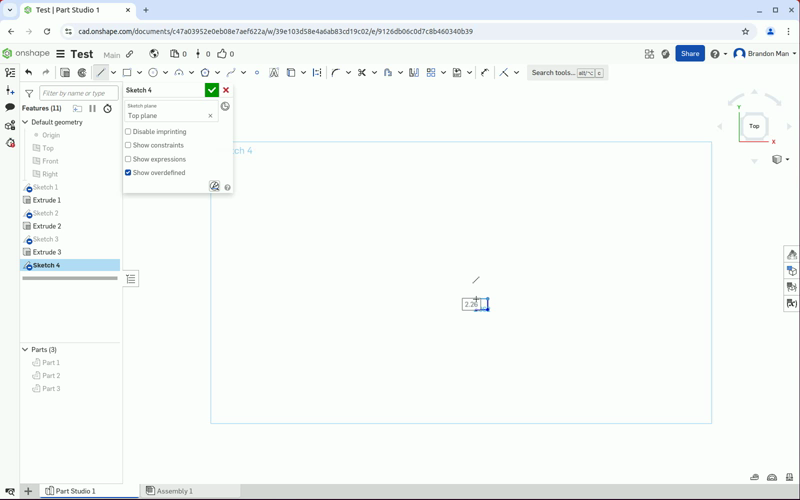
key_up(shift)
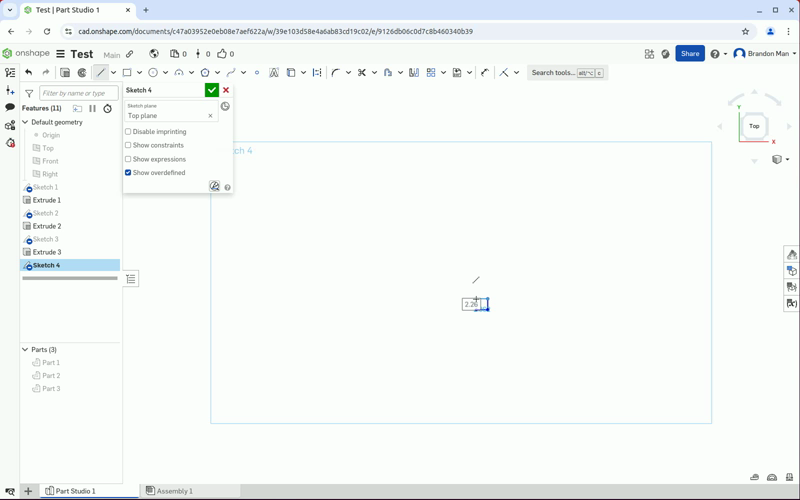
mouse_move(506, 298)
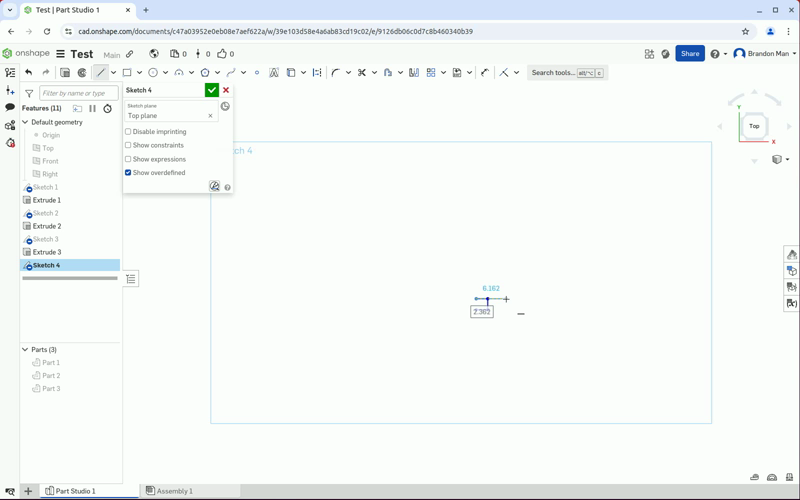
key_down(shift)
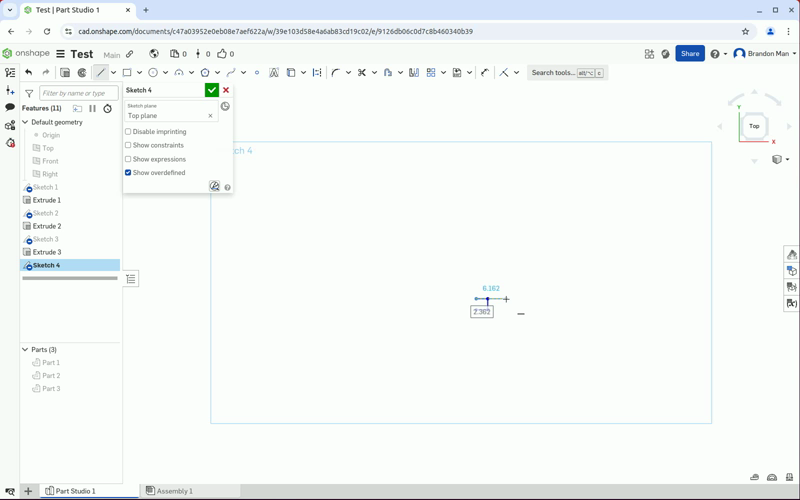
mouse_move(476, 309)
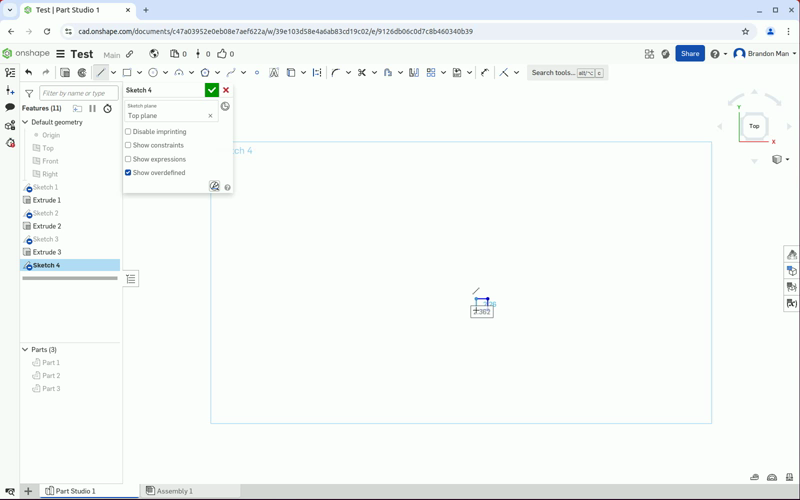
key_up(shift)
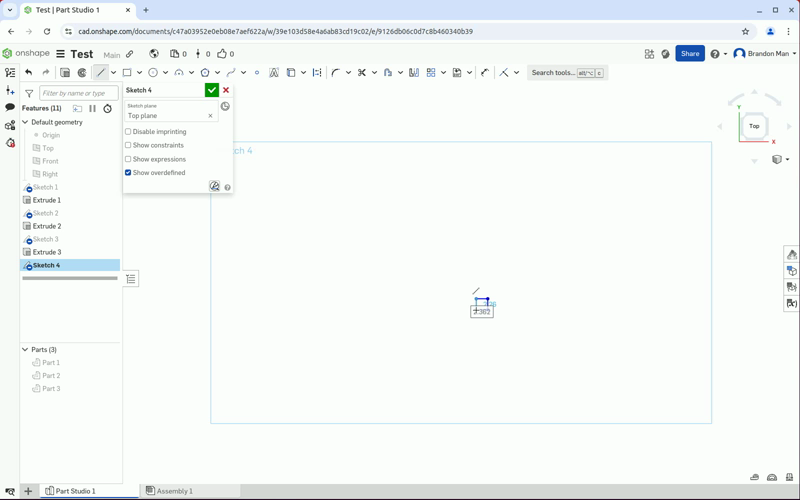
click(476, 309)
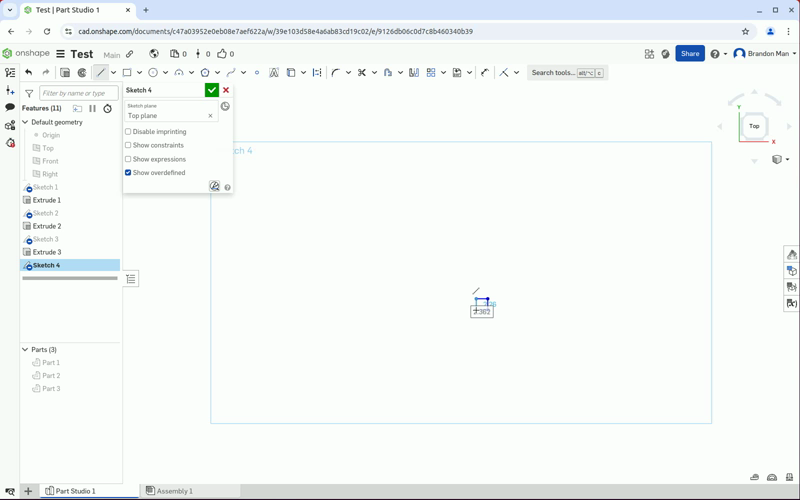
key(esc)
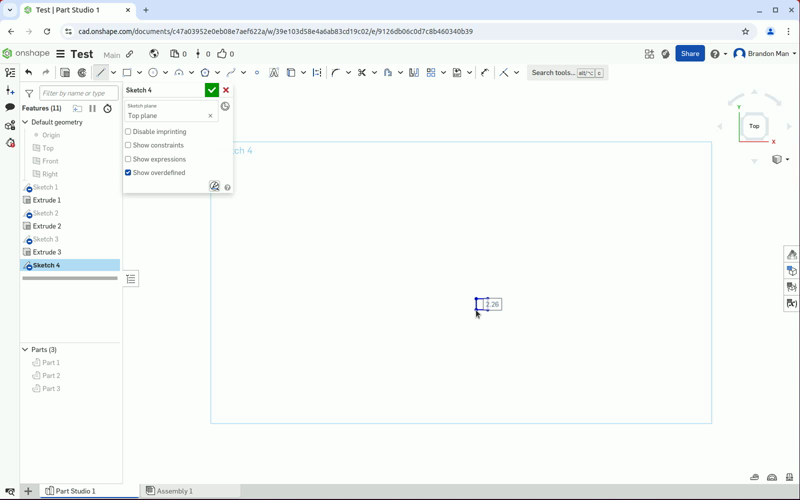
mouse_move(484, 300)
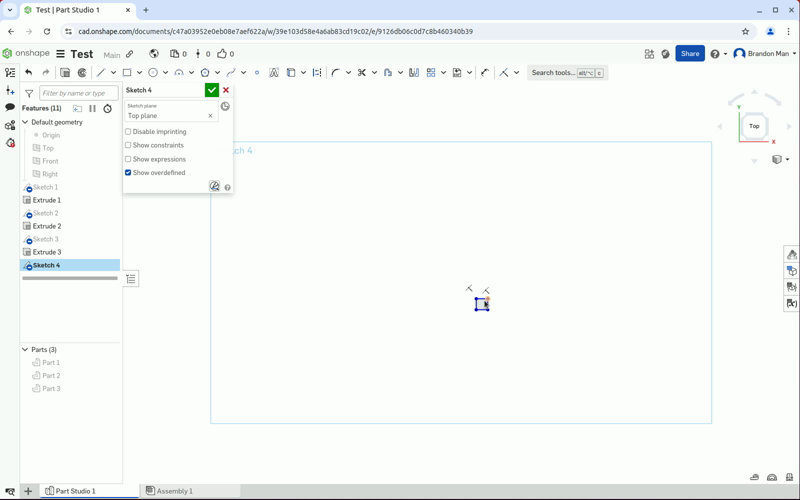
scroll(6)
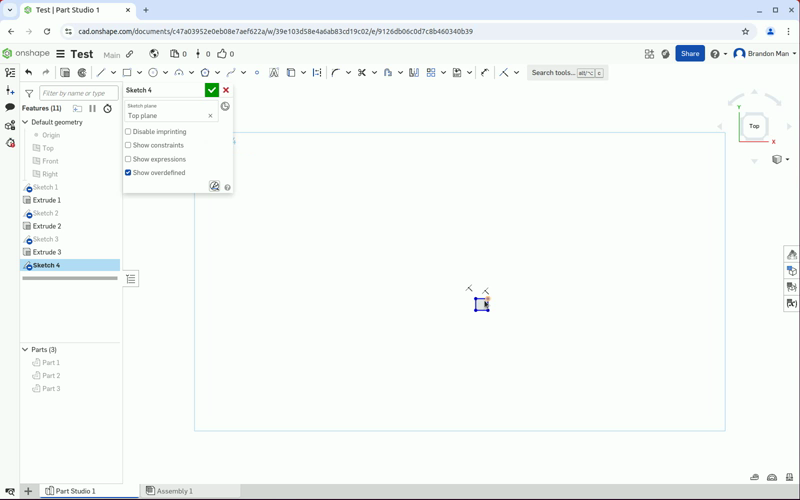
scroll(6)
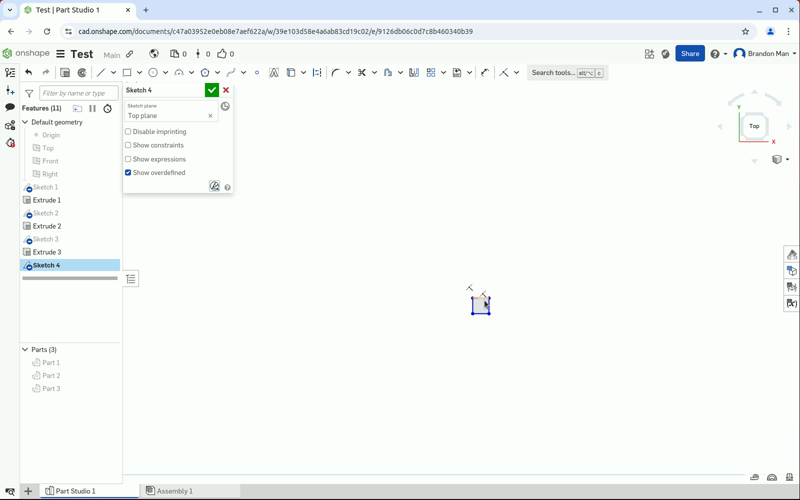
scroll(6)
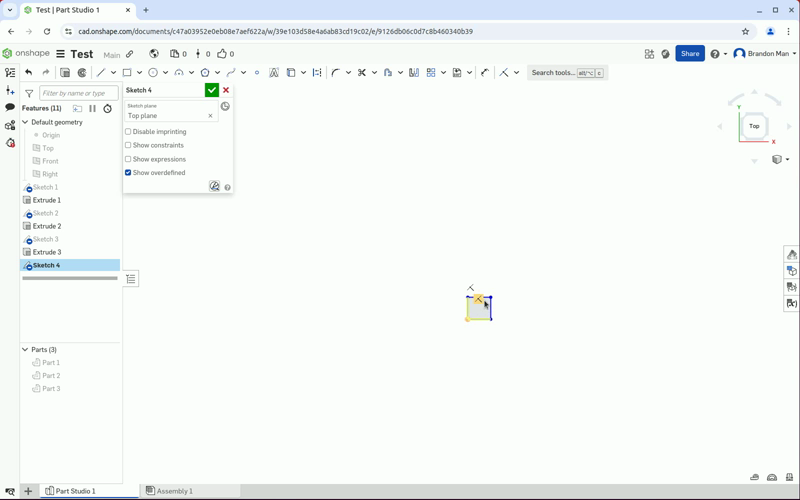
scroll(6)
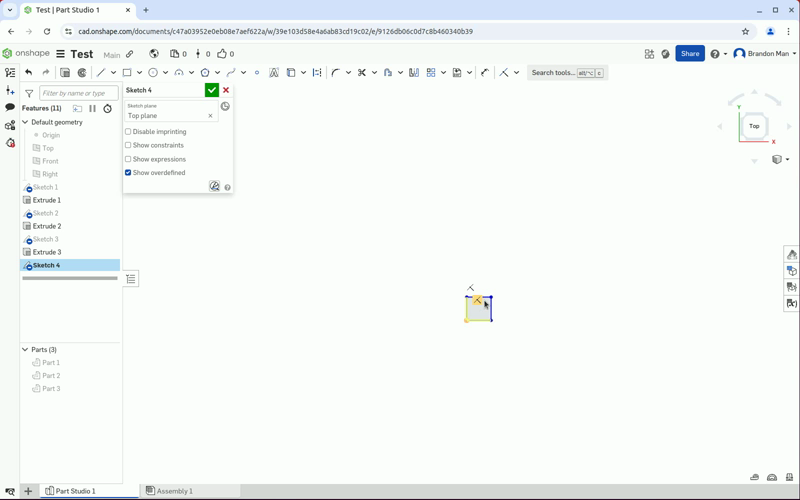
scroll(6)
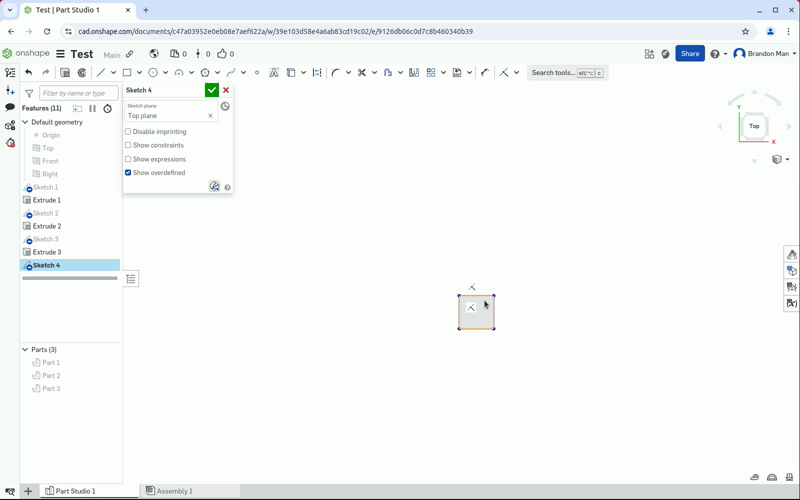
scroll(6)
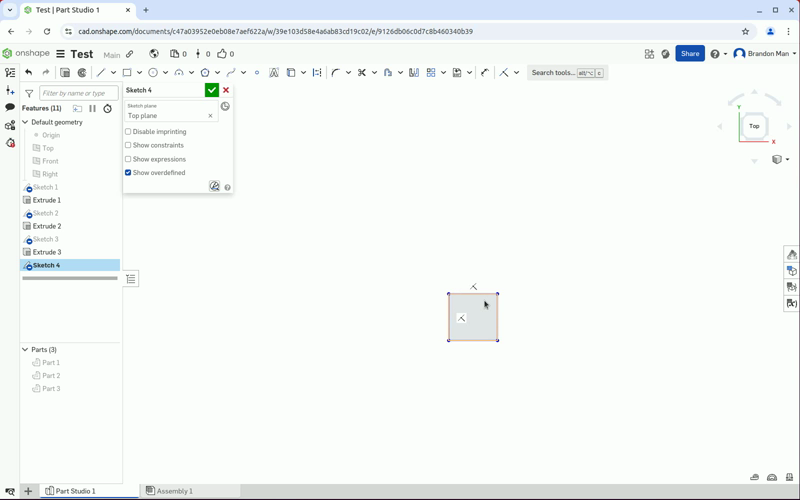
scroll(6)
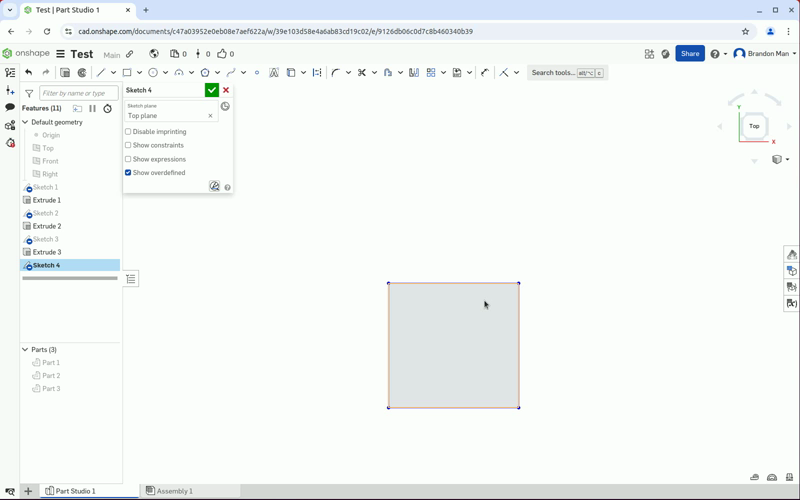
click(484, 300)
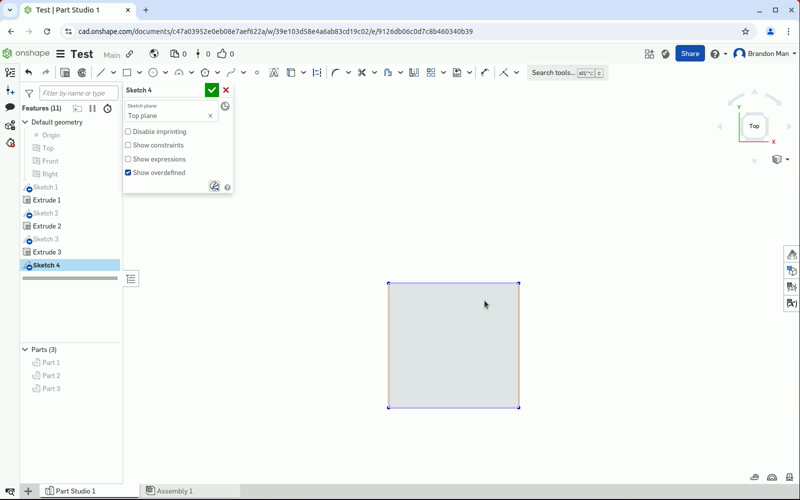
scroll(-6)
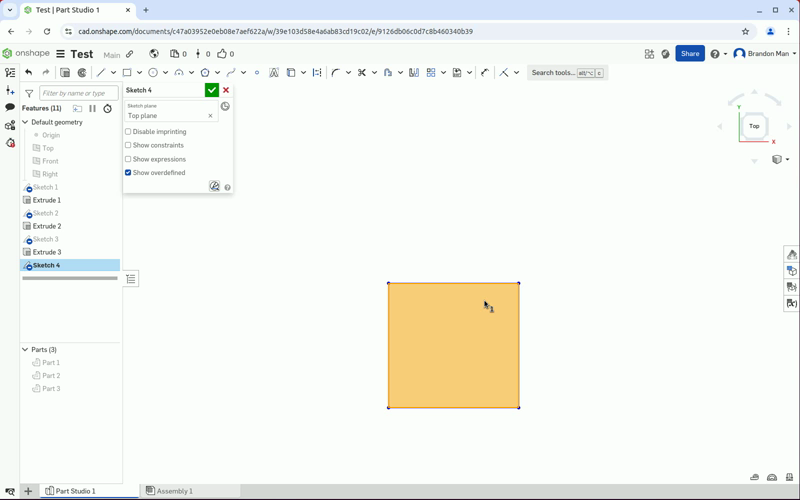
scroll(-6)
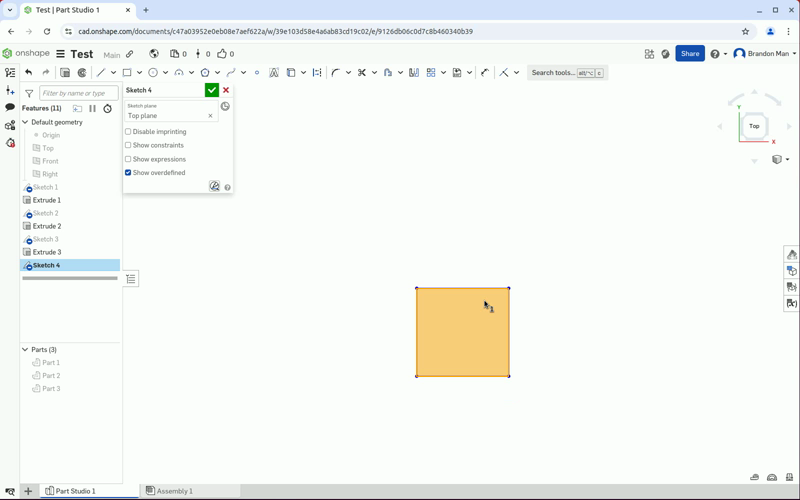
scroll(-6)
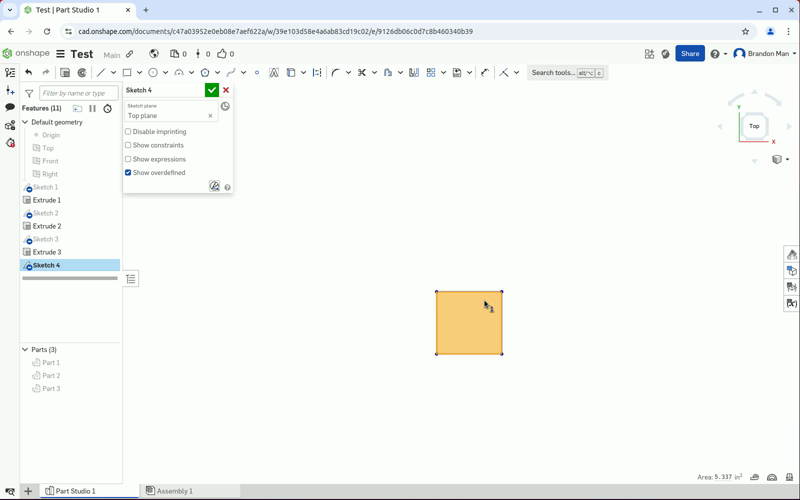
scroll(-6)
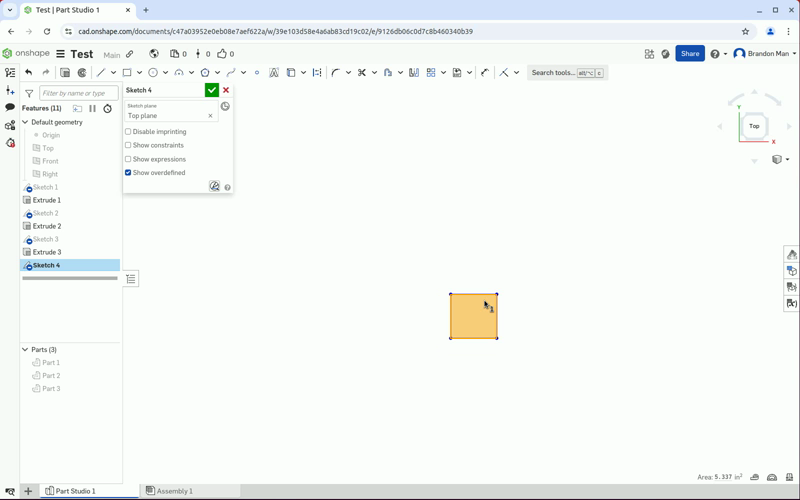
scroll(-6)
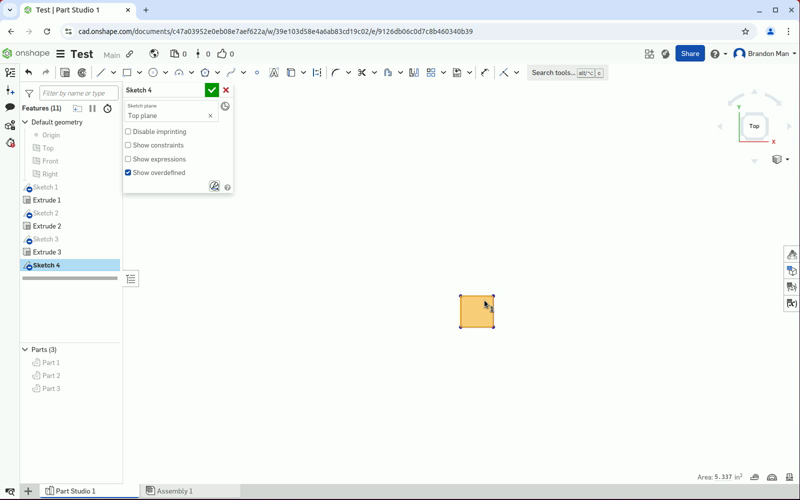
scroll(-6)
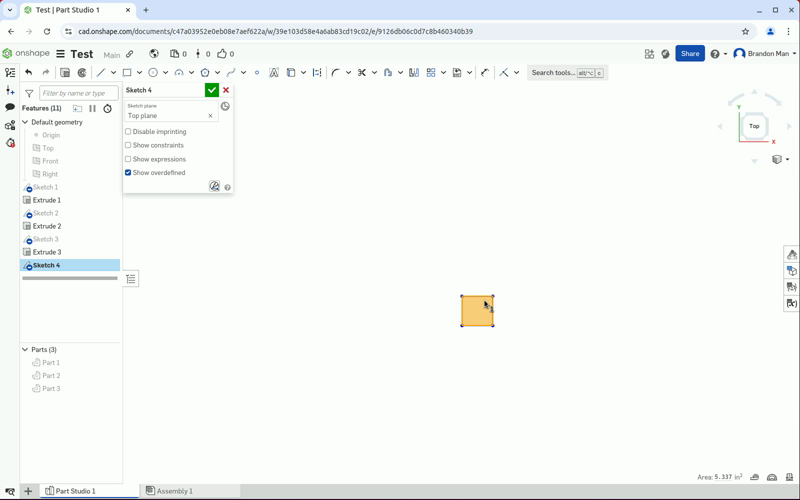
scroll(-6)
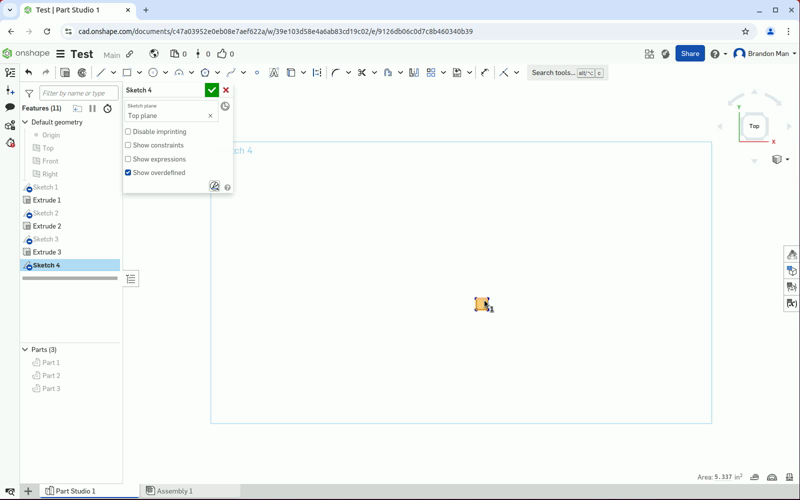
mouse_move(73, 352)
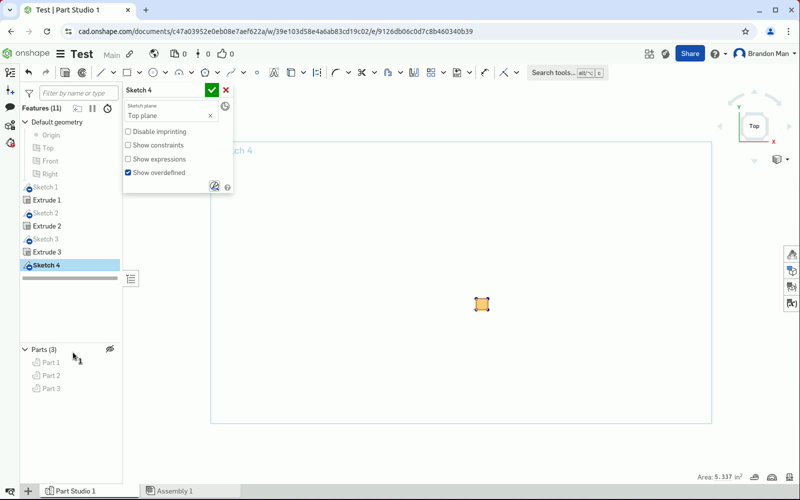
key(shift+y)
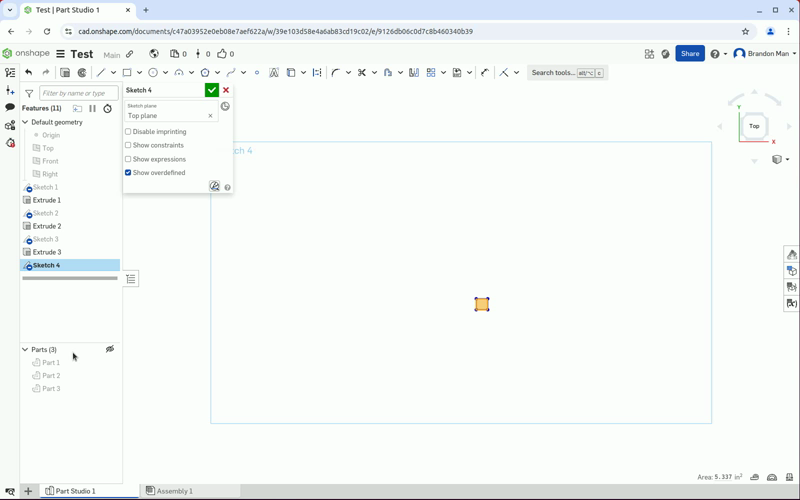
key(shift+e)
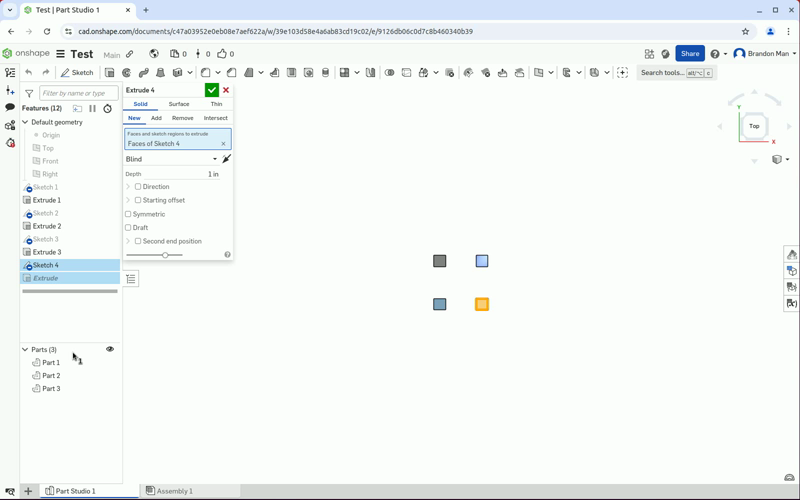
mouse_move(143, 106)
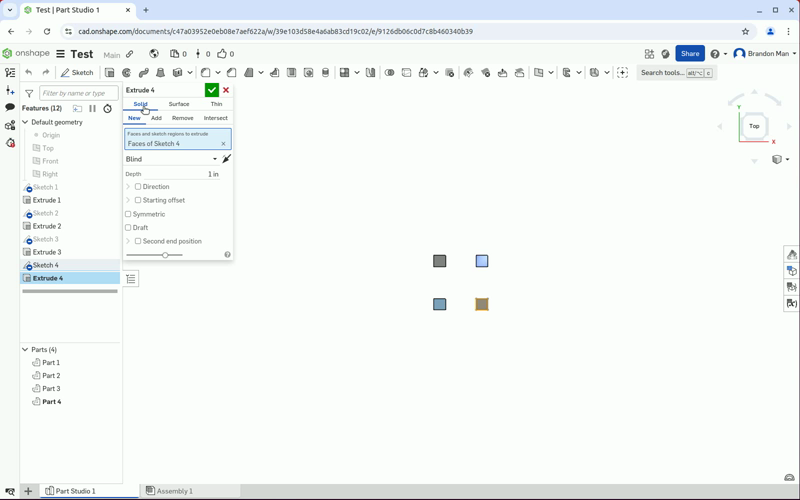
click(143, 106)
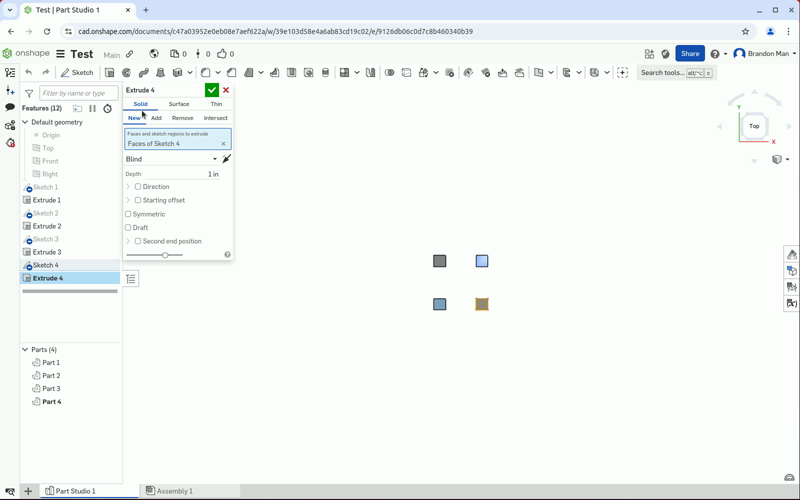
mouse_move(137, 120)
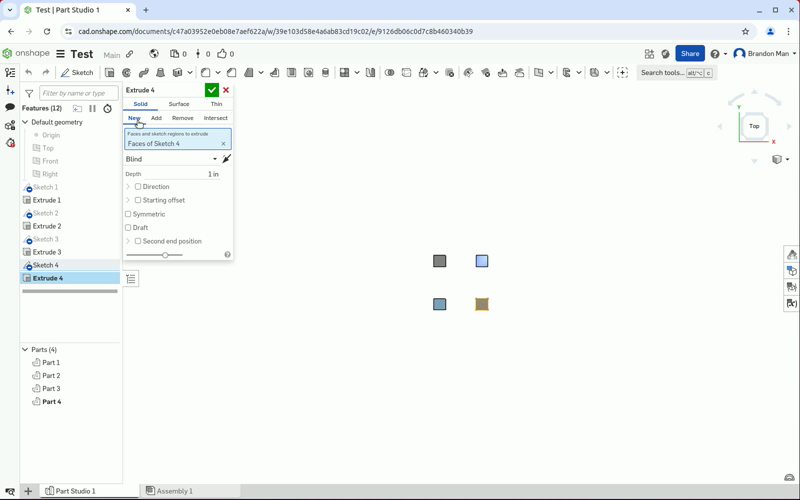
click(137, 120)
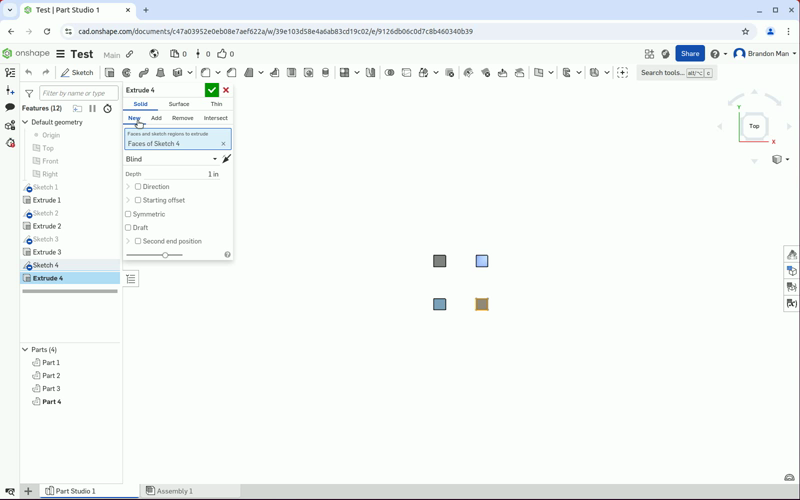
key(tab, 4)
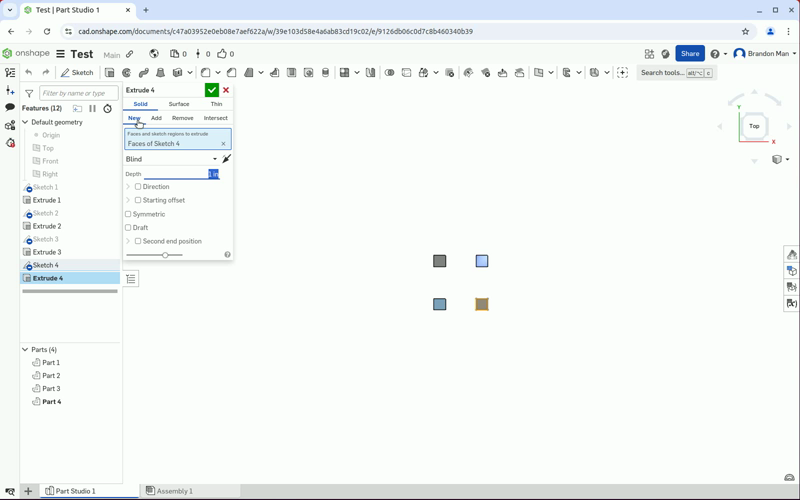
text(9.147)
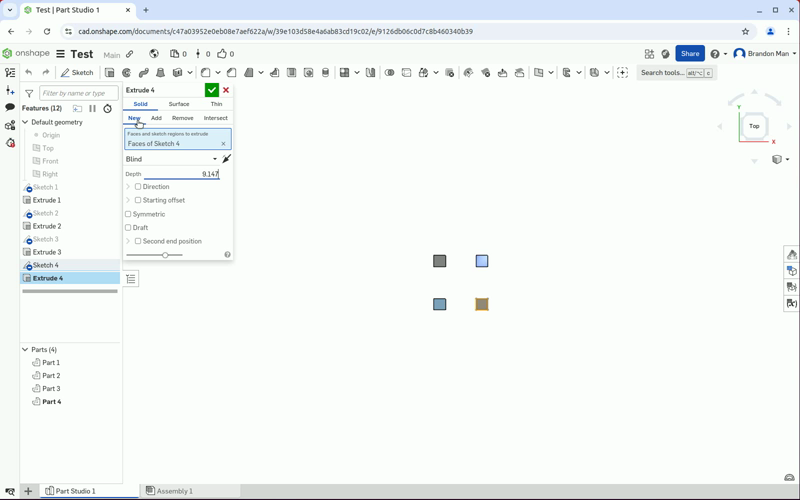
key(enter)
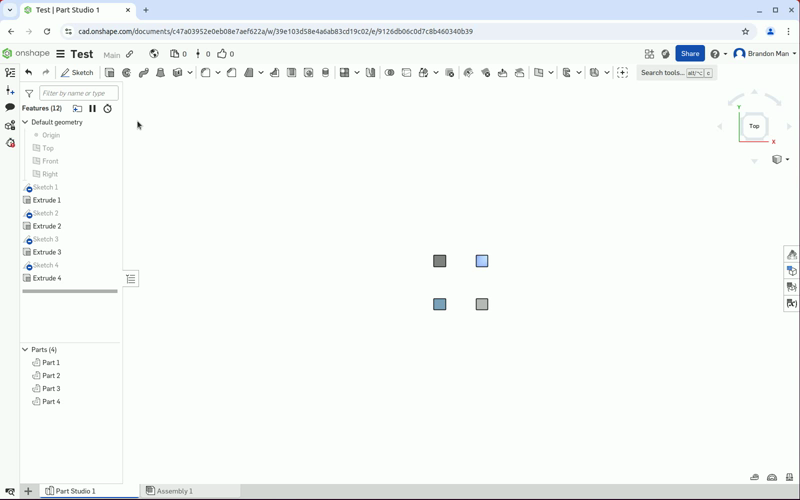
key(shift+h)
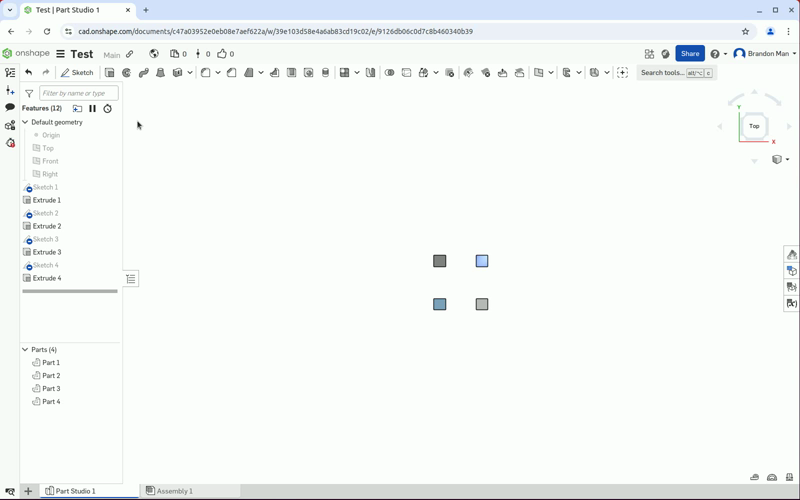
key(shift+h)
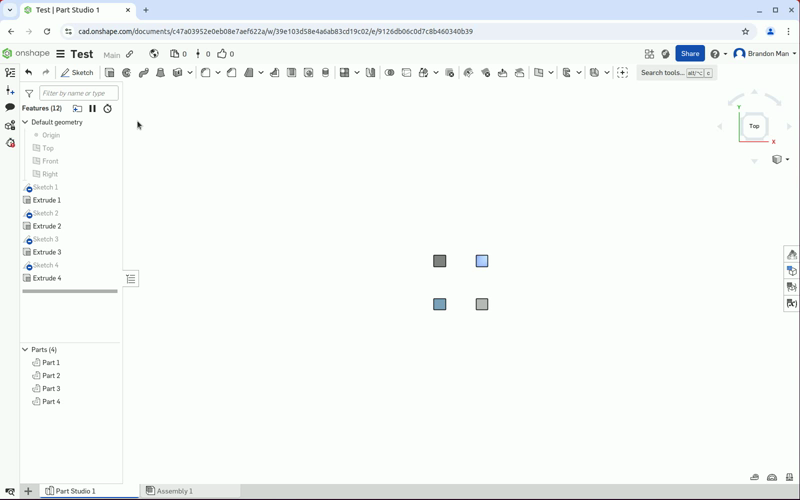
mouse_move(73, 189)
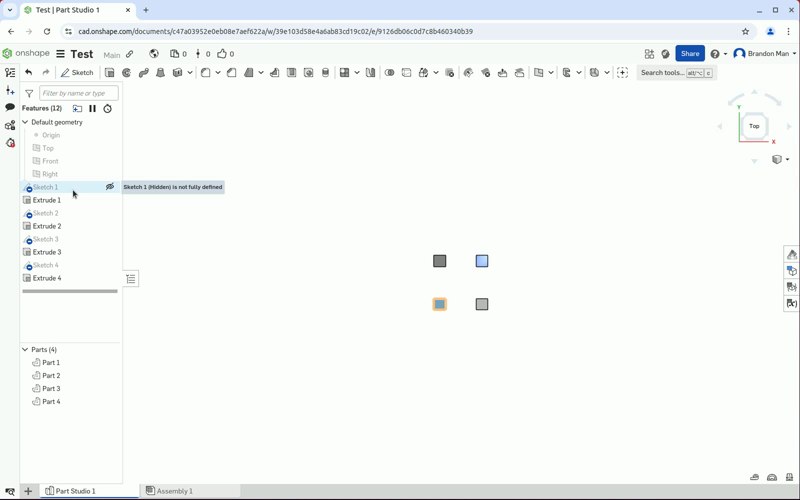
click(73, 189)
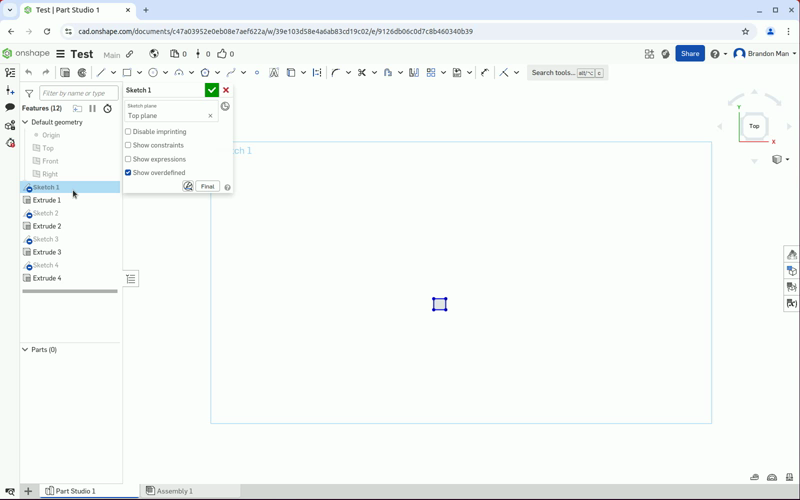
mouse_move(229, 92)
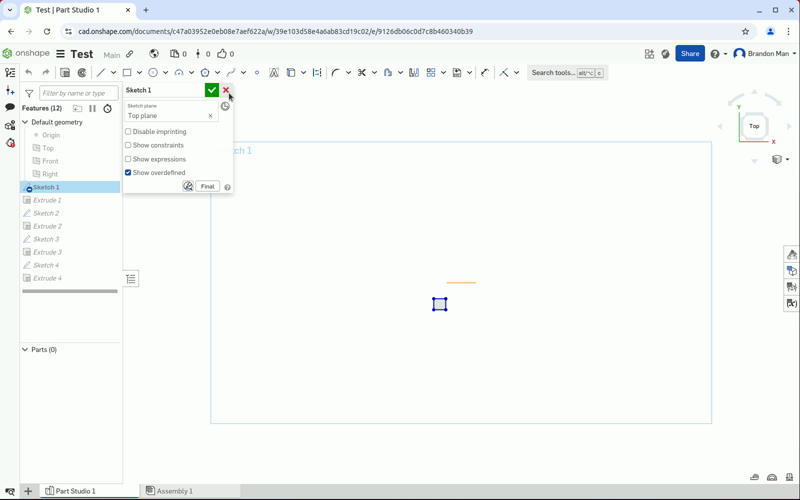
click(229, 92)
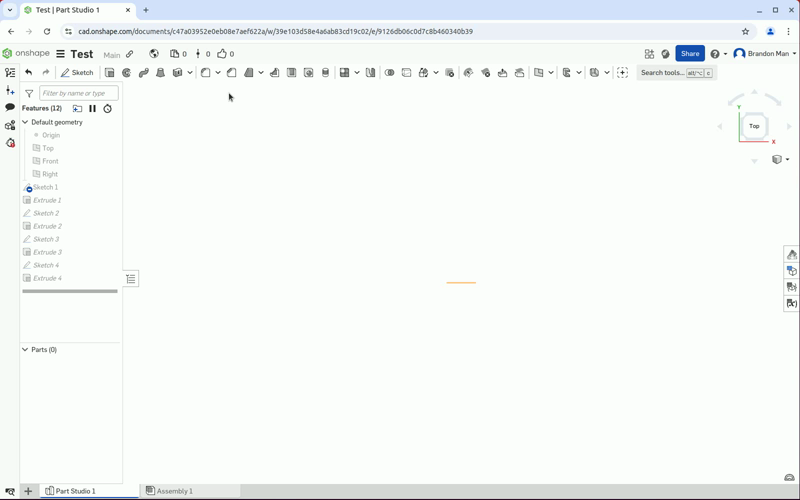
mouse_move(541, 75)
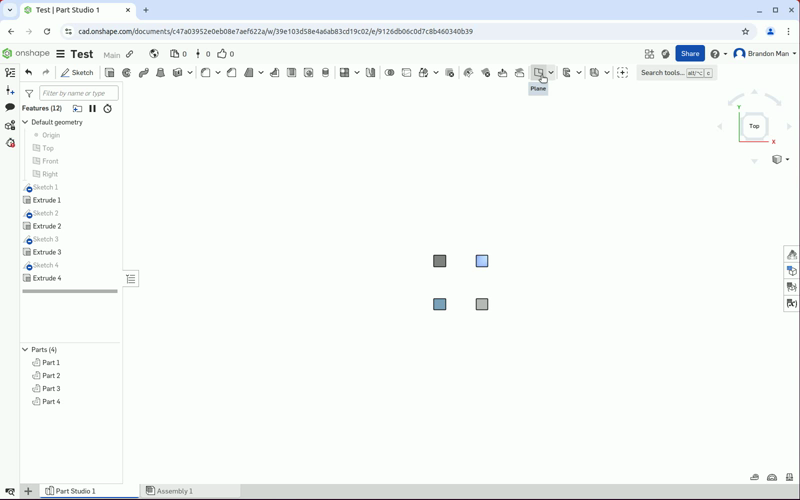
click(541, 75)
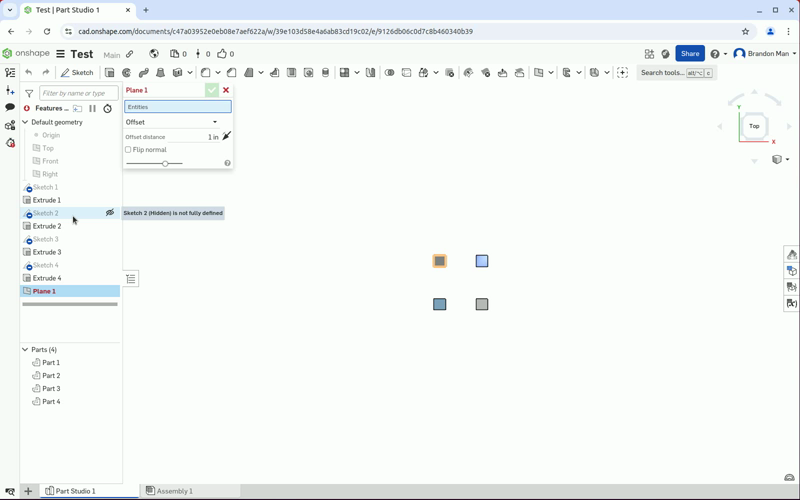
scroll(3)
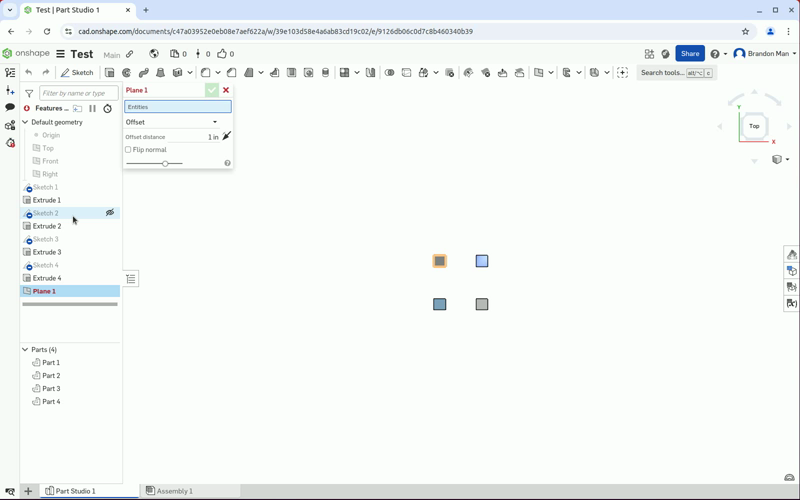
mouse_move(73, 150)
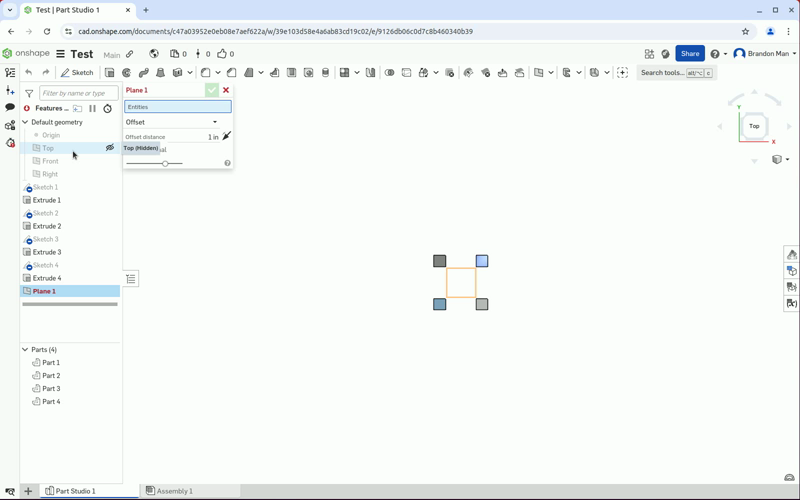
click(73, 150)
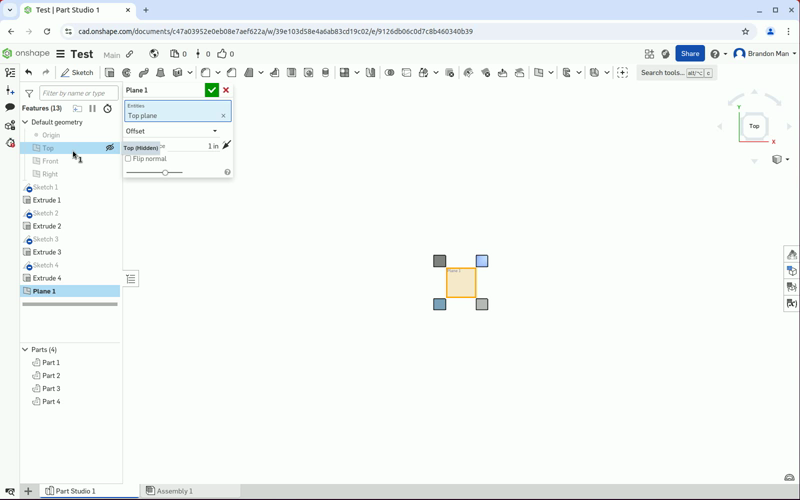
key(tab, 2)
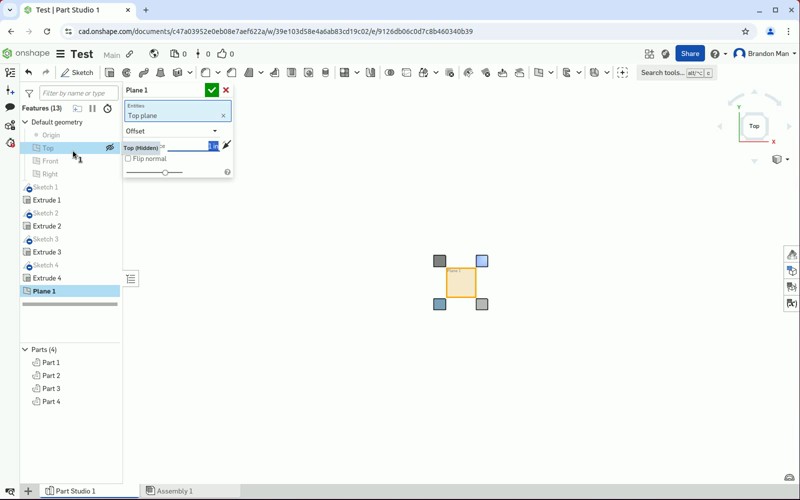
text(9.151)
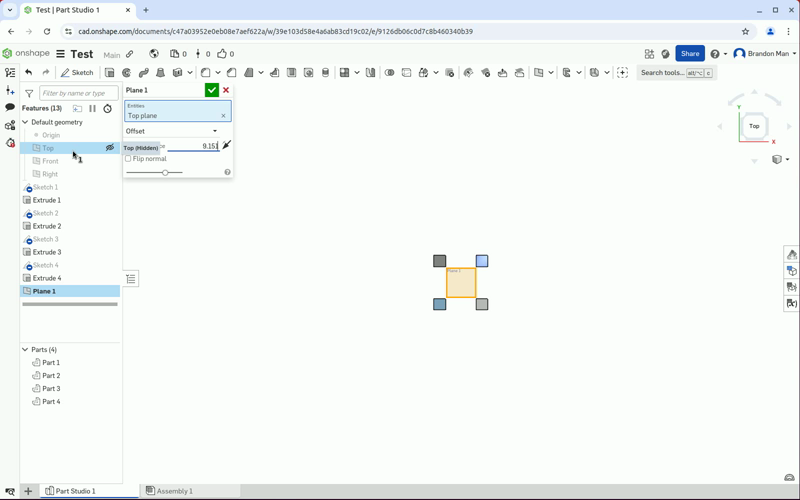
key(enter, 2)
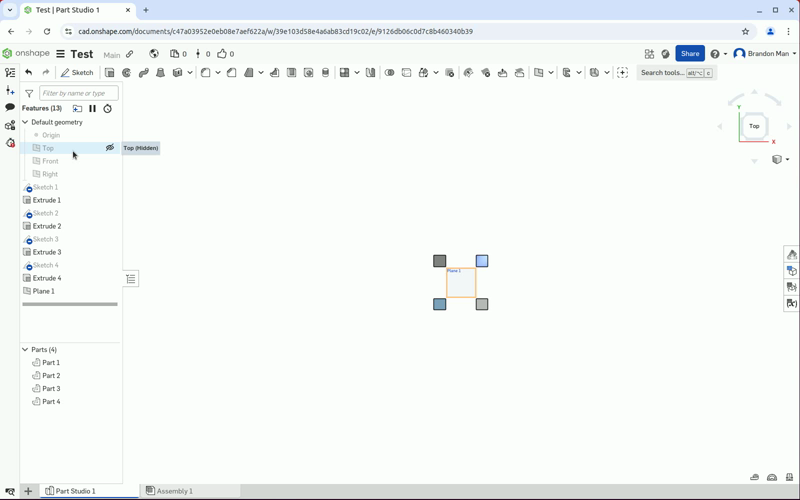
key(shift+s)
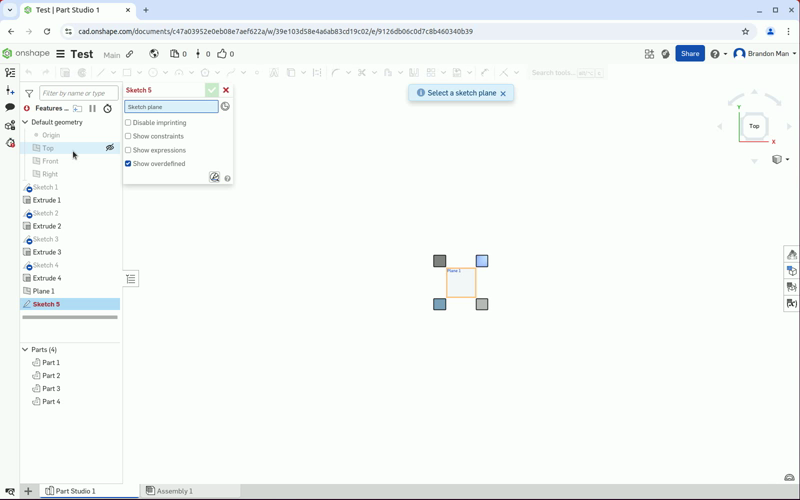
mouse_move(73, 293)
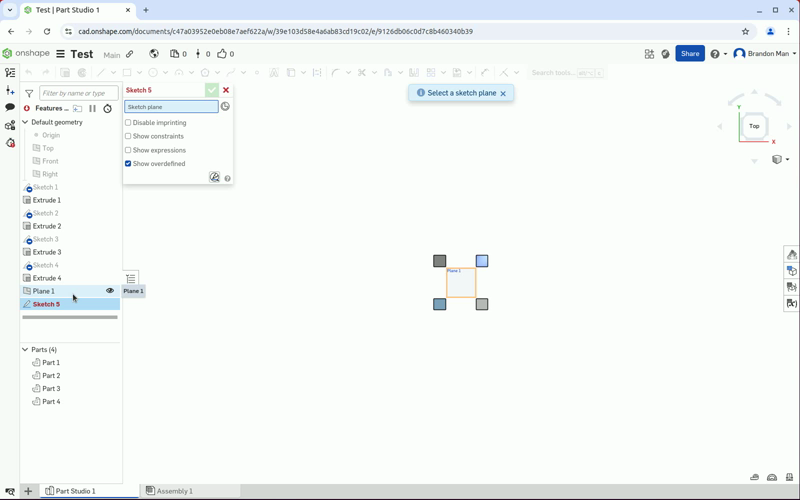
click(73, 293)
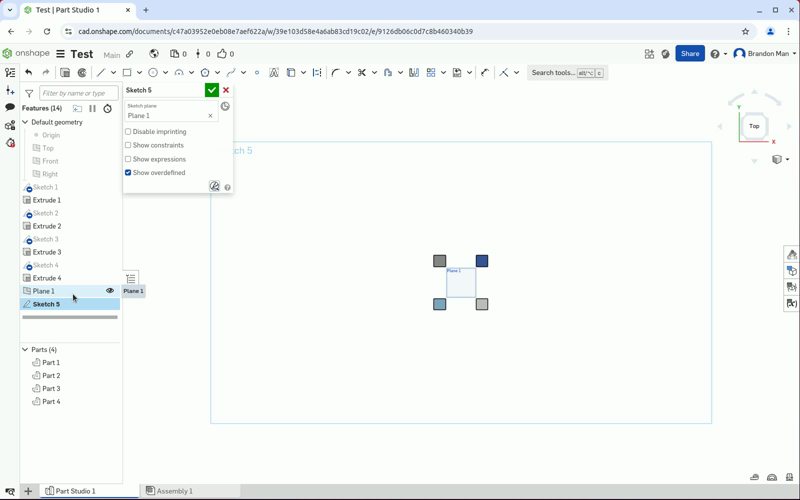
mouse_move(73, 352)
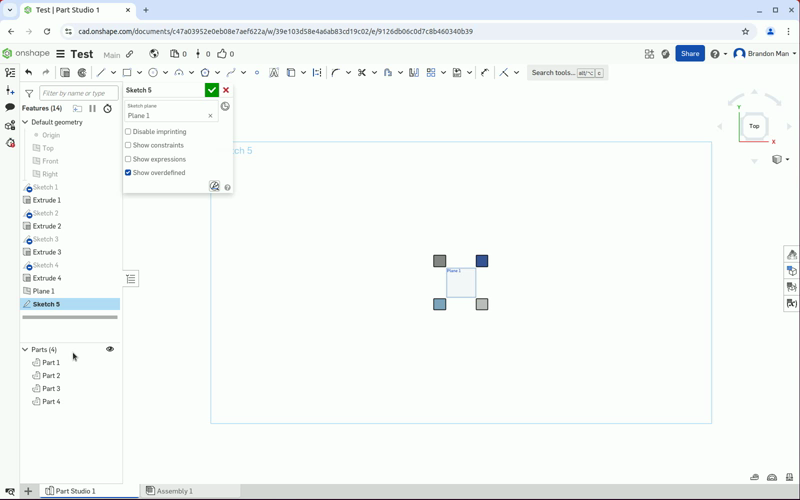
key(y)
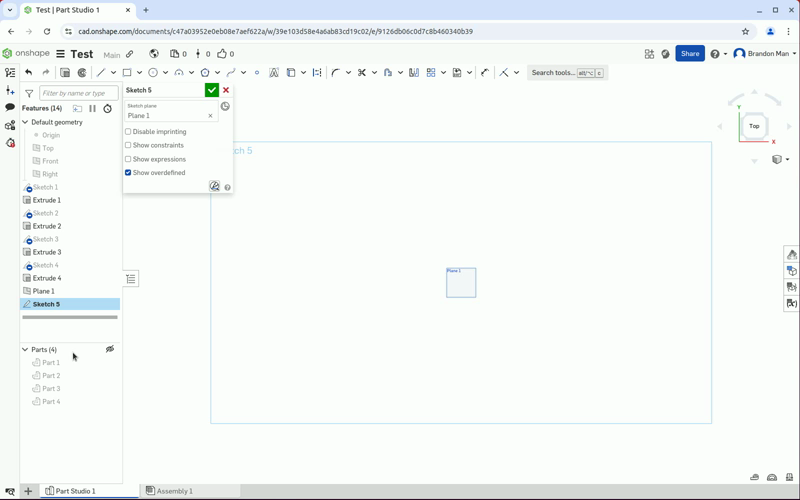
key(l)
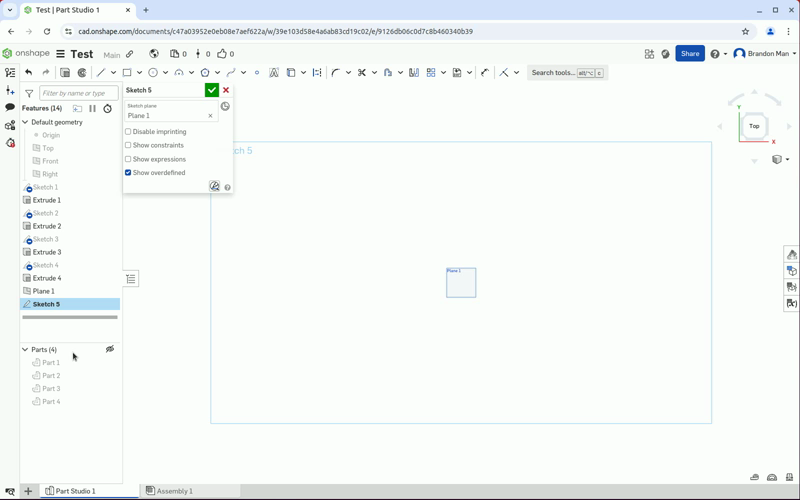
key_down(shift)
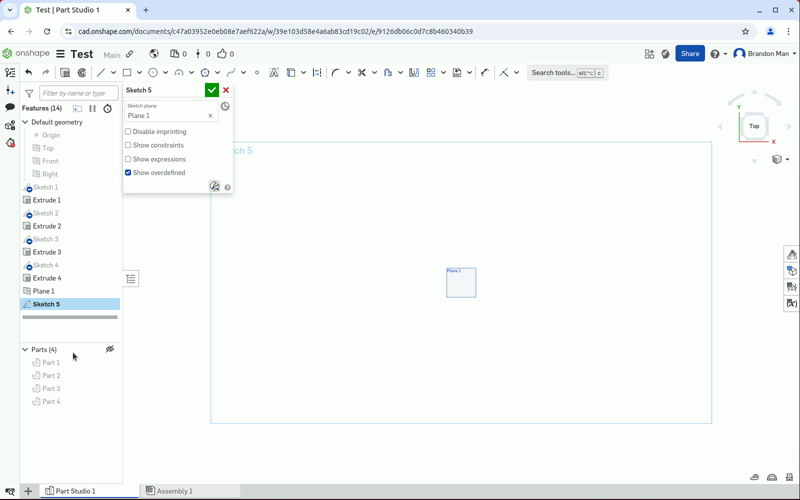
mouse_move(433, 309)
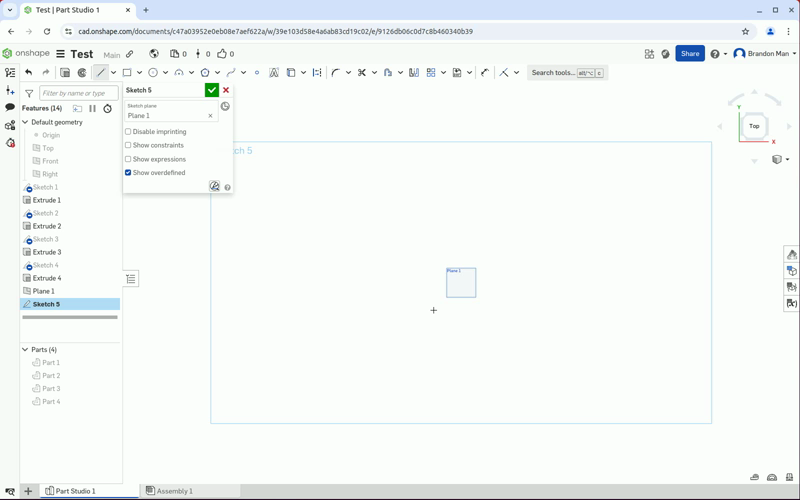
click(433, 309)
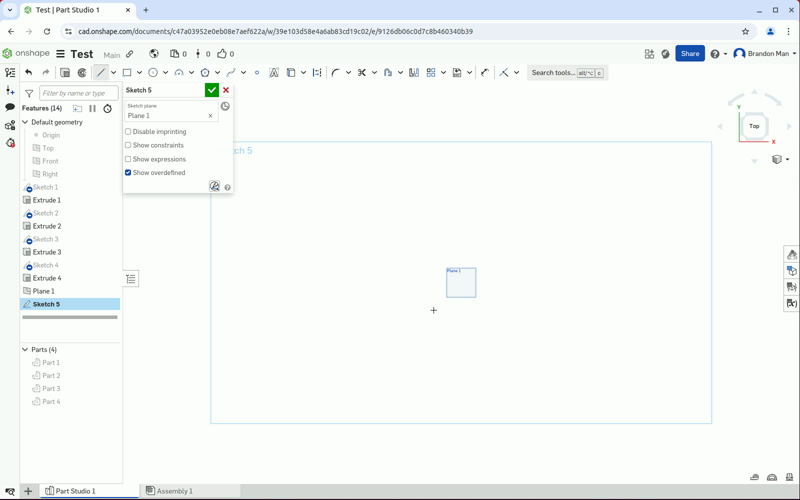
key_up(shift)
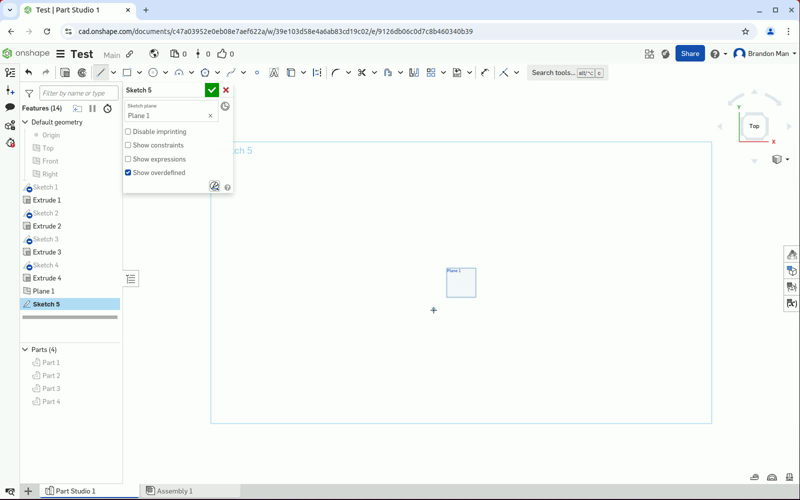
key_down(shift)
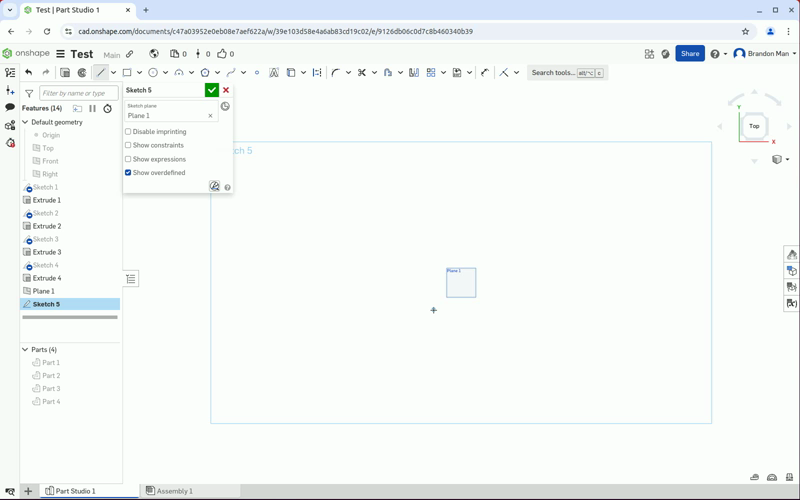
mouse_move(463, 309)
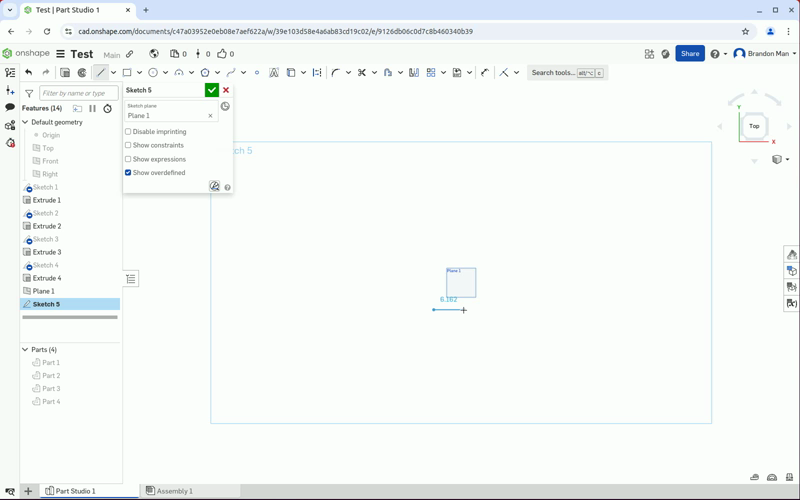
mouse_move(488, 309)
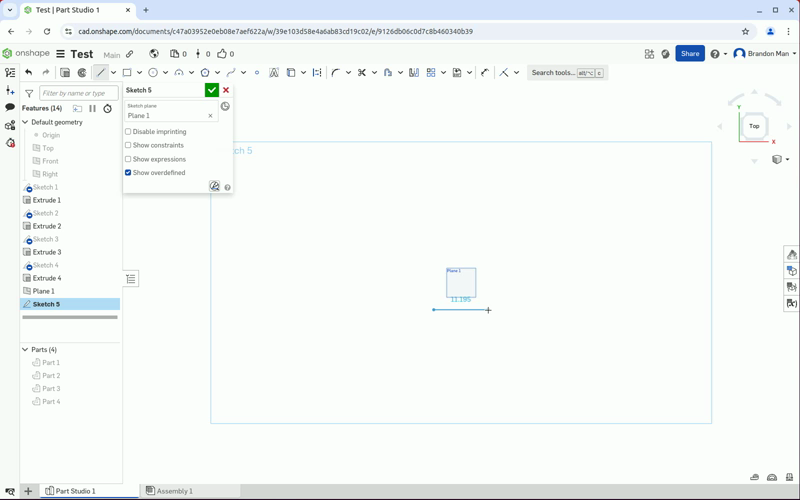
click(488, 309)
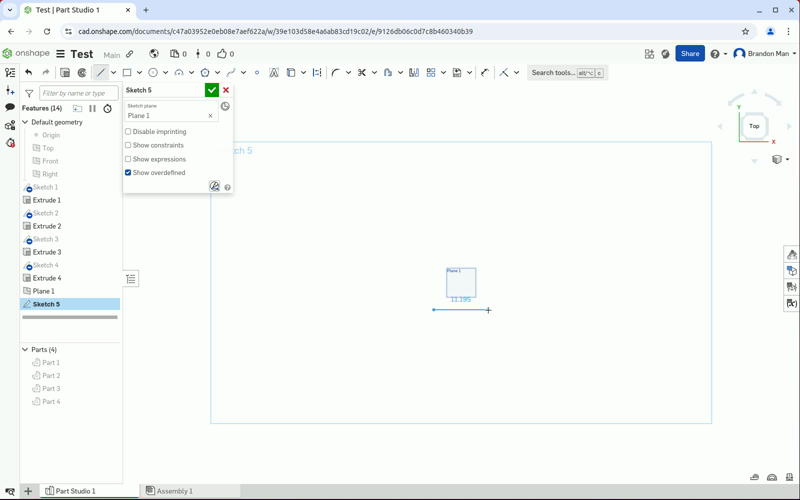
key_up(shift)
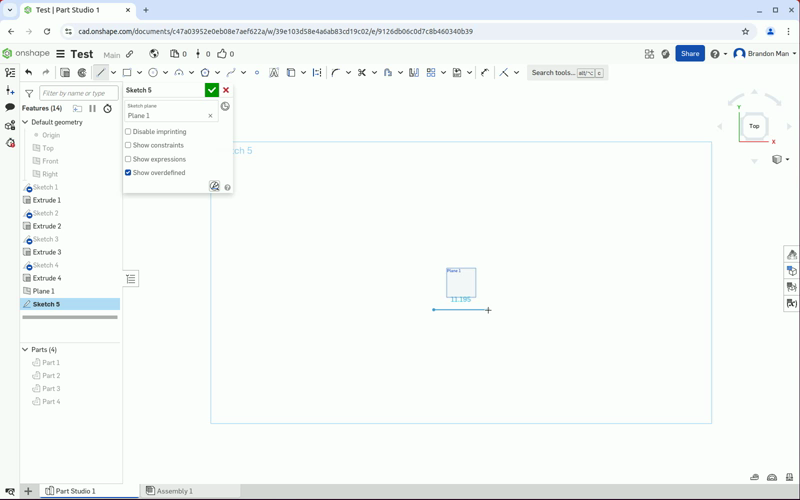
key_down(shift)
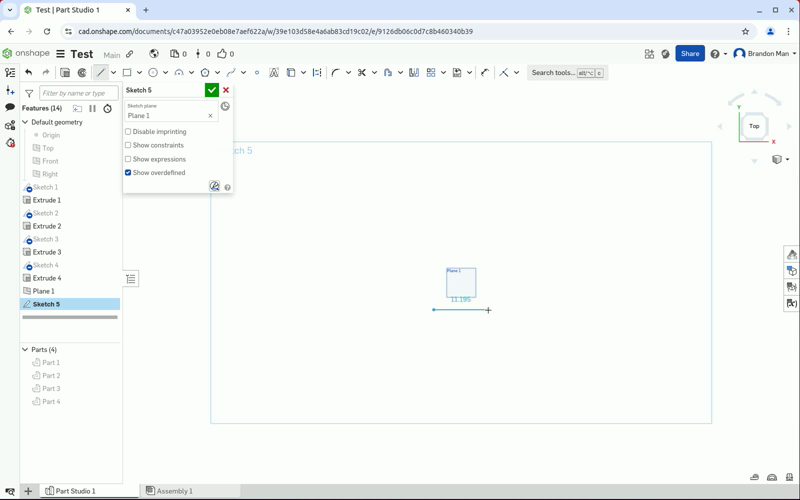
mouse_move(518, 309)
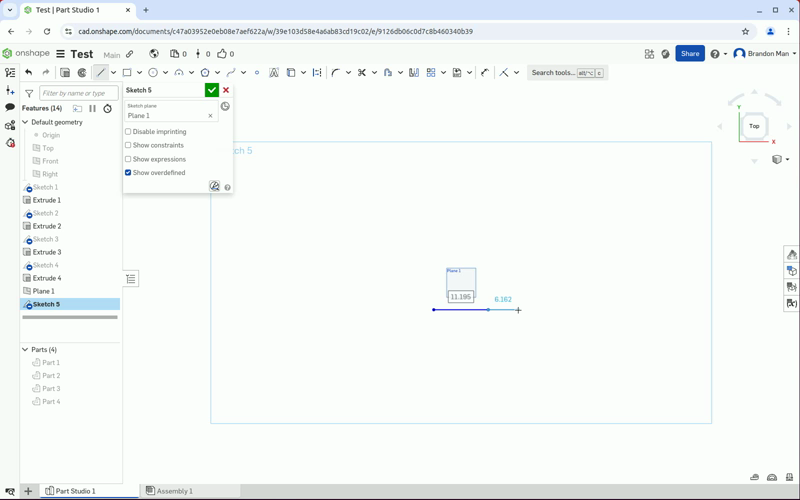
mouse_move(488, 255)
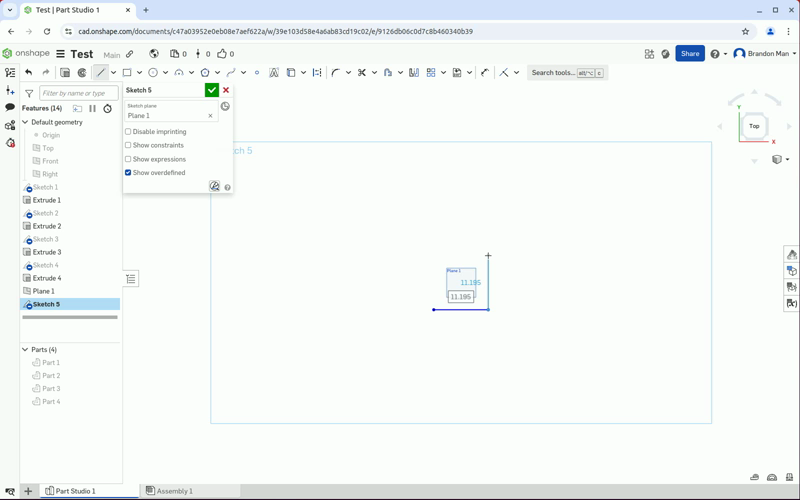
click(488, 255)
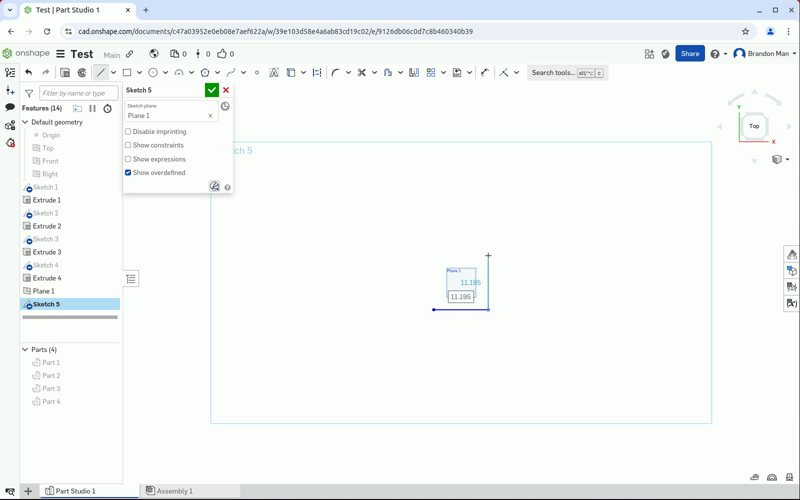
key_up(shift)
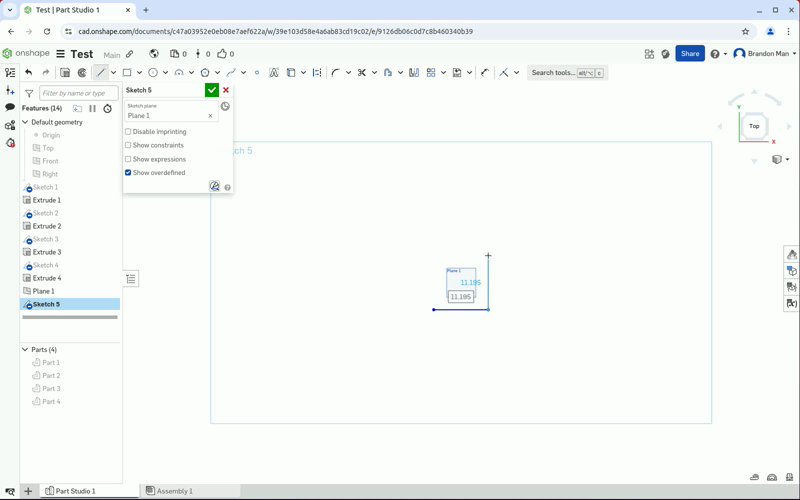
key_down(shift)
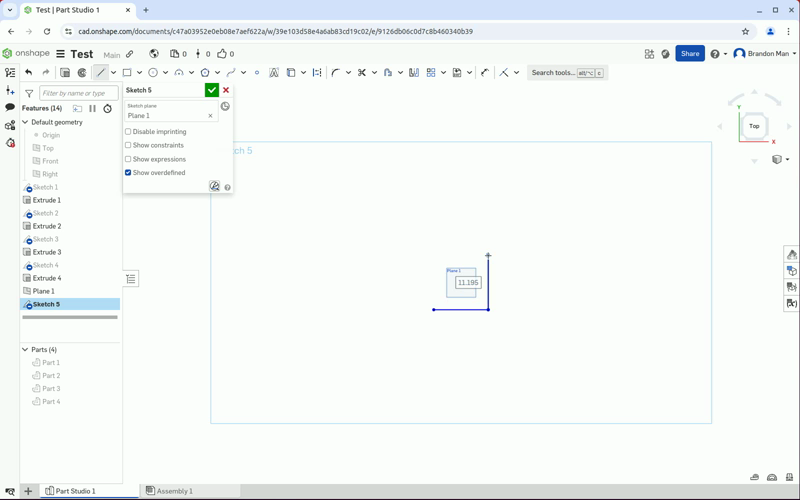
mouse_move(518, 255)
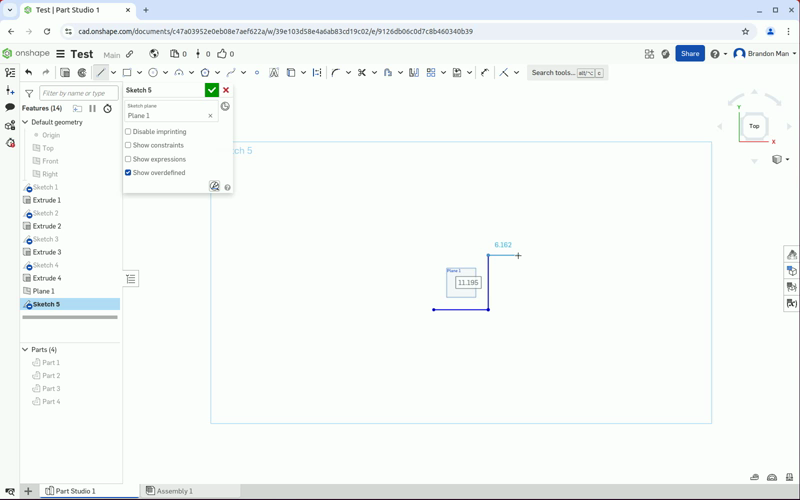
mouse_move(444, 255)
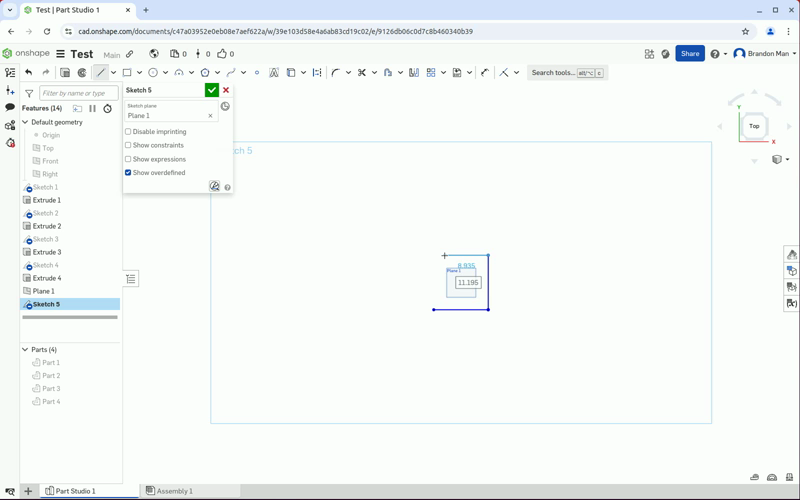
click(444, 255)
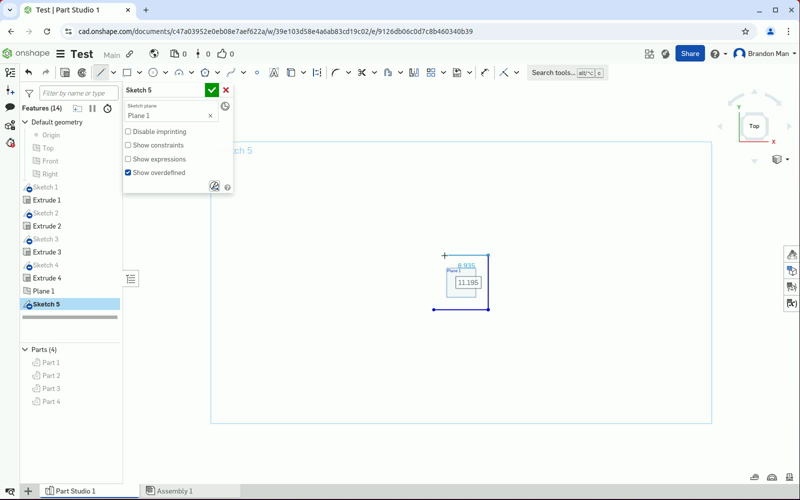
key_up(shift)
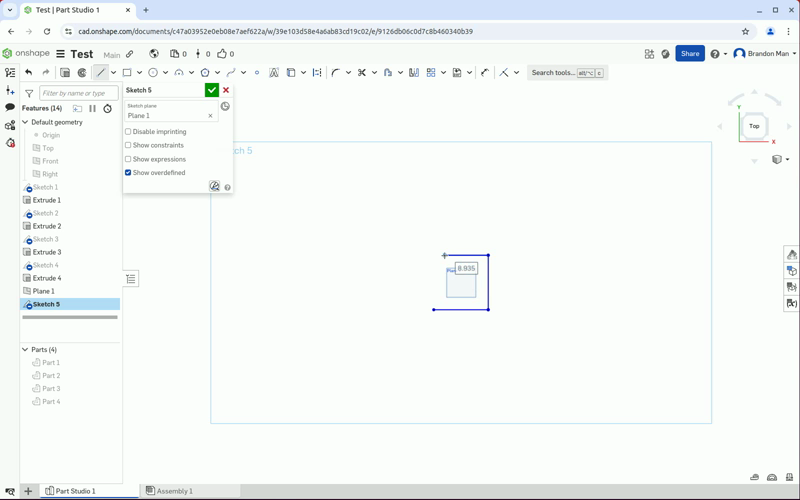
key_down(shift)
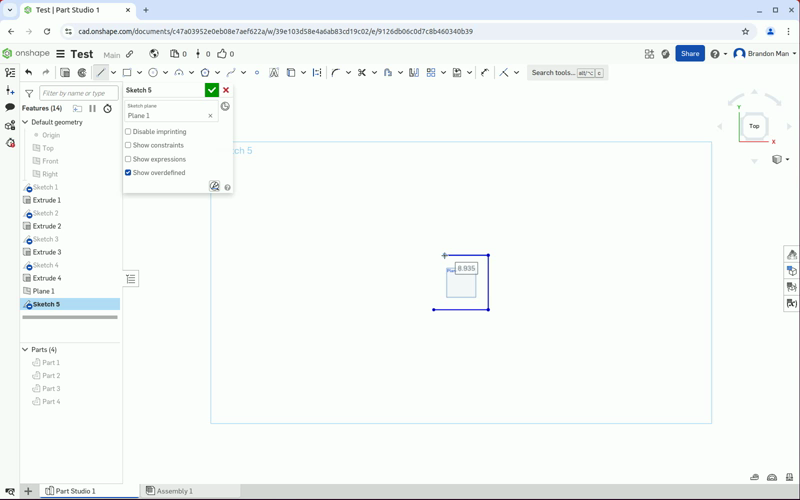
mouse_move(474, 255)
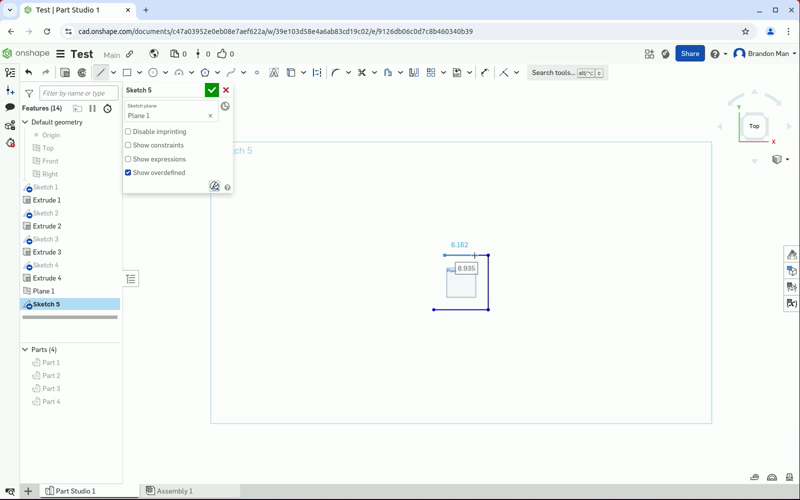
mouse_move(444, 266)
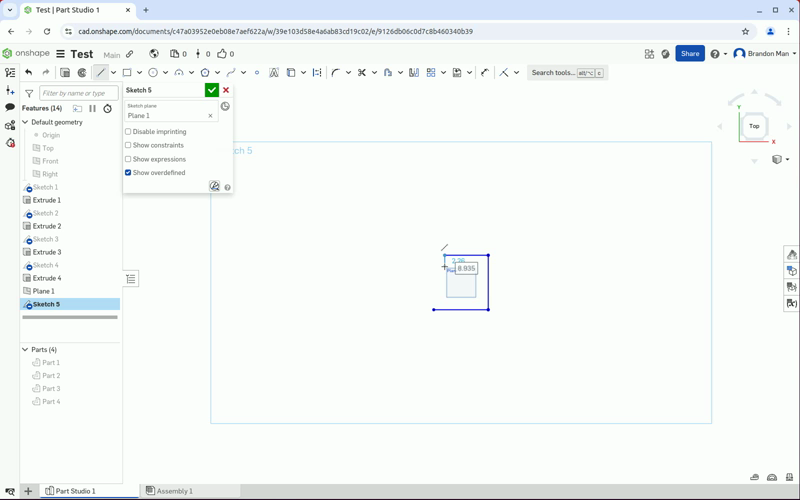
click(444, 266)
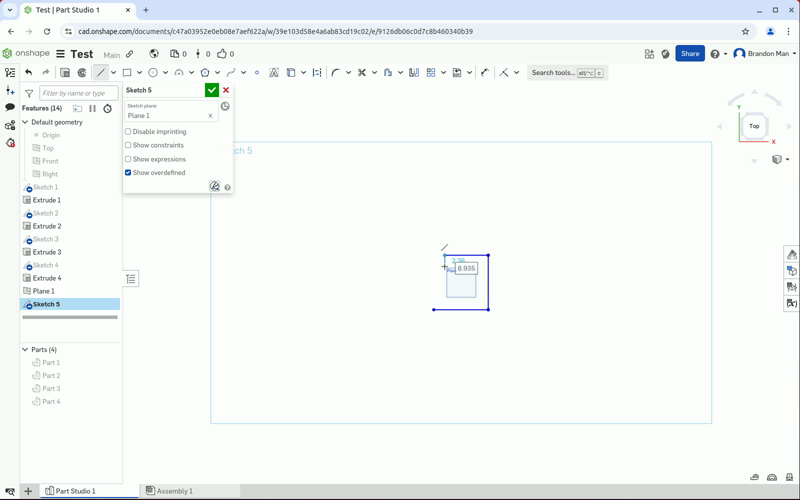
key_up(shift)
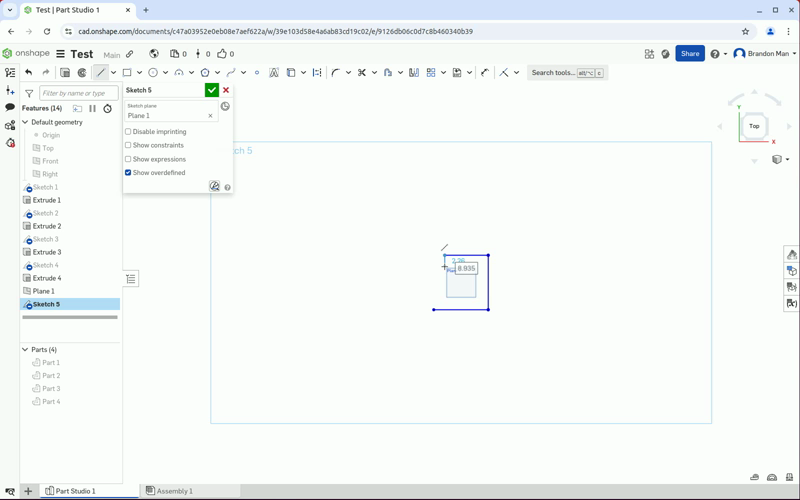
key_down(shift)
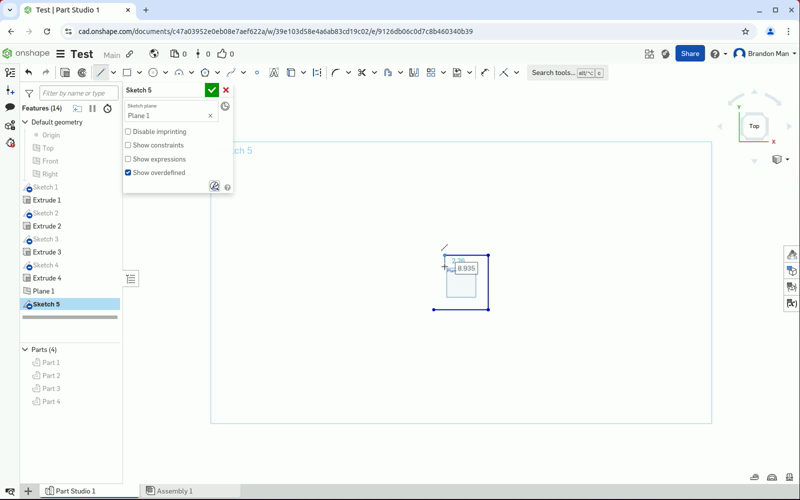
mouse_move(474, 266)
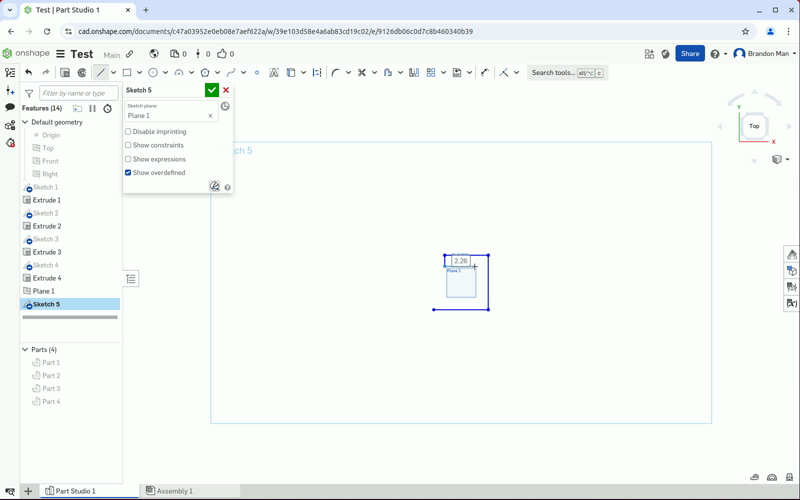
mouse_move(433, 266)
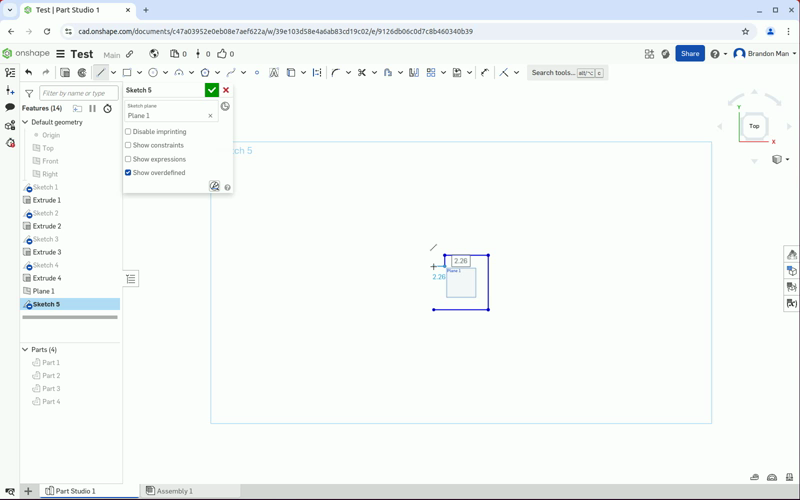
click(433, 266)
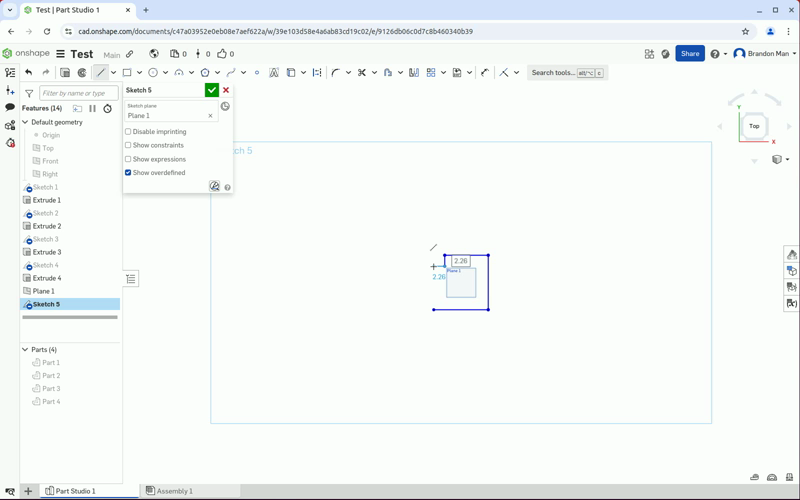
key_up(shift)
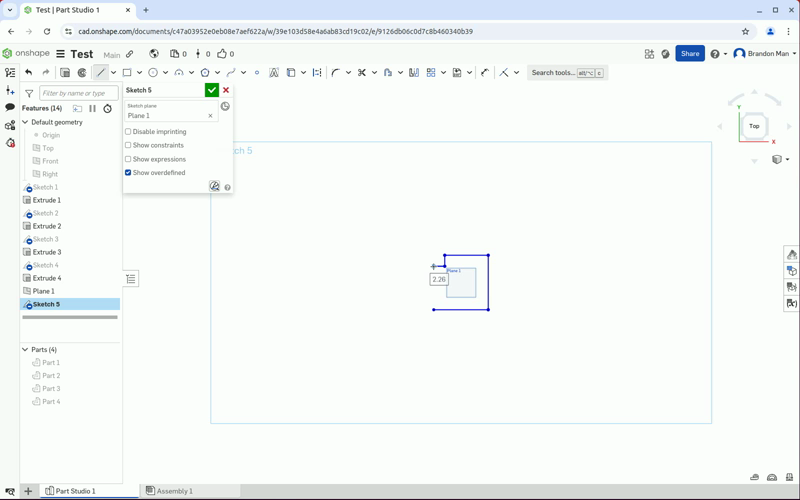
mouse_move(463, 266)
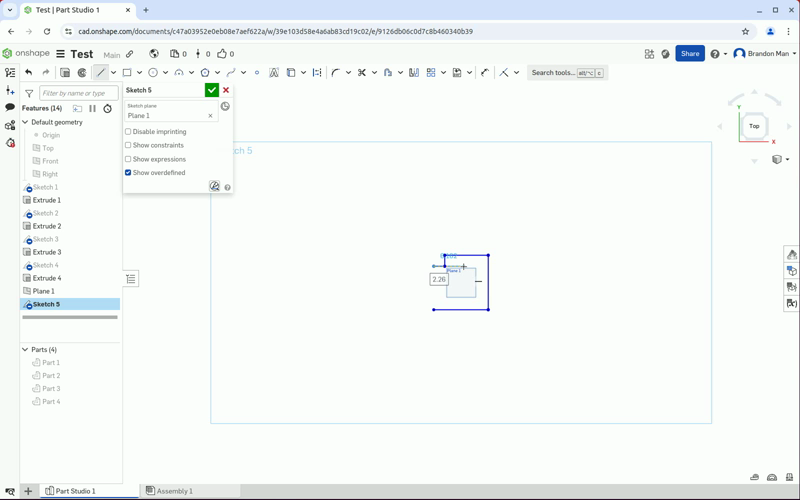
key_down(shift)
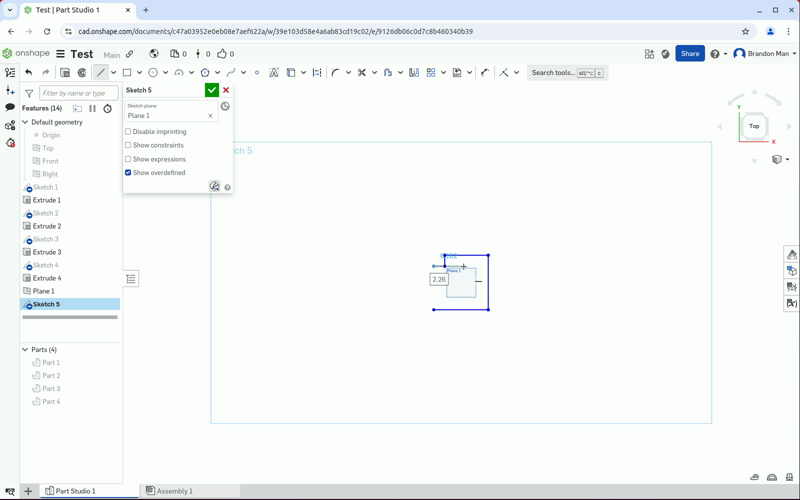
mouse_move(433, 309)
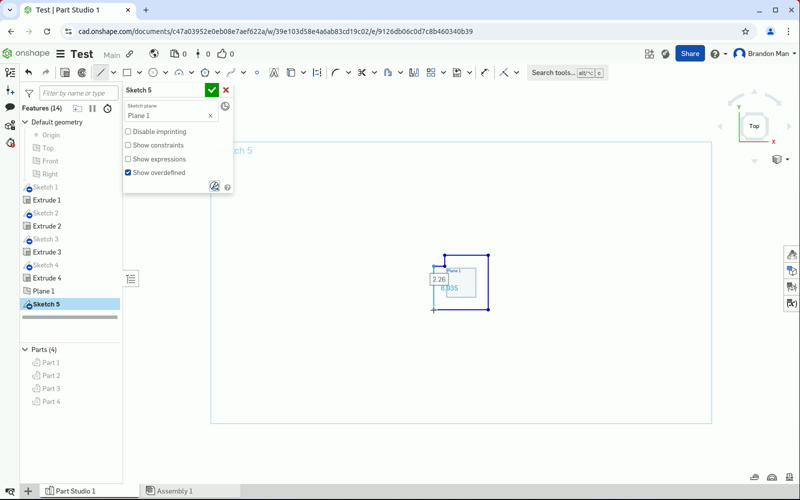
key_up(shift)
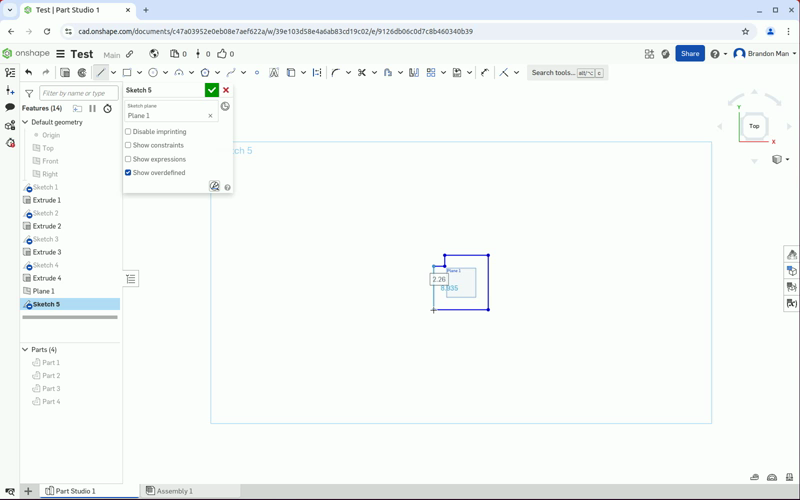
click(433, 309)
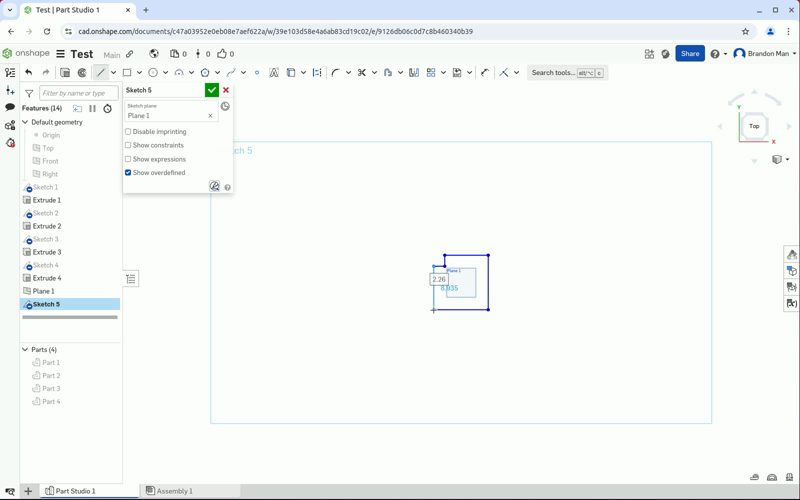
key(esc)
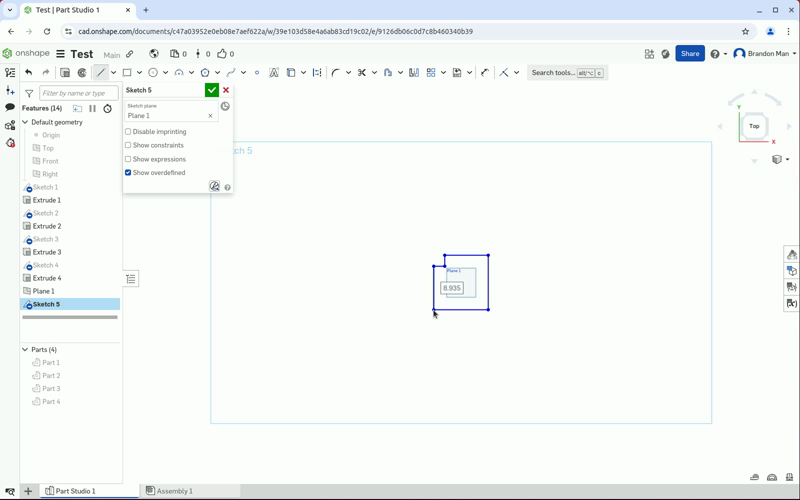
mouse_move(471, 303)
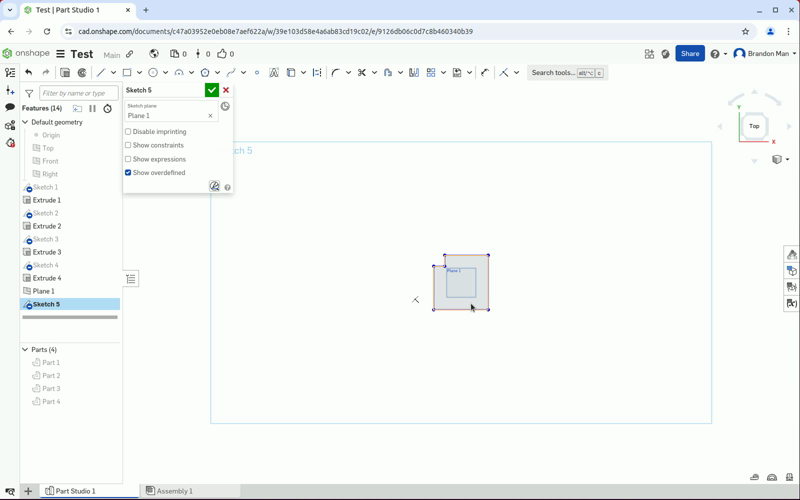
click(471, 303)
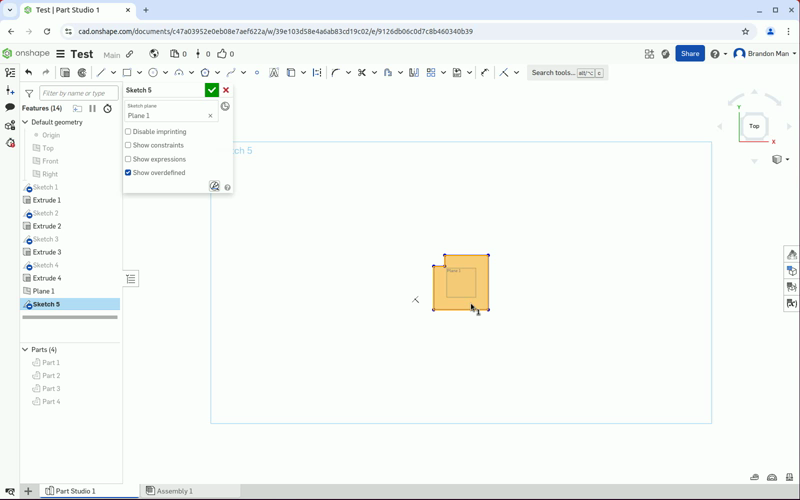
mouse_move(73, 352)
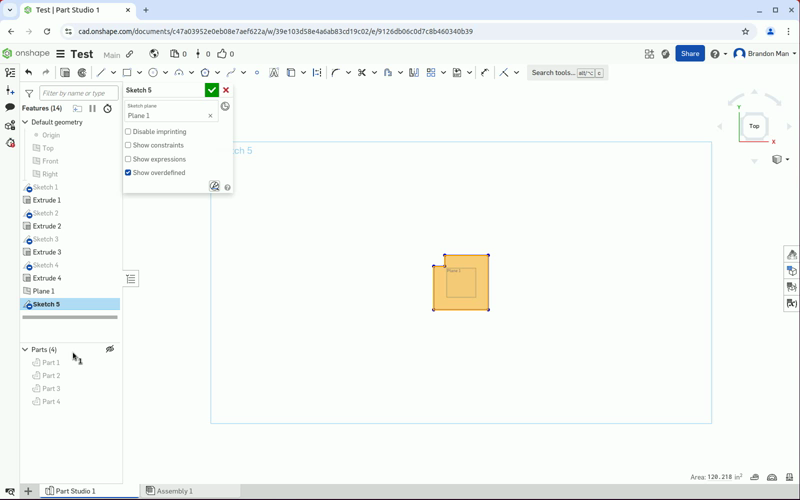
key(shift+y)
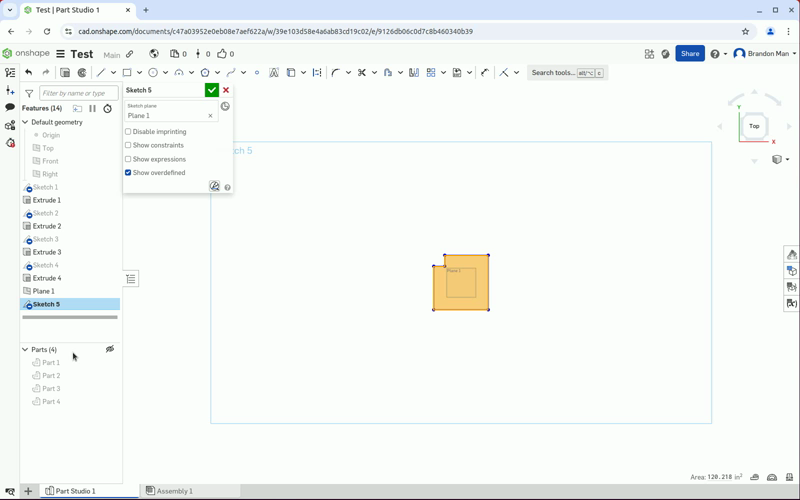
key(shift+e)
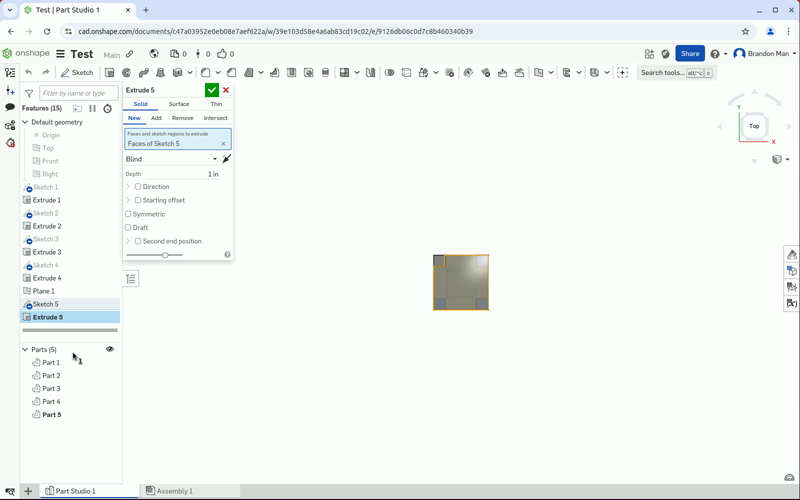
mouse_move(143, 106)
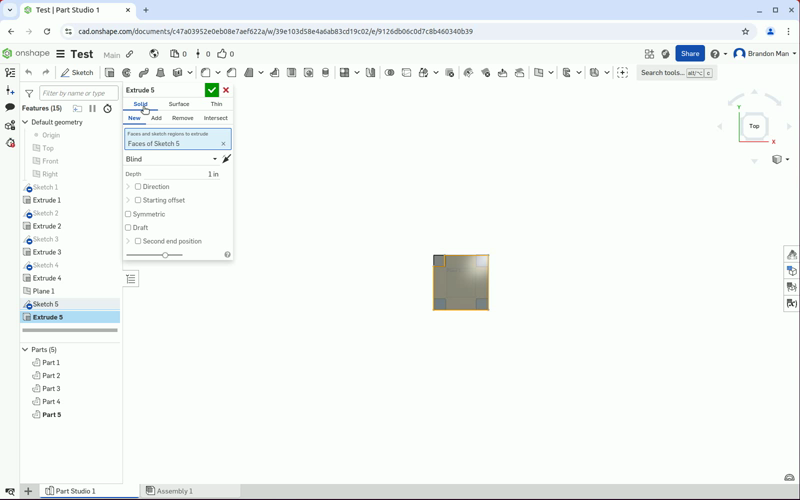
click(143, 106)
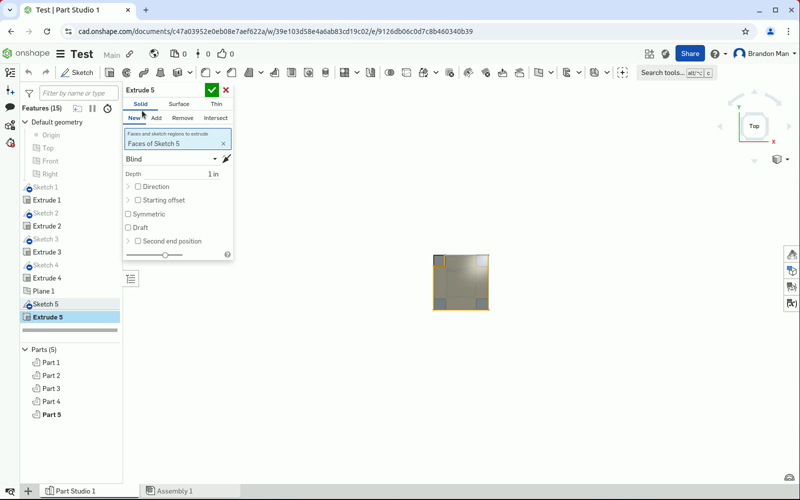
mouse_move(137, 120)
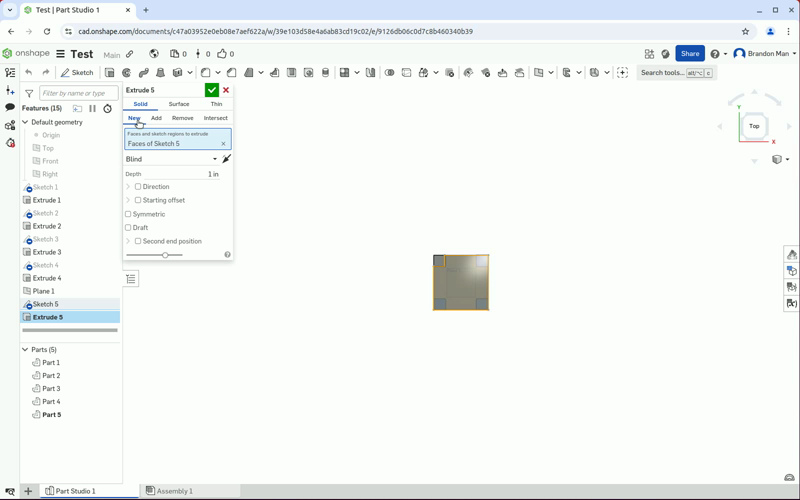
click(137, 120)
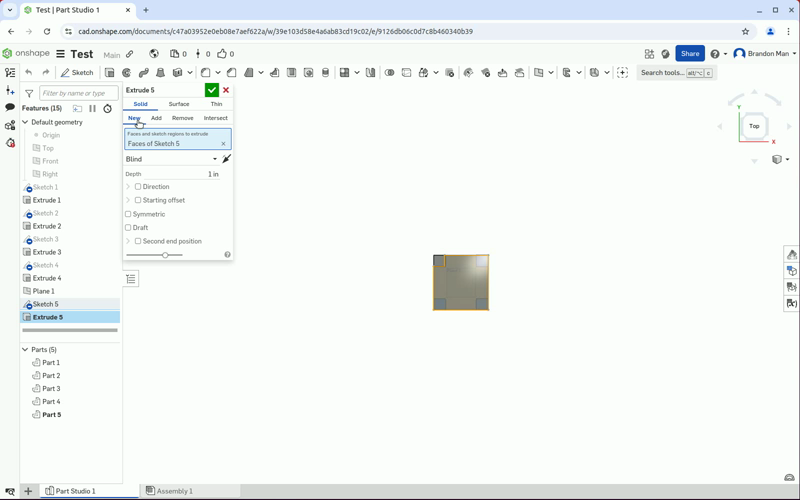
key(tab, 4)
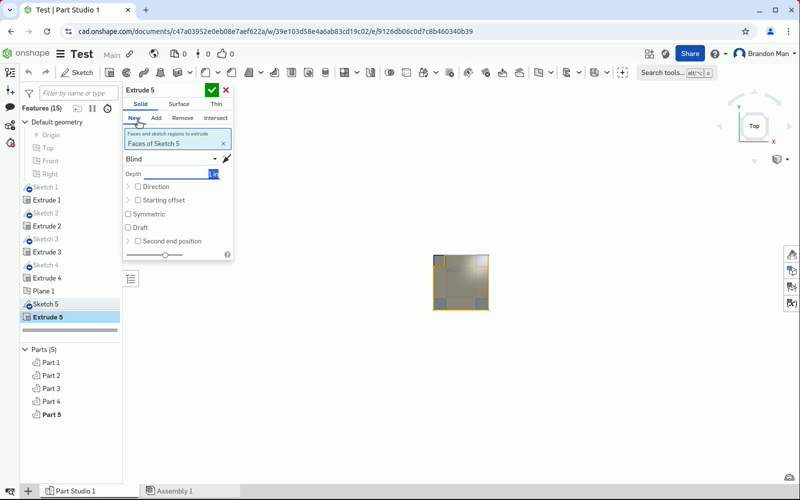
text(1.926)
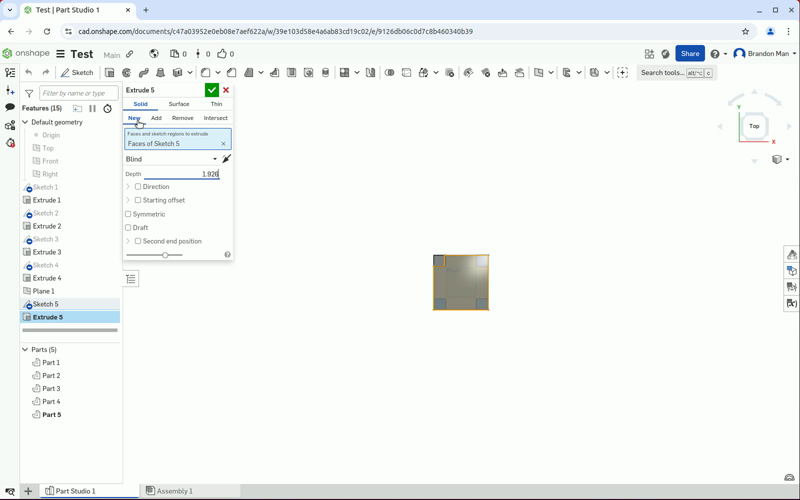
key(enter)
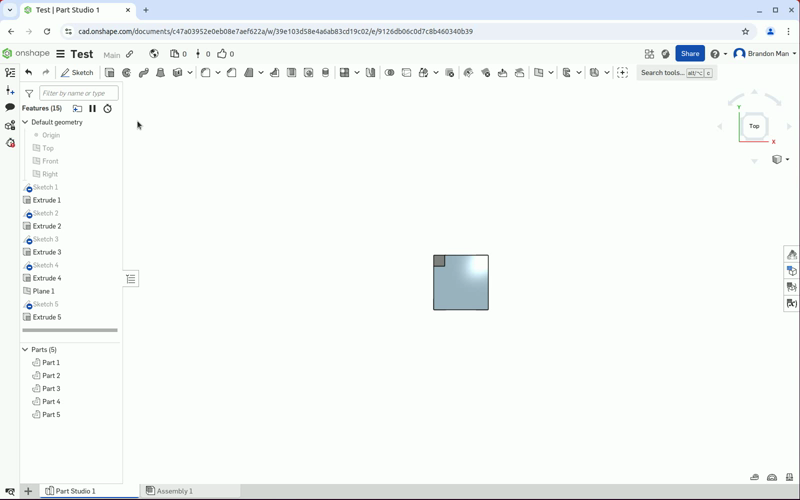
key(shift+h)
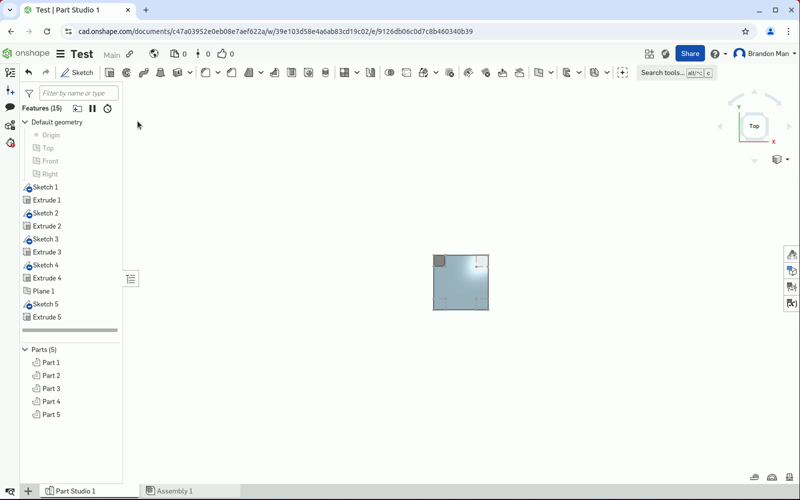
key(shift+h)
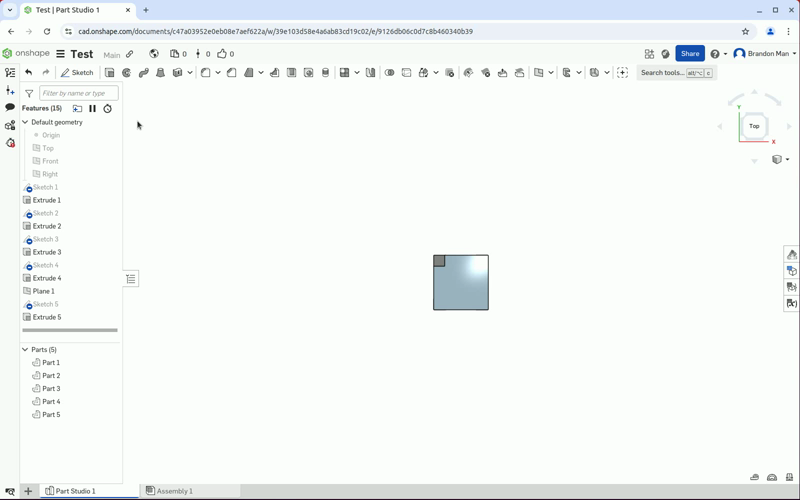
mouse_move(73, 189)
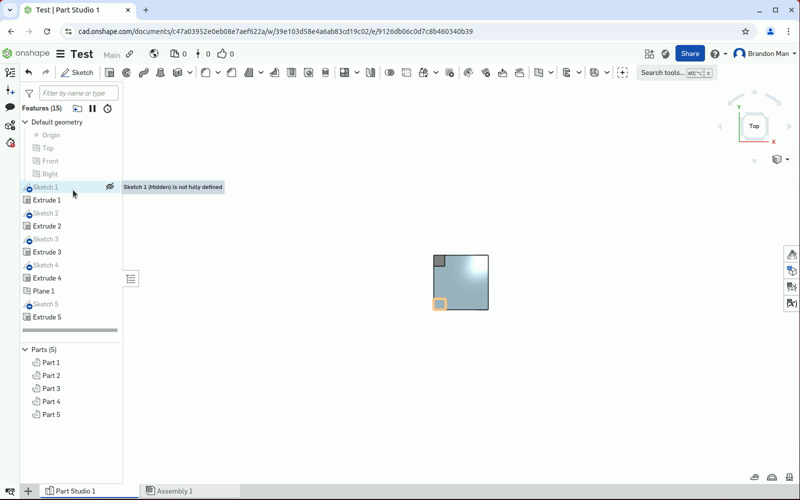
click(73, 189)
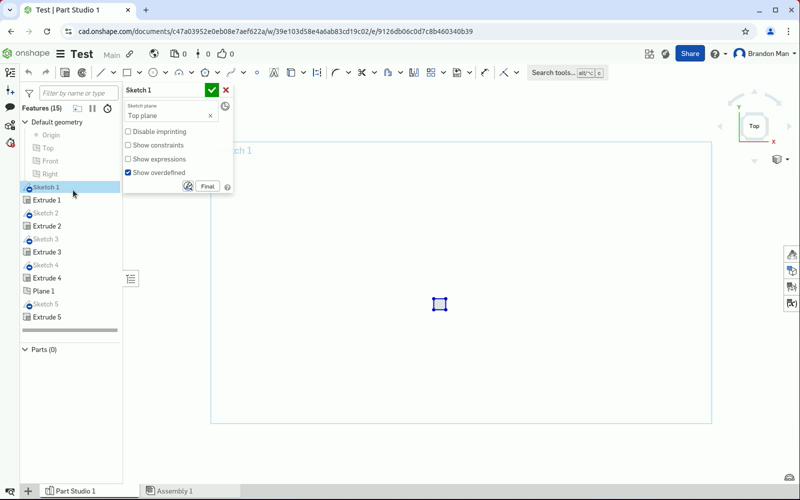
mouse_move(229, 92)
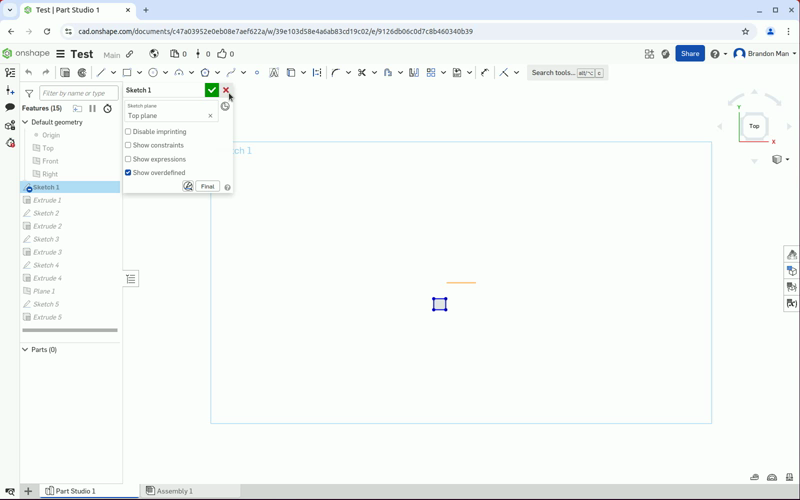
click(229, 92)
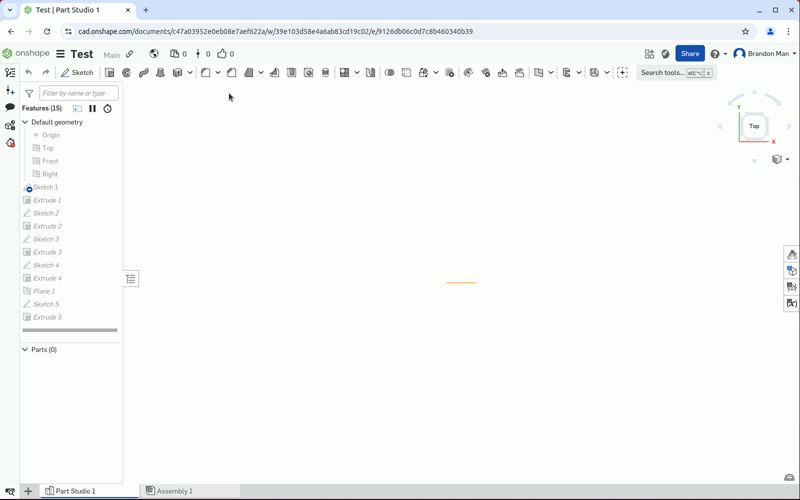
key(shift+s)
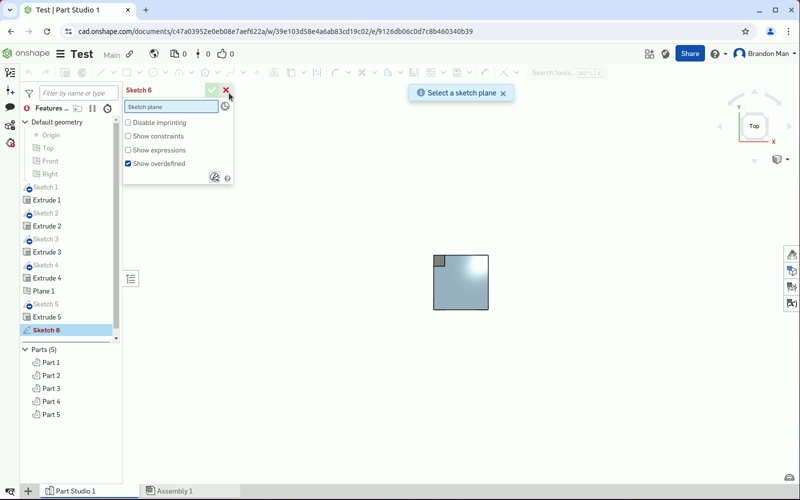
mouse_move(69, 293)
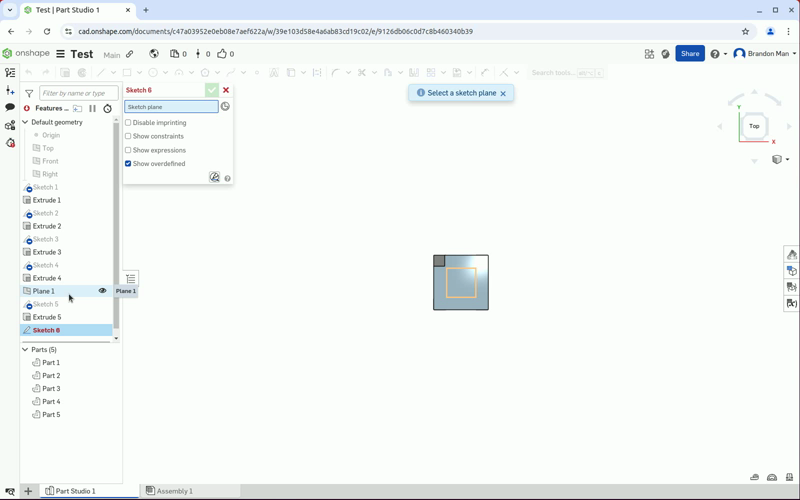
click(69, 293)
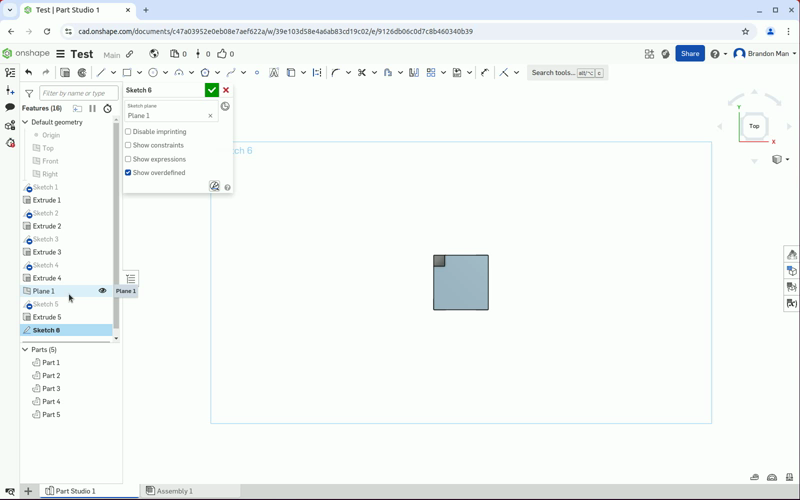
mouse_move(73, 352)
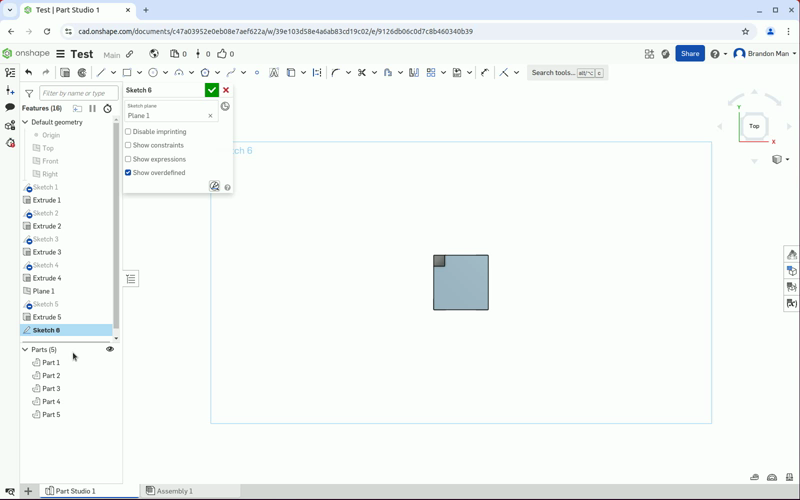
key(y)
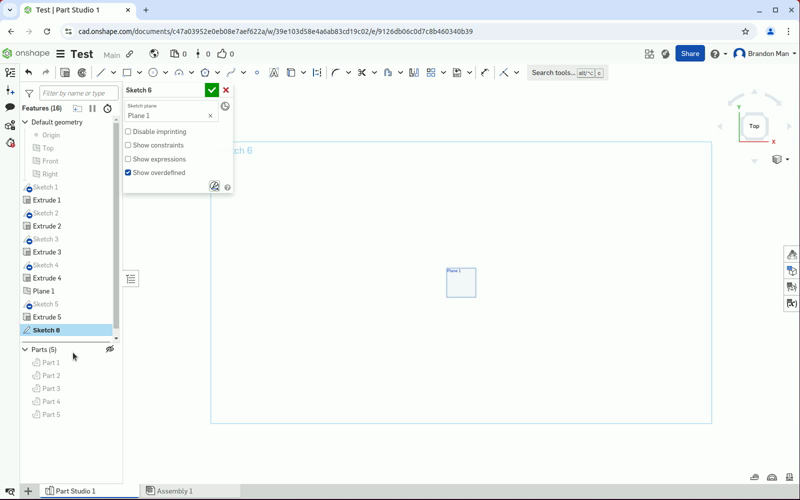
key(l)
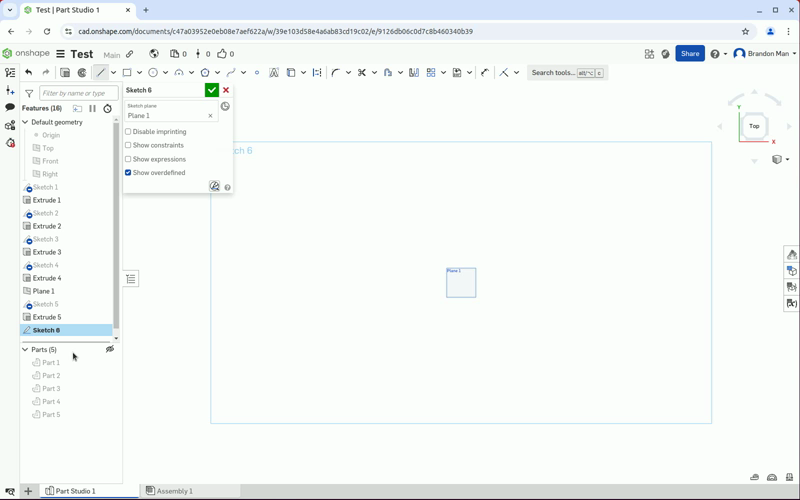
key_down(shift)
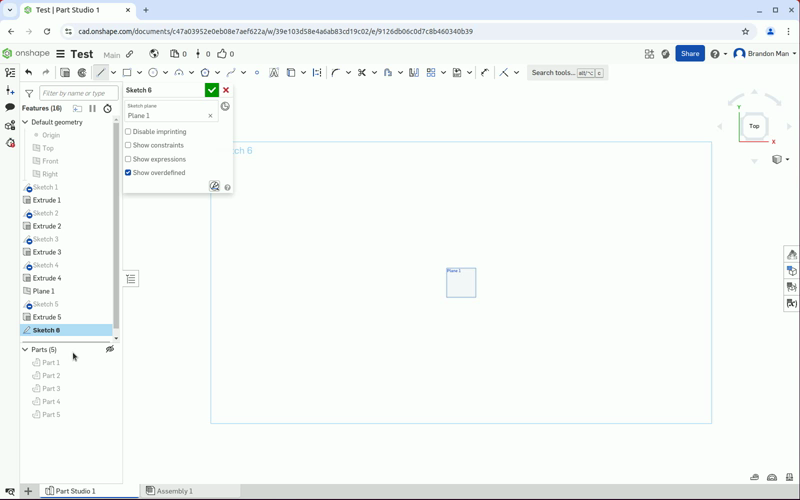
mouse_move(433, 266)
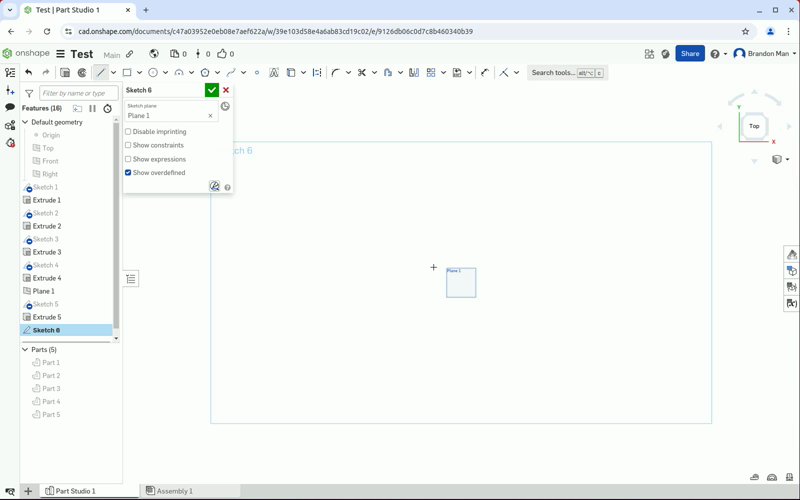
click(433, 266)
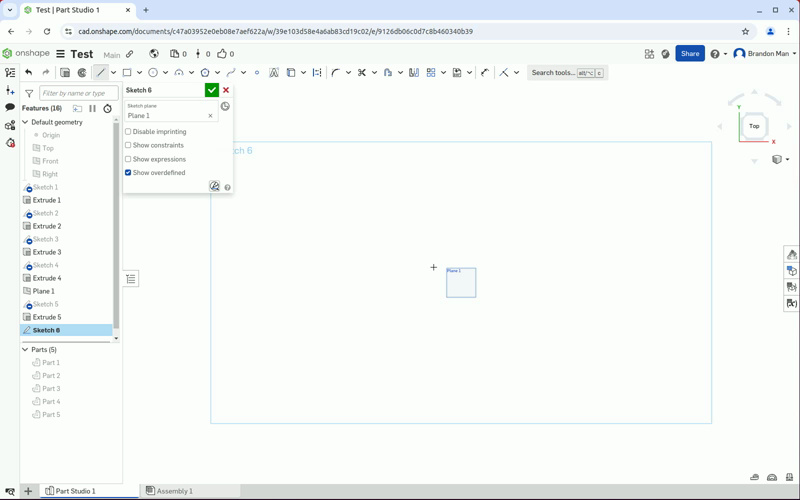
key_up(shift)
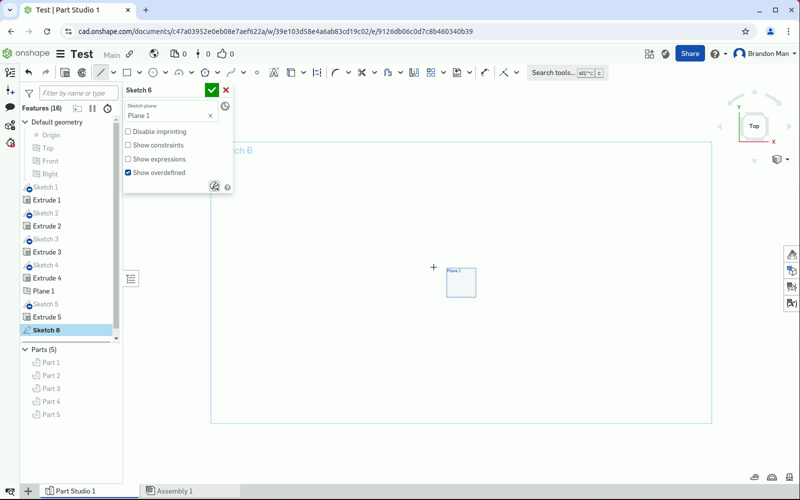
key_down(shift)
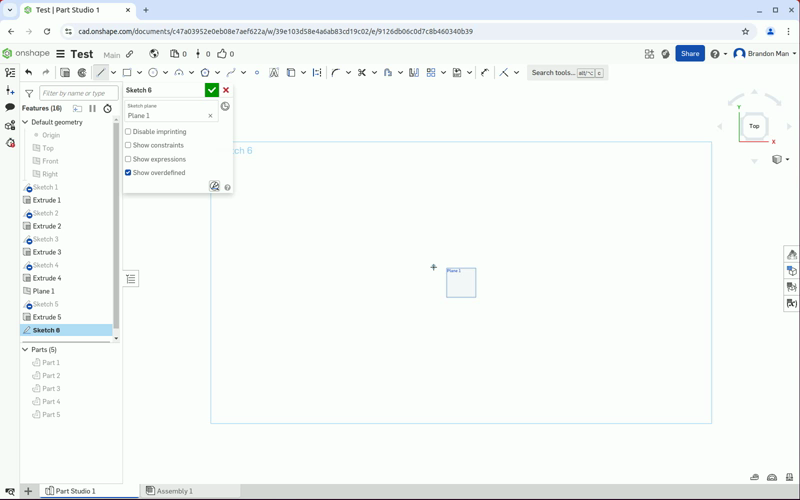
mouse_move(463, 266)
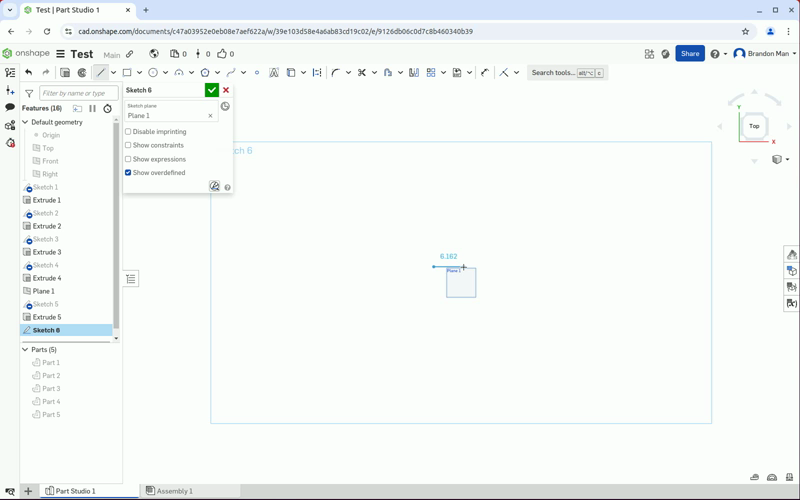
mouse_move(445, 266)
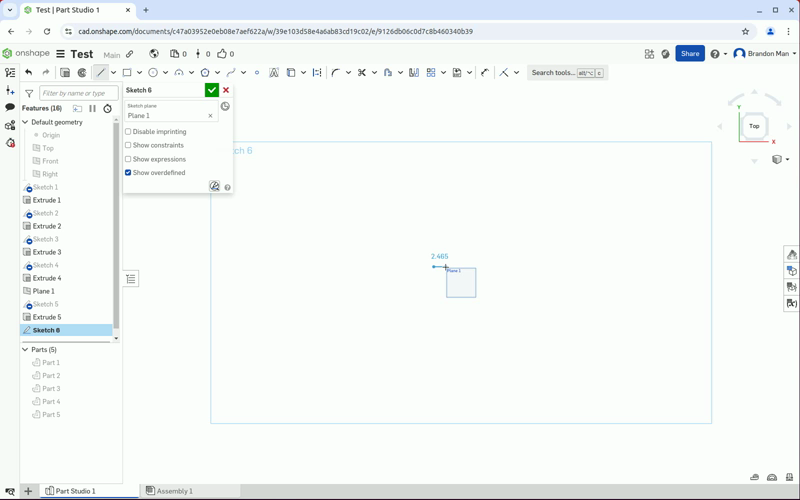
click(445, 266)
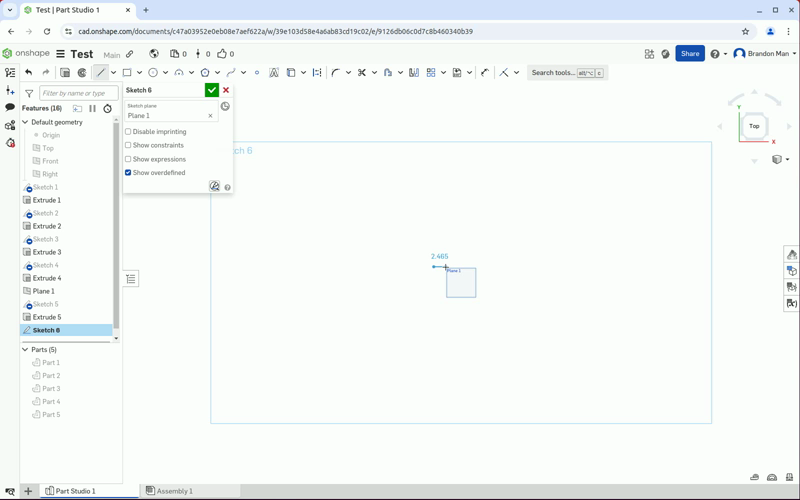
key_up(shift)
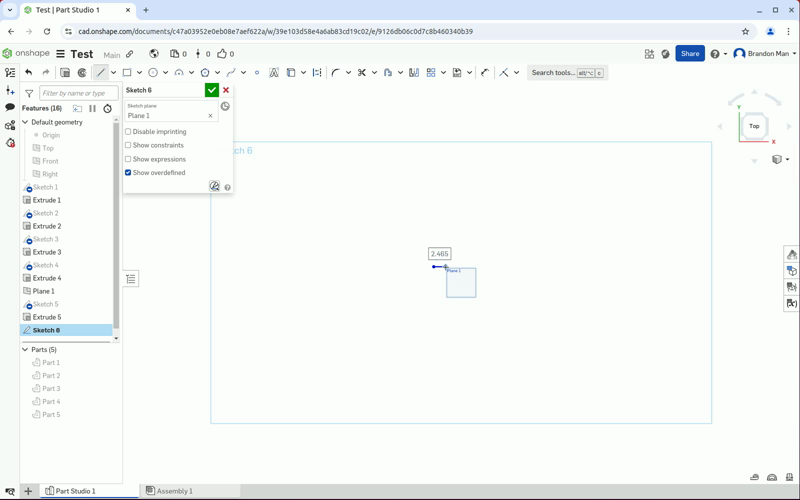
key_down(shift)
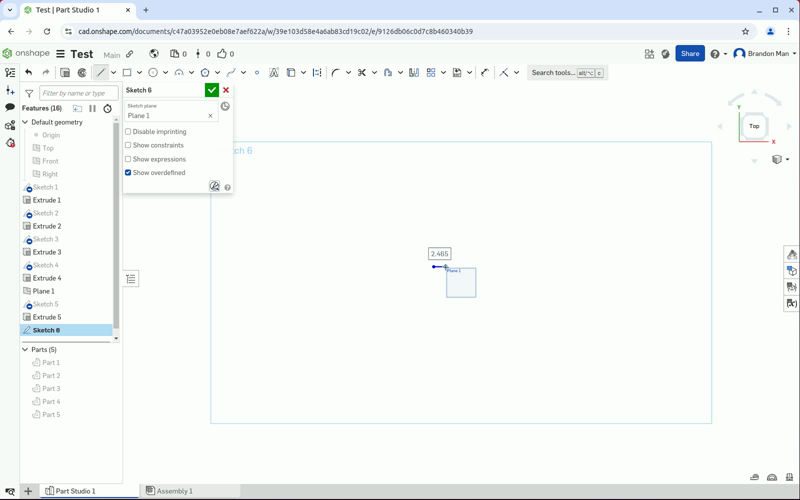
mouse_move(475, 266)
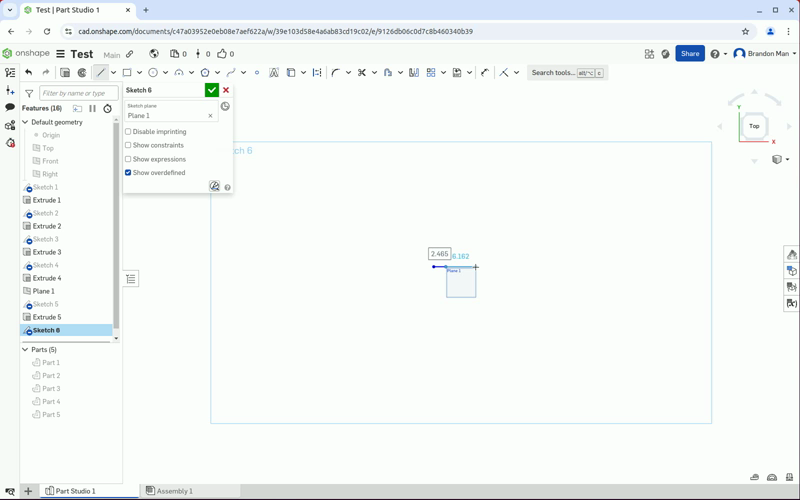
mouse_move(445, 255)
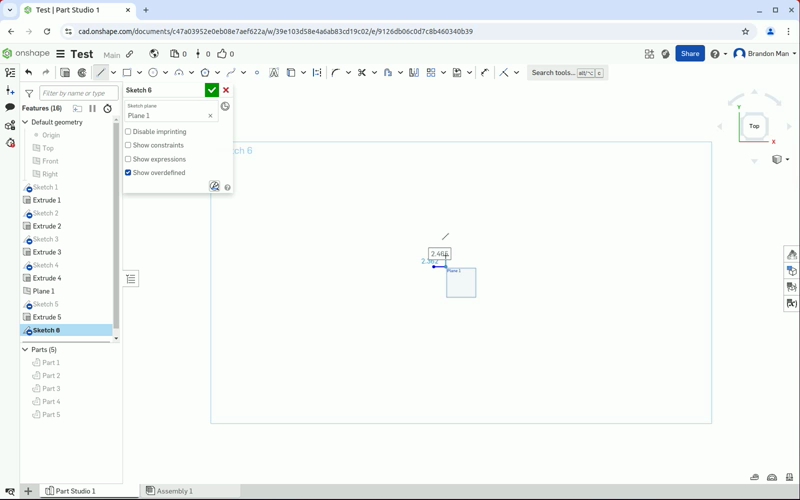
click(445, 255)
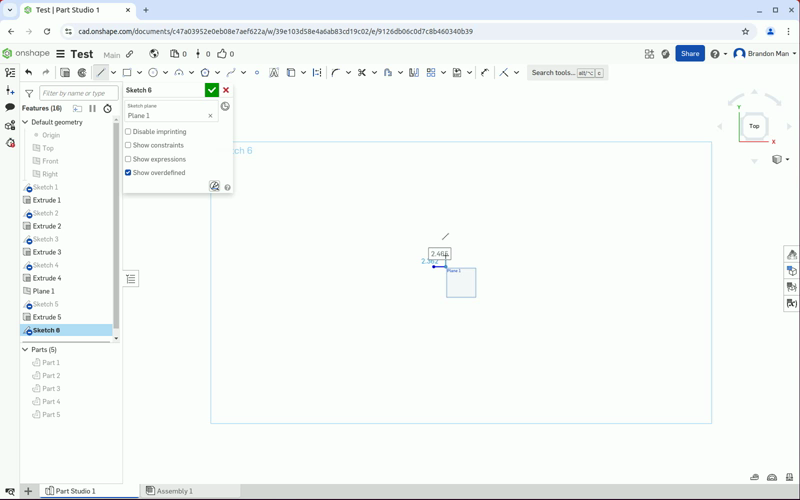
key_up(shift)
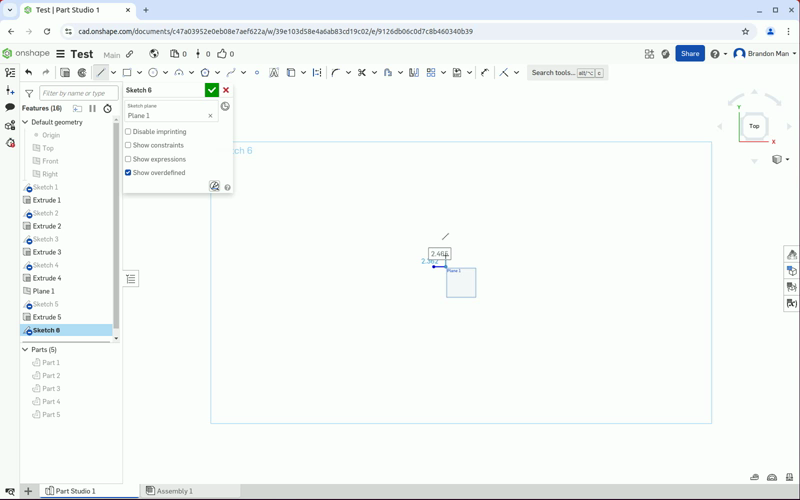
key_down(shift)
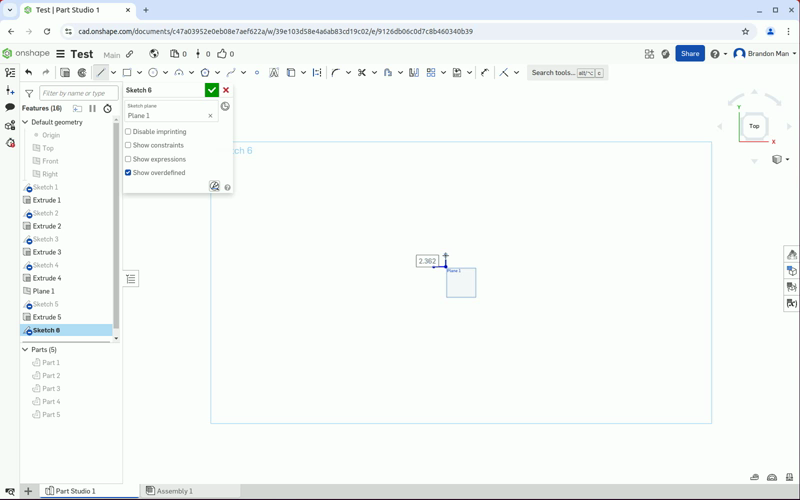
mouse_move(475, 255)
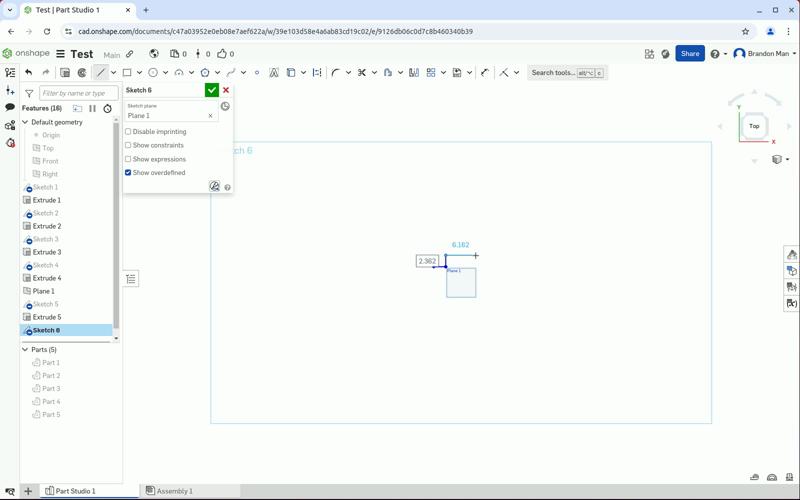
mouse_move(433, 255)
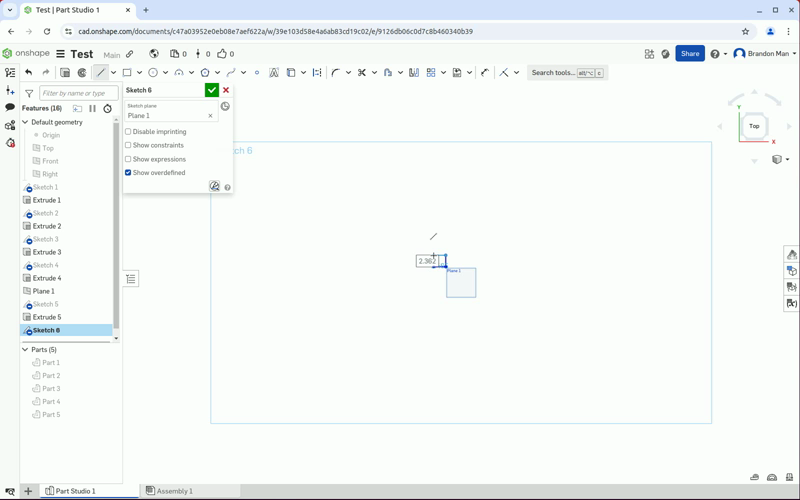
click(433, 255)
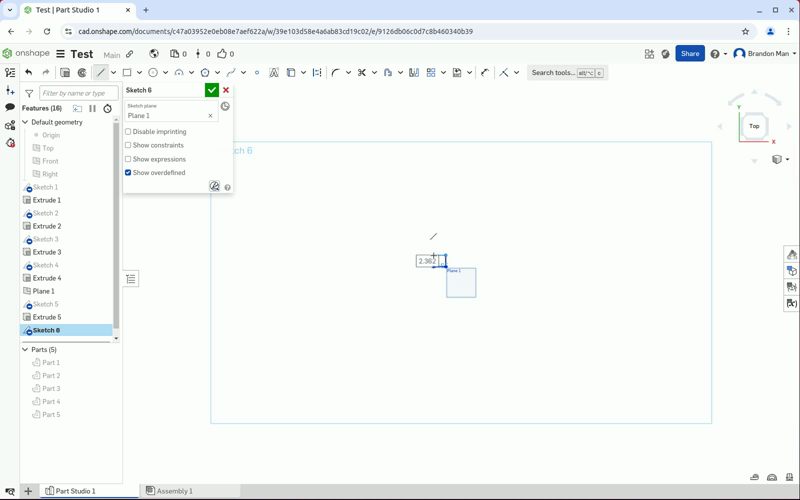
key_up(shift)
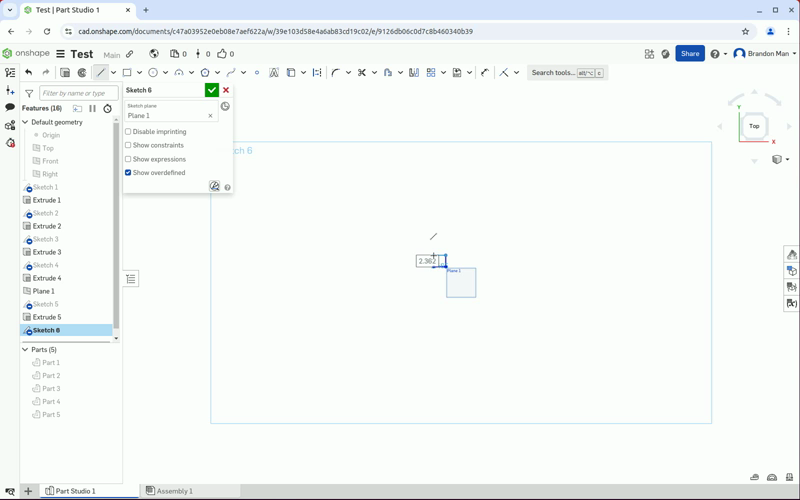
mouse_move(463, 255)
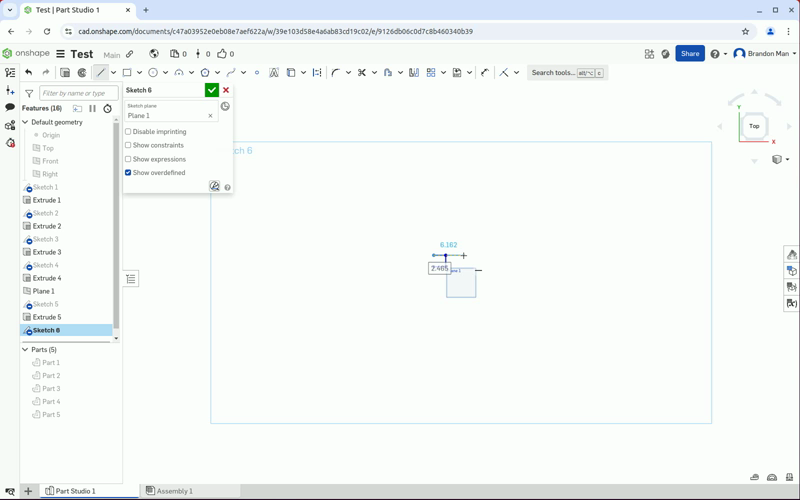
key_down(shift)
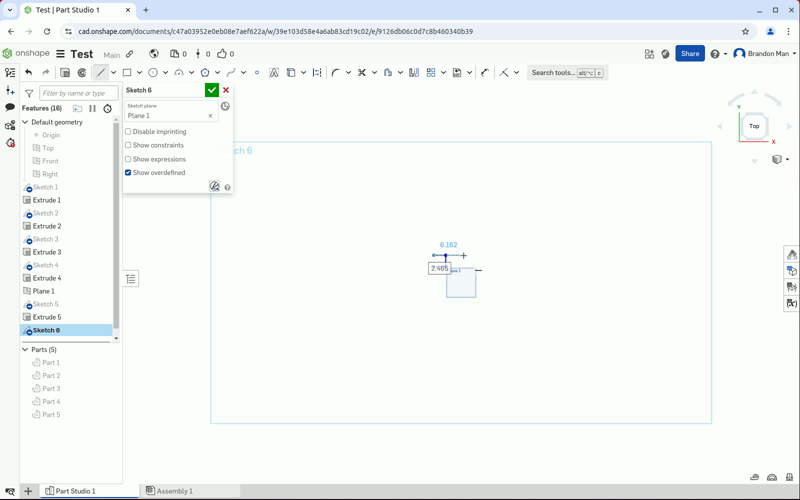
mouse_move(433, 266)
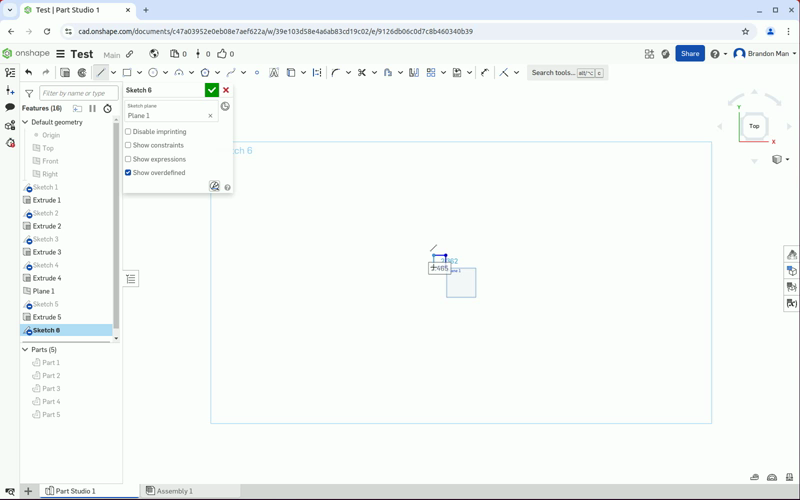
key_up(shift)
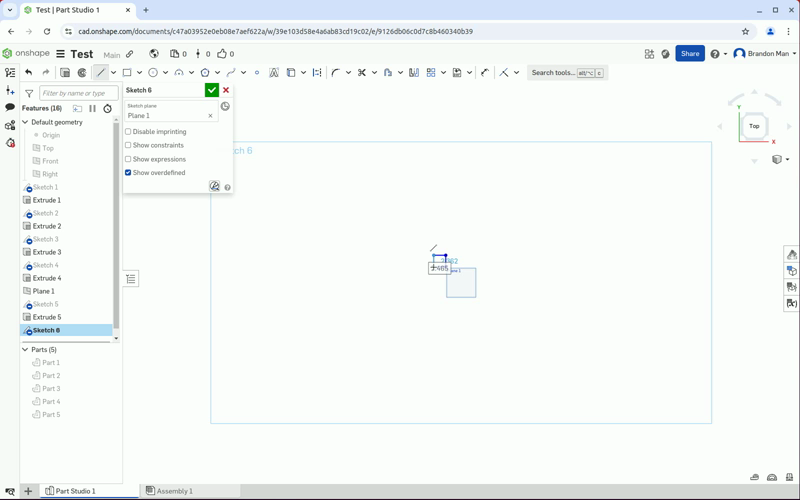
click(433, 266)
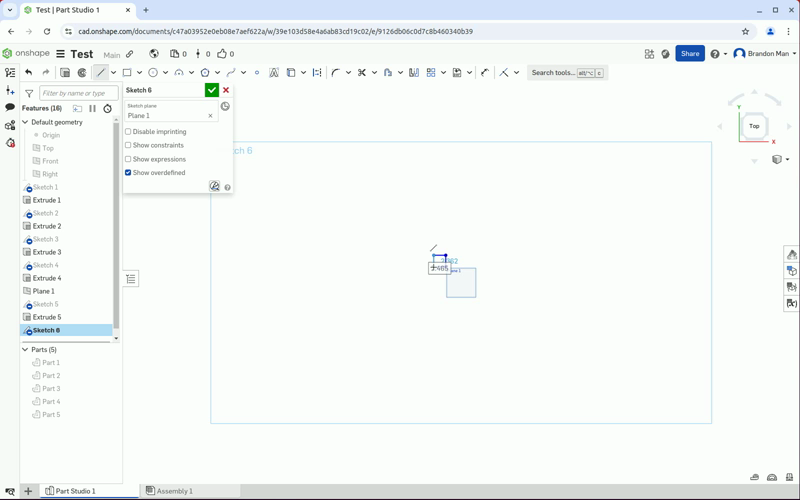
key(esc)
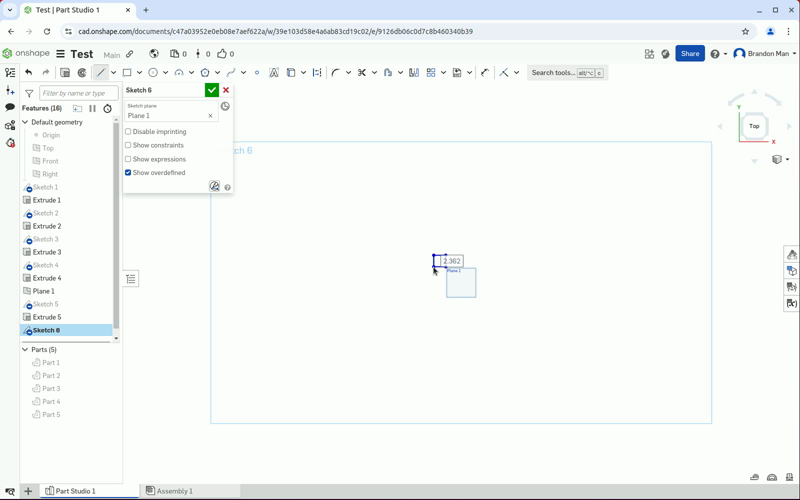
mouse_move(435, 264)
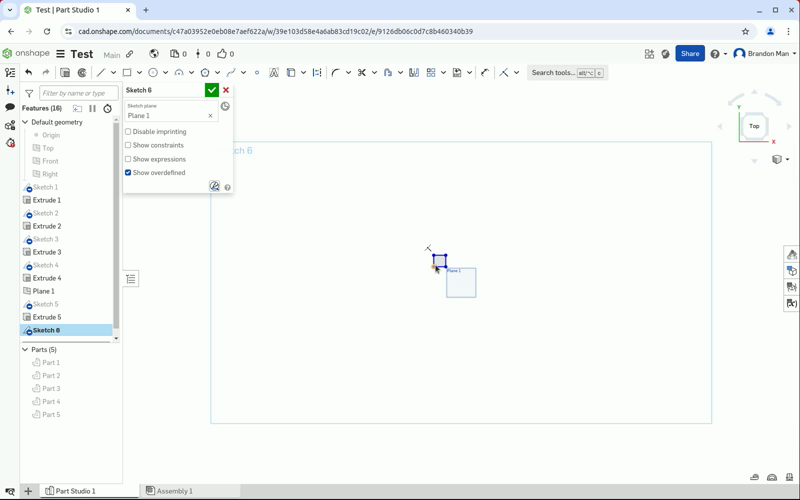
scroll(6)
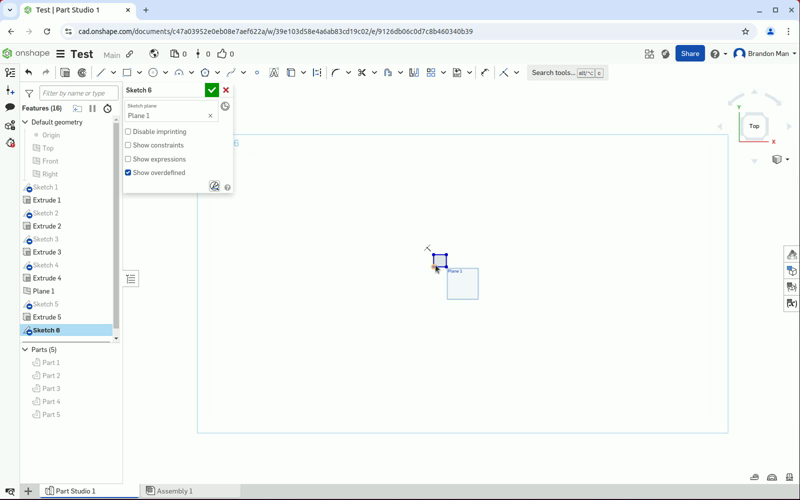
scroll(6)
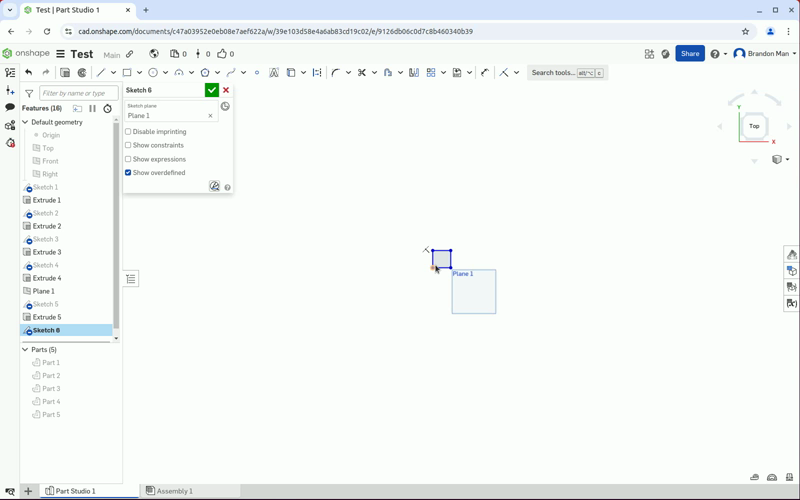
scroll(6)
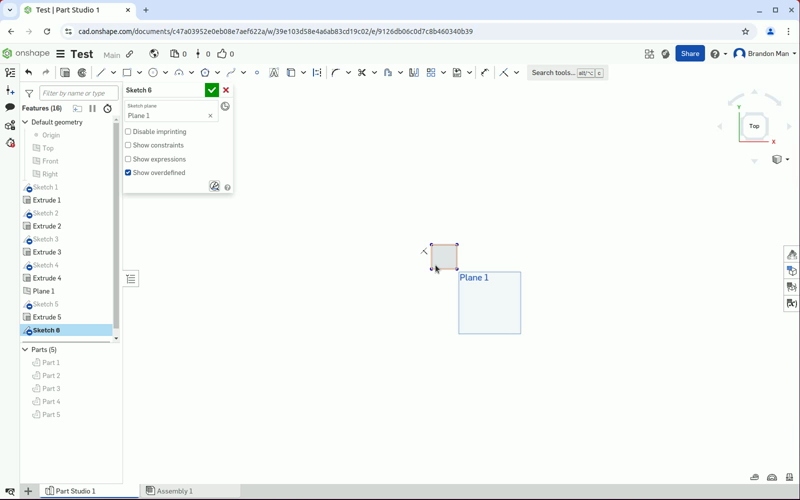
scroll(6)
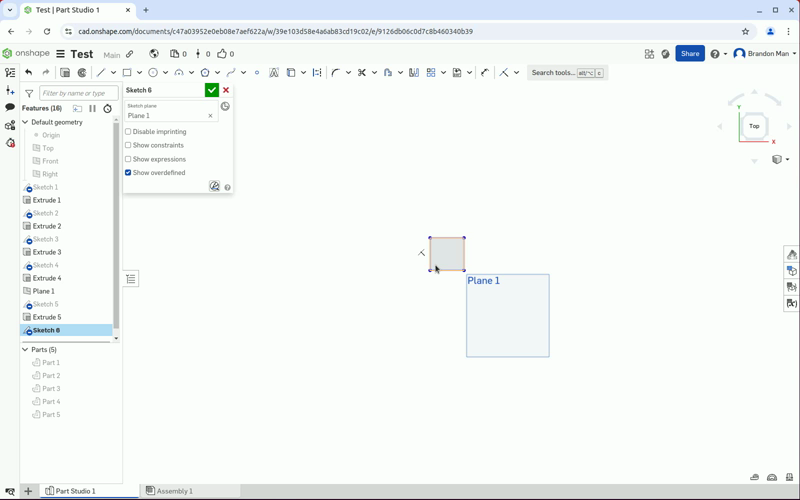
scroll(6)
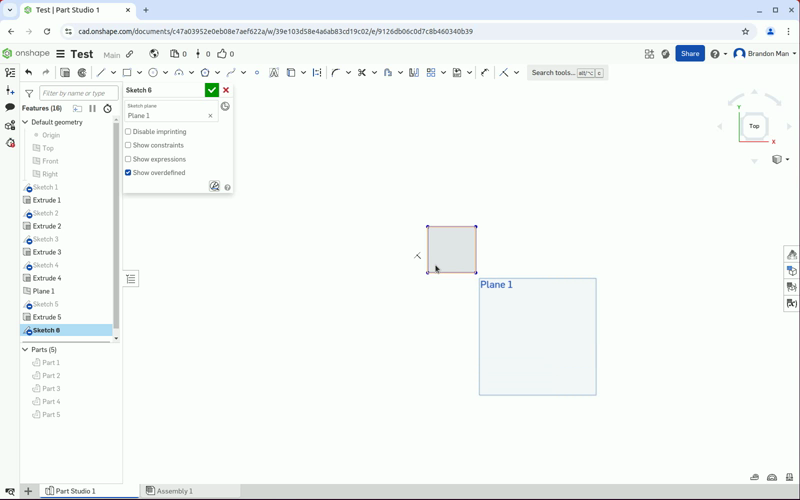
scroll(6)
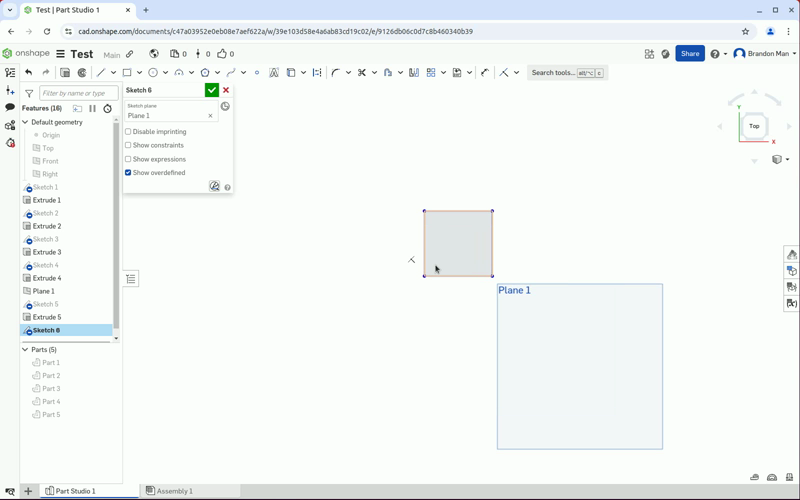
scroll(6)
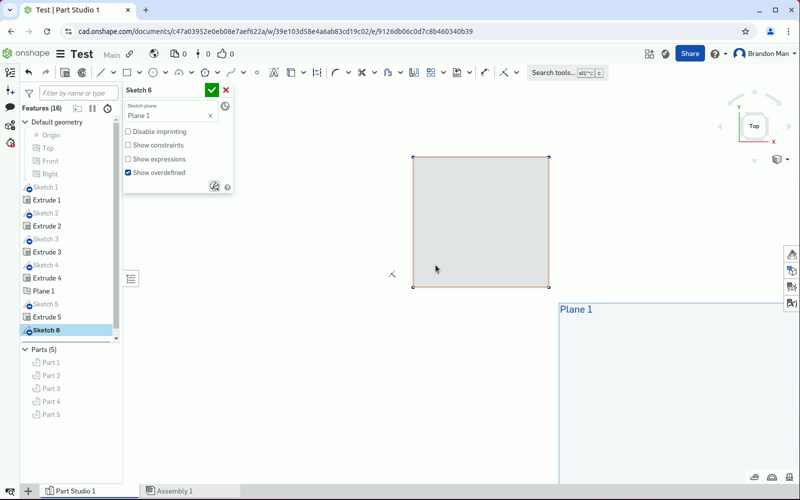
click(435, 264)
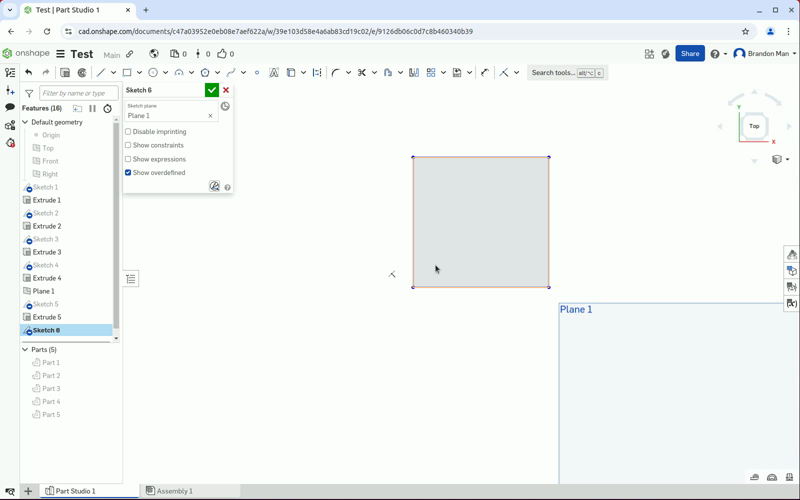
scroll(-6)
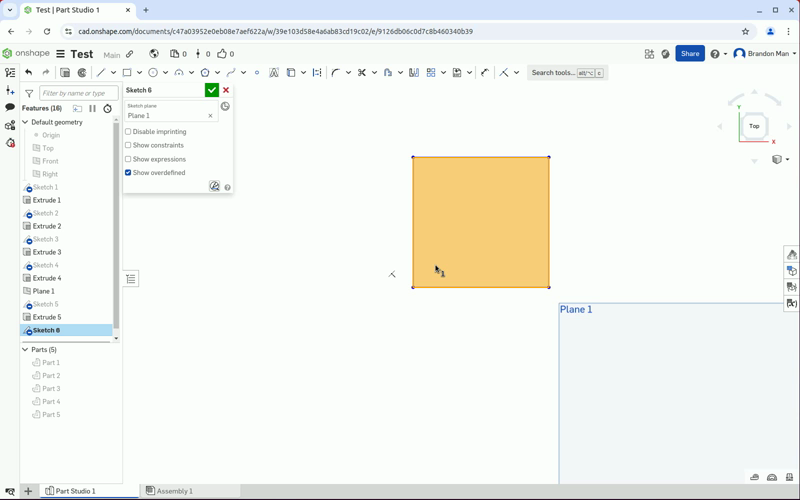
scroll(-6)
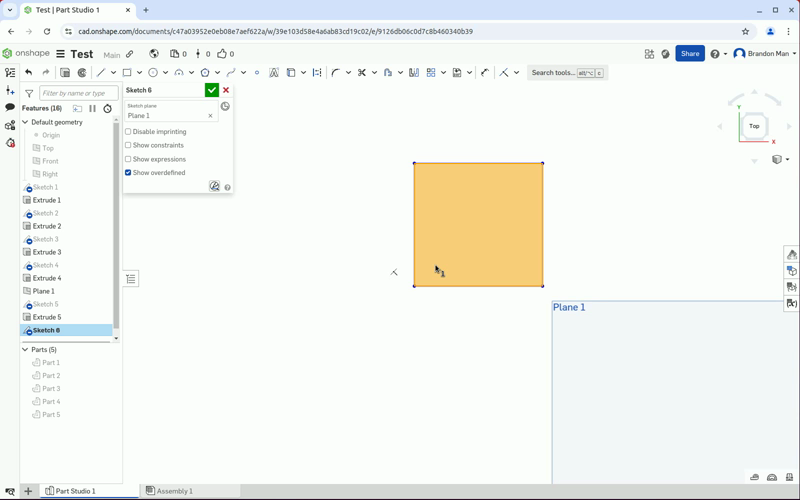
scroll(-6)
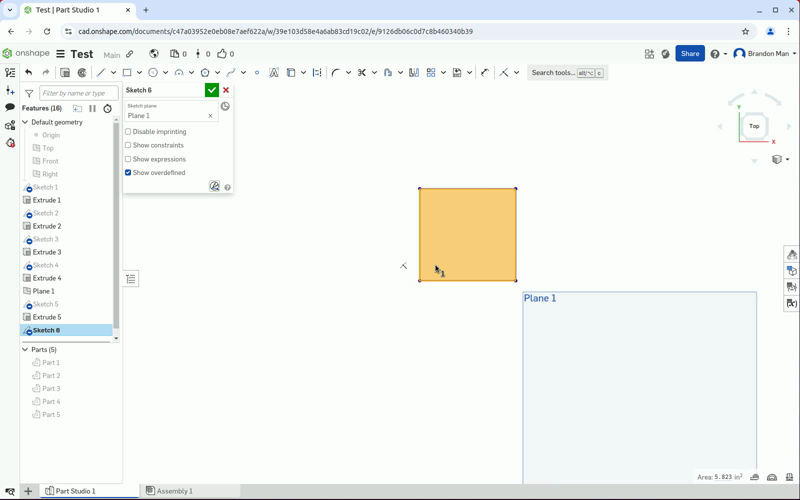
scroll(-6)
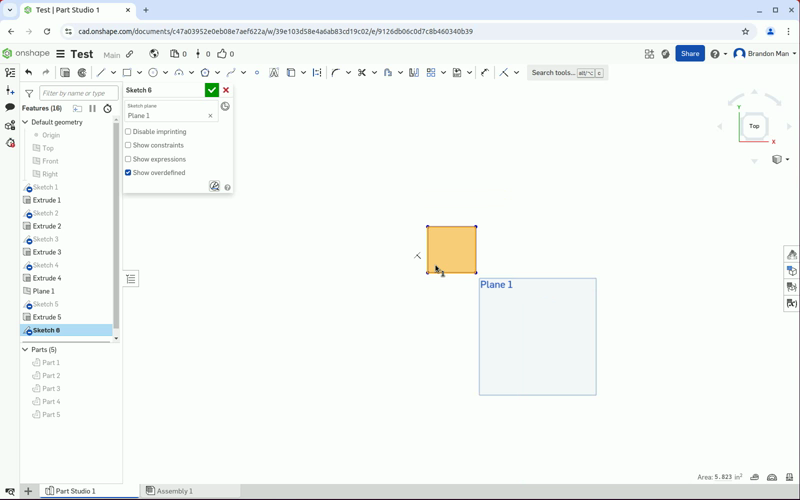
scroll(-6)
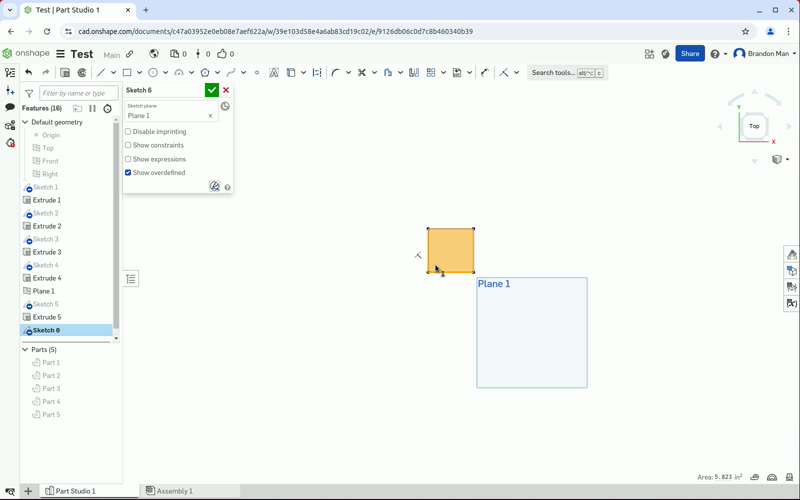
scroll(-6)
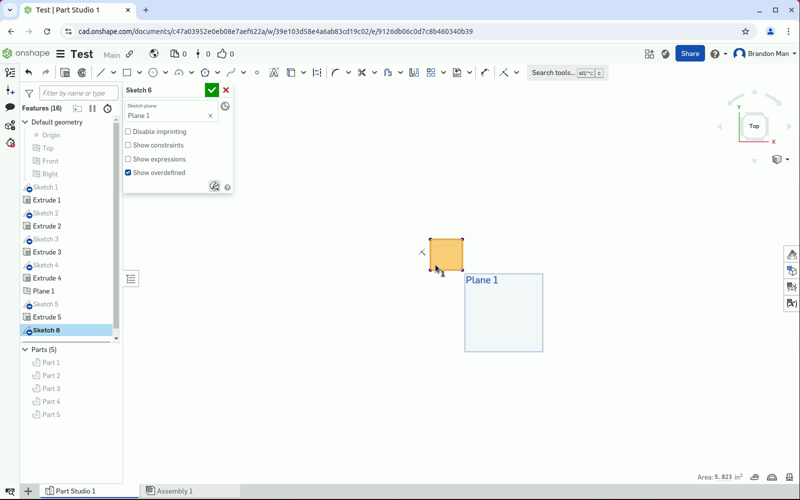
scroll(-6)
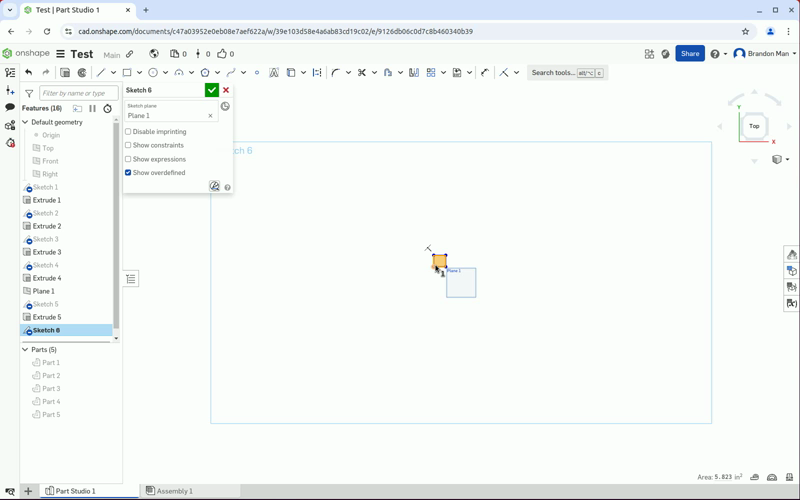
mouse_move(73, 352)
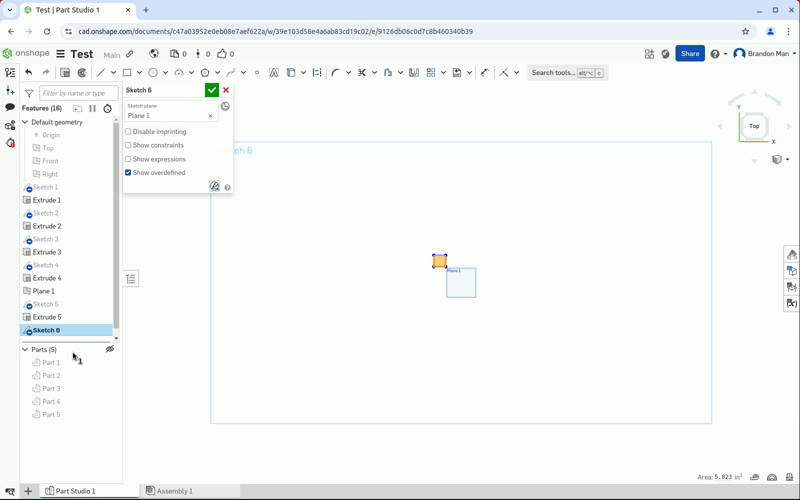
key(shift+y)
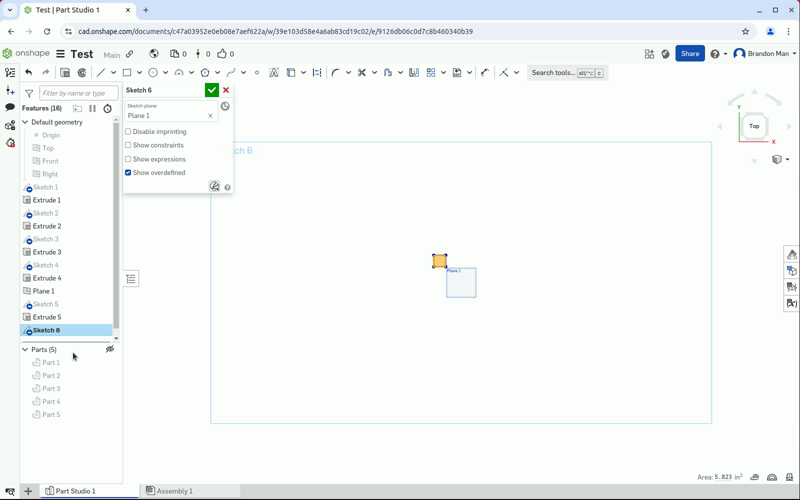
key(shift+e)
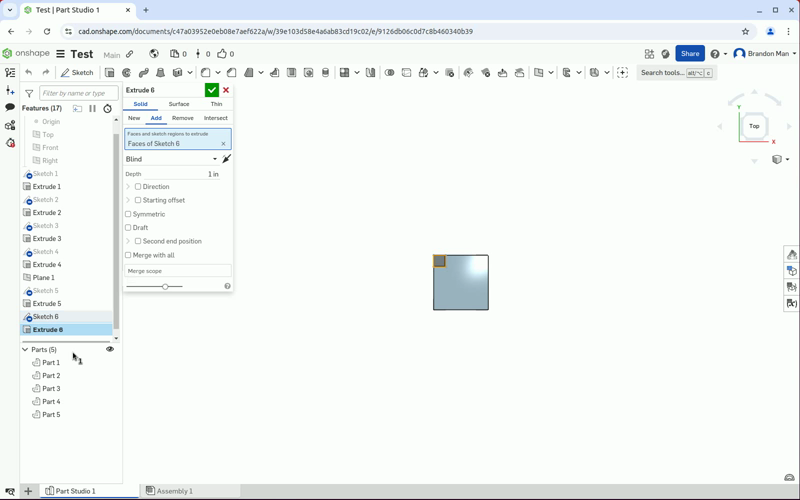
mouse_move(143, 106)
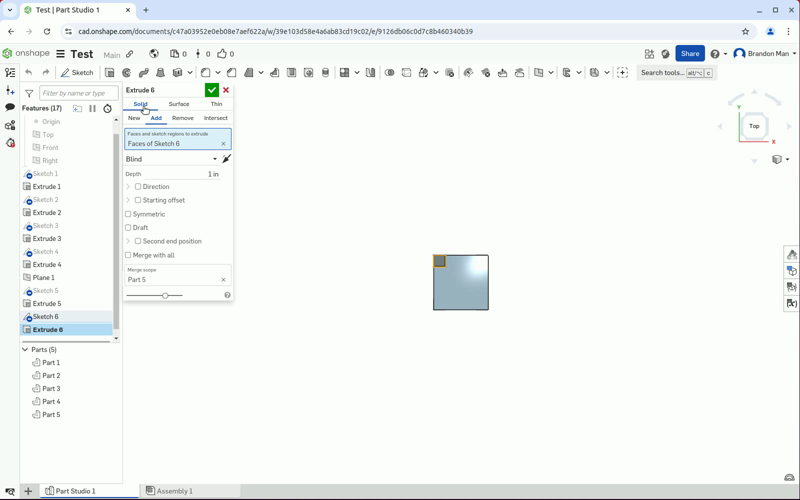
click(143, 106)
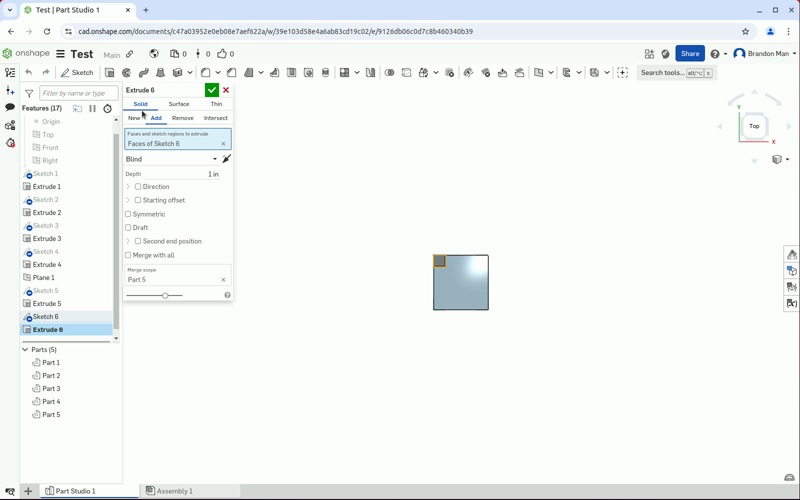
mouse_move(137, 120)
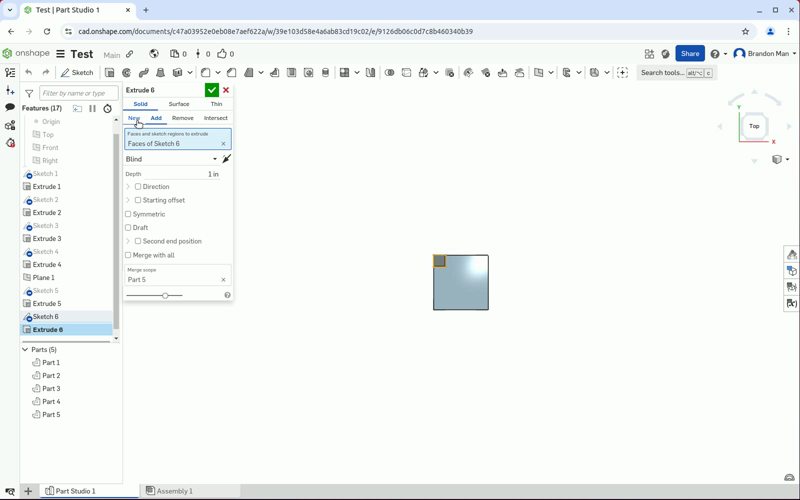
click(137, 120)
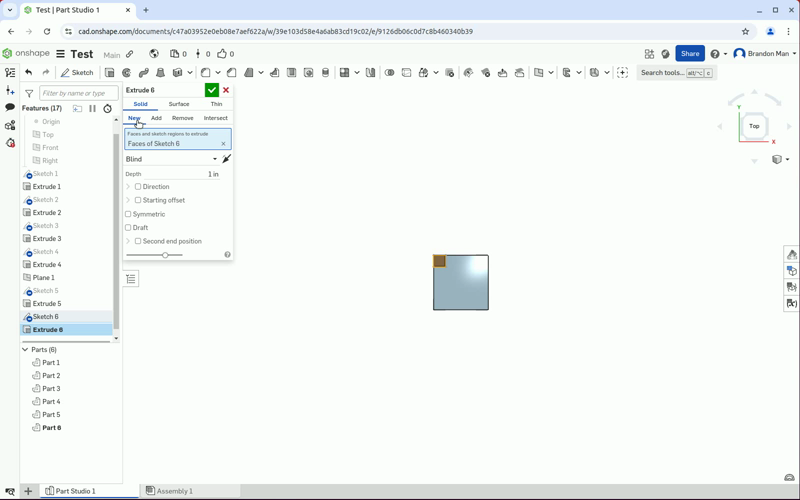
key(tab, 4)
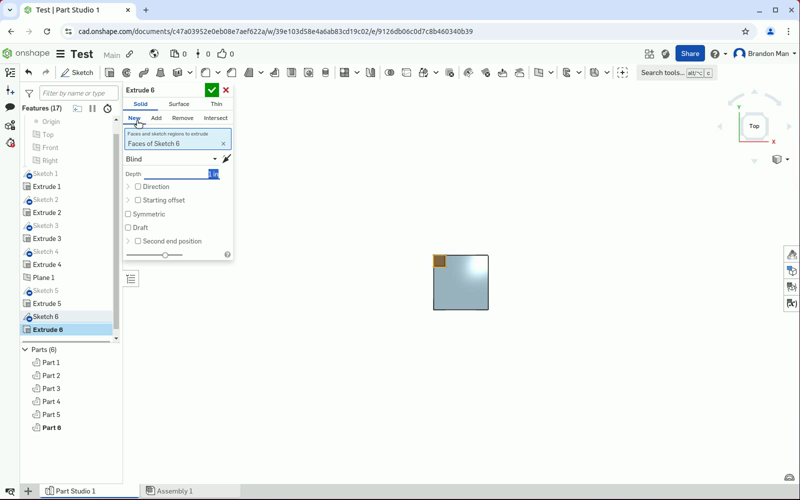
text(1.926)
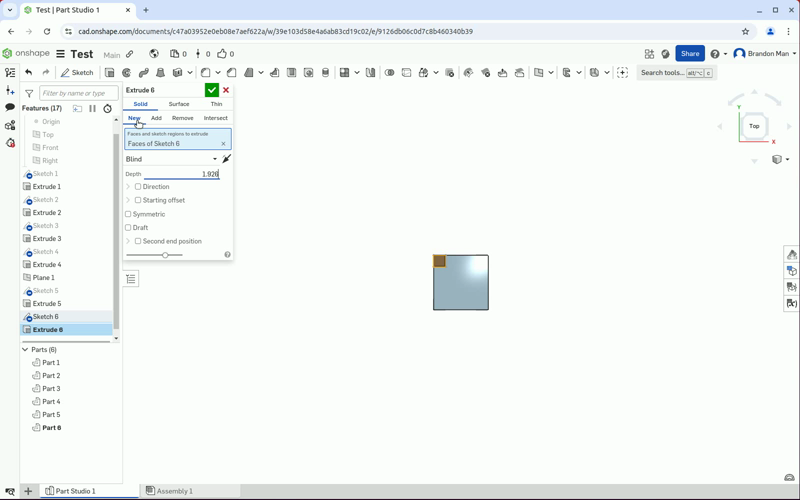
key(enter)
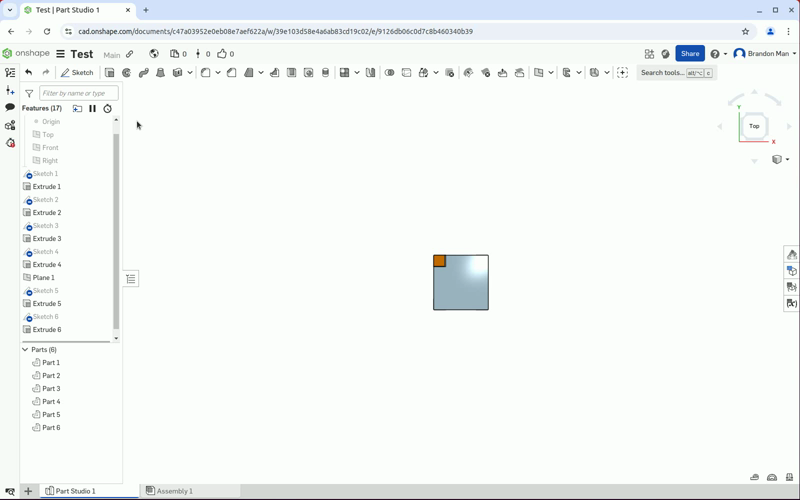
key(shift+h)
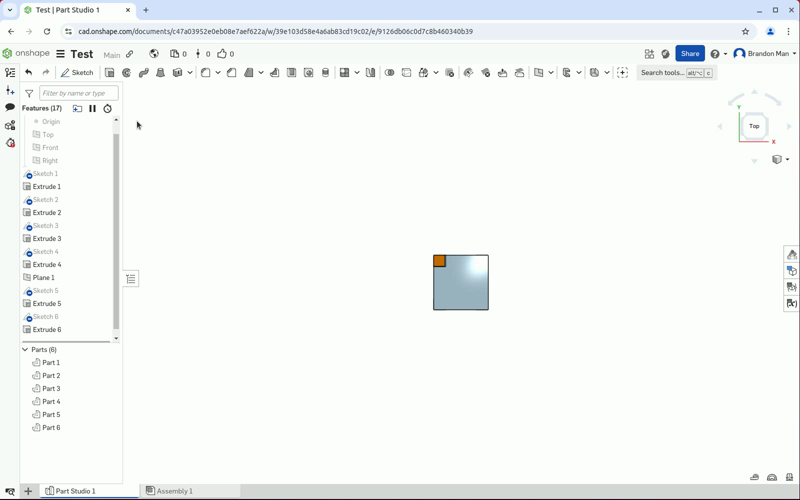
key(shift+h)
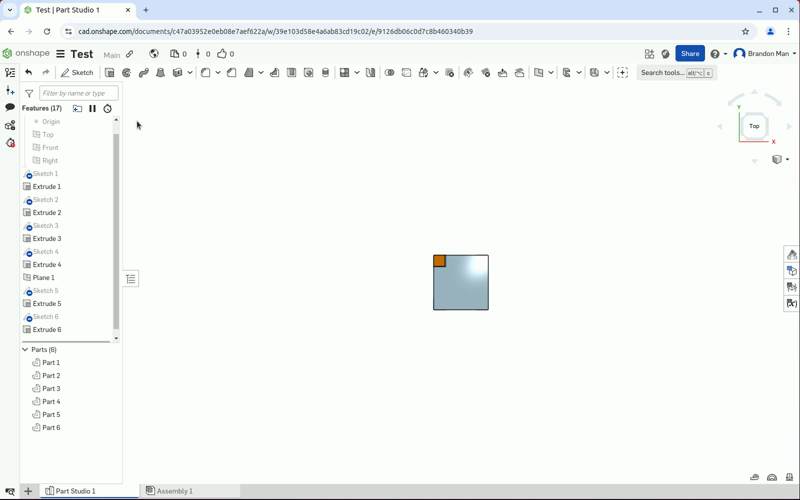
mouse_move(69, 176)
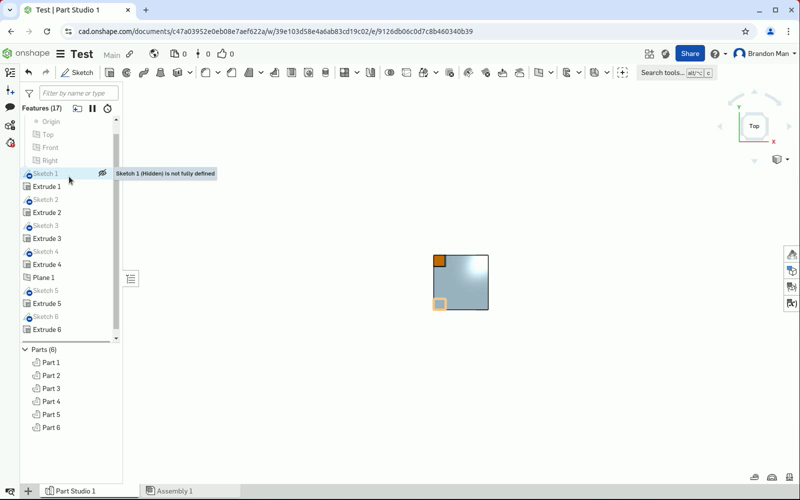
click(69, 176)
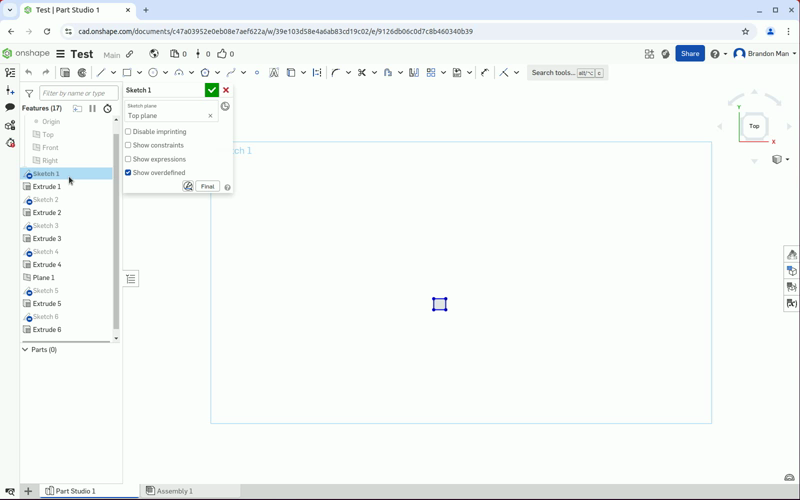
mouse_move(229, 92)
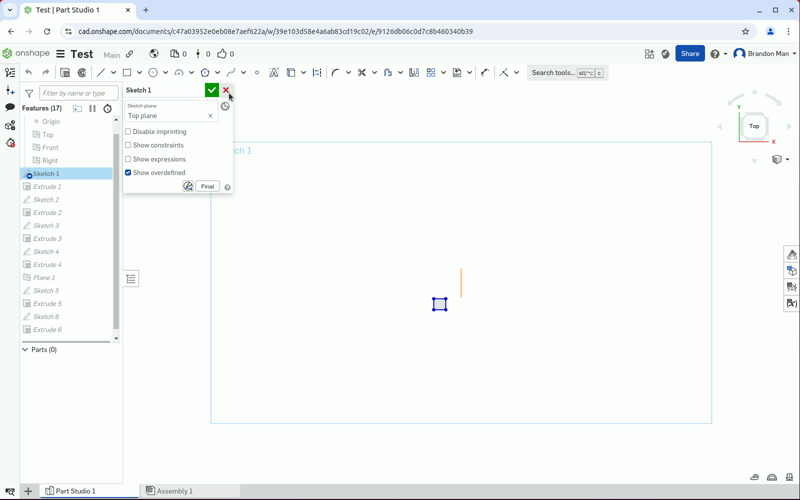
click(229, 92)
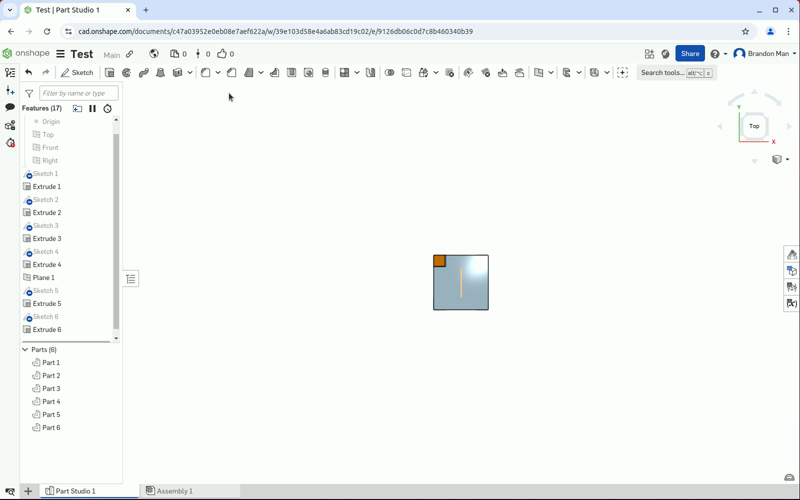
mouse_move(541, 75)
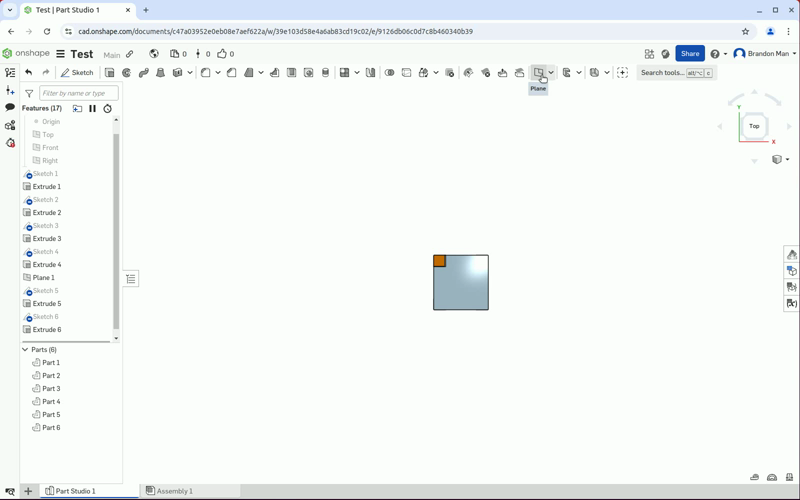
click(541, 75)
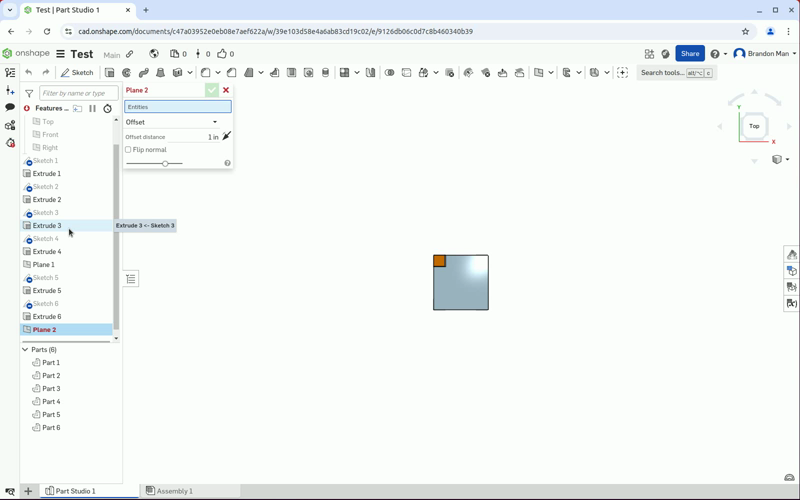
scroll(3)
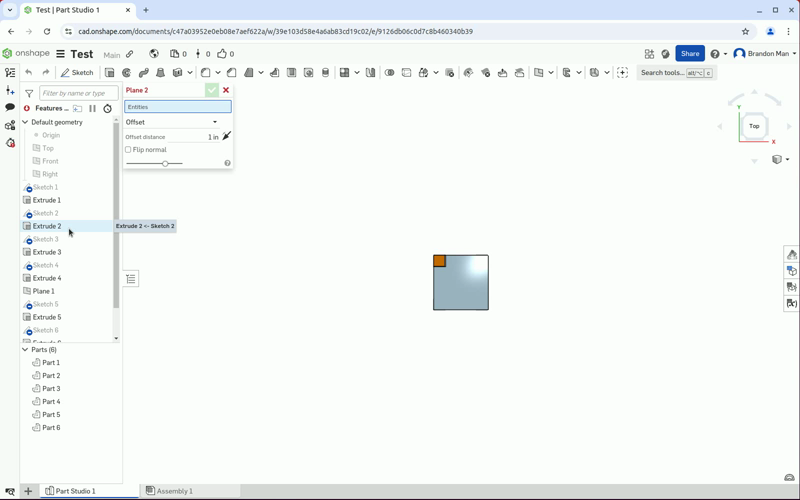
mouse_move(69, 150)
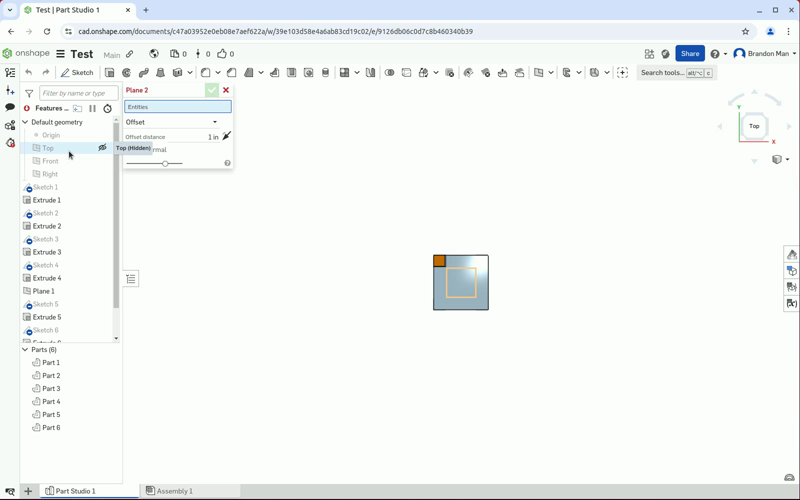
click(69, 150)
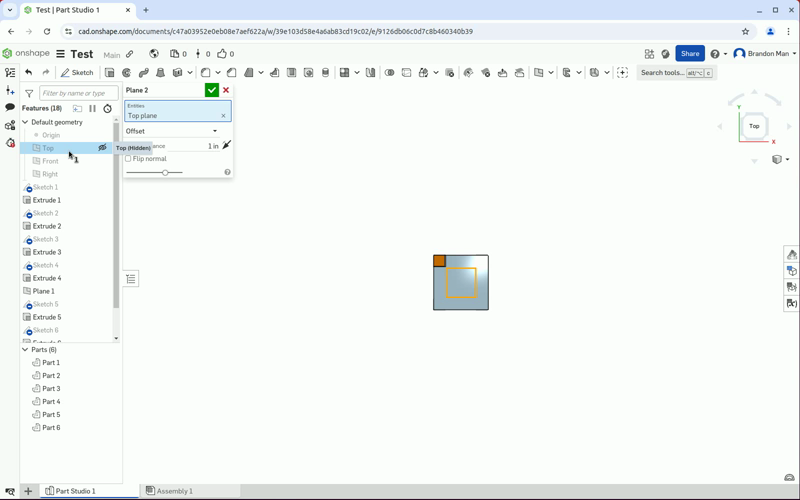
key(tab, 2)
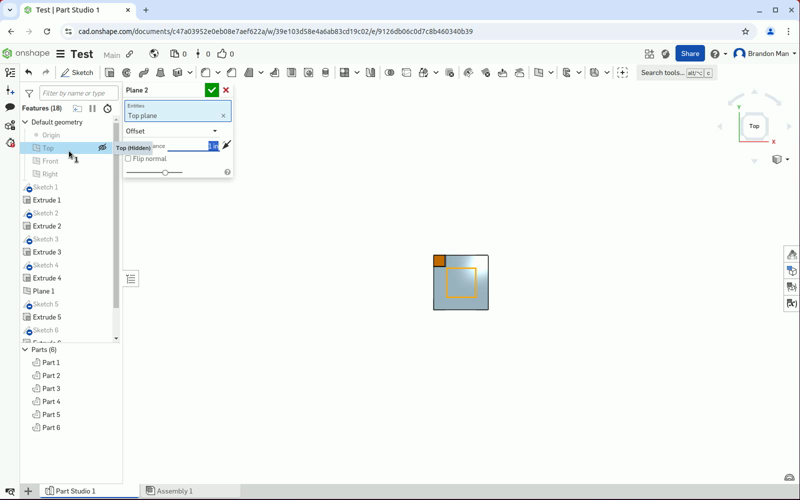
text(10.845)
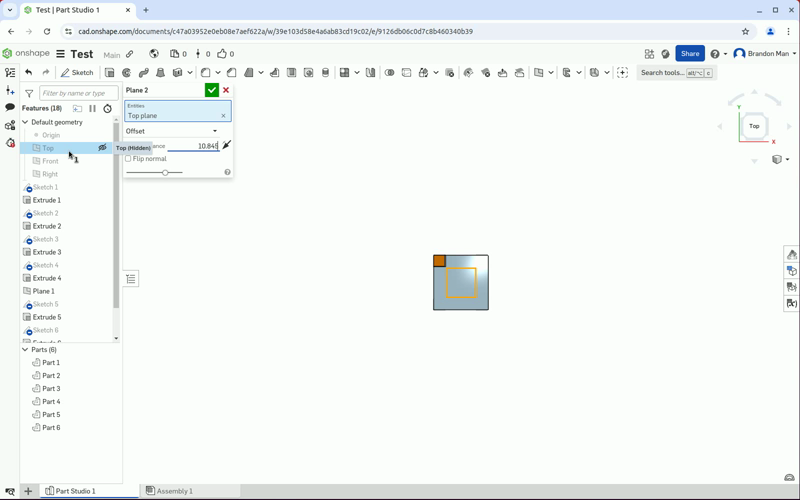
key(enter, 2)
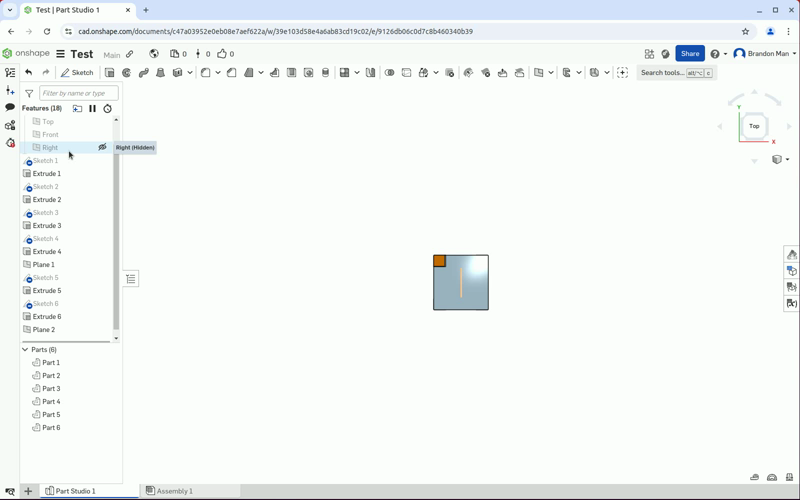
key(shift+s)
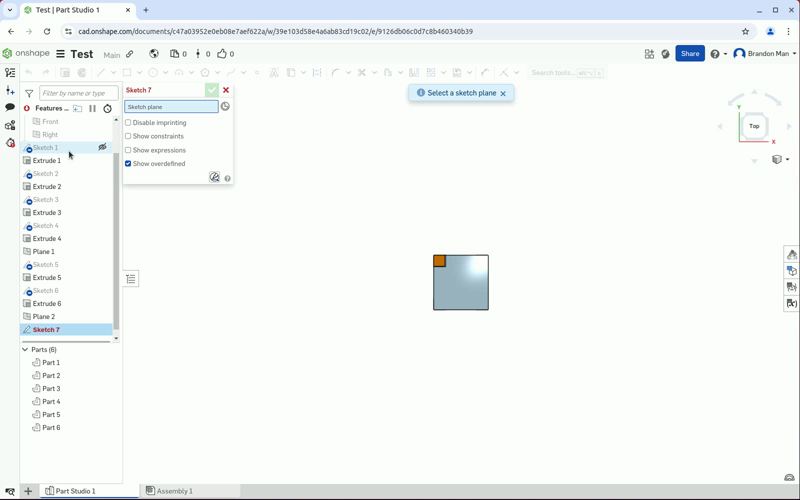
mouse_move(69, 319)
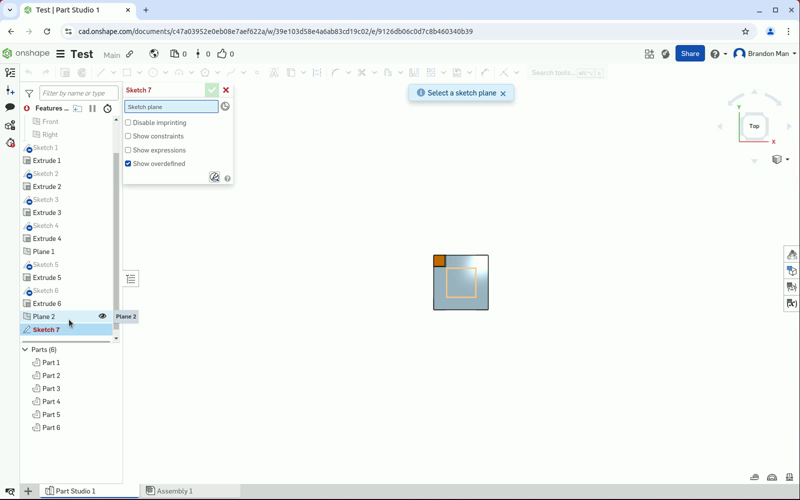
click(69, 319)
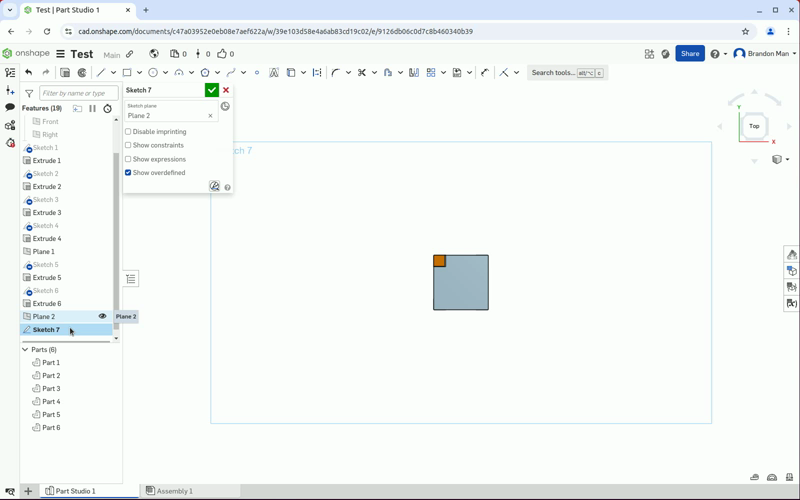
mouse_move(73, 352)
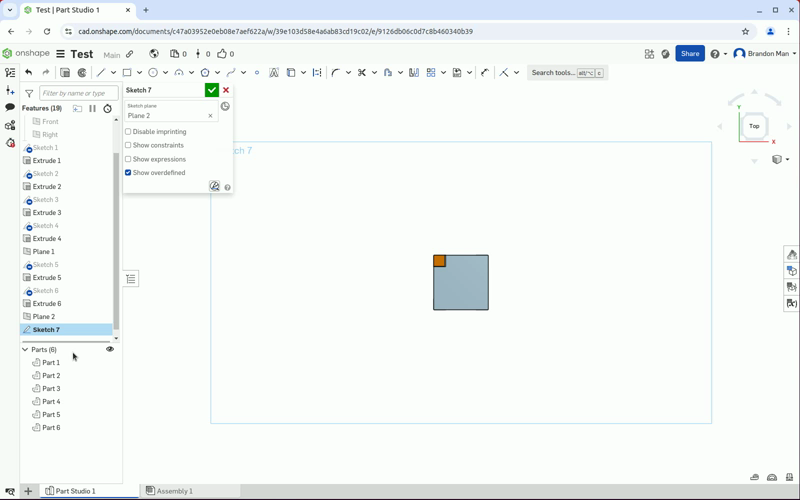
key(y)
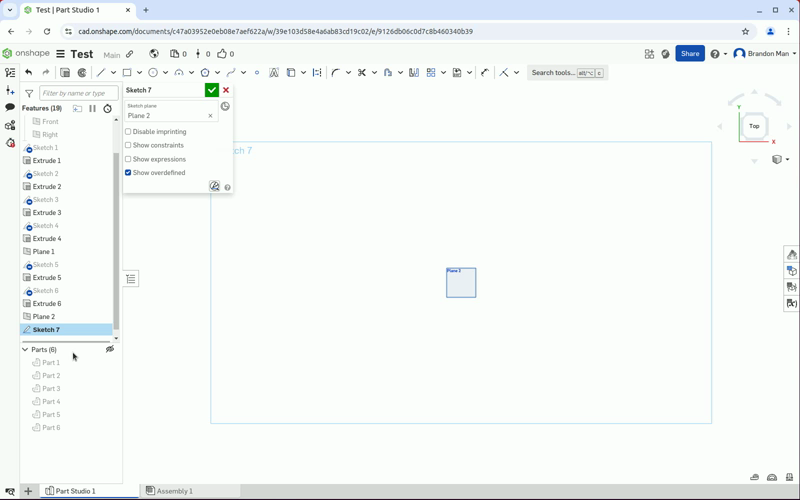
key(l)
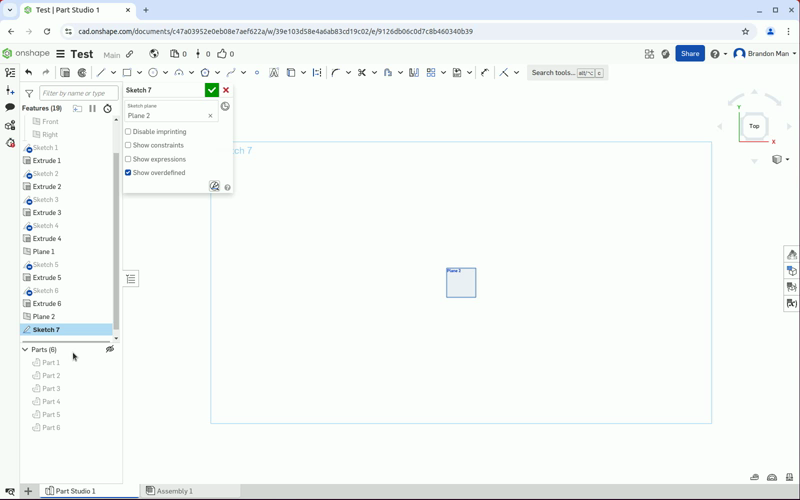
key_down(shift)
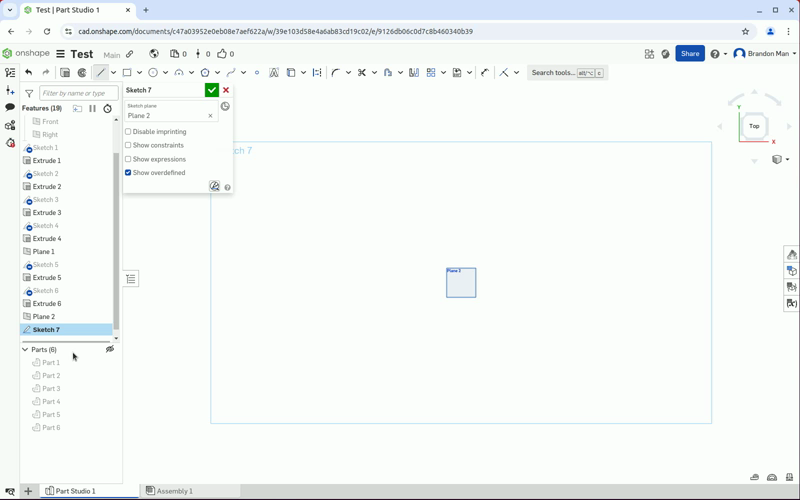
mouse_move(447, 306)
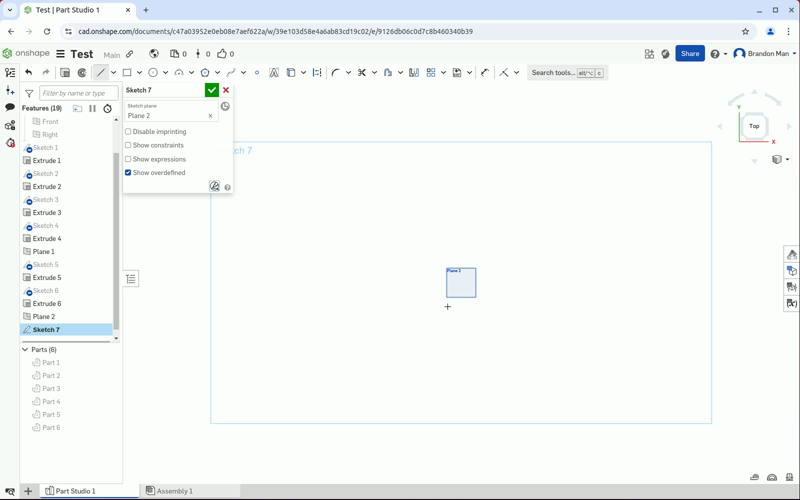
click(447, 306)
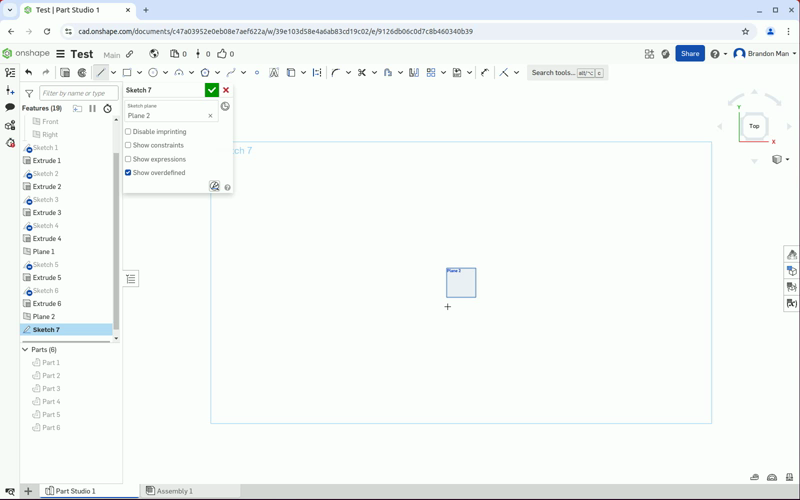
key_up(shift)
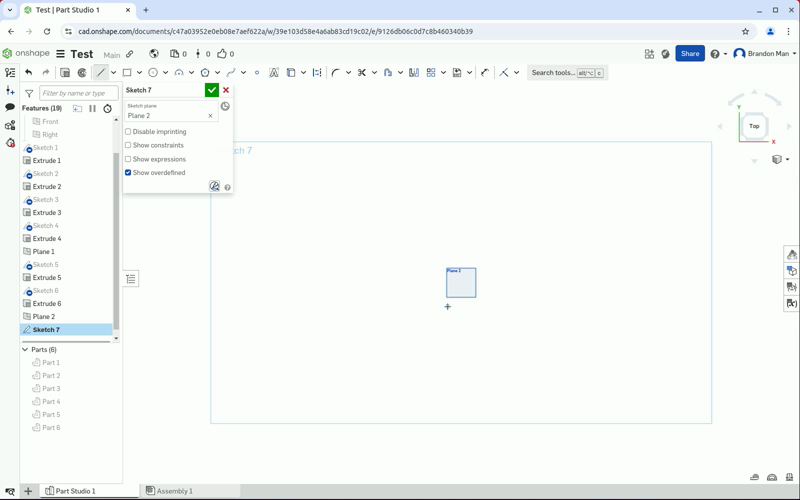
key_down(shift)
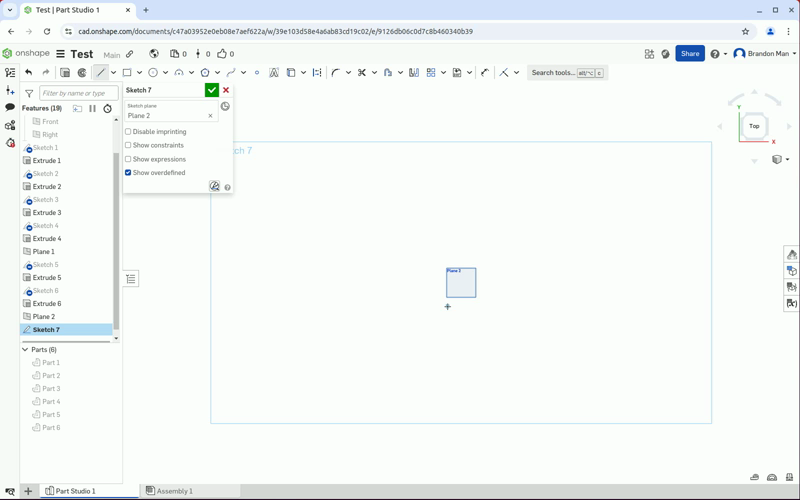
mouse_move(477, 306)
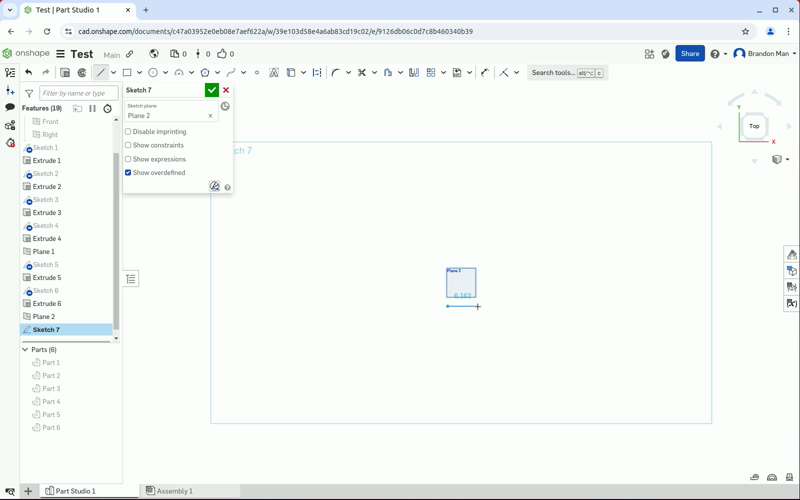
mouse_move(472, 306)
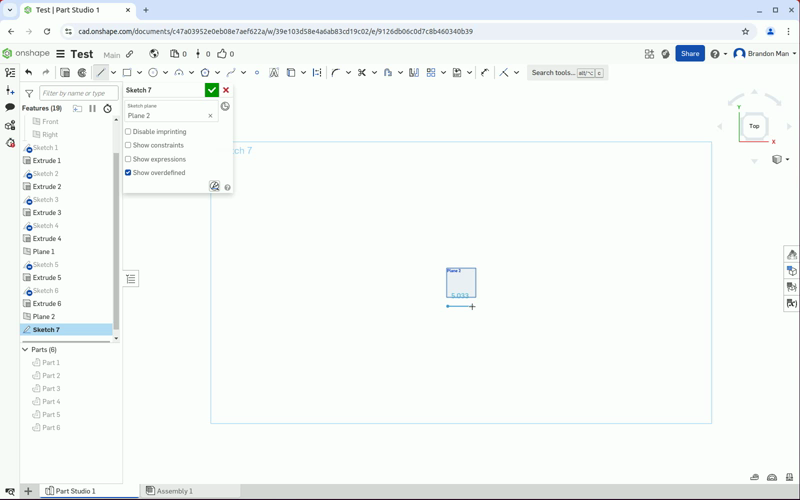
click(472, 306)
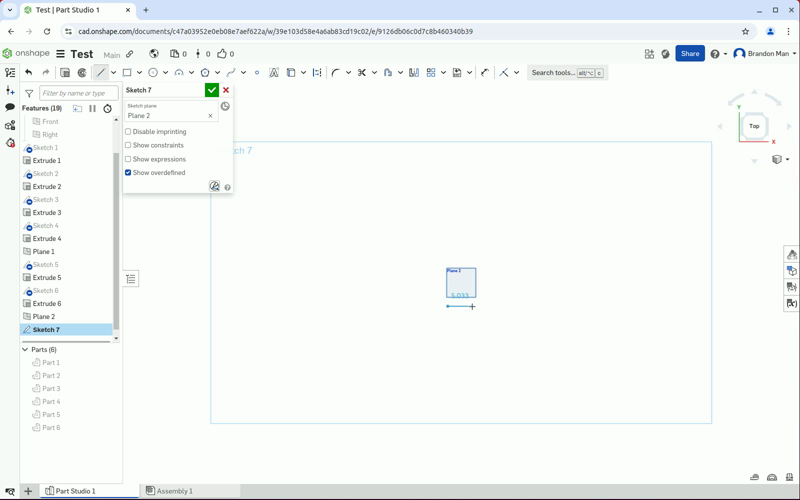
key_up(shift)
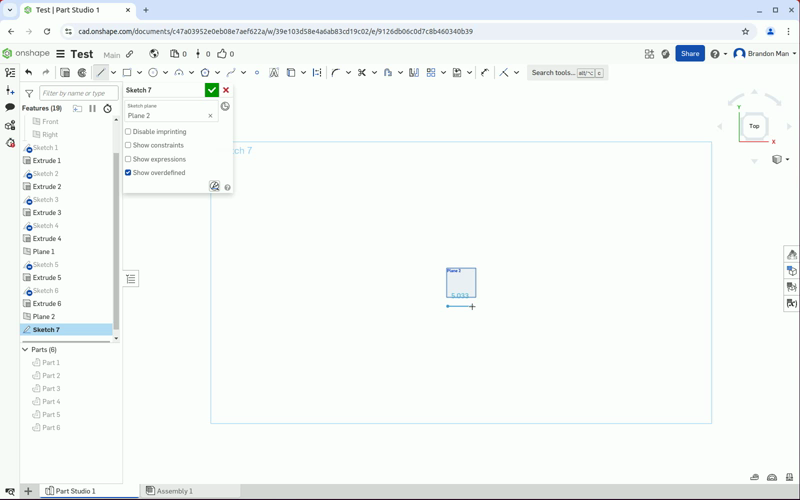
key_down(shift)
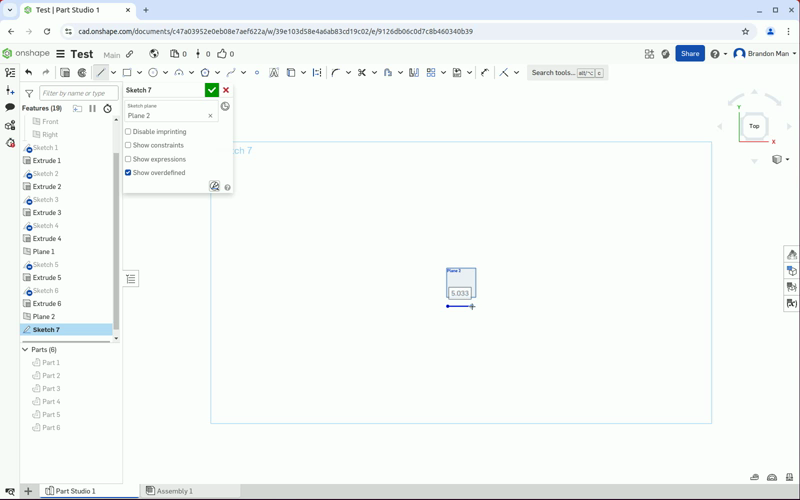
mouse_move(502, 306)
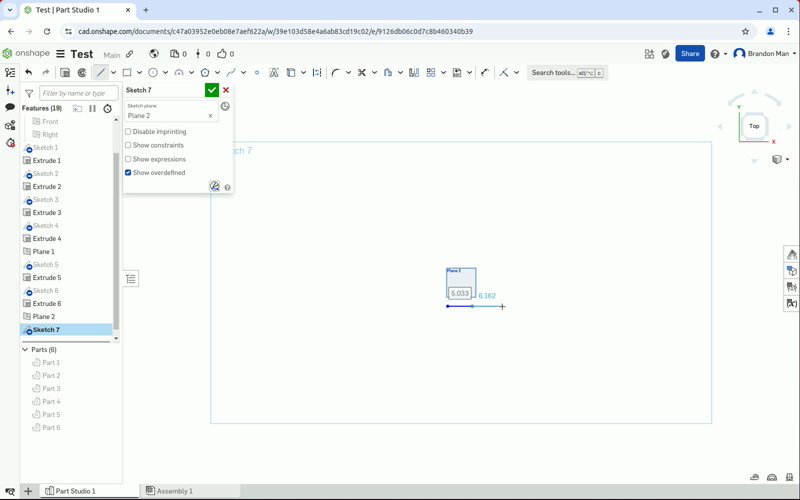
mouse_move(472, 301)
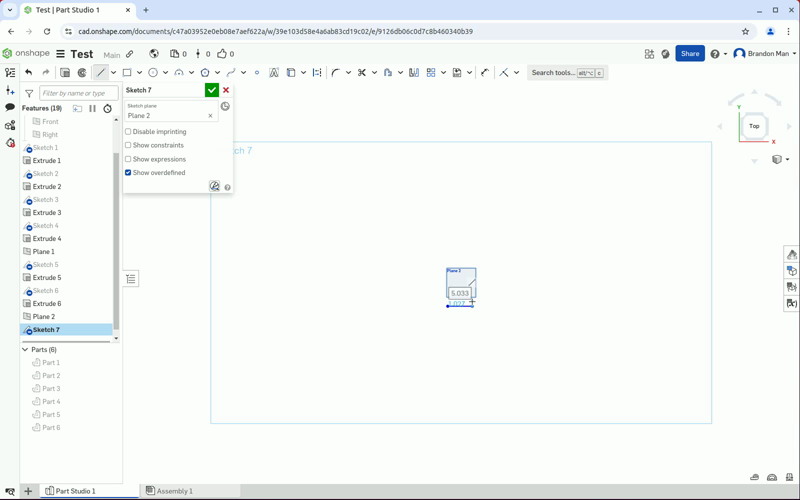
scroll(6)
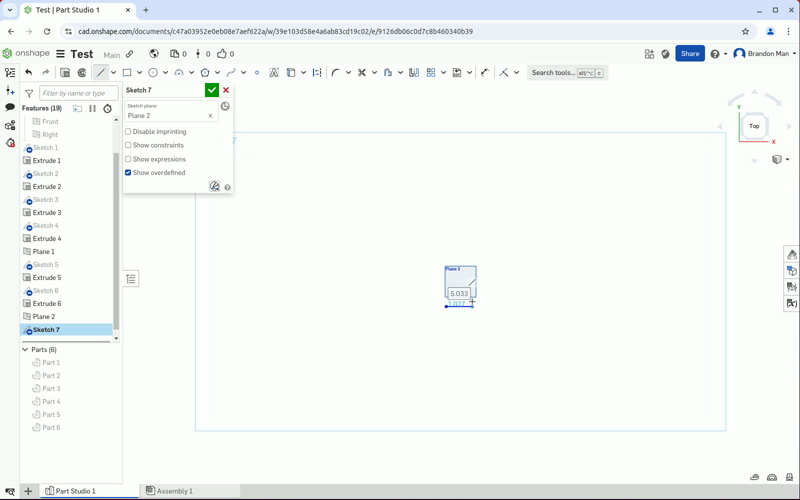
scroll(6)
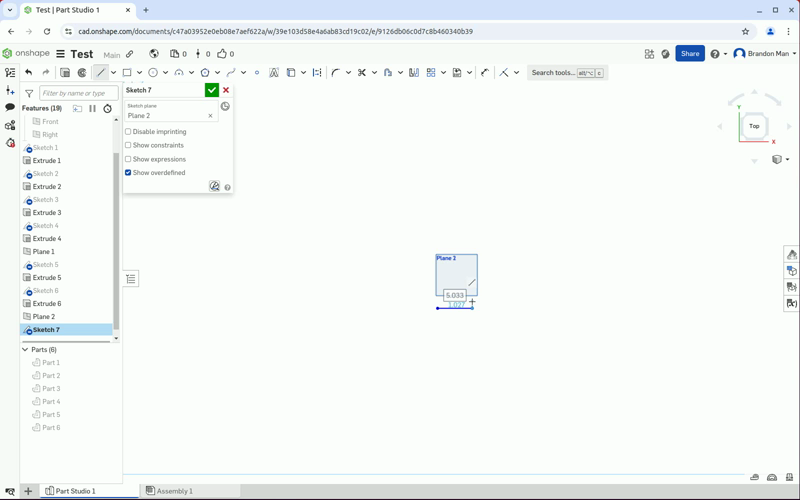
scroll(6)
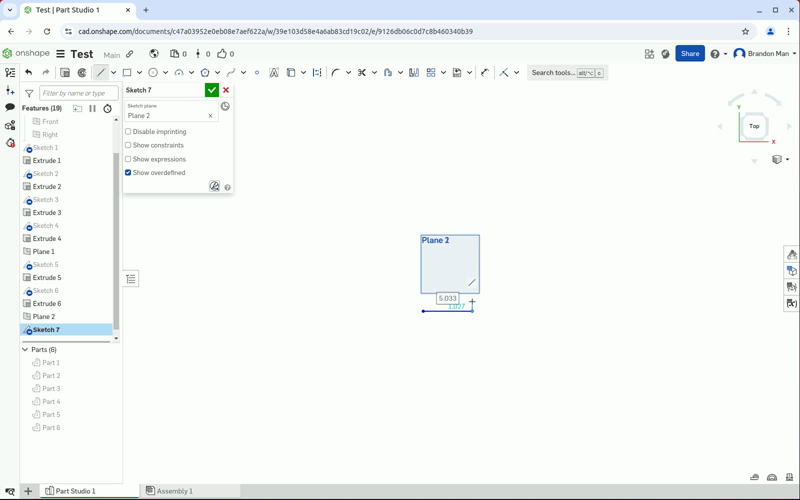
scroll(6)
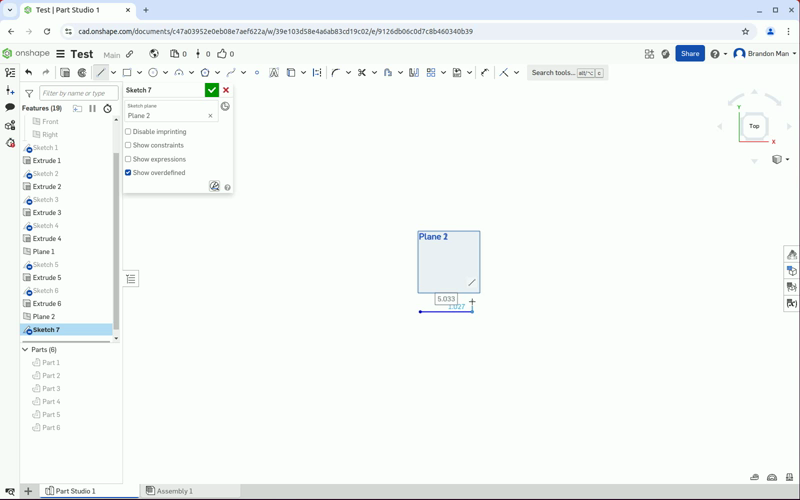
scroll(6)
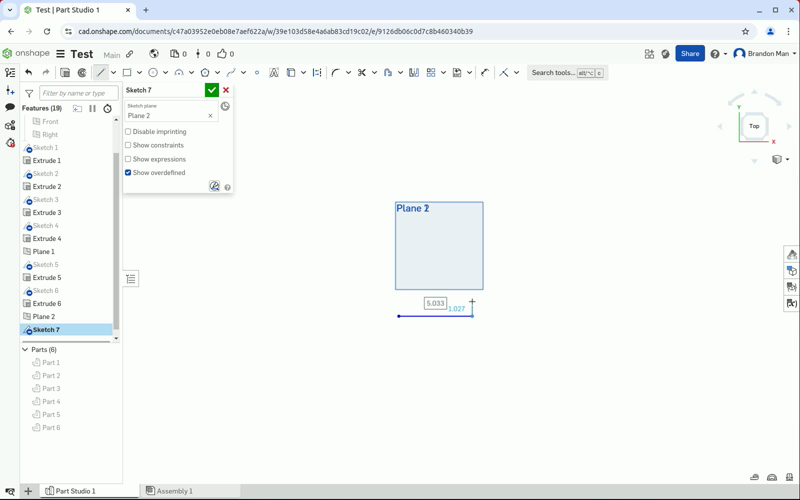
scroll(6)
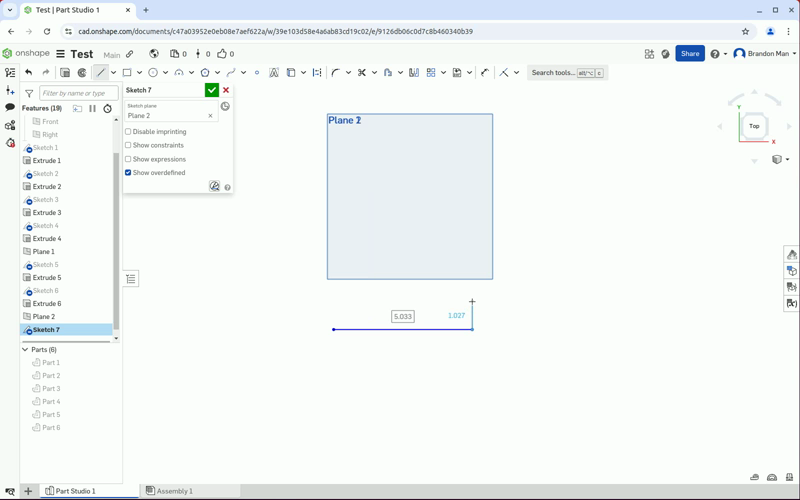
scroll(6)
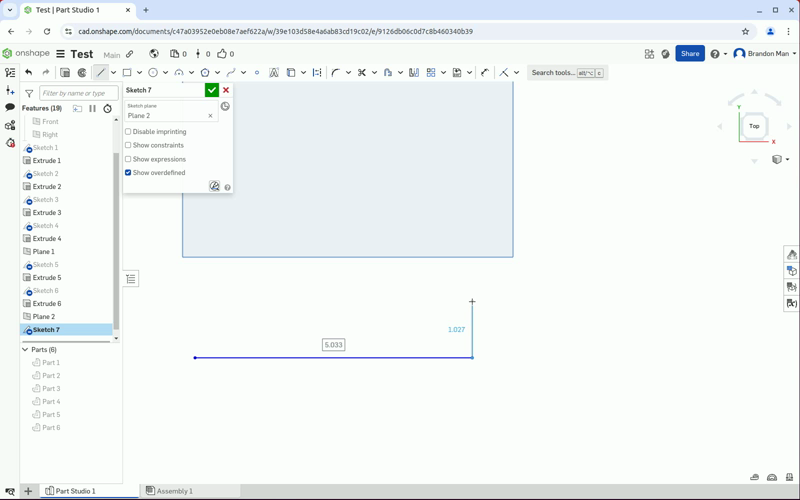
click(472, 301)
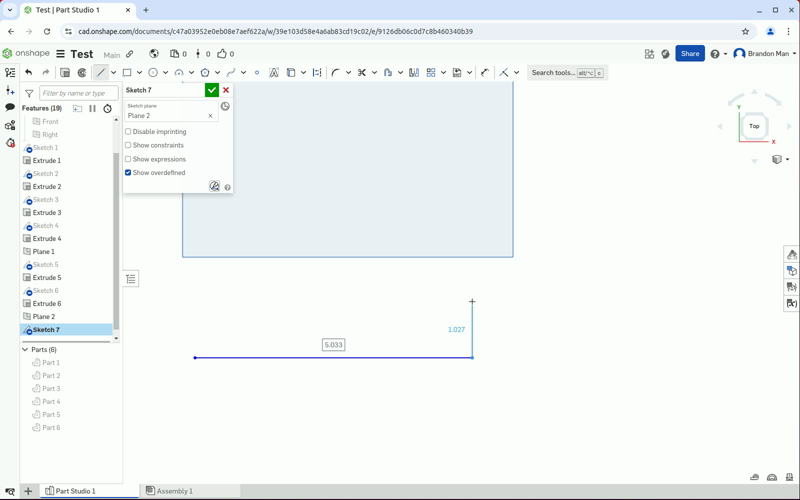
scroll(-6)
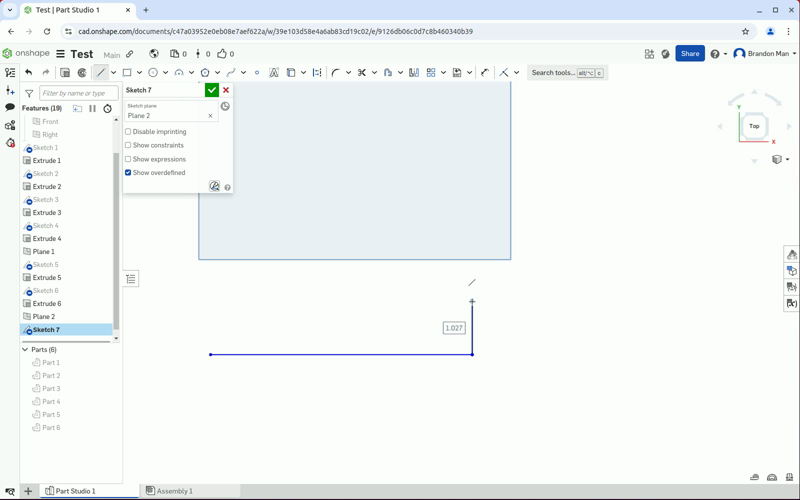
scroll(-6)
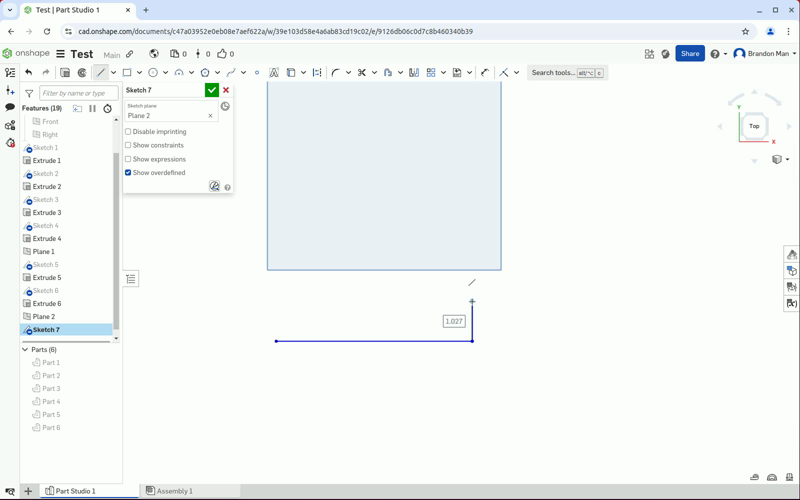
scroll(-6)
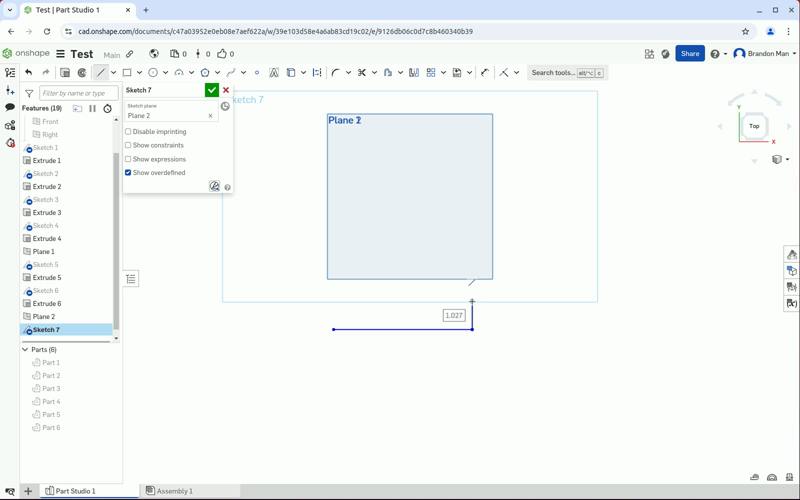
scroll(-6)
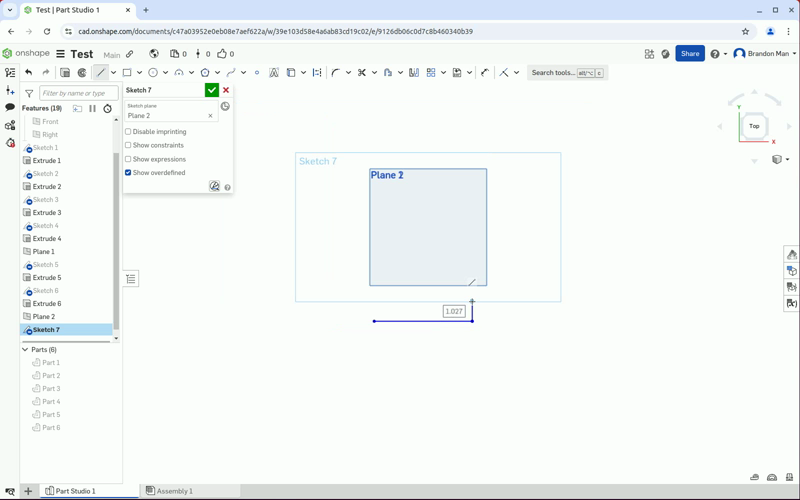
scroll(-6)
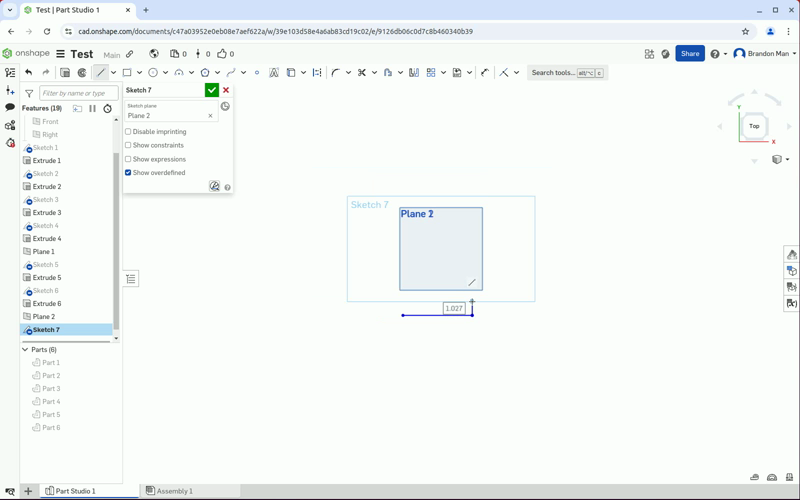
scroll(-6)
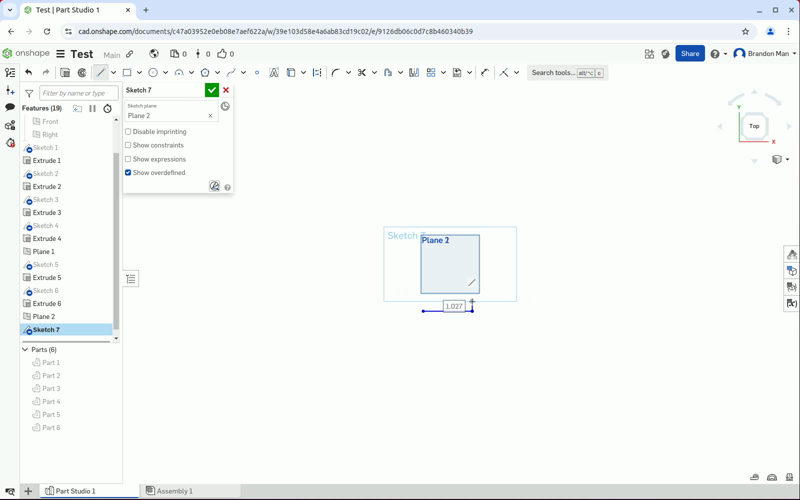
scroll(-6)
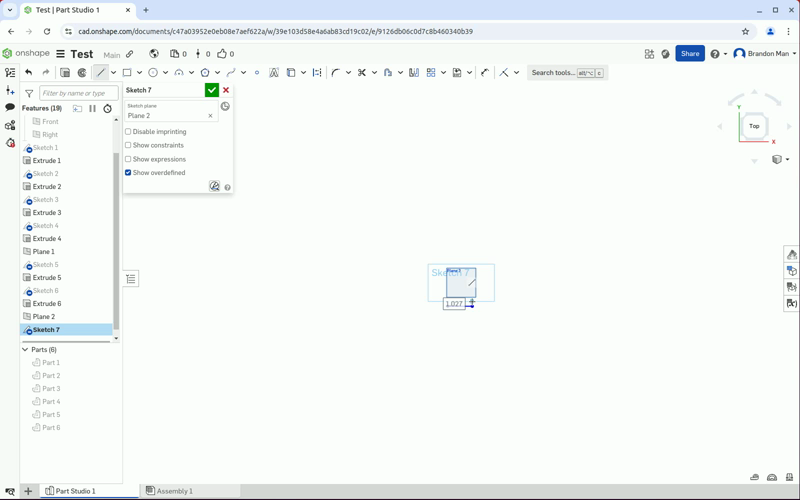
key_up(shift)
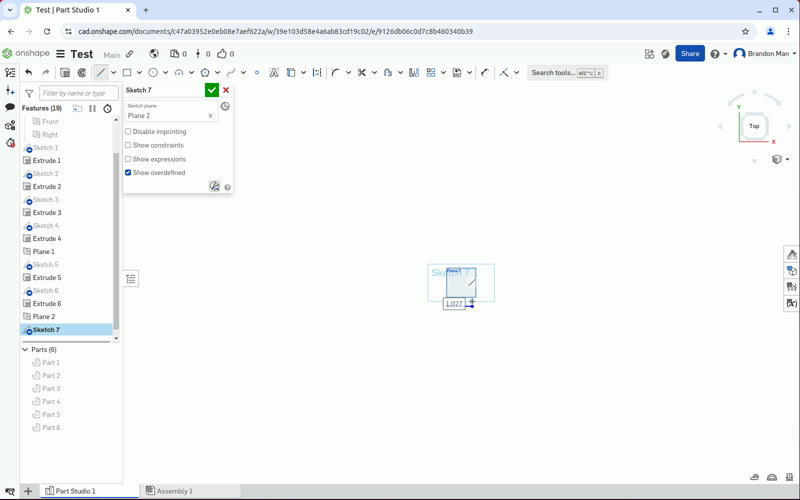
key_down(shift)
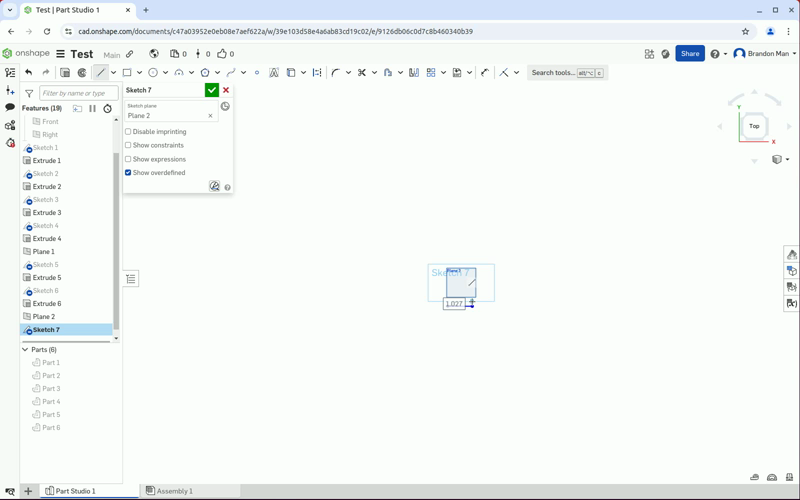
mouse_move(502, 301)
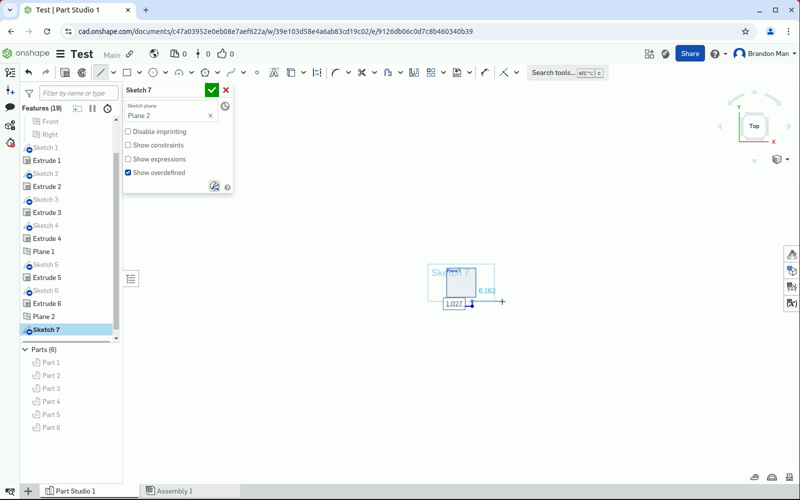
mouse_move(447, 301)
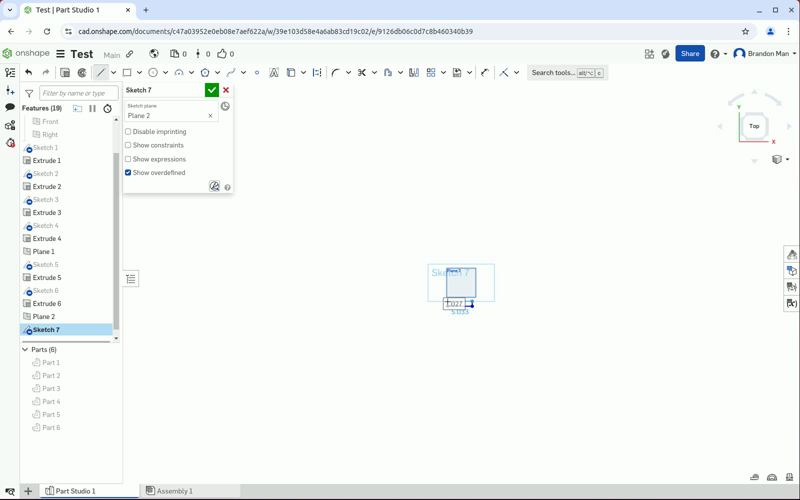
click(447, 301)
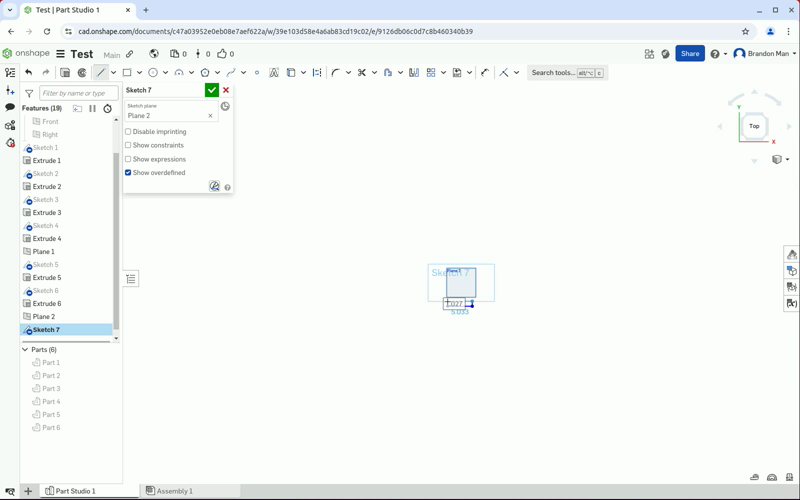
key_up(shift)
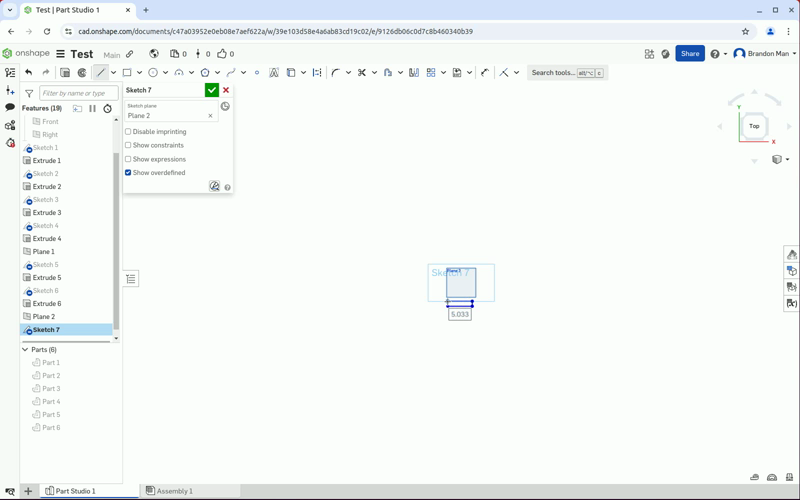
mouse_move(477, 301)
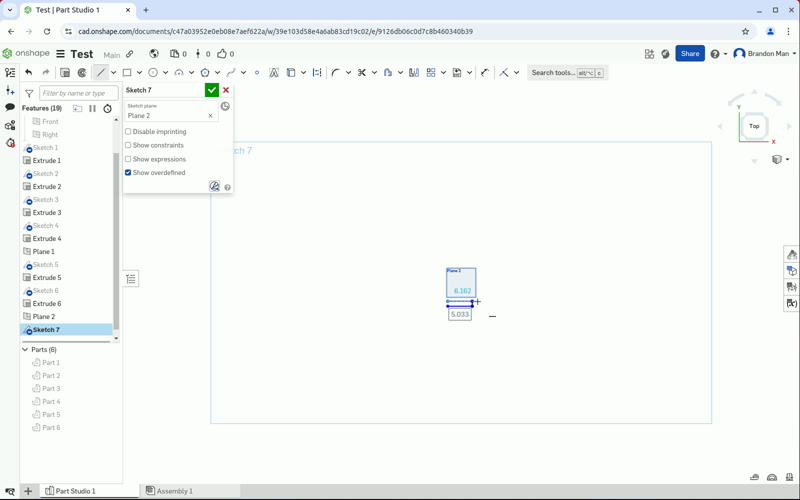
key_down(shift)
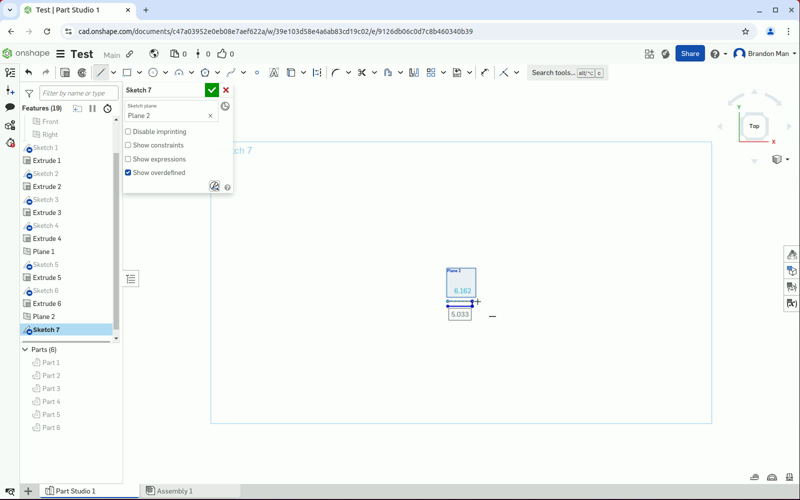
mouse_move(447, 306)
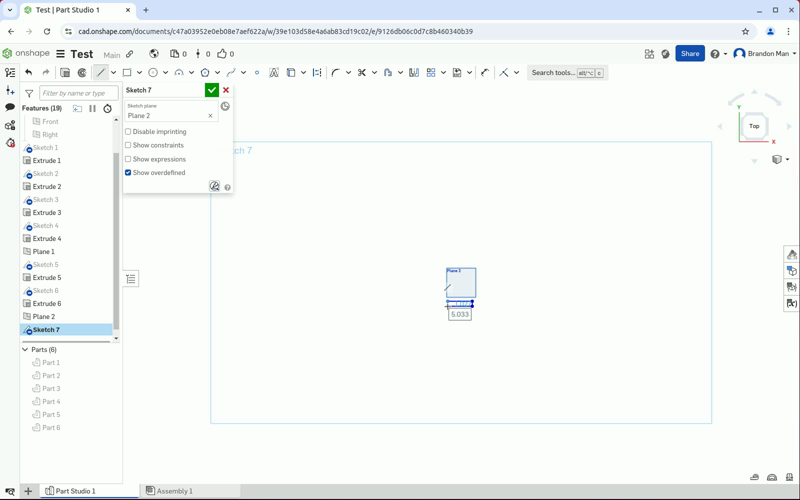
scroll(6)
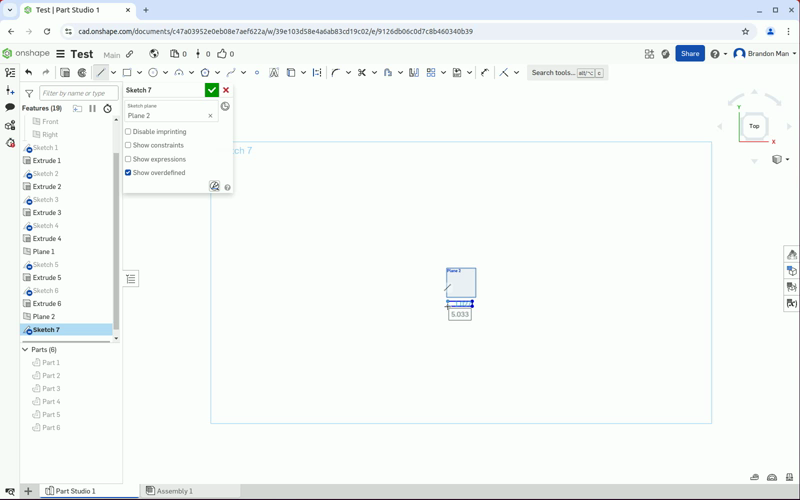
scroll(6)
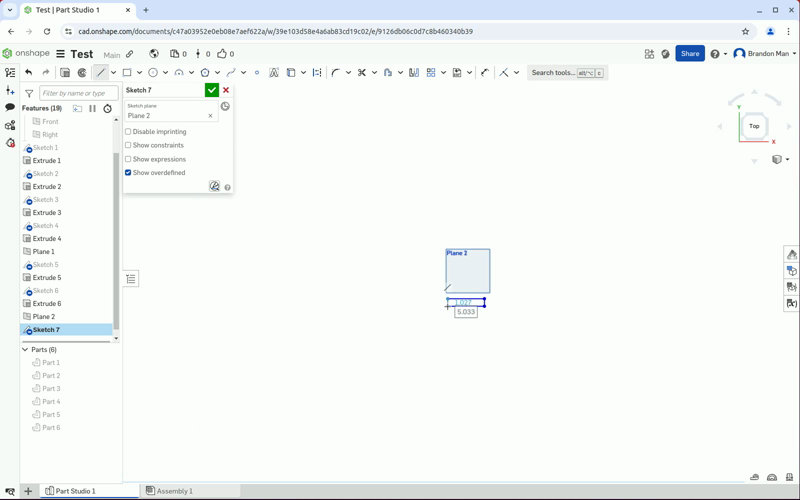
scroll(6)
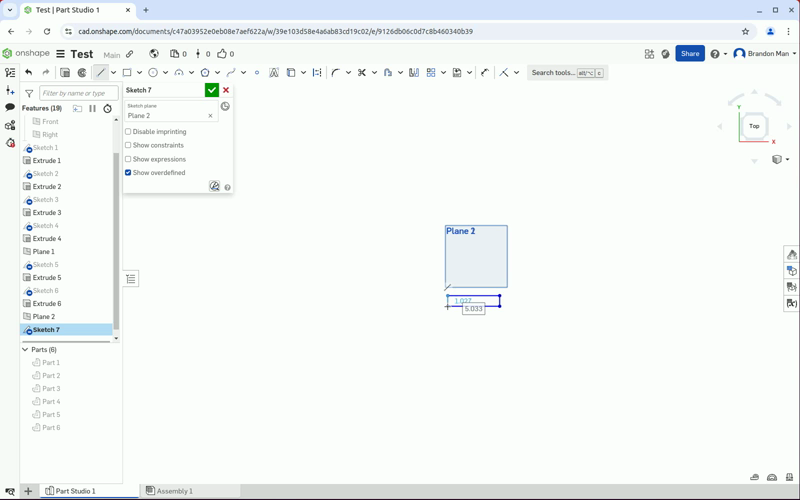
scroll(6)
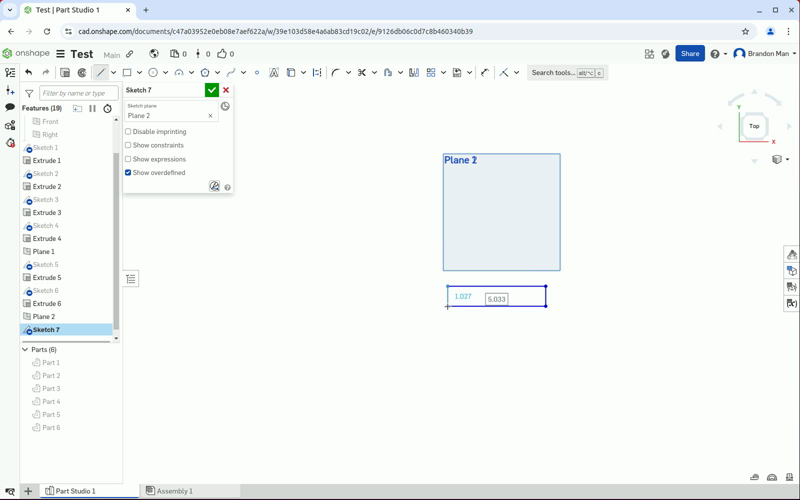
scroll(6)
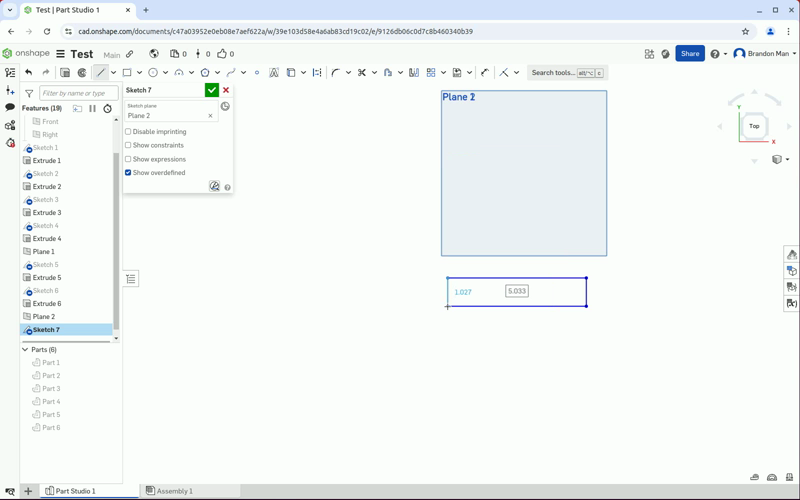
scroll(6)
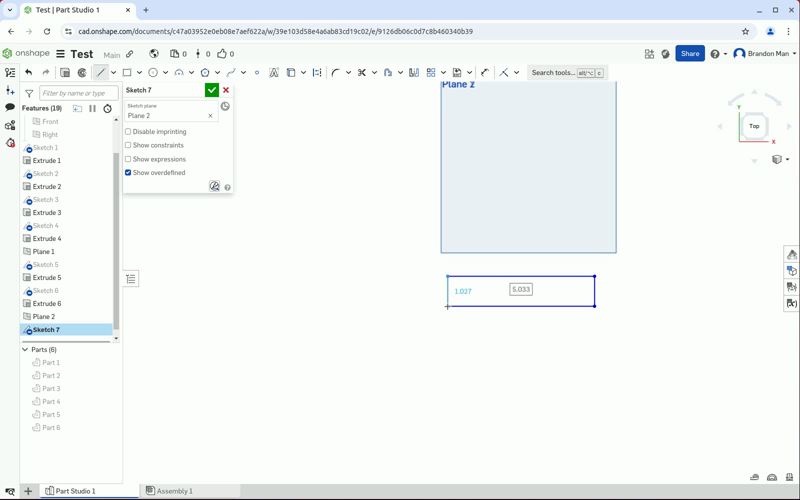
scroll(6)
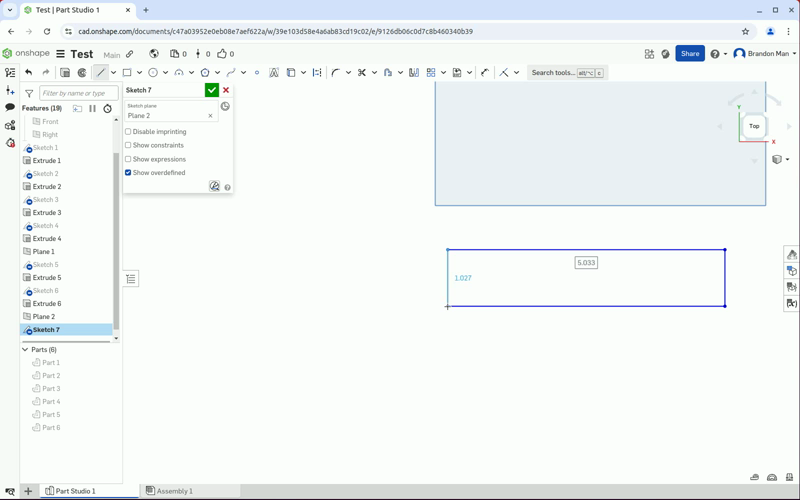
key_up(shift)
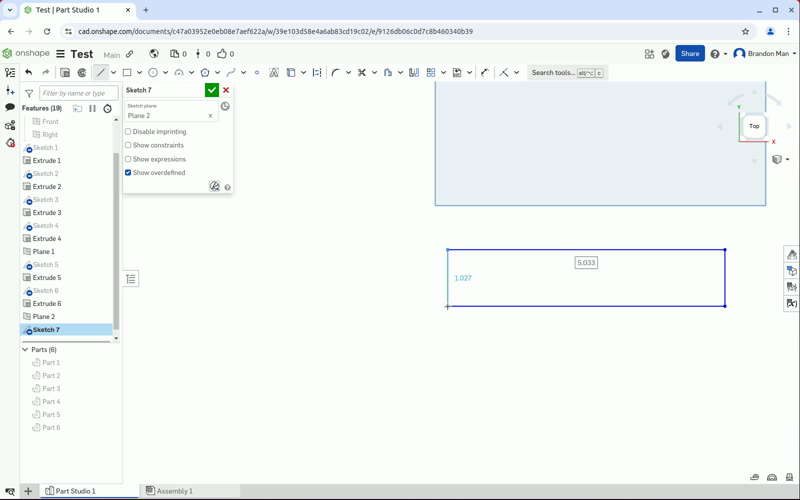
click(447, 306)
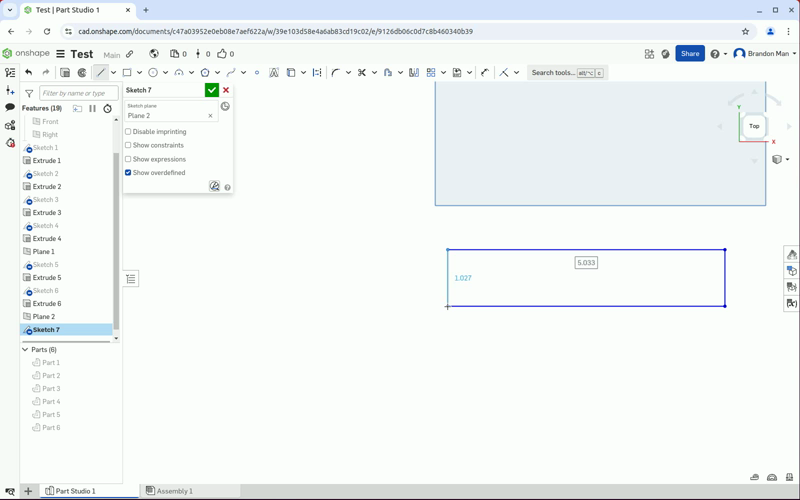
scroll(-6)
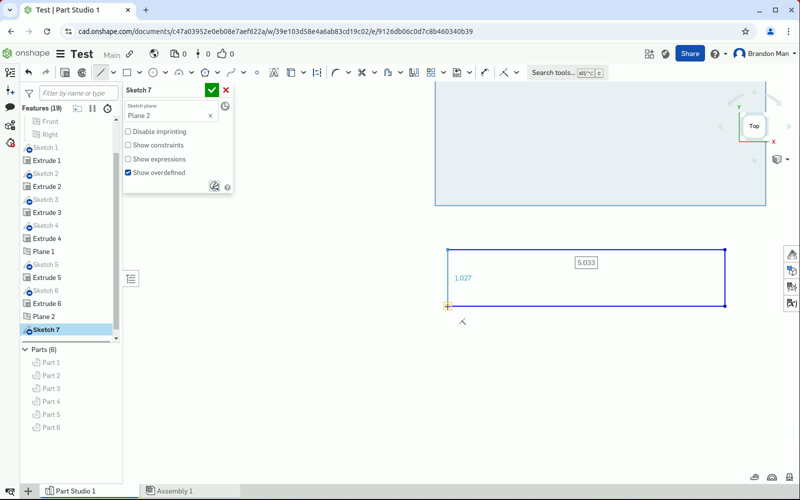
scroll(-6)
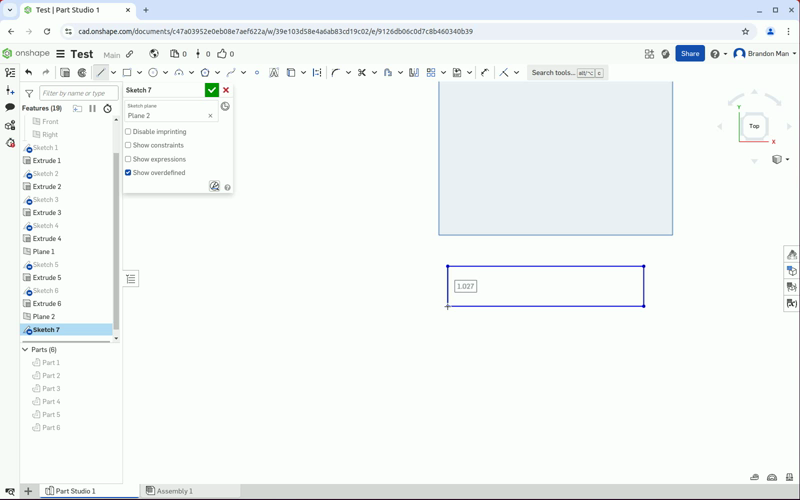
scroll(-6)
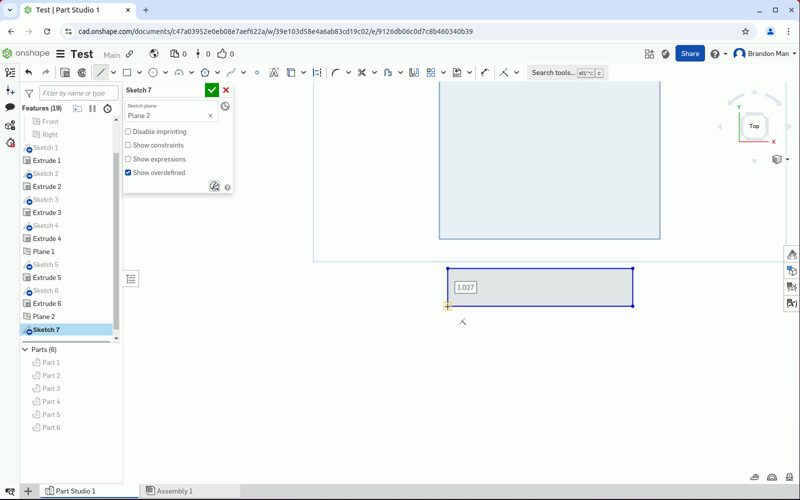
scroll(-6)
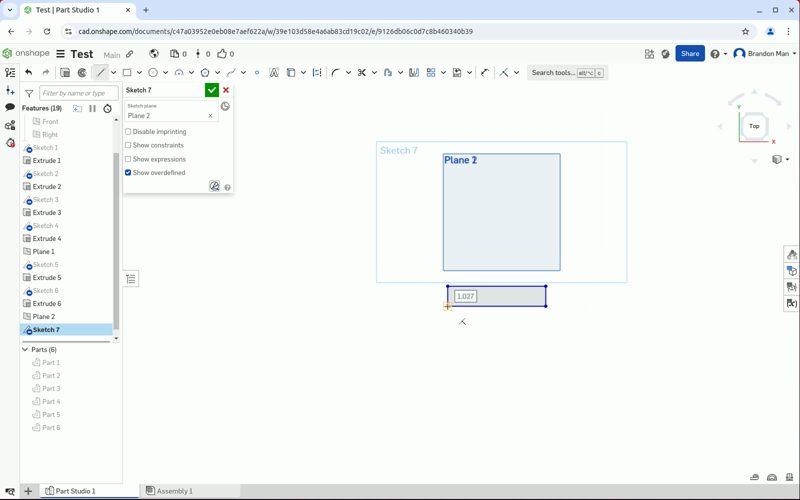
scroll(-6)
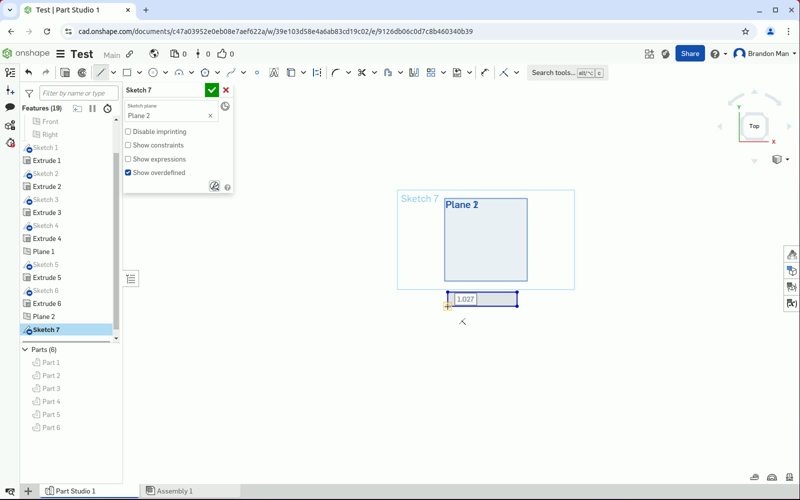
scroll(-6)
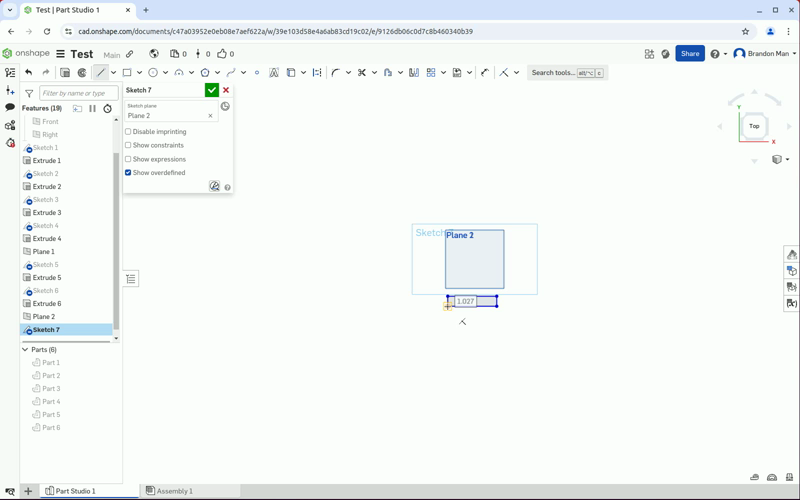
scroll(-6)
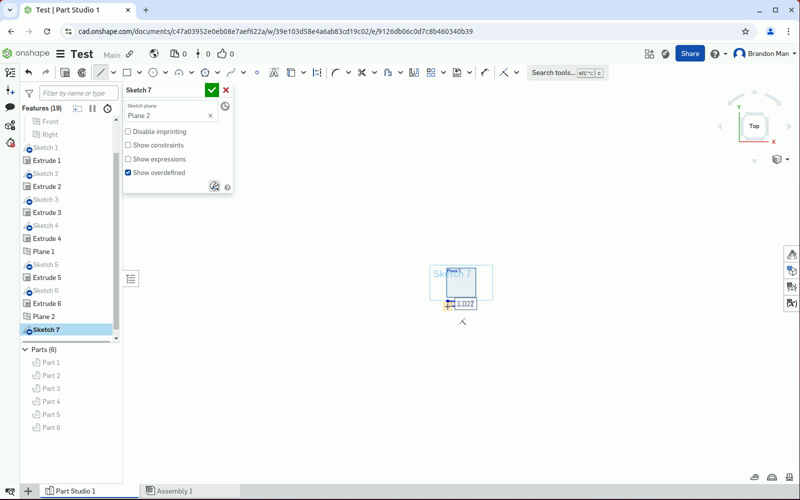
key(esc)
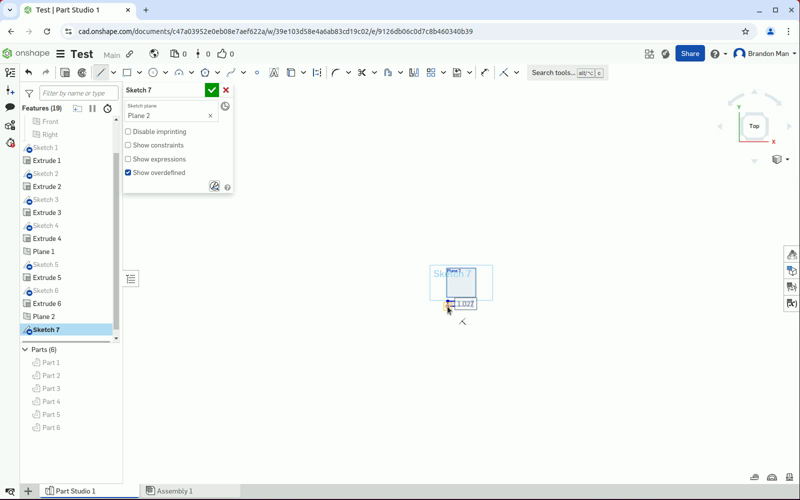
mouse_move(452, 302)
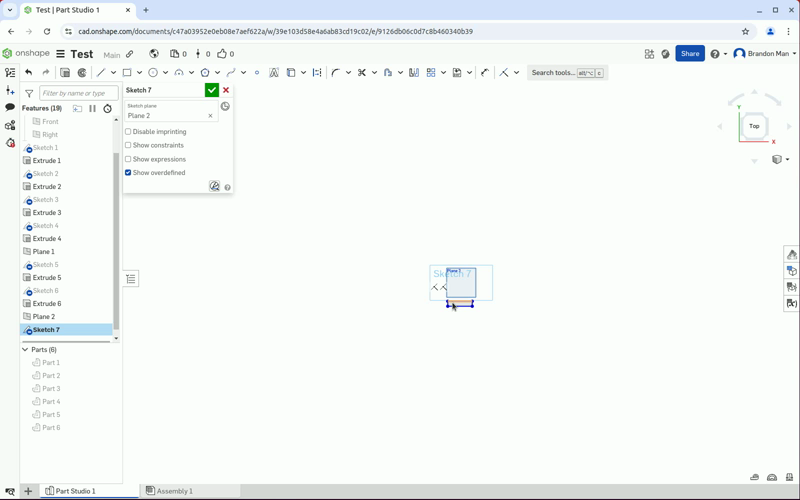
scroll(6)
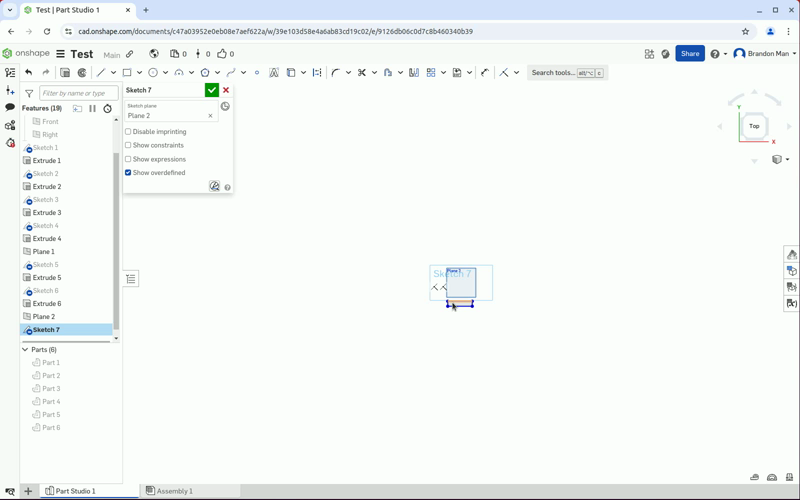
scroll(6)
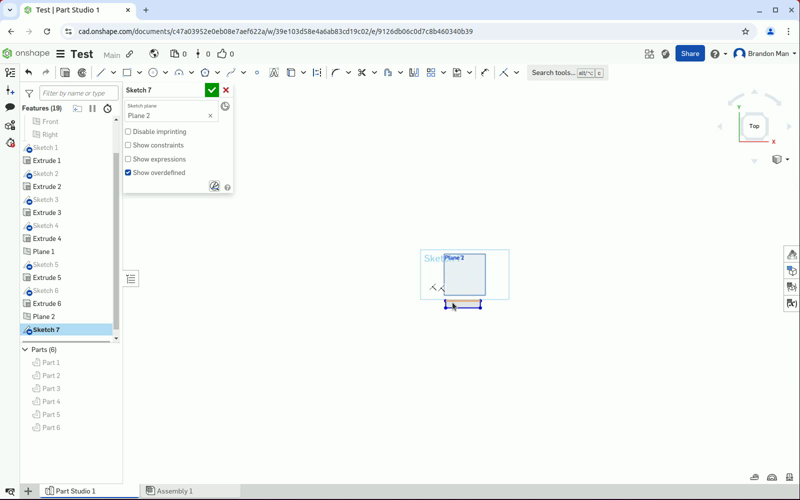
scroll(6)
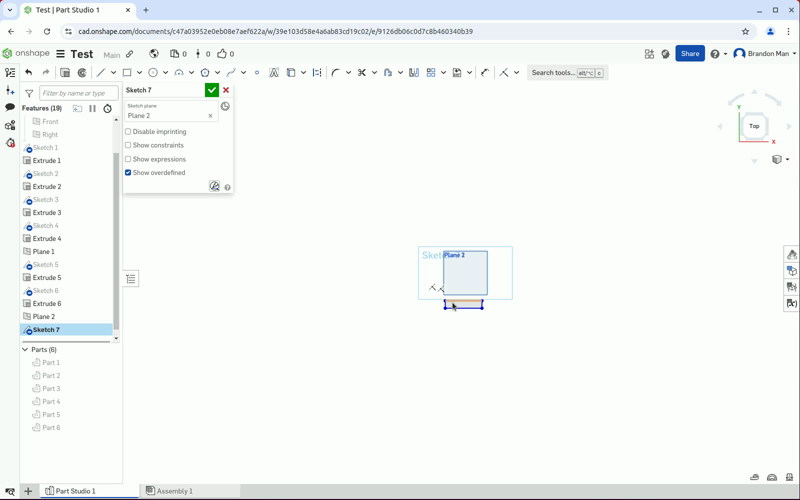
scroll(6)
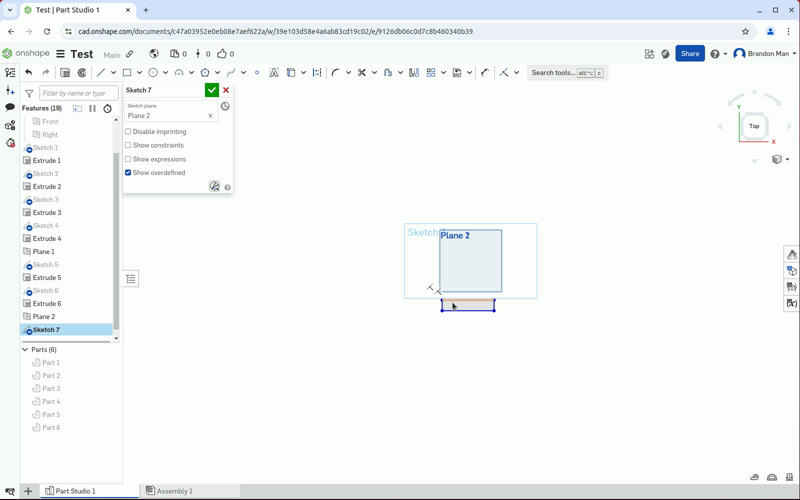
scroll(6)
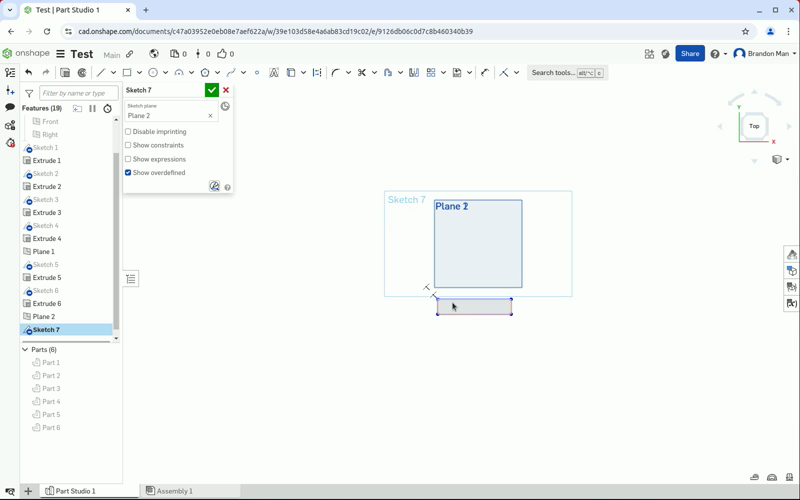
scroll(6)
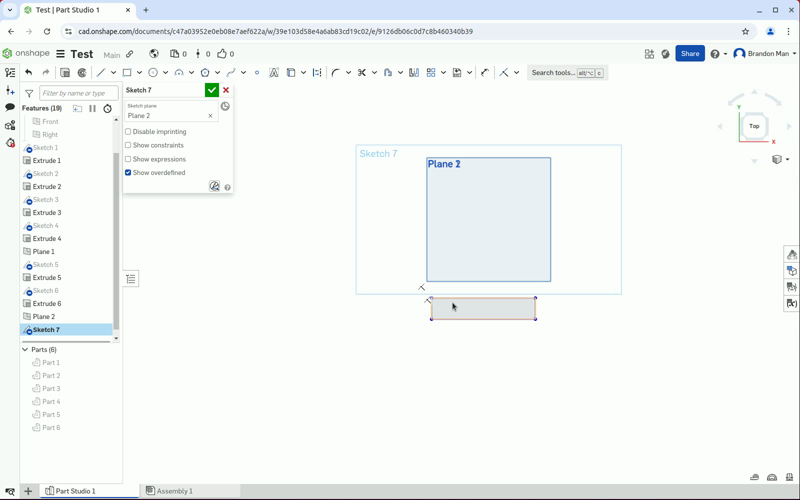
scroll(6)
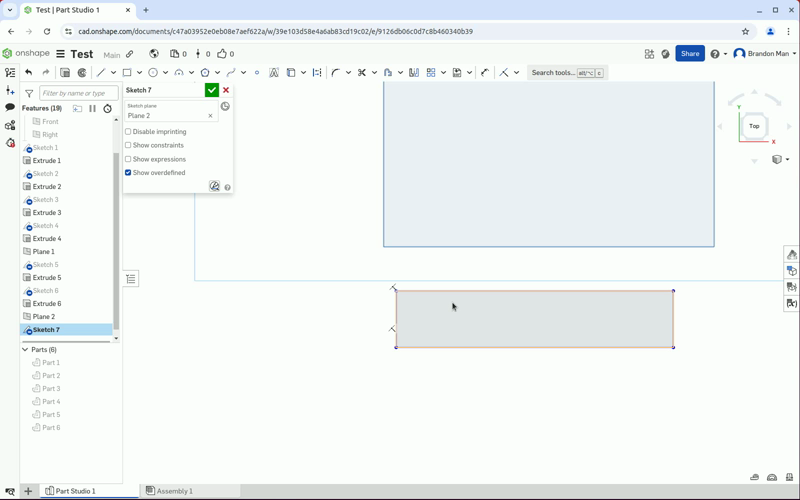
click(452, 302)
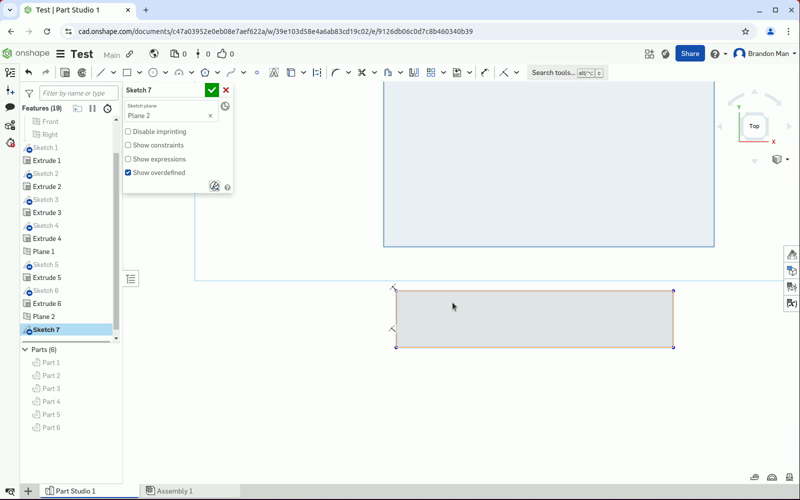
scroll(-6)
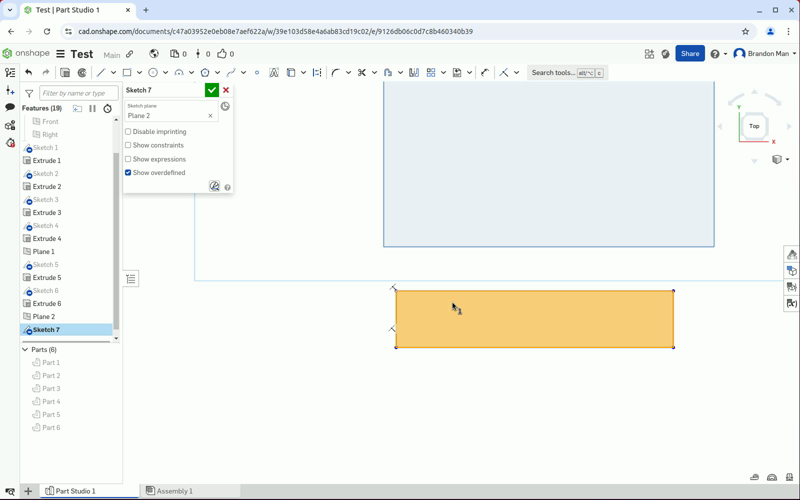
scroll(-6)
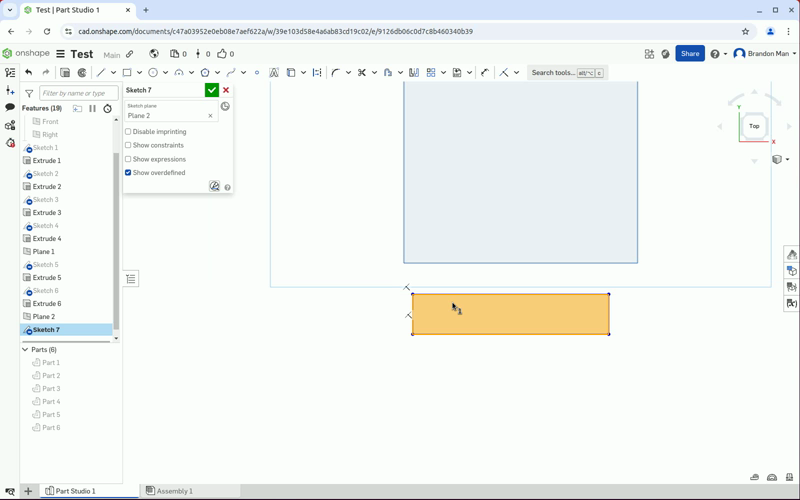
scroll(-6)
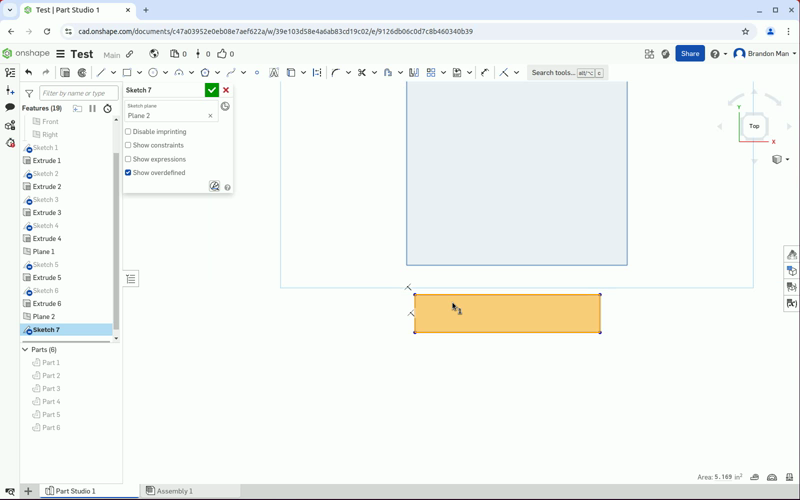
scroll(-6)
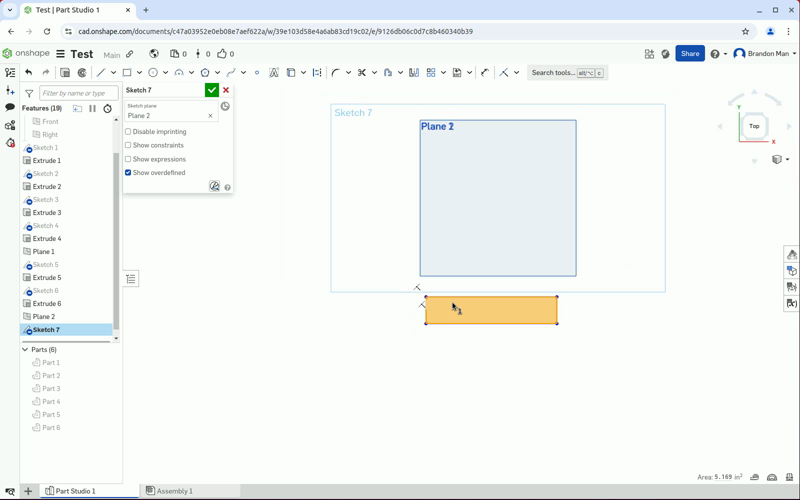
scroll(-6)
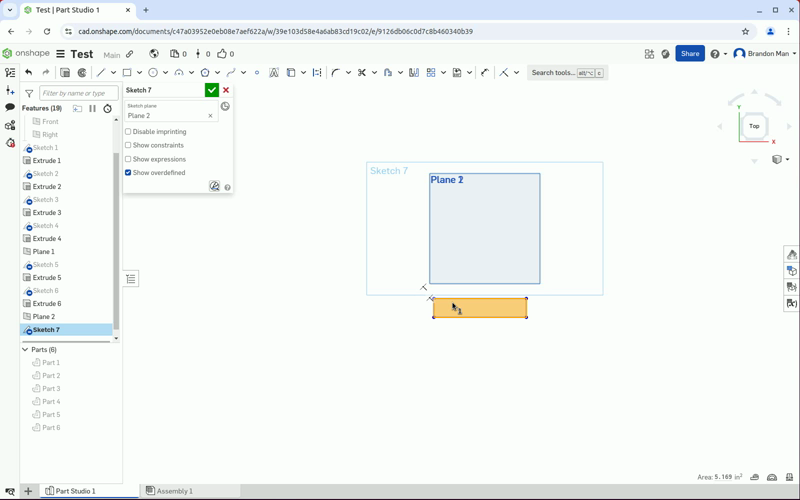
scroll(-6)
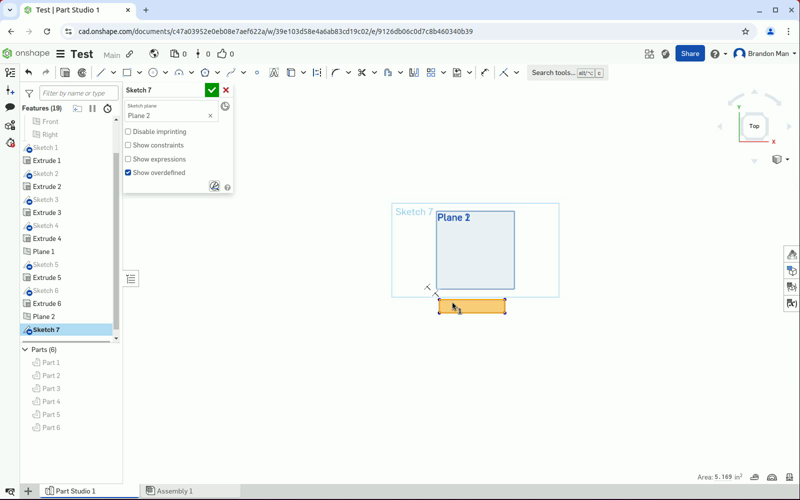
scroll(-6)
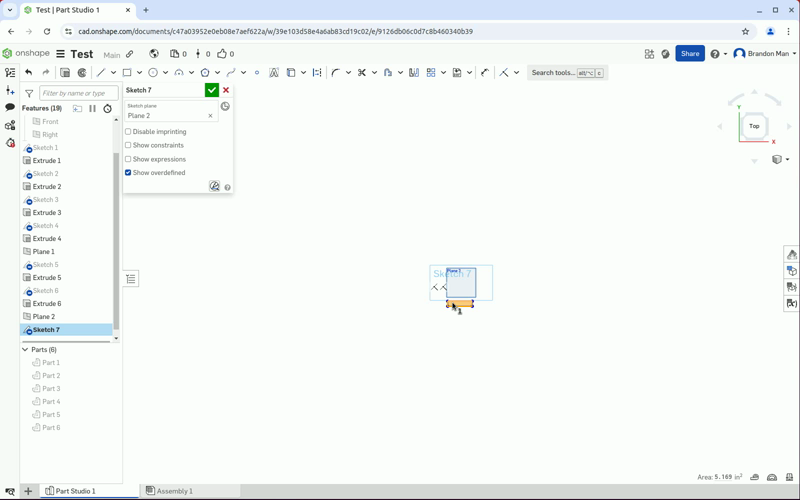
mouse_move(73, 352)
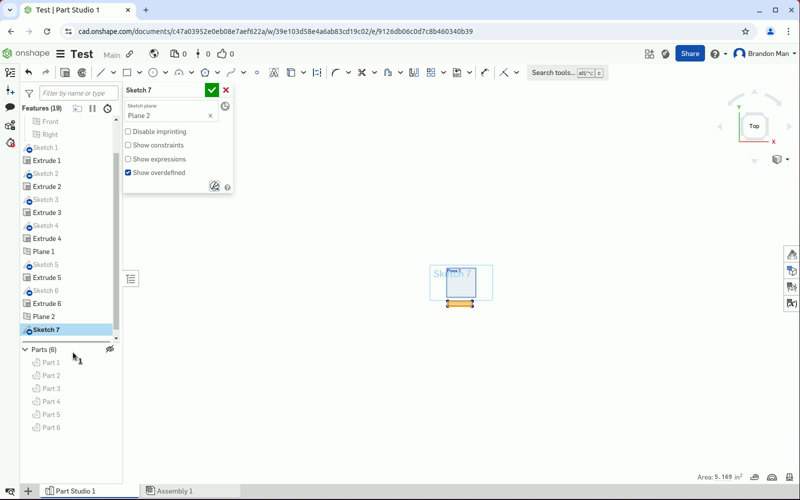
key(shift+y)
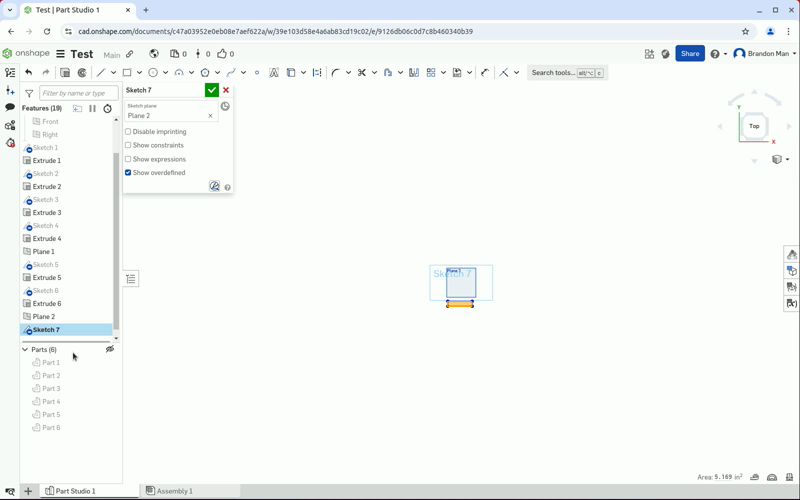
key(shift+e)
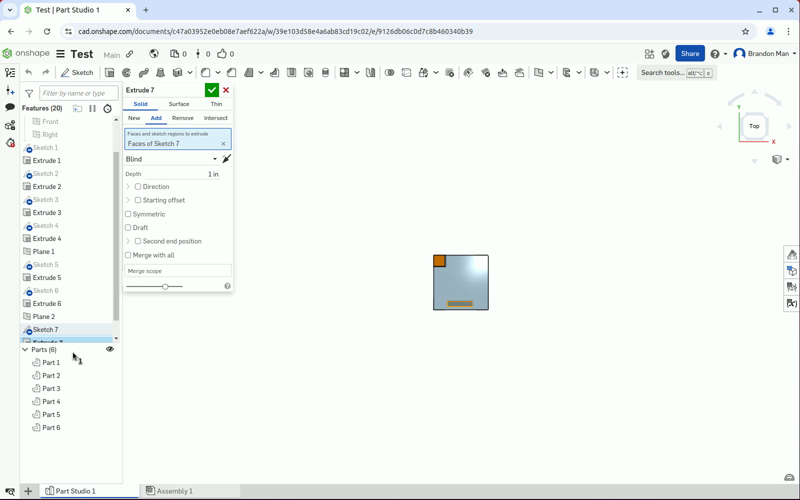
mouse_move(143, 106)
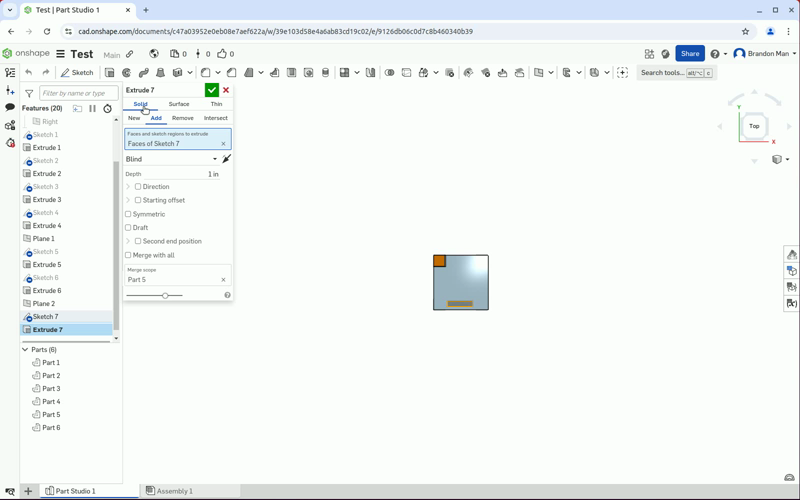
click(143, 106)
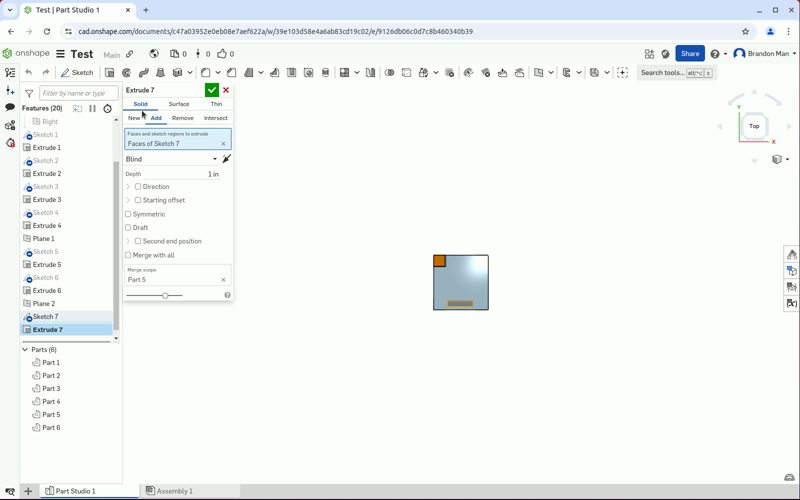
mouse_move(137, 120)
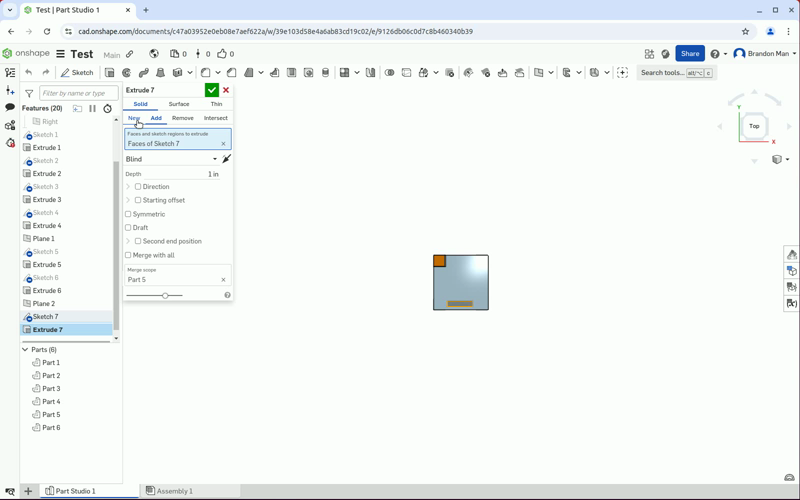
click(137, 120)
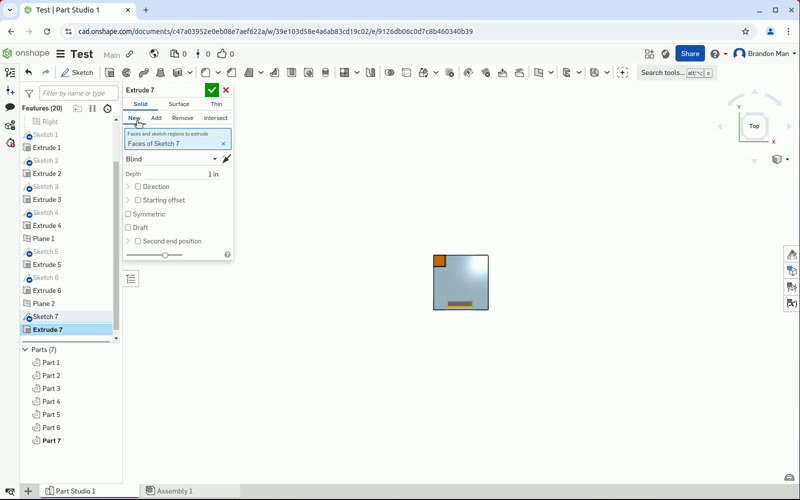
key(tab, 4)
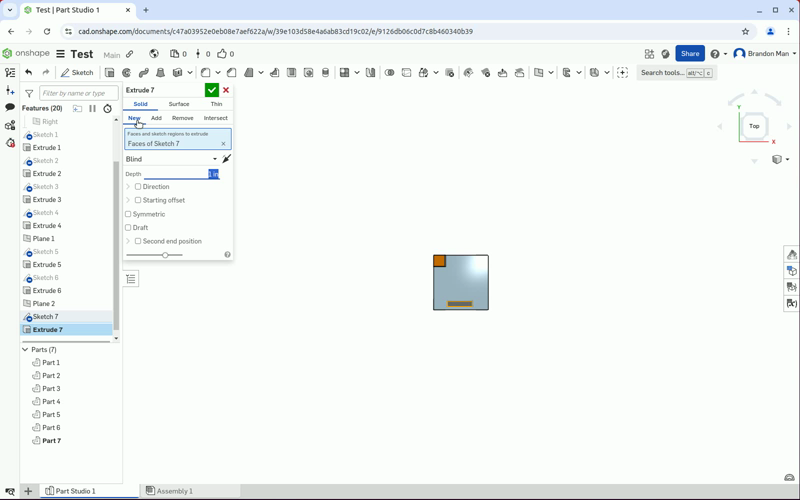
text(6.981)
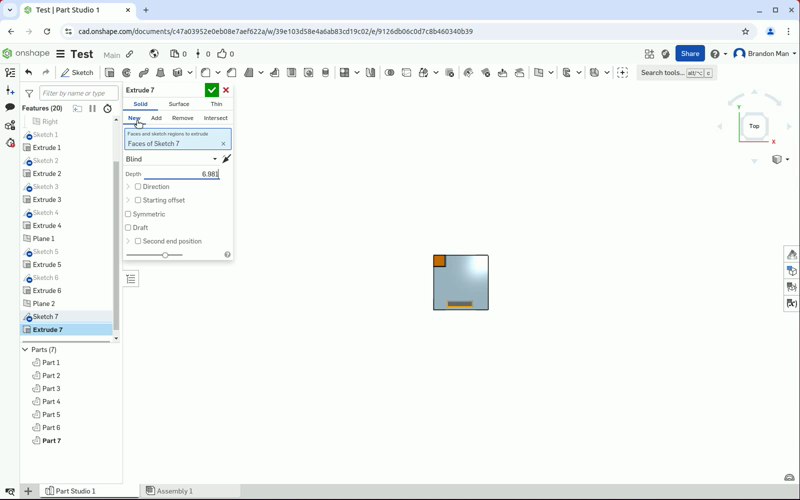
key(enter)
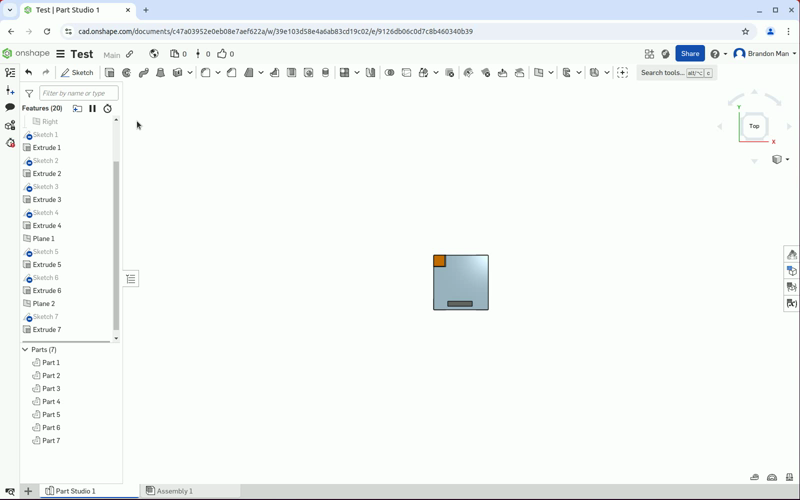
key(shift+h)
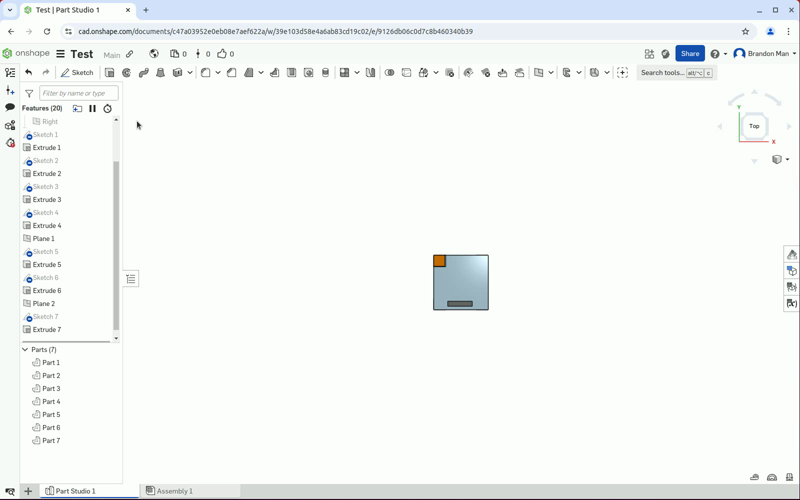
key(shift+h)
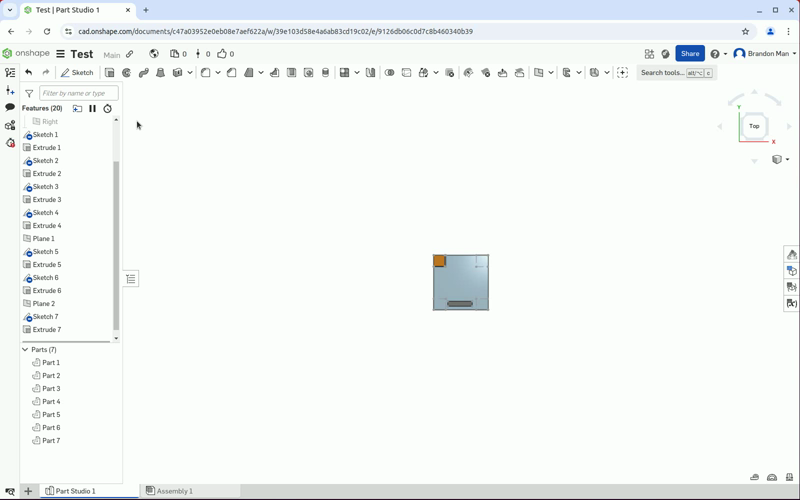
key(shift+7)
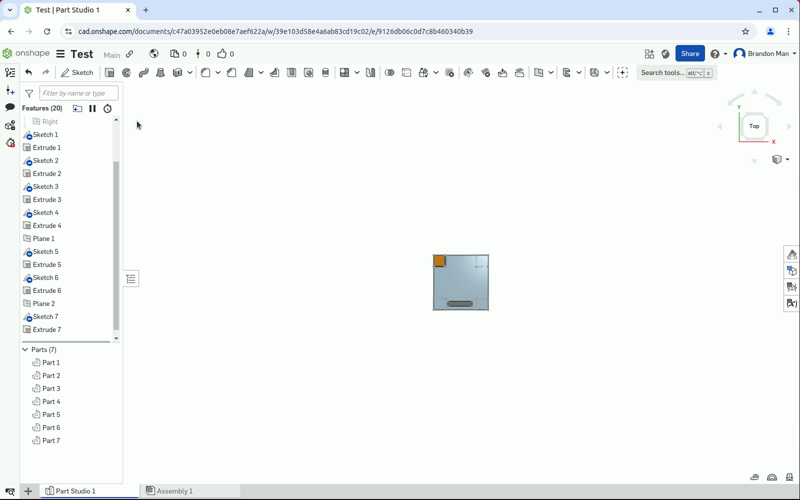
key(up, 3)
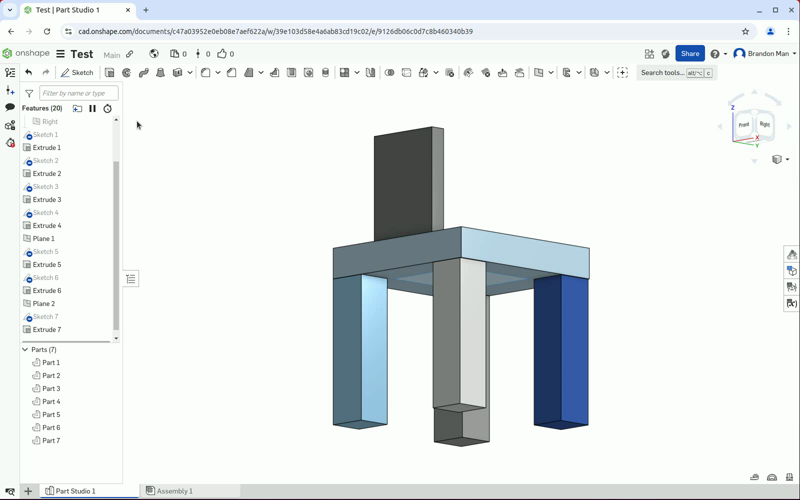
key(left, 3)
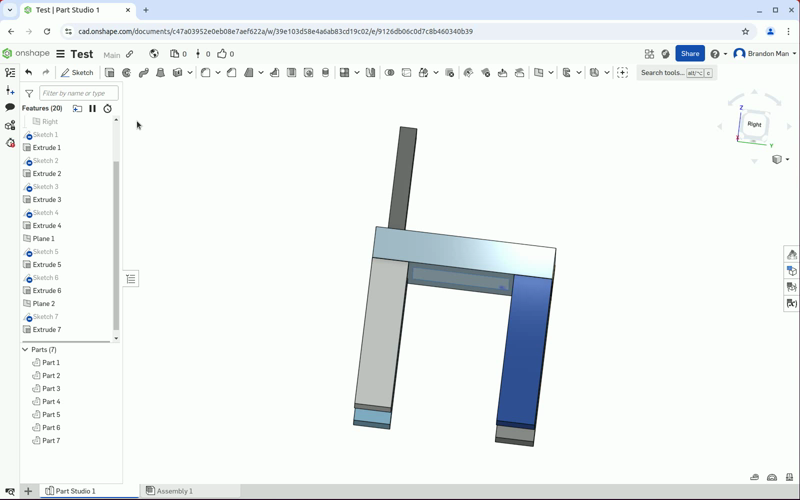
key(right, 3)
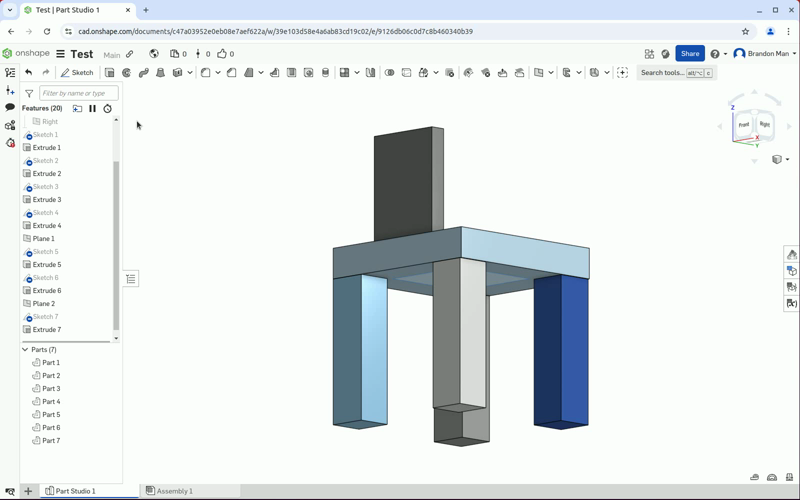
key(down, 3)
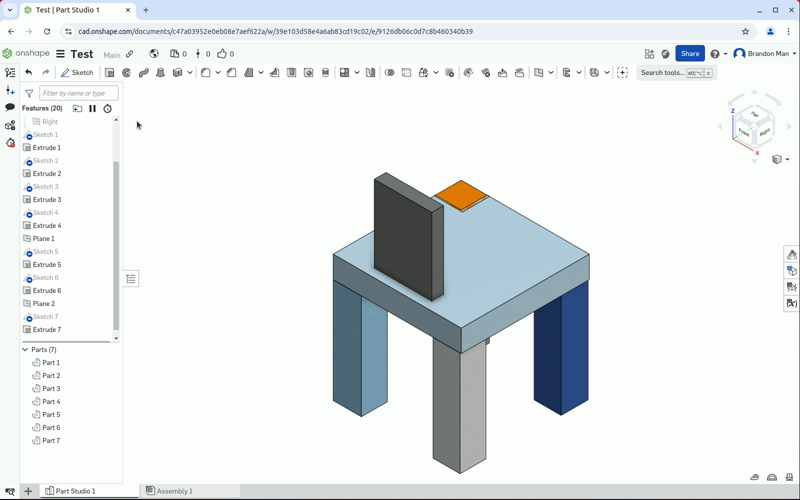
mouse_move(69, 137)
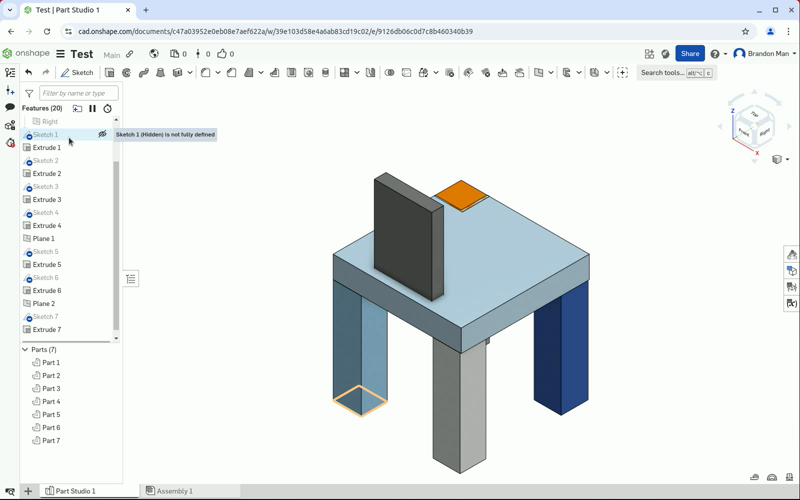
click(69, 137)